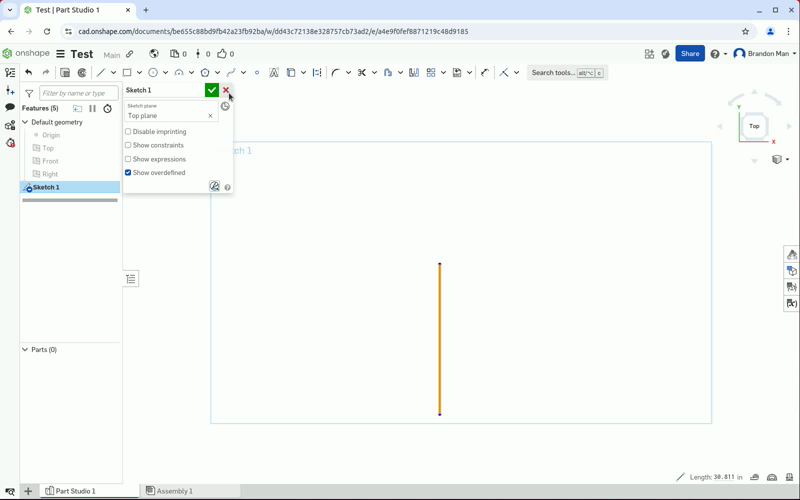
key(shift+h)
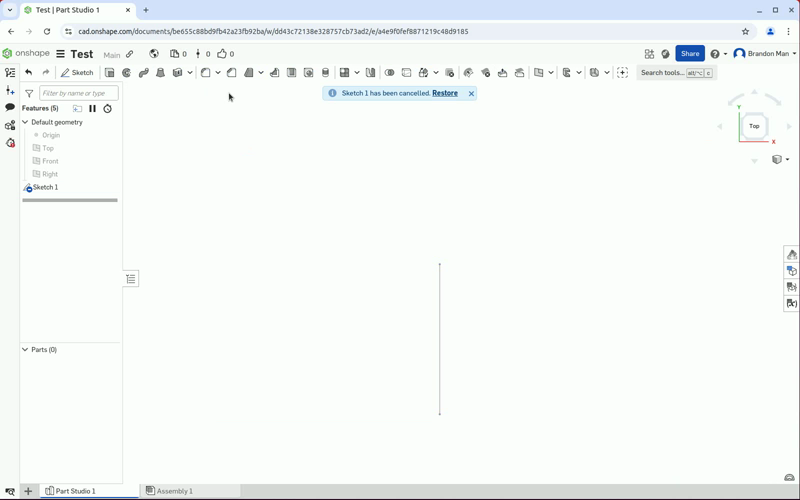
key(shift+s)
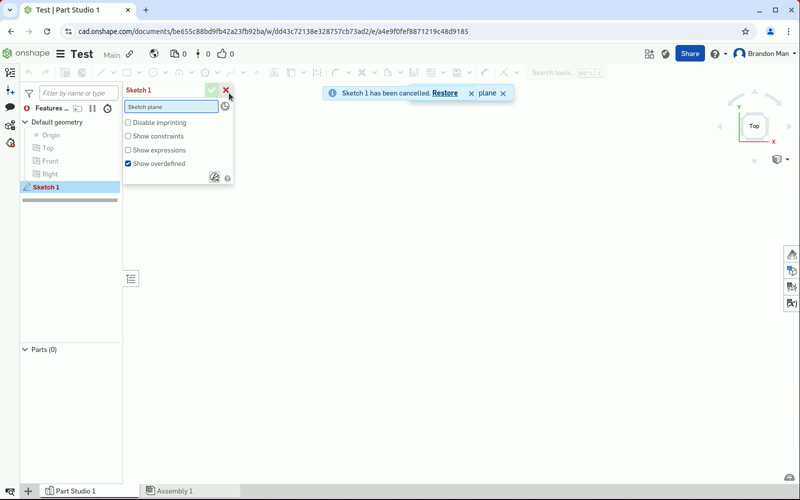
mouse_move(73, 150)
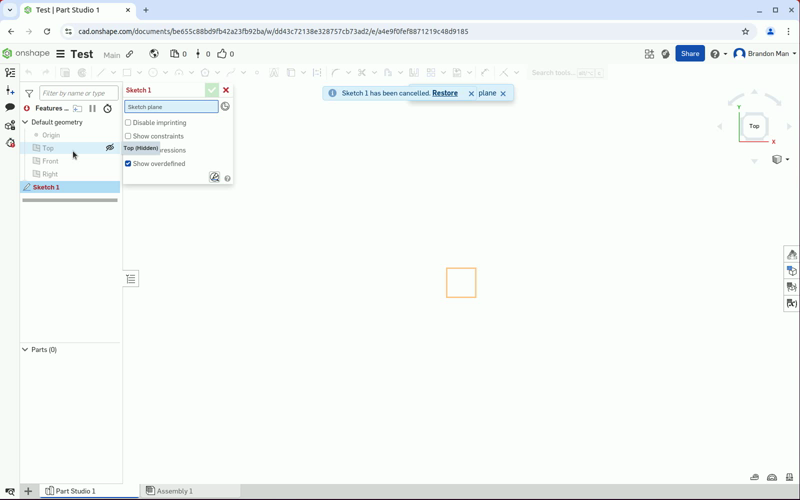
click(73, 150)
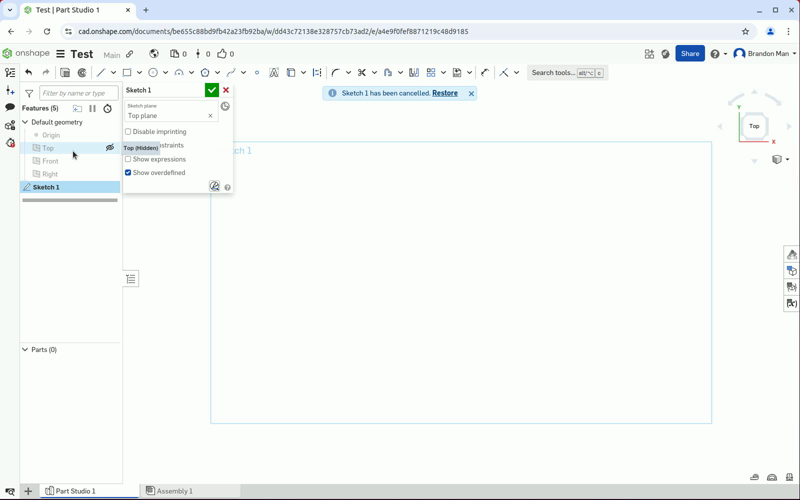
mouse_move(73, 352)
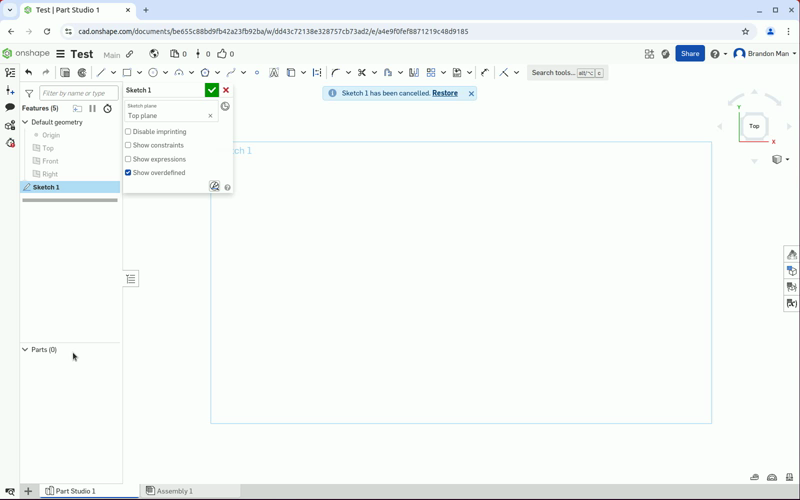
key(y)
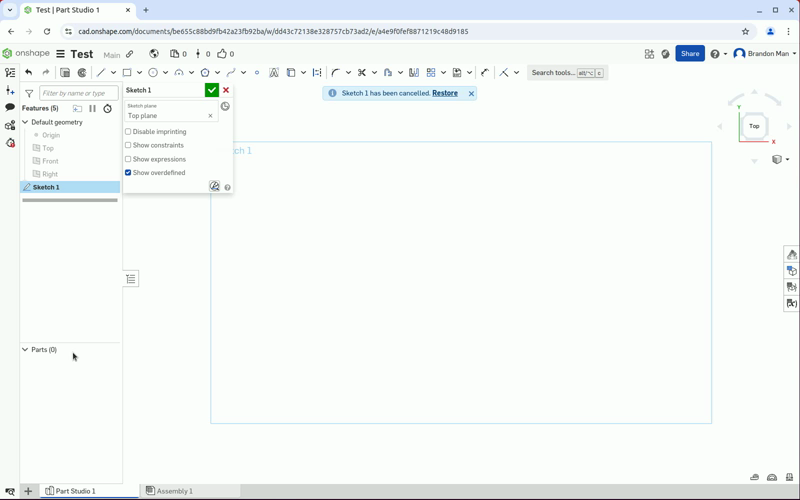
key(l)
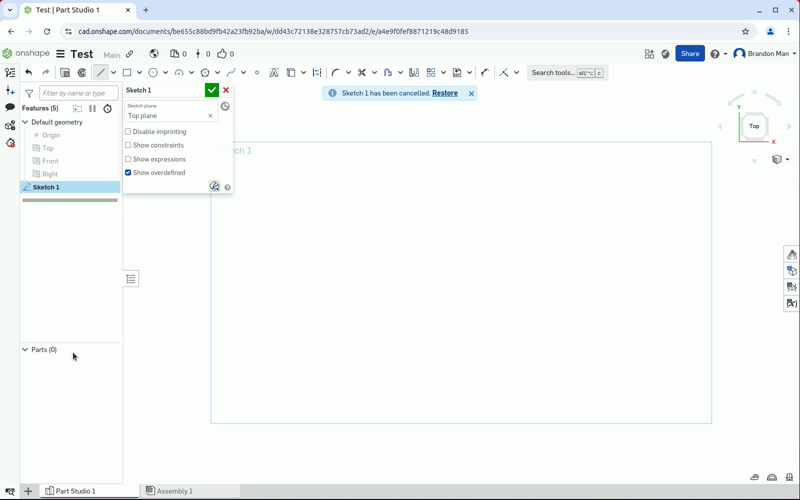
key_down(shift)
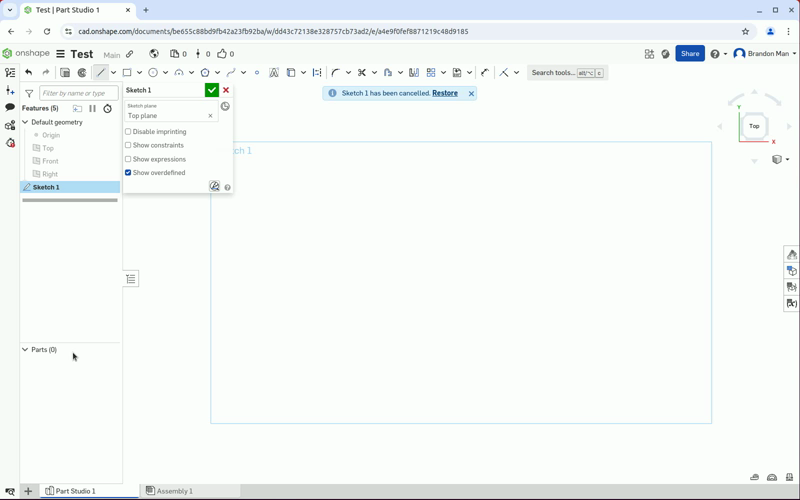
mouse_move(432, 311)
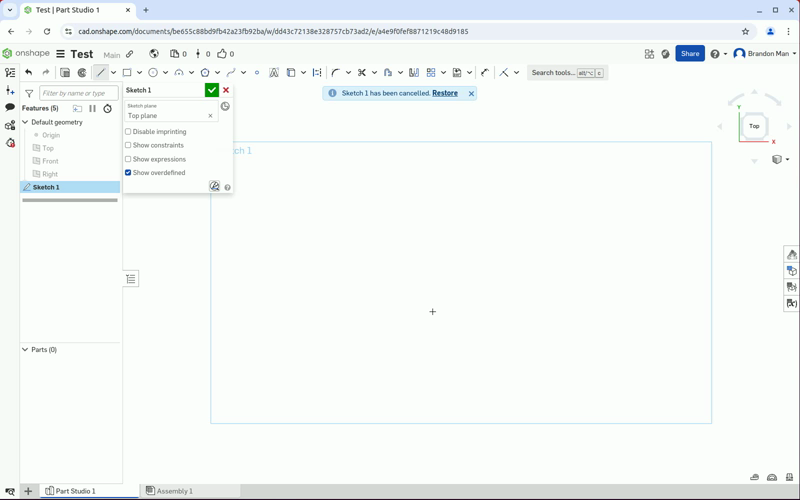
click(432, 311)
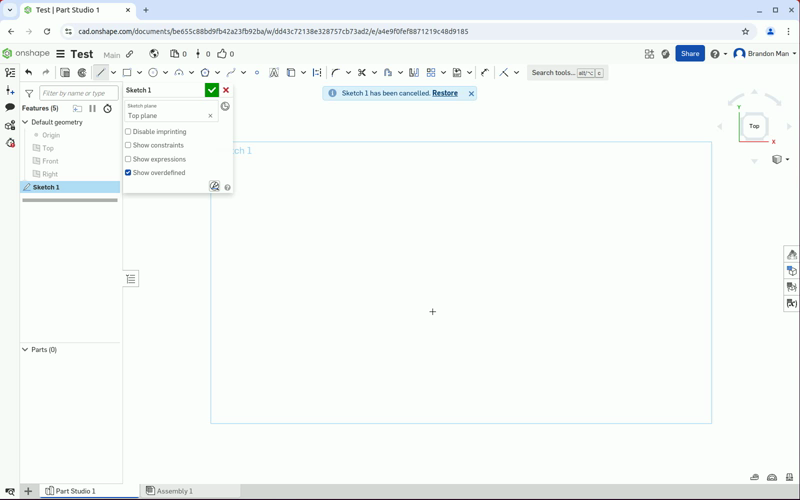
key_up(shift)
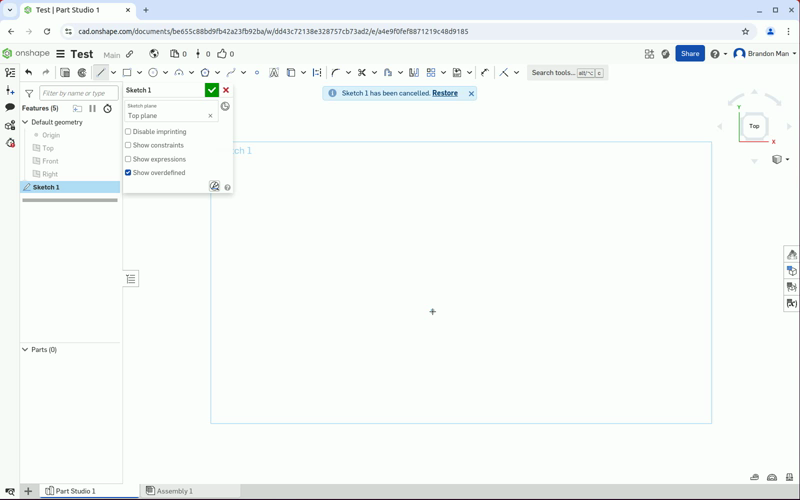
key_down(shift)
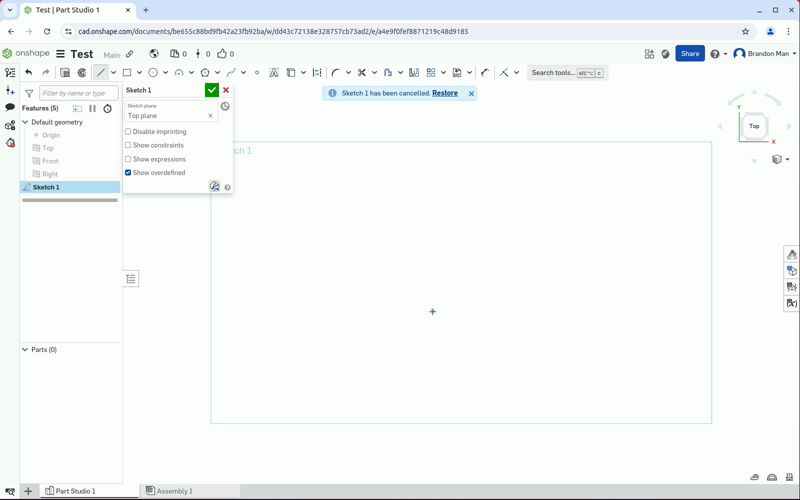
mouse_move(462, 311)
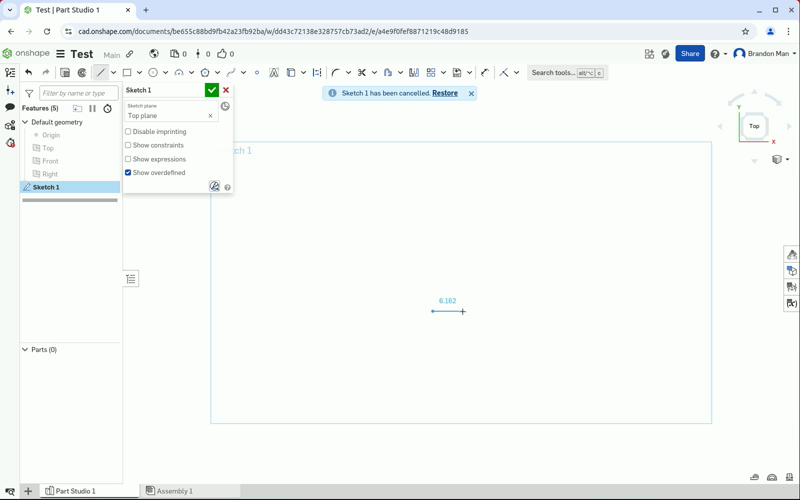
mouse_move(489, 311)
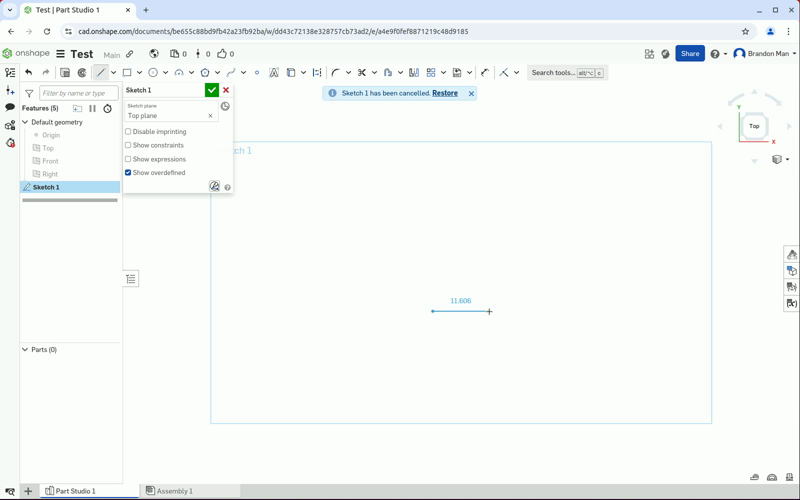
click(489, 311)
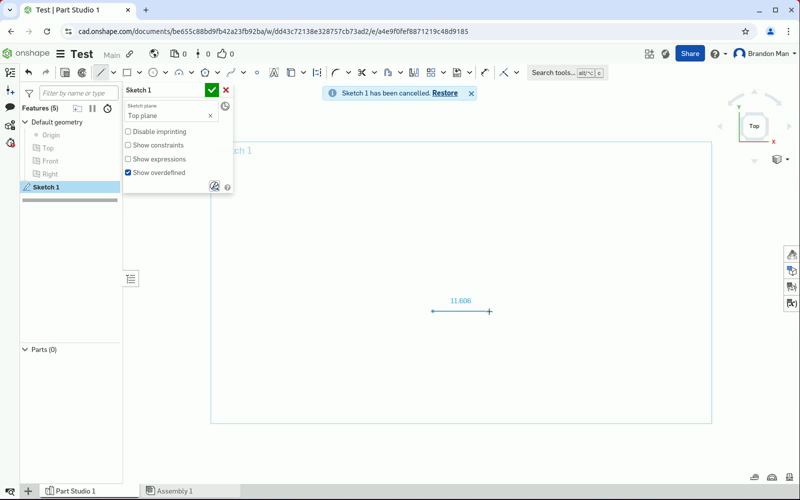
key_up(shift)
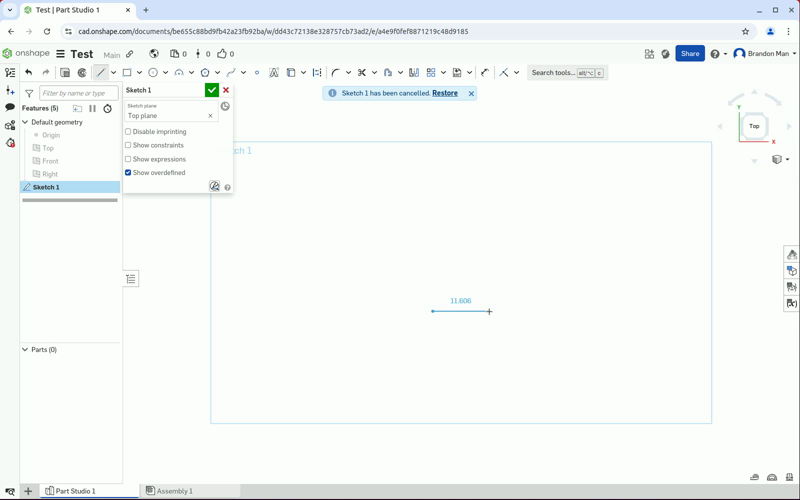
key_down(shift)
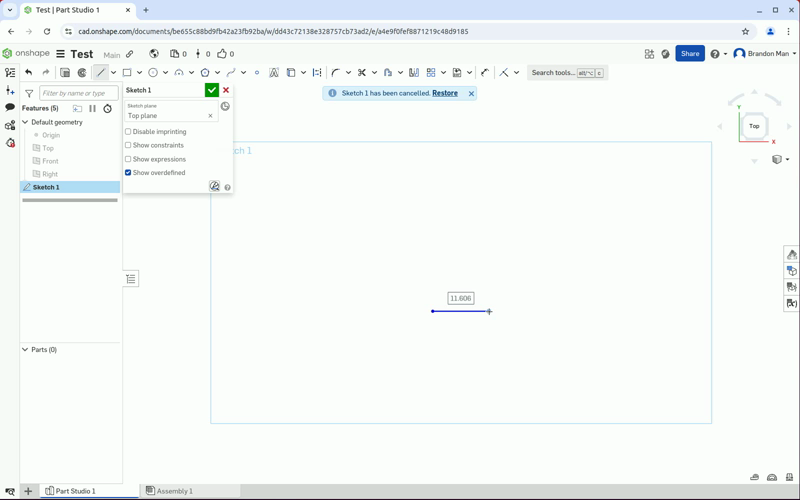
mouse_move(519, 311)
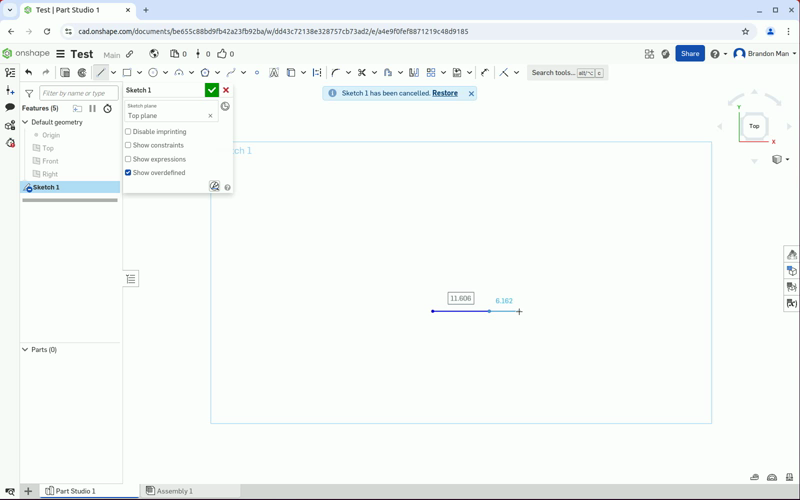
mouse_move(489, 254)
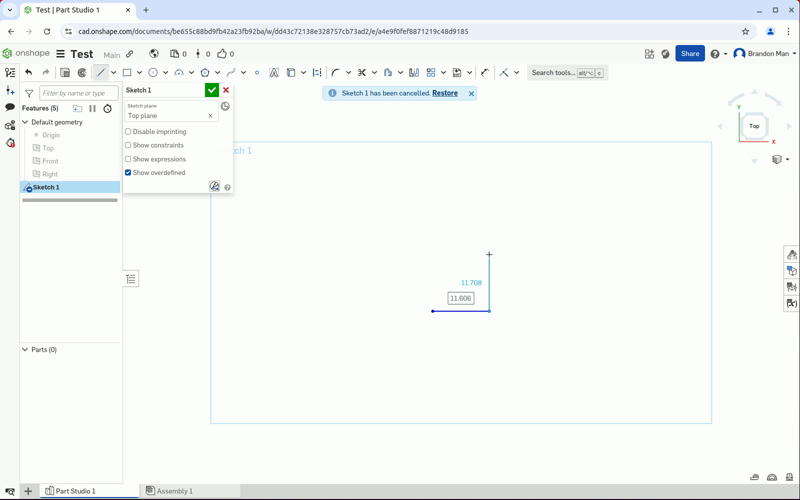
click(489, 254)
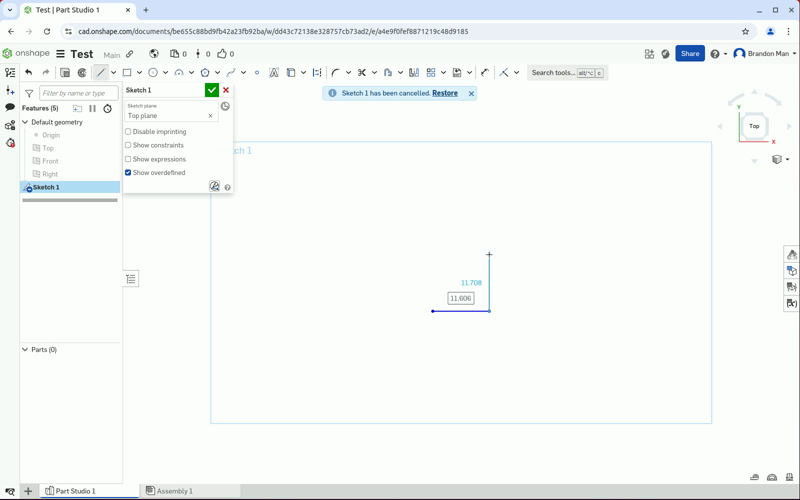
key_up(shift)
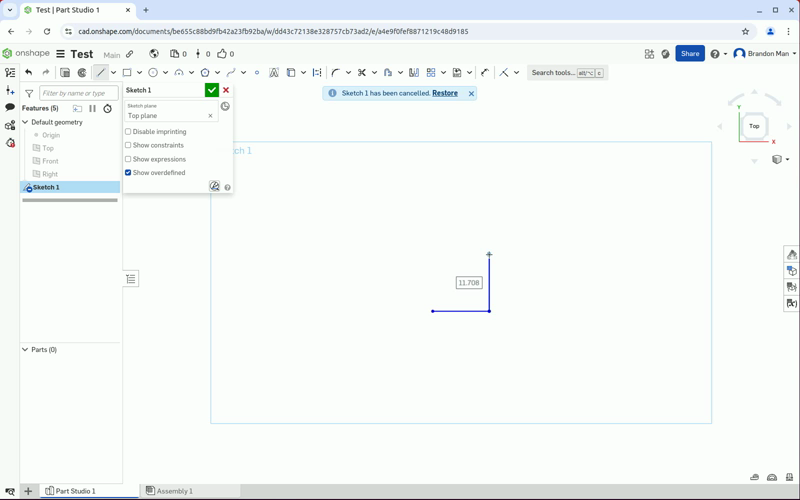
key_down(shift)
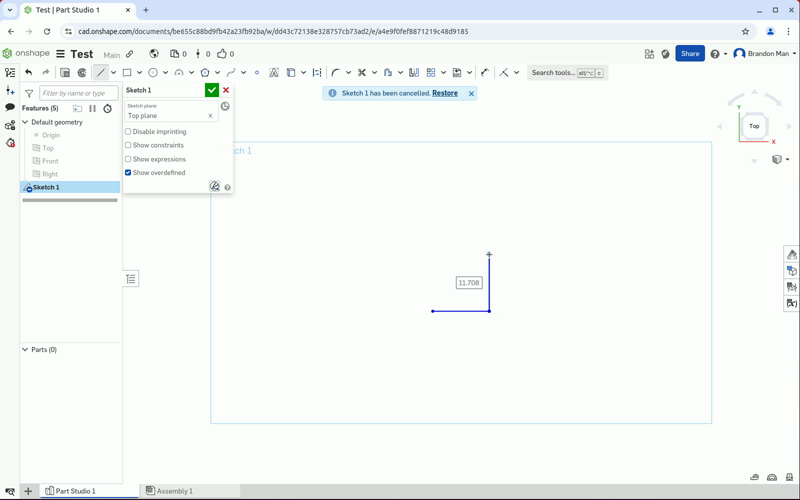
mouse_move(519, 254)
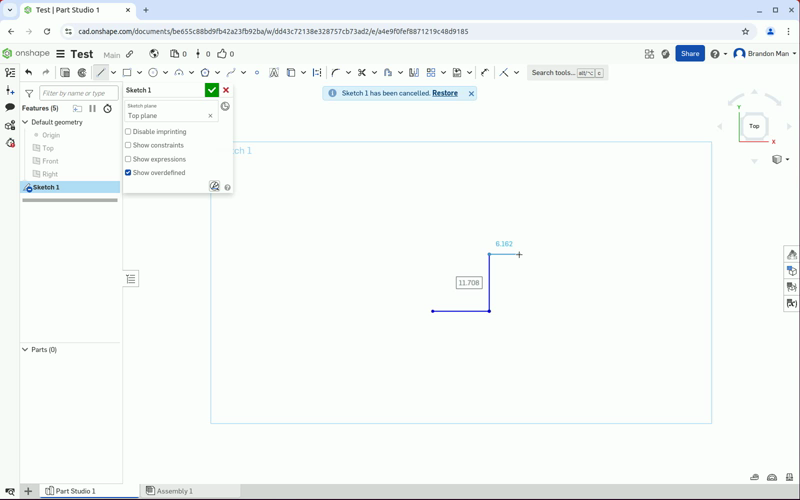
mouse_move(432, 254)
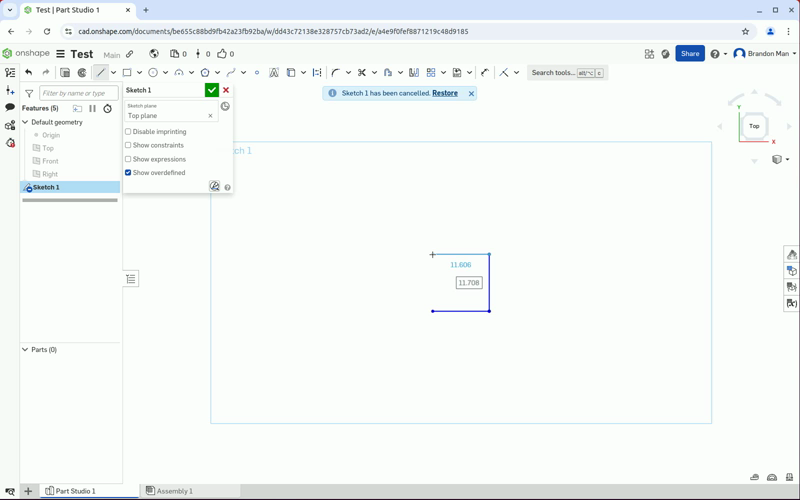
click(432, 254)
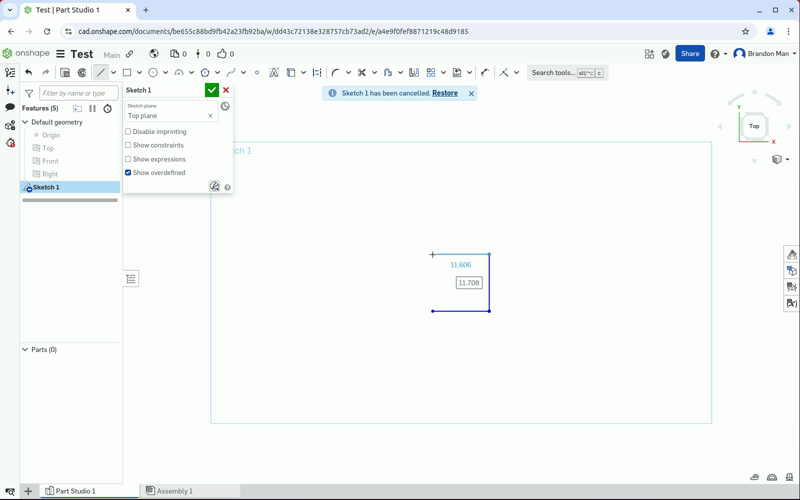
key_up(shift)
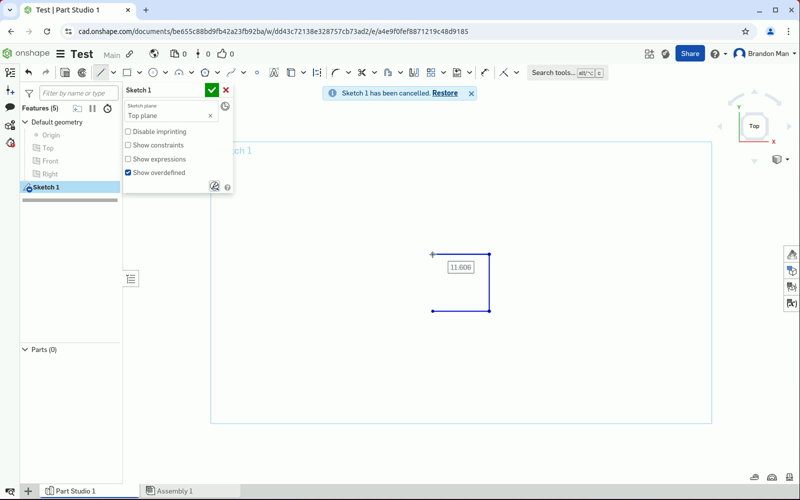
mouse_move(462, 254)
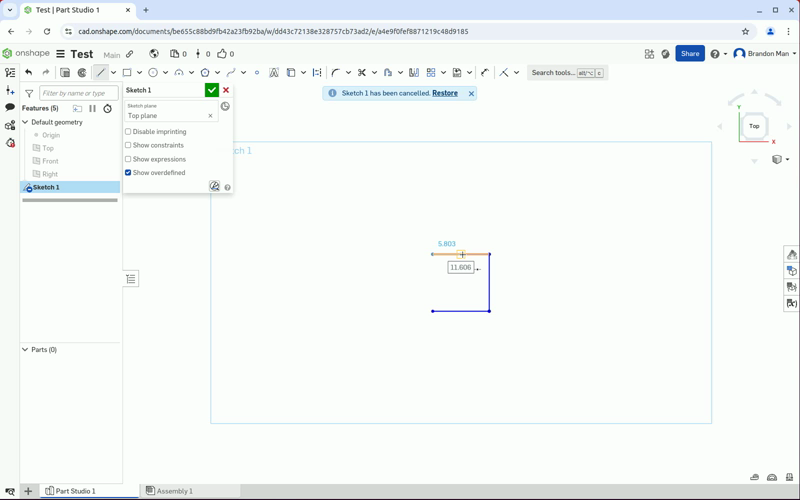
key_down(shift)
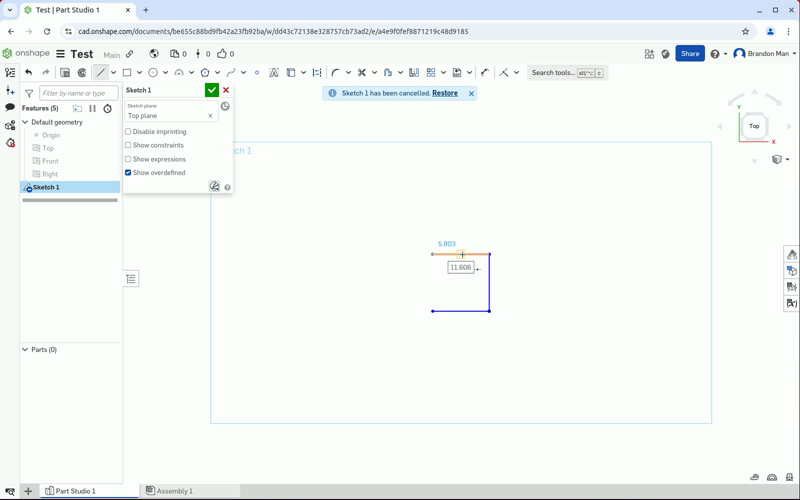
mouse_move(432, 311)
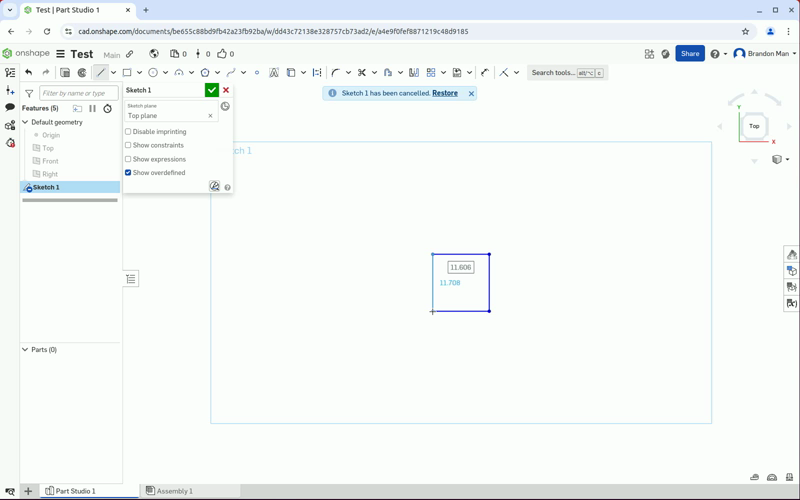
key_up(shift)
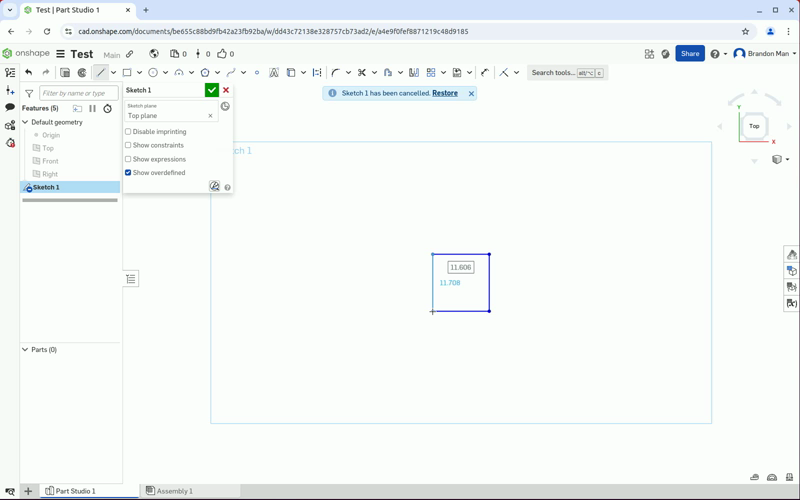
click(432, 311)
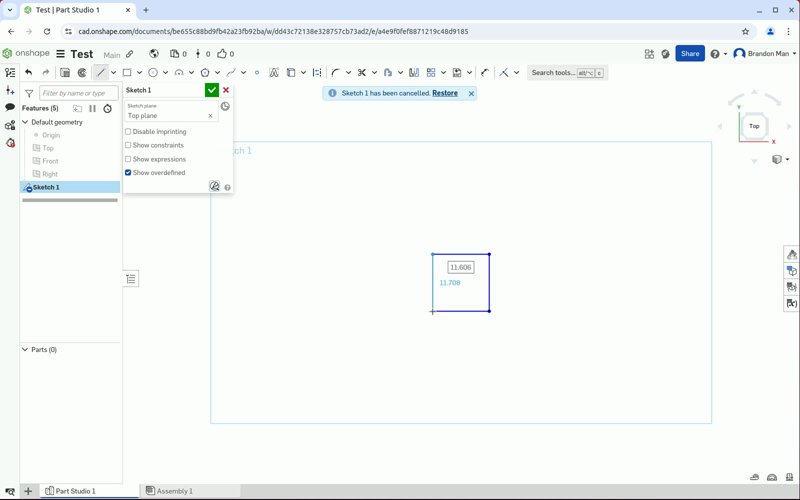
key(esc)
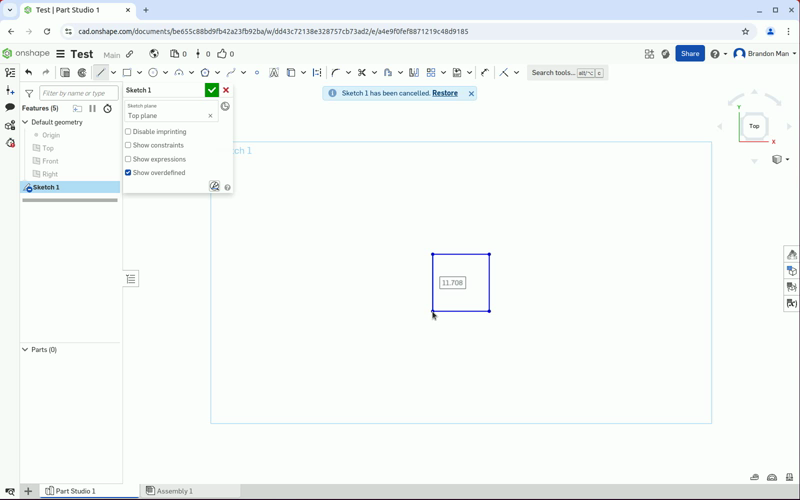
mouse_move(476, 299)
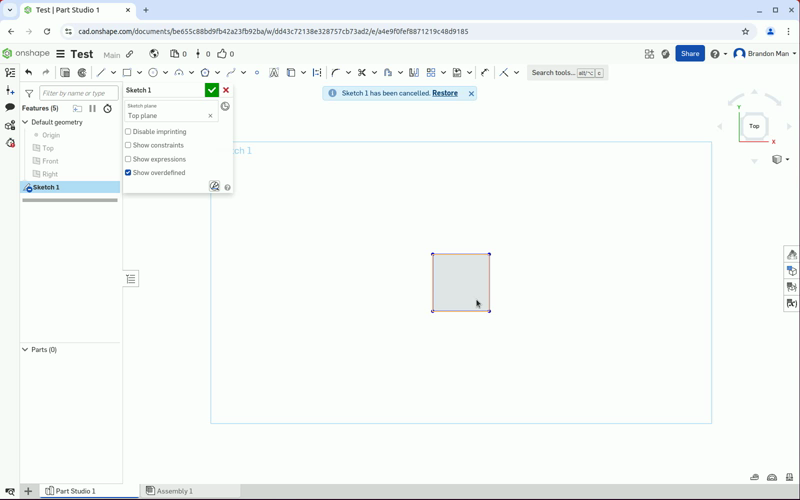
click(476, 299)
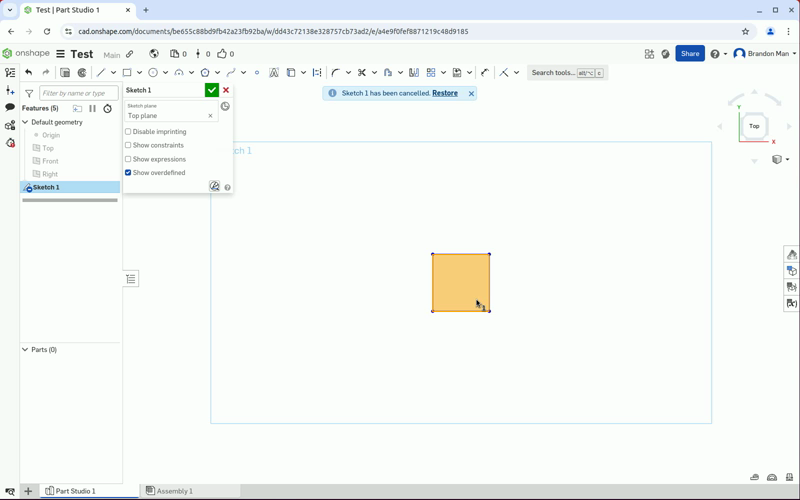
mouse_move(73, 352)
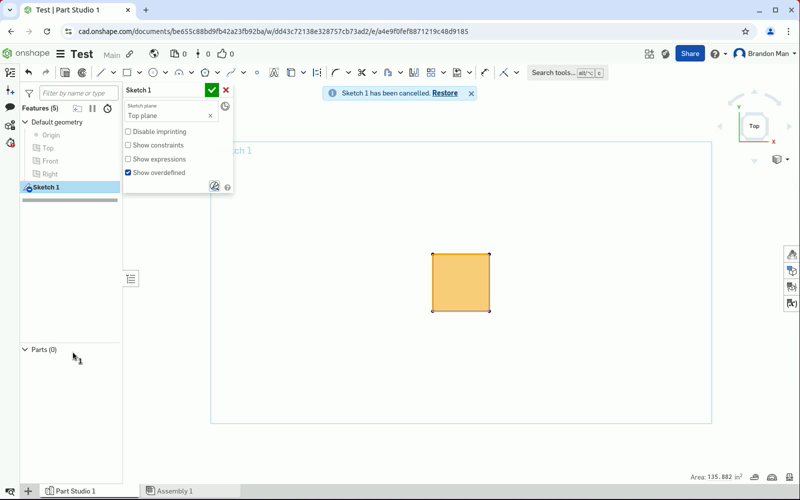
key(shift+y)
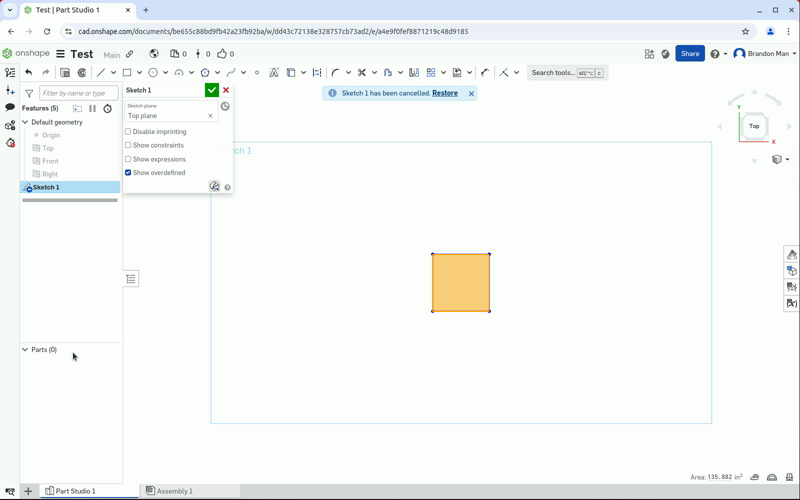
key(shift+e)
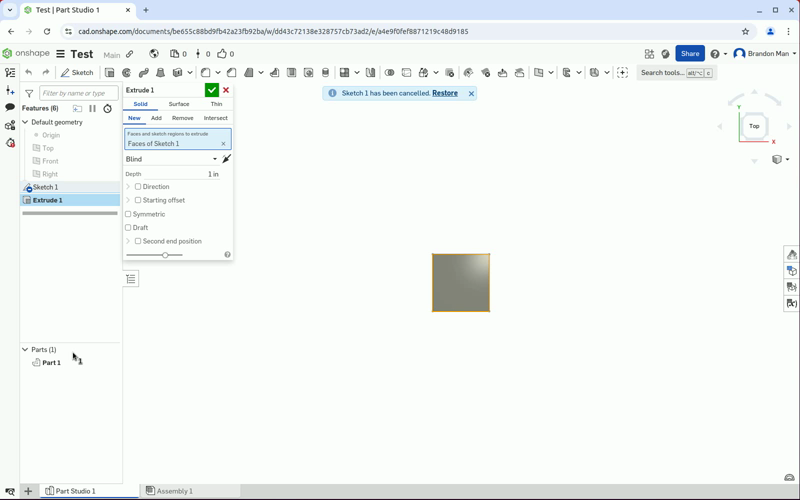
mouse_move(143, 106)
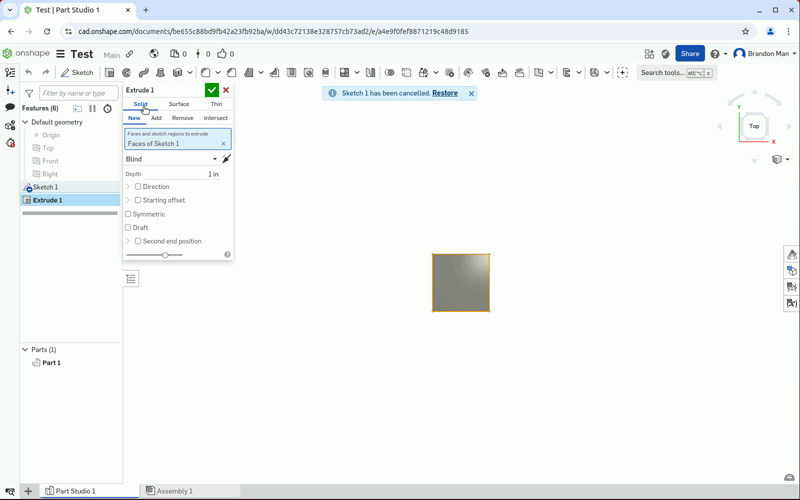
click(143, 106)
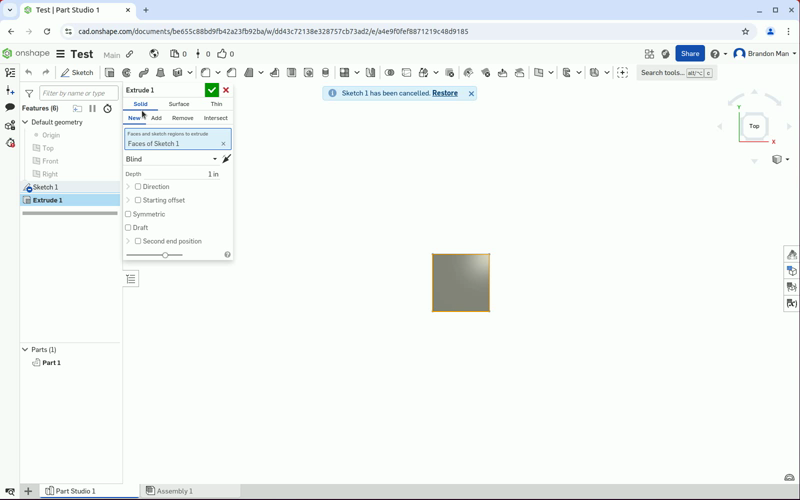
mouse_move(137, 120)
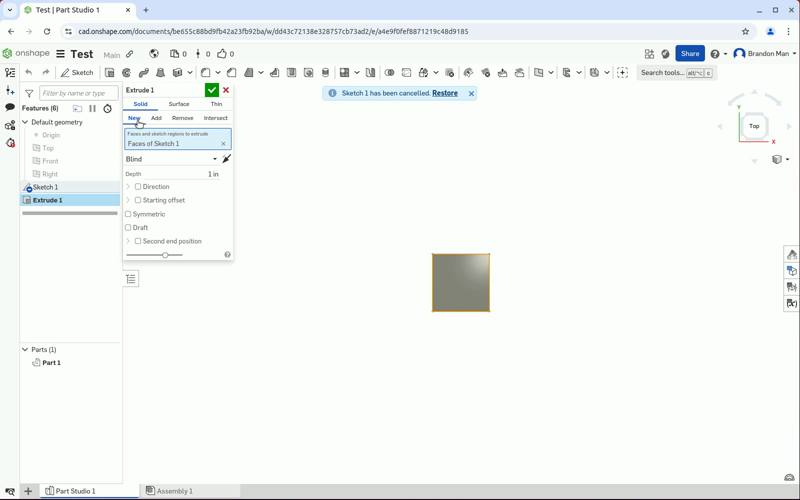
click(137, 120)
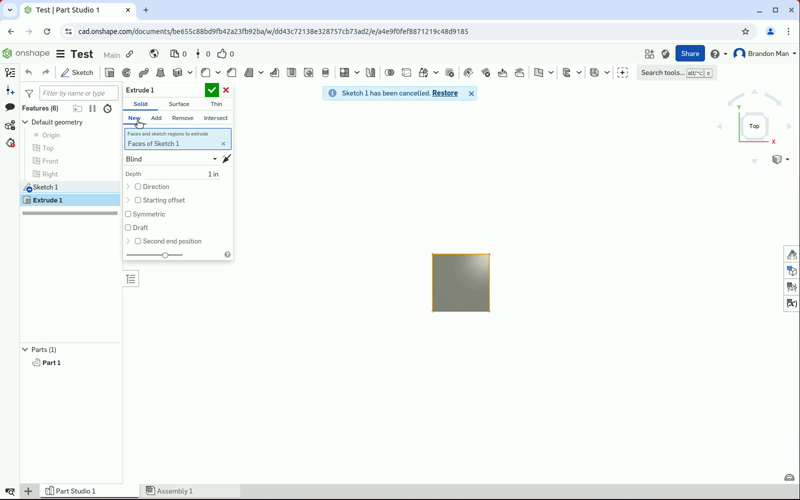
key(tab, 4)
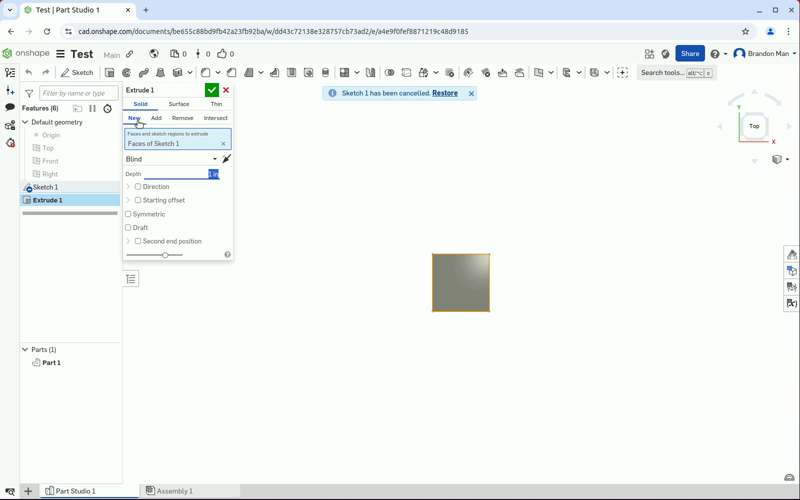
text(23.108)
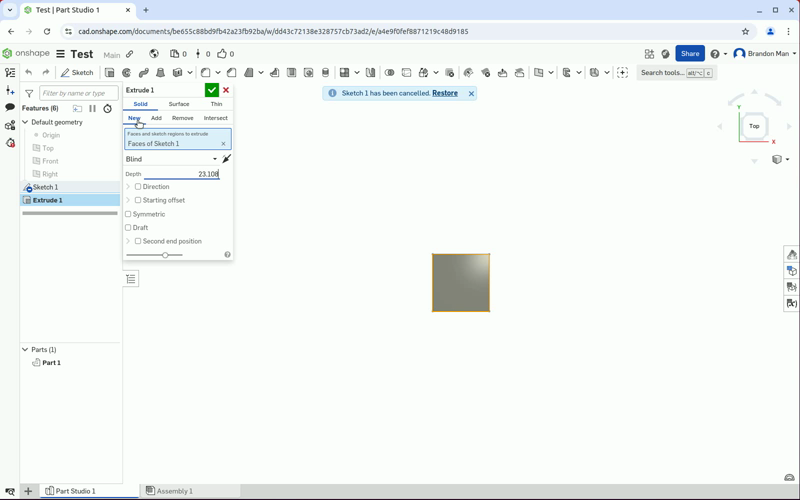
key(enter)
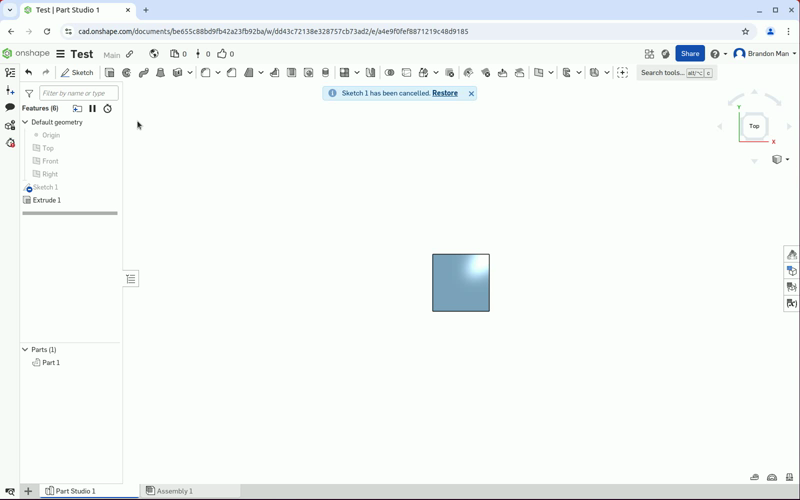
key(shift+h)
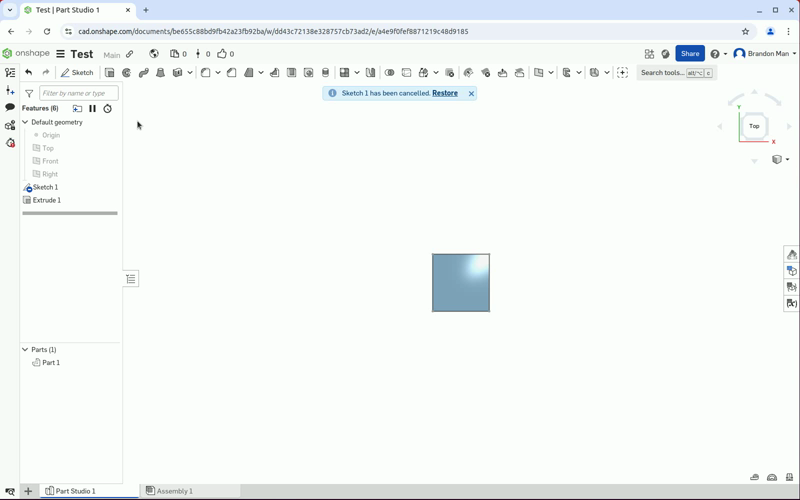
key(shift+h)
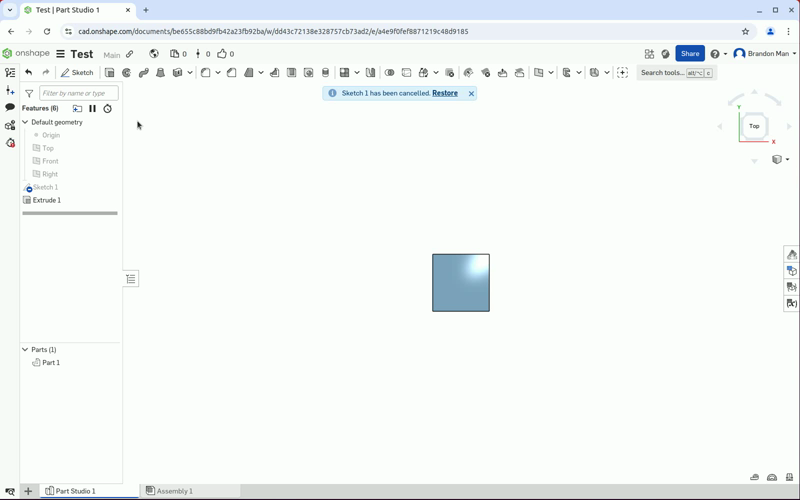
mouse_move(73, 189)
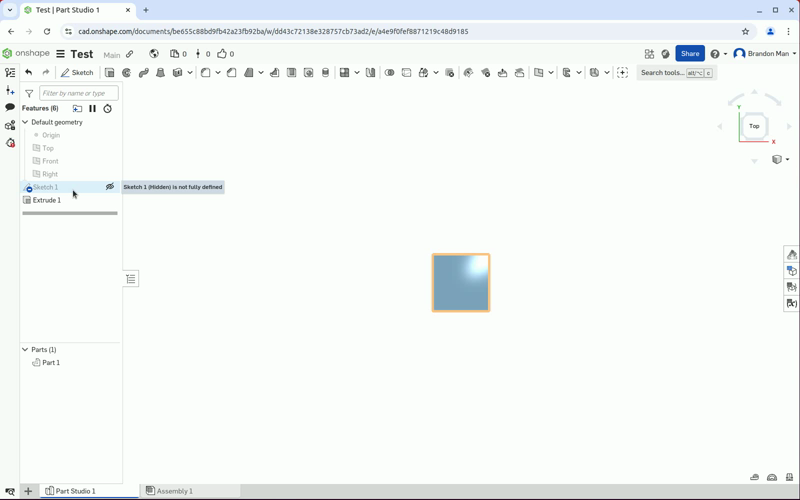
click(73, 189)
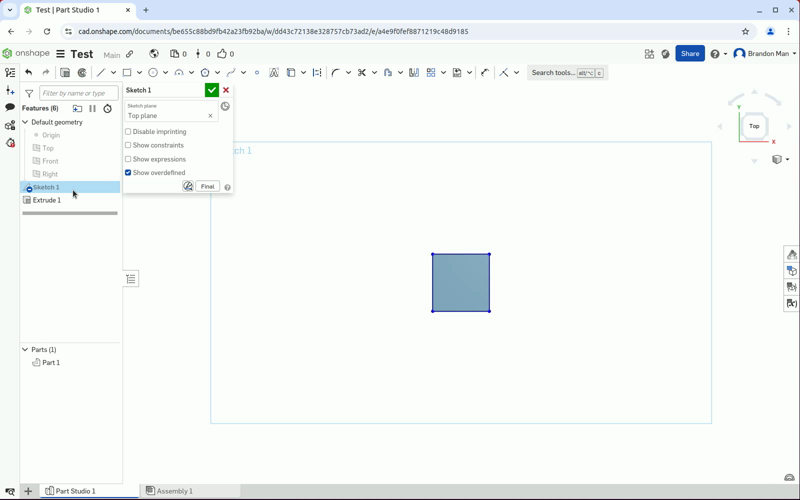
mouse_move(229, 92)
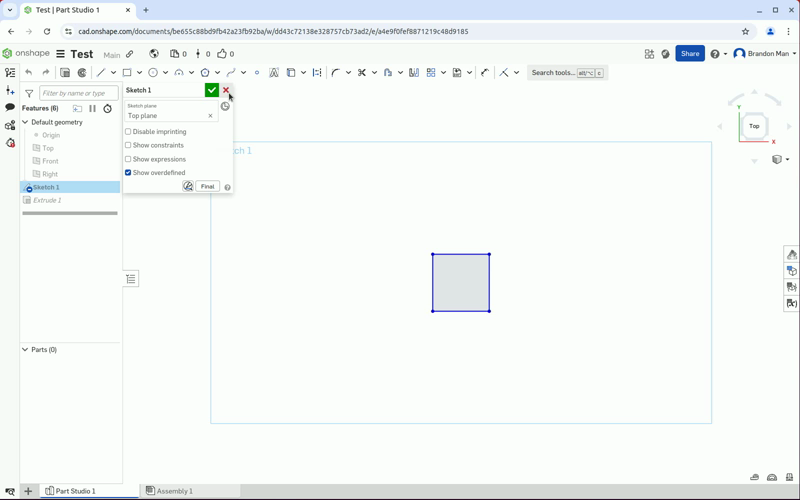
click(229, 92)
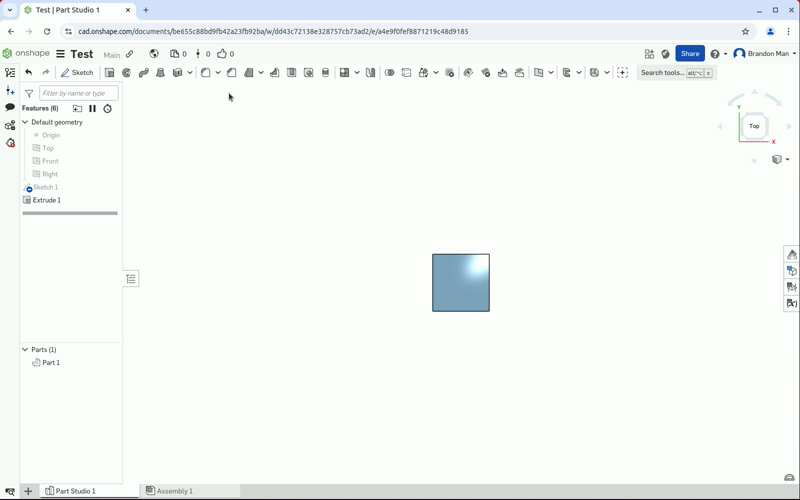
mouse_move(541, 75)
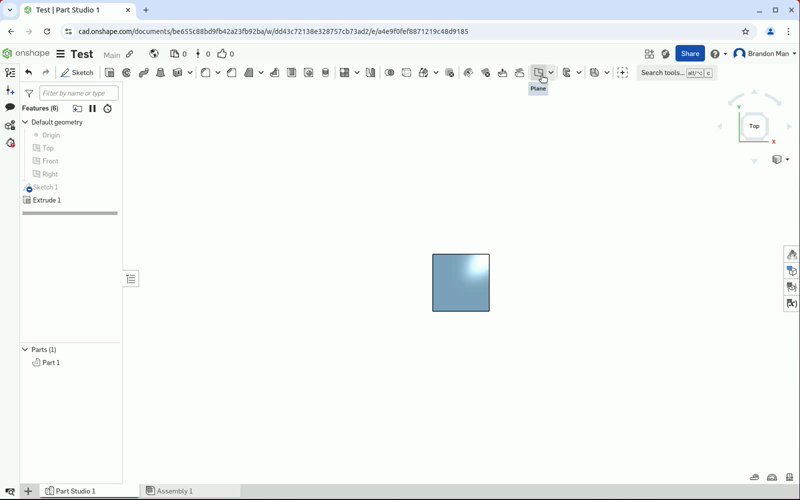
click(541, 75)
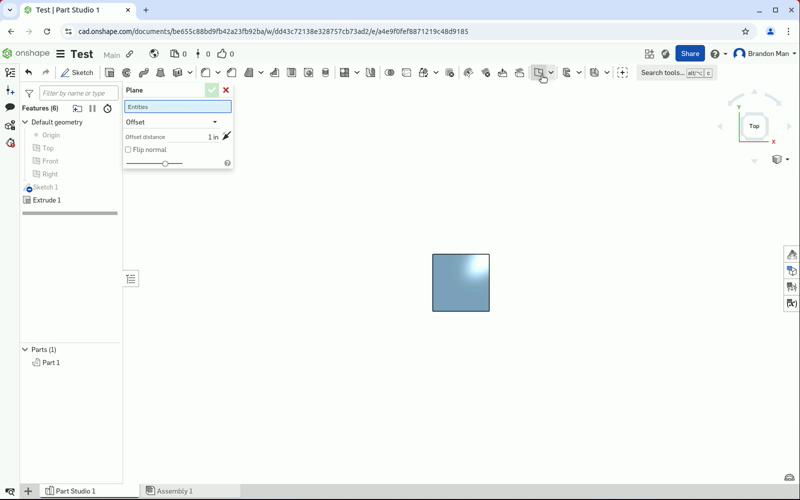
mouse_move(73, 150)
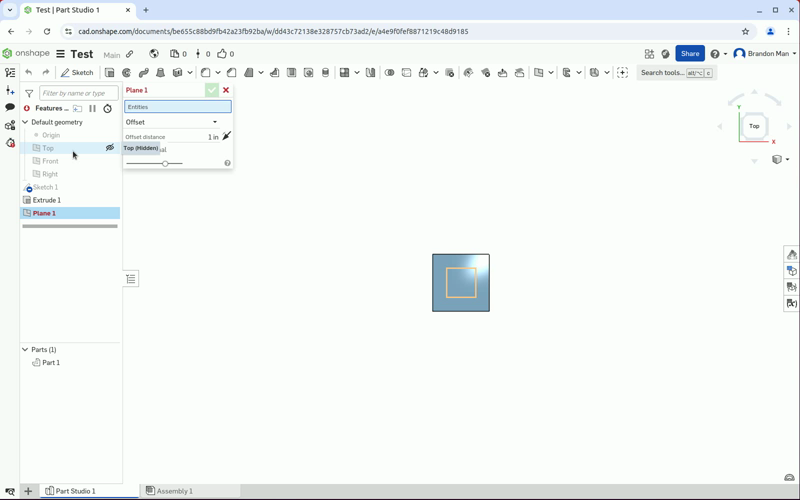
click(73, 150)
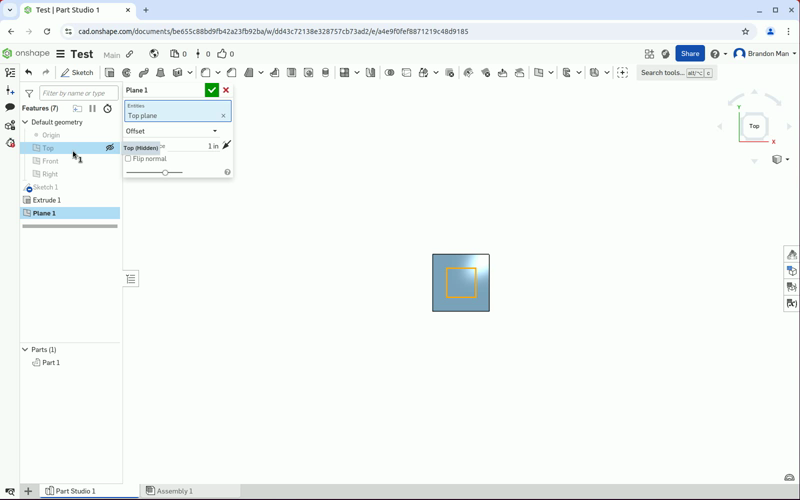
key(tab, 2)
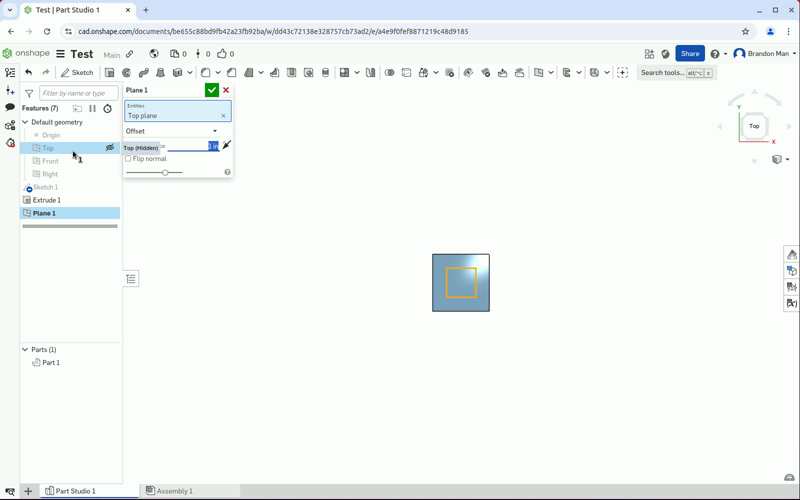
text(23.108)
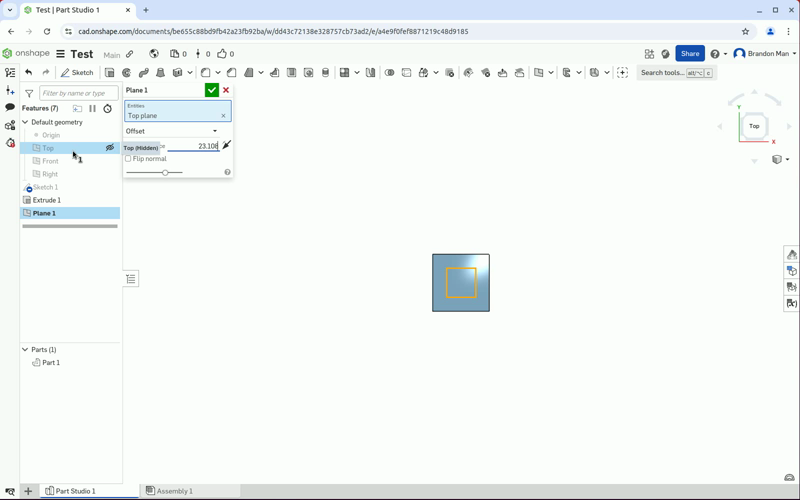
key(enter, 2)
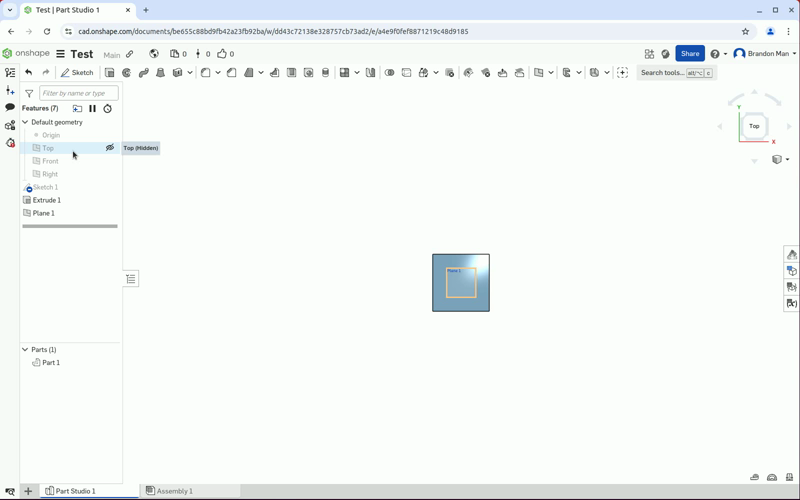
key(shift+s)
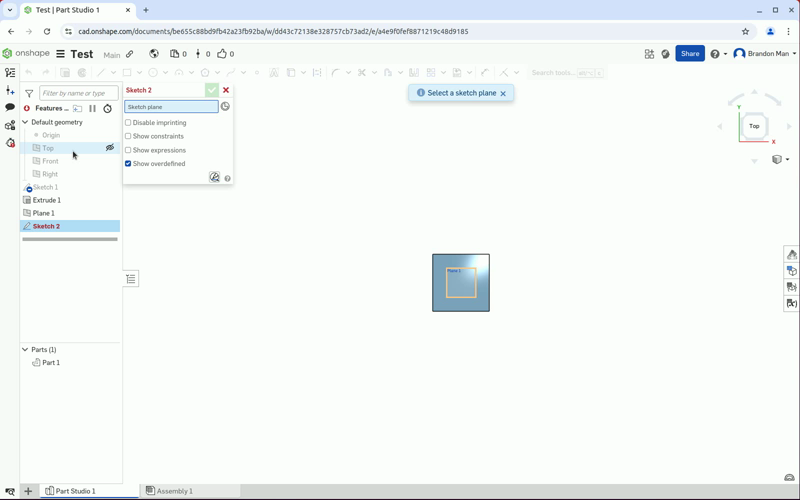
mouse_move(73, 215)
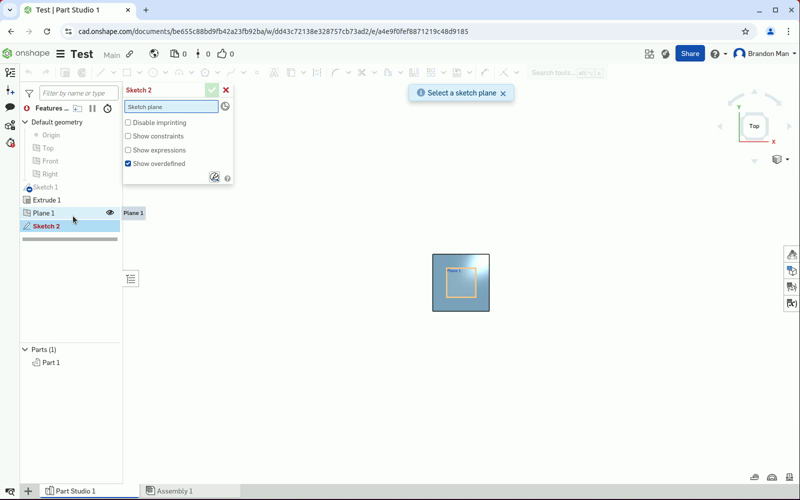
click(73, 215)
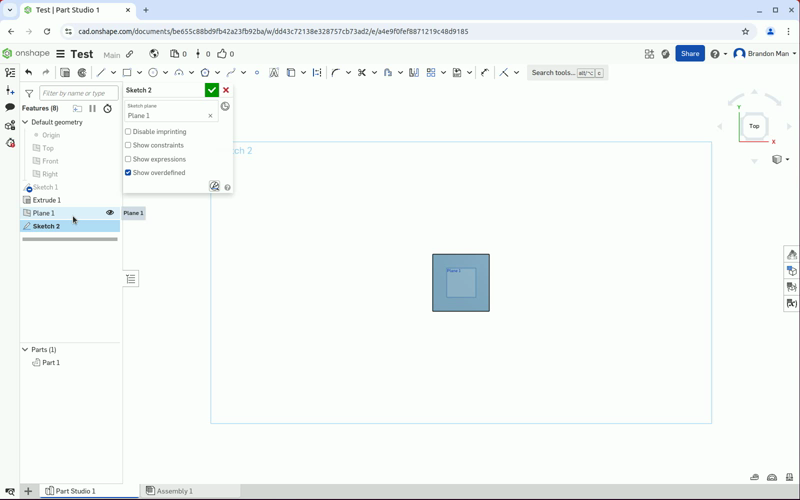
mouse_move(73, 352)
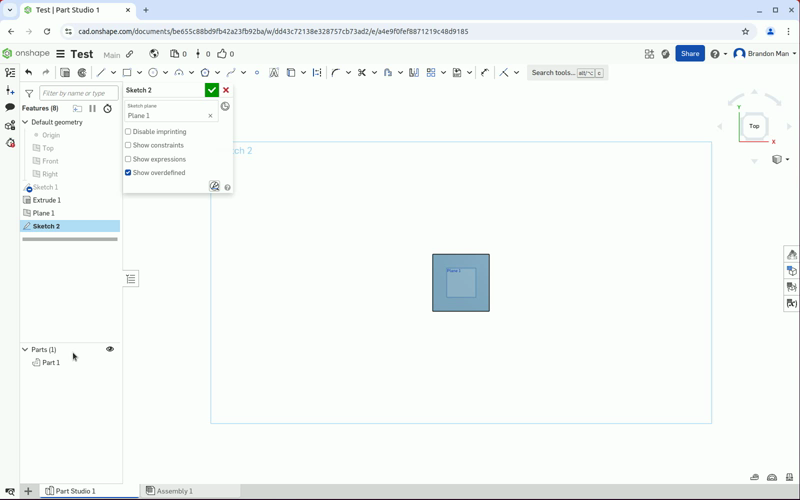
key(y)
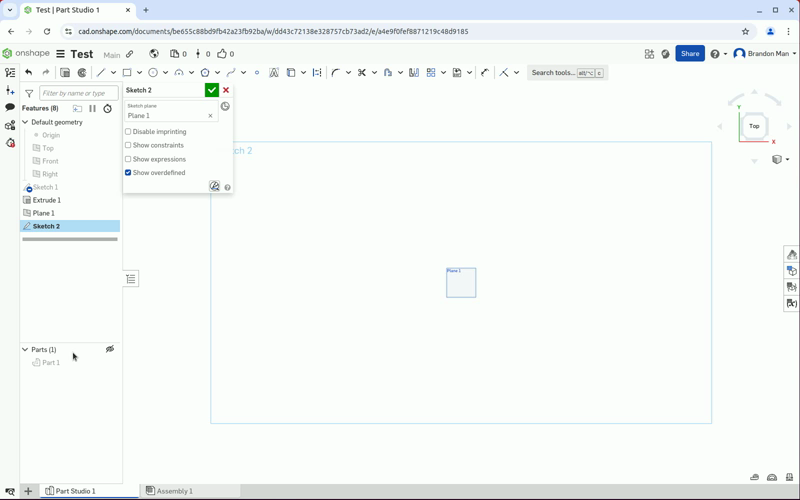
key(l)
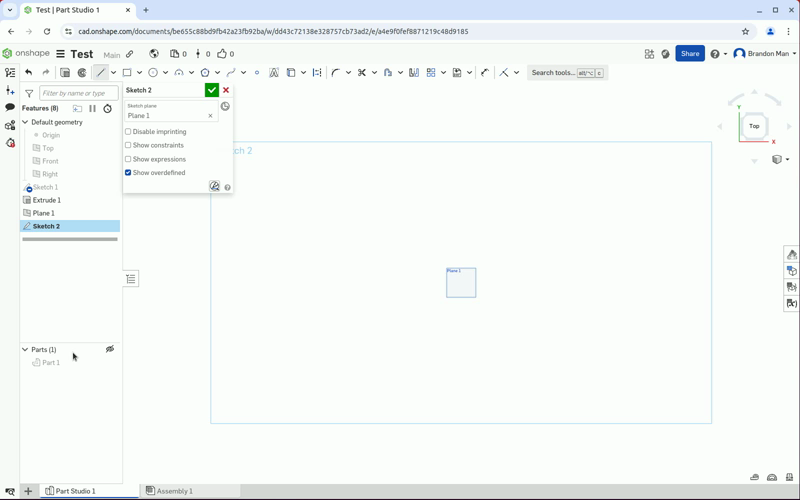
key_down(shift)
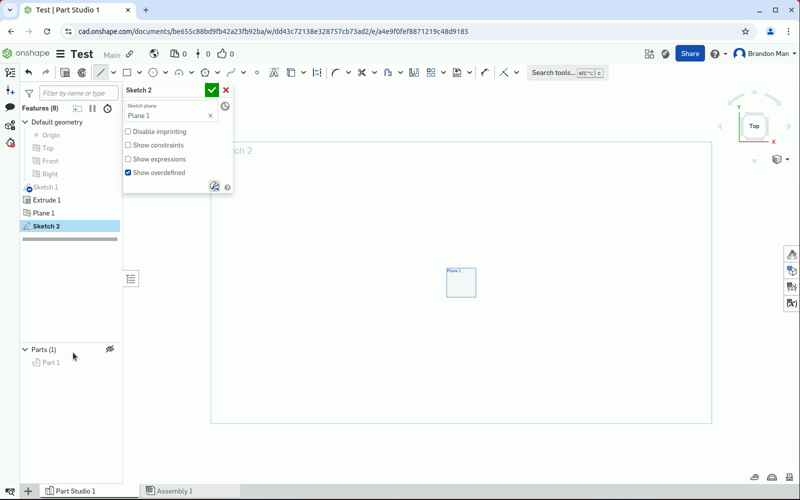
mouse_move(433, 309)
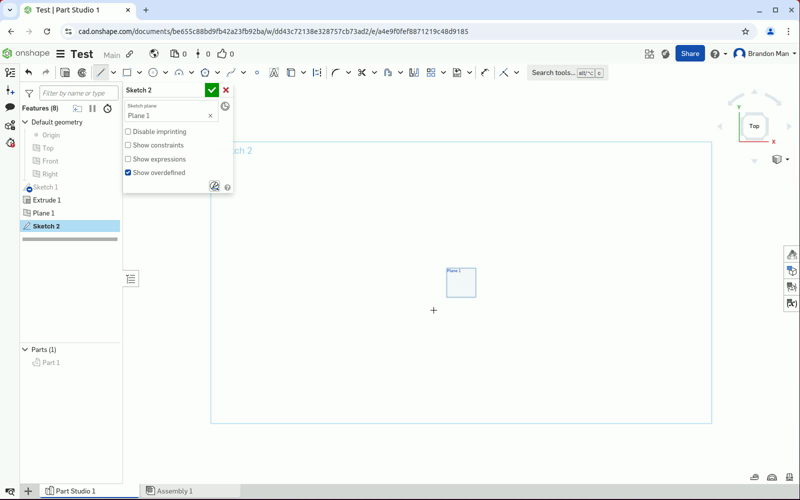
click(433, 309)
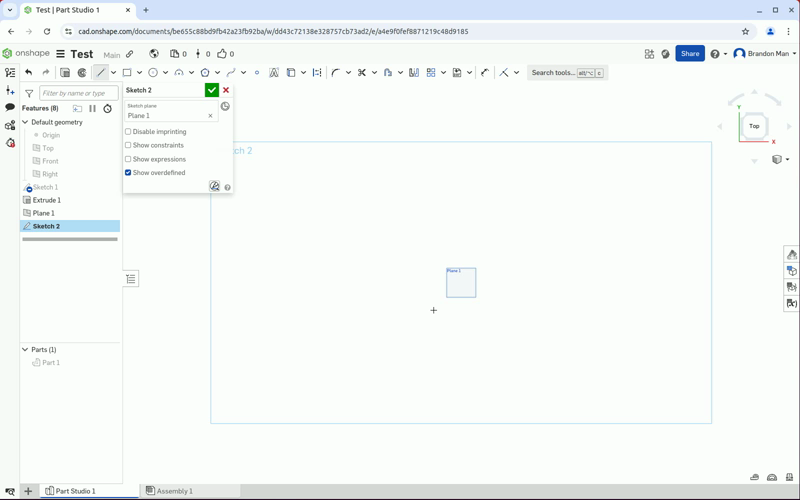
key_up(shift)
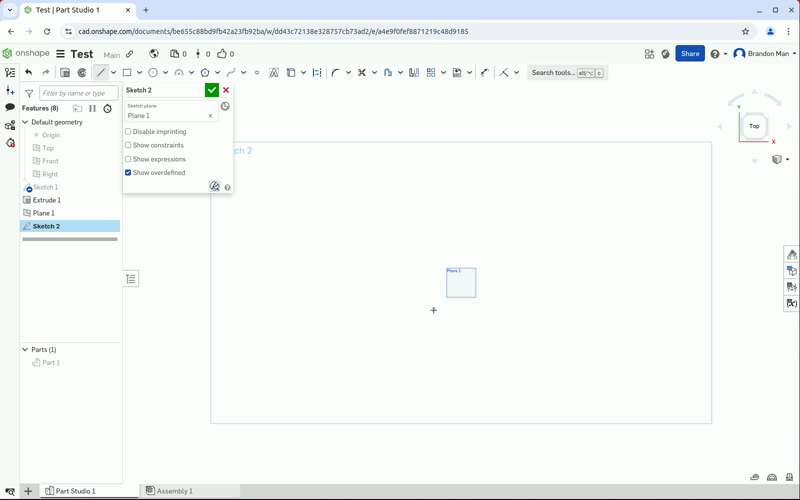
key_down(shift)
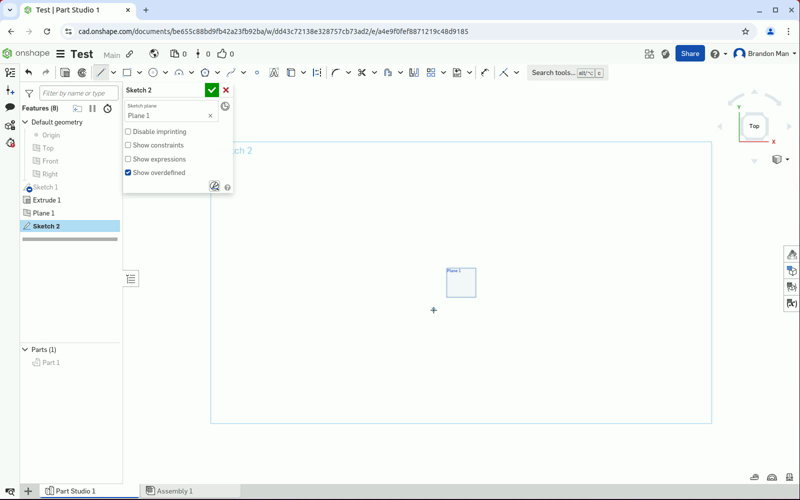
mouse_move(463, 309)
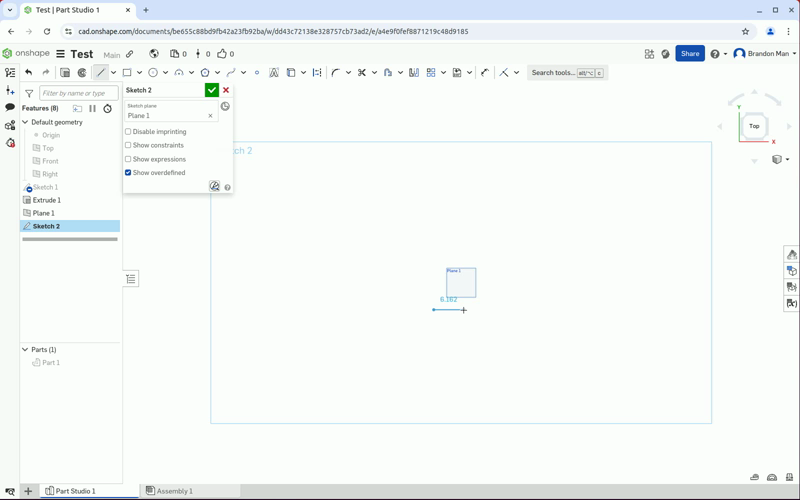
mouse_move(488, 309)
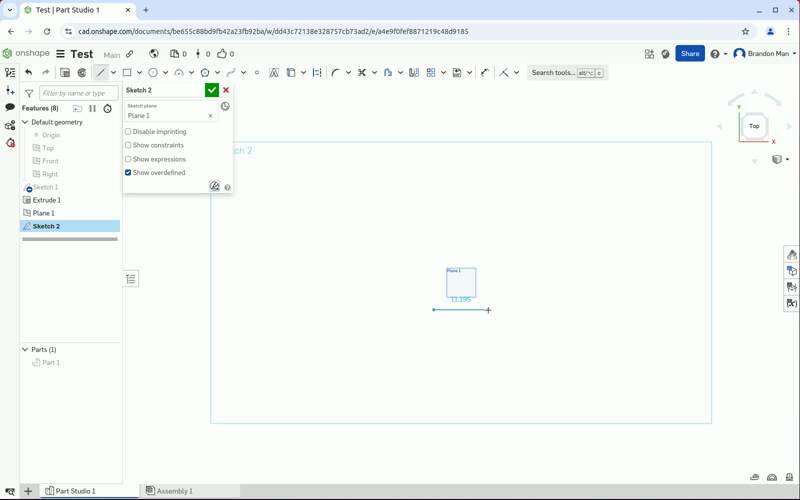
click(488, 309)
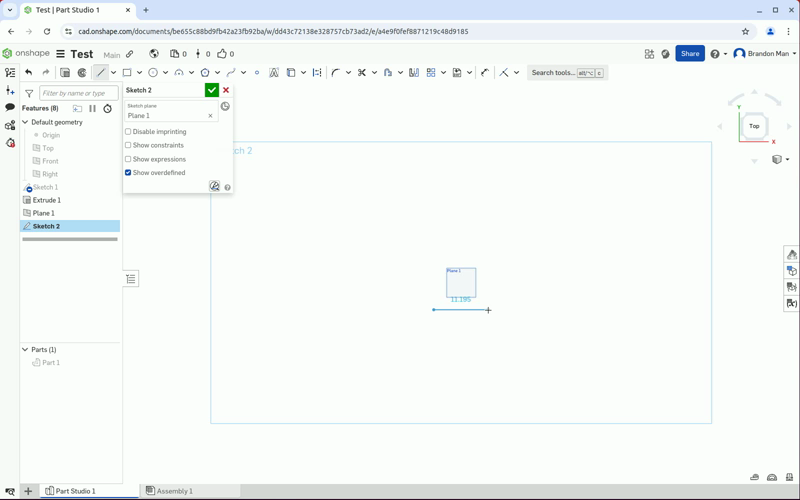
key_up(shift)
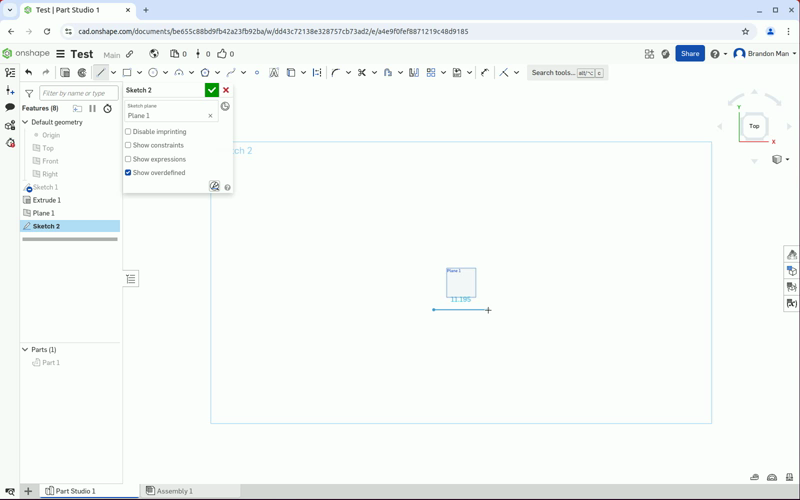
key_down(shift)
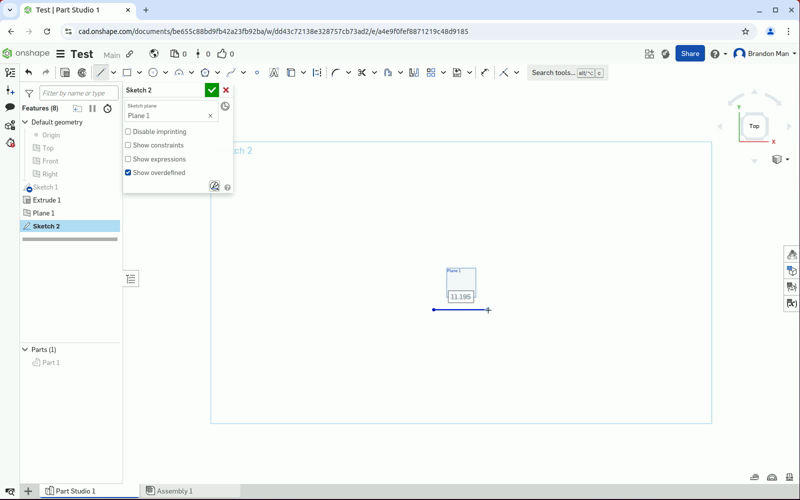
mouse_move(518, 309)
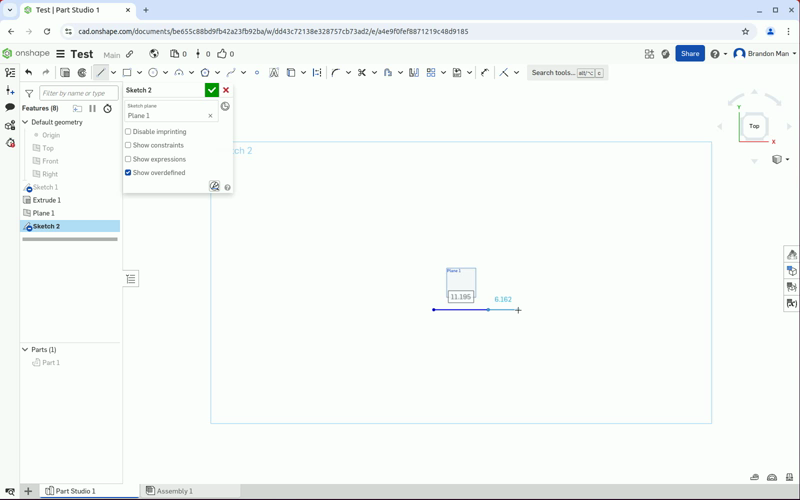
mouse_move(488, 255)
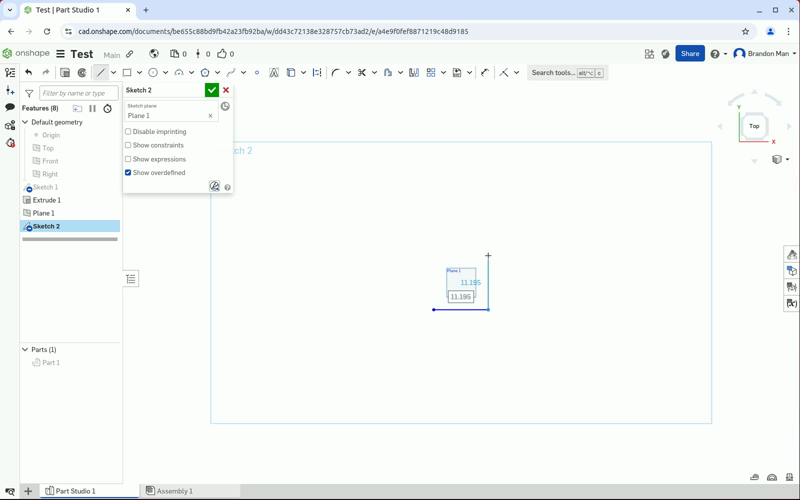
click(488, 255)
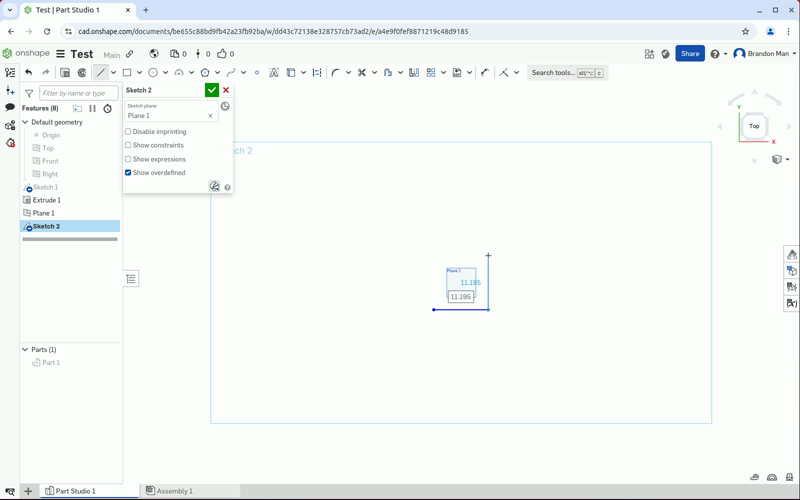
key_up(shift)
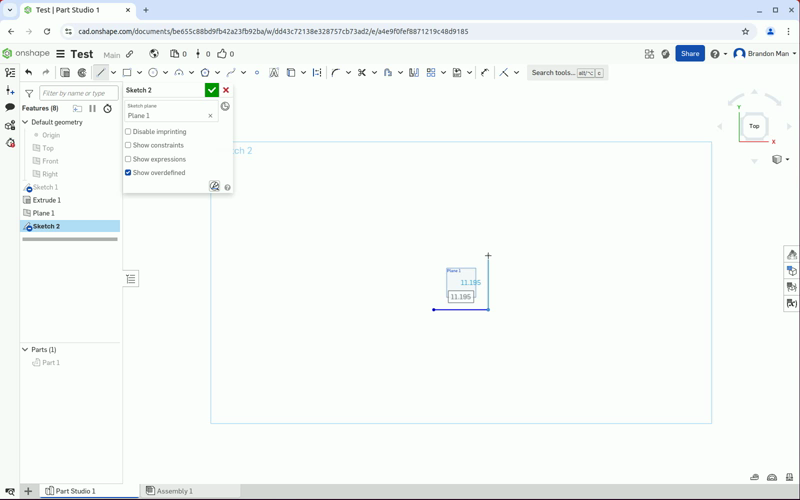
key_down(shift)
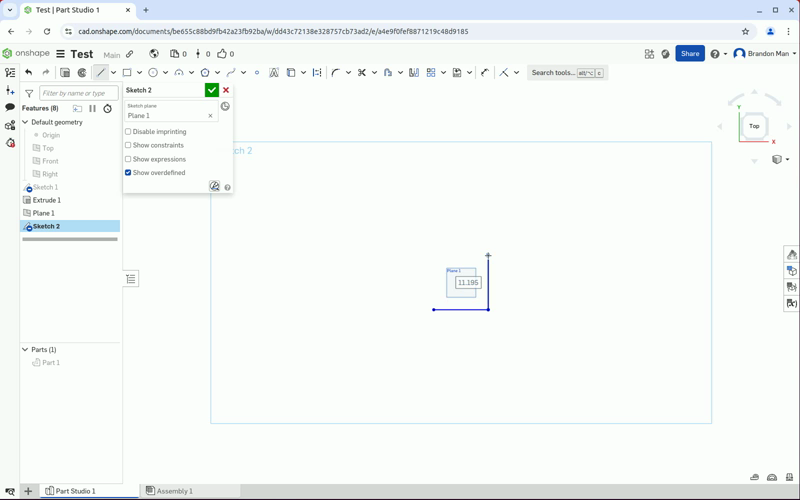
mouse_move(518, 255)
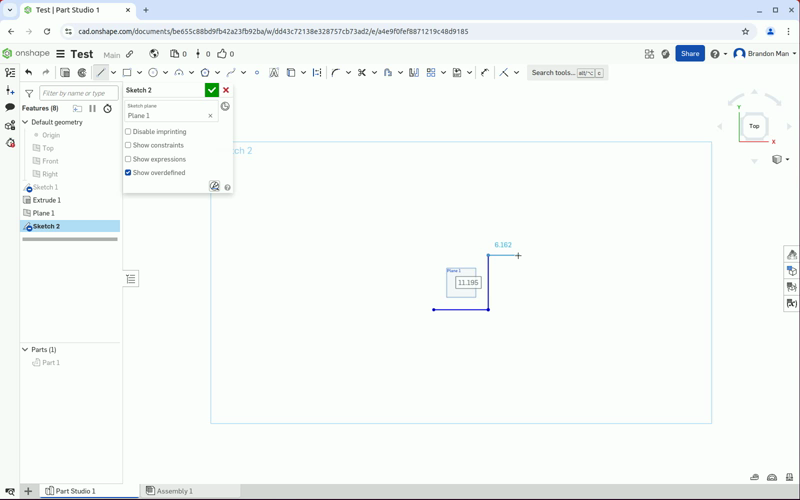
mouse_move(433, 255)
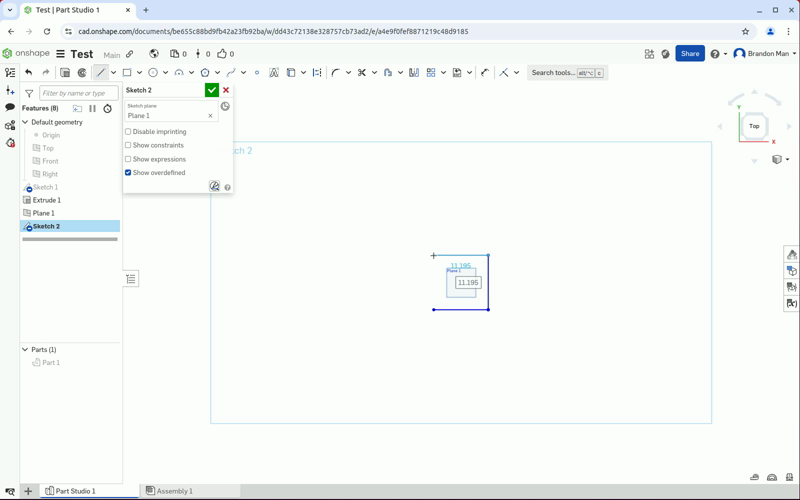
click(433, 255)
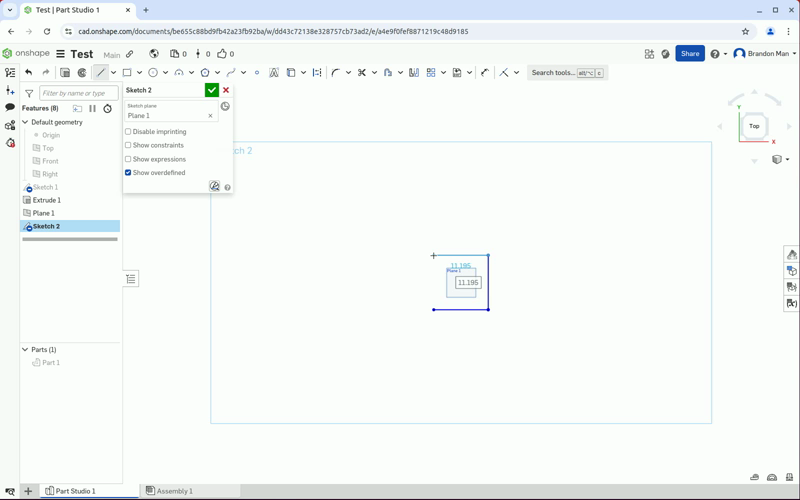
key_up(shift)
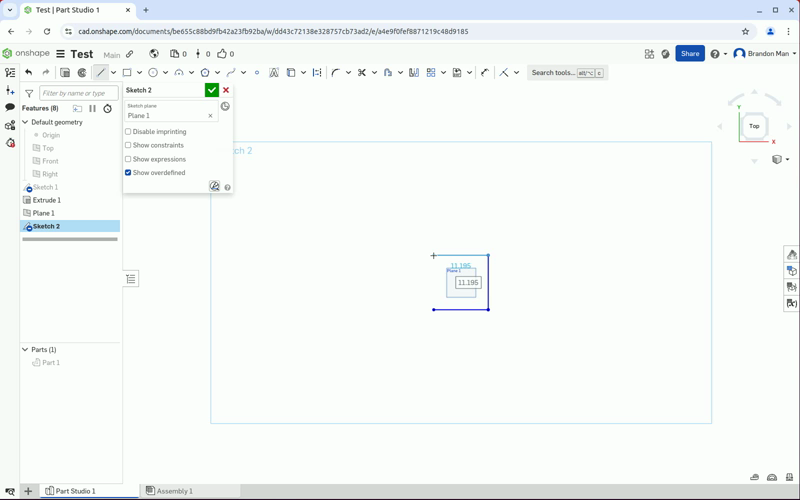
mouse_move(463, 255)
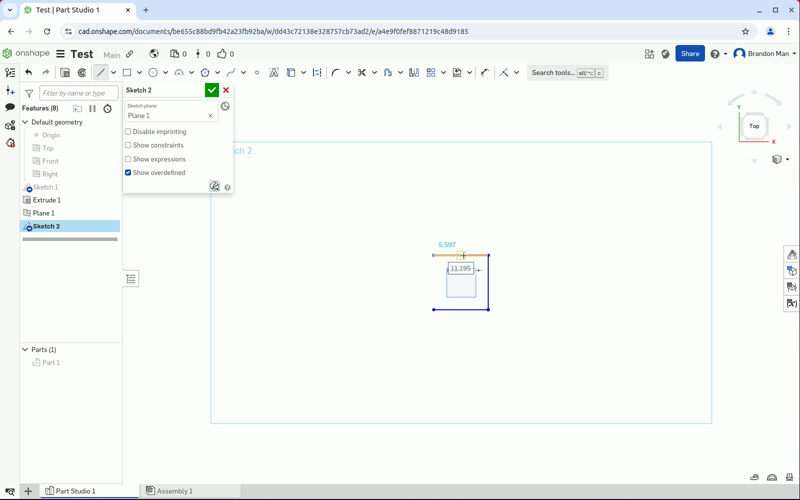
key_down(shift)
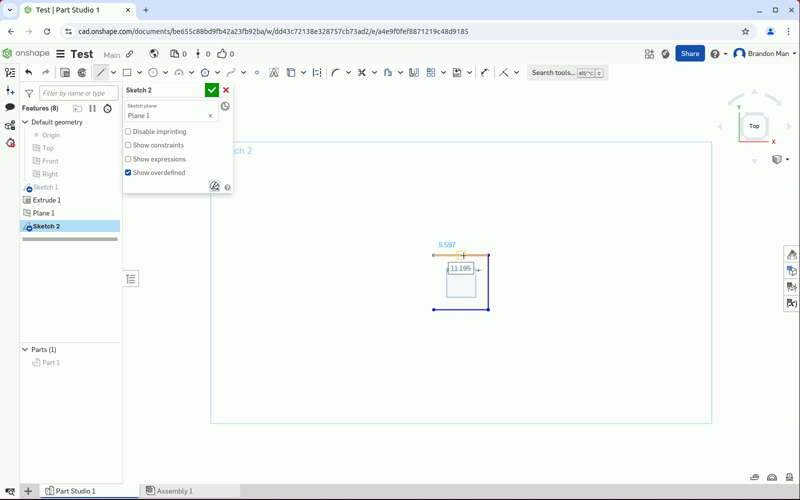
mouse_move(433, 309)
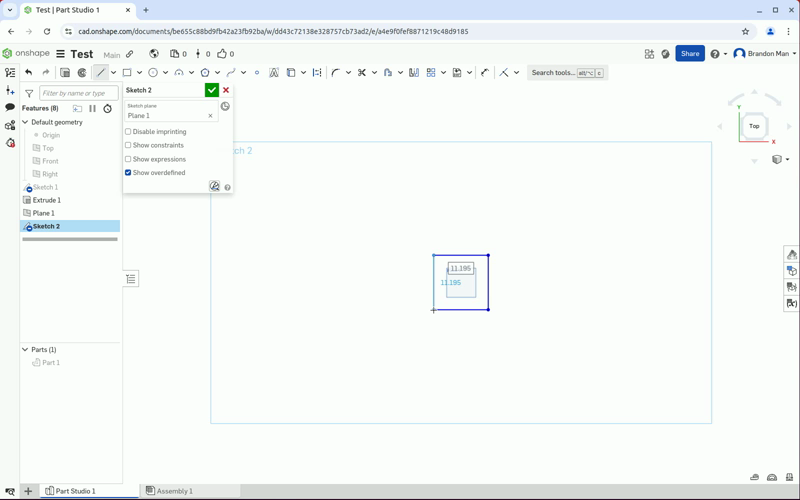
key_up(shift)
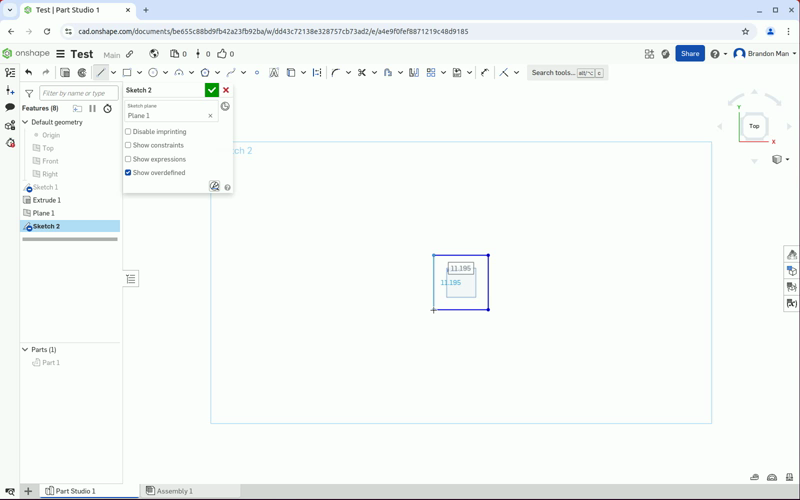
click(433, 309)
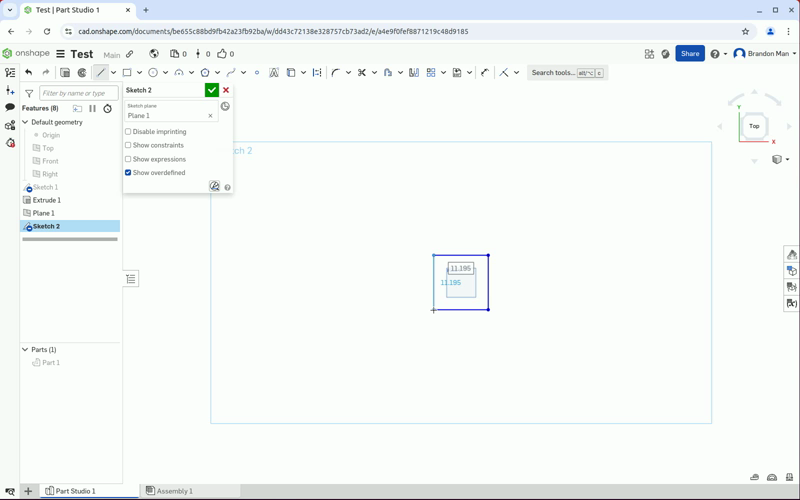
key(esc)
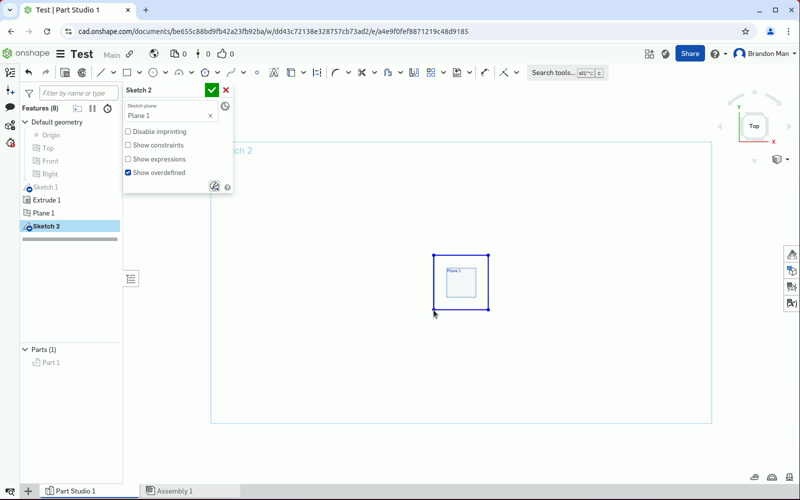
mouse_move(484, 284)
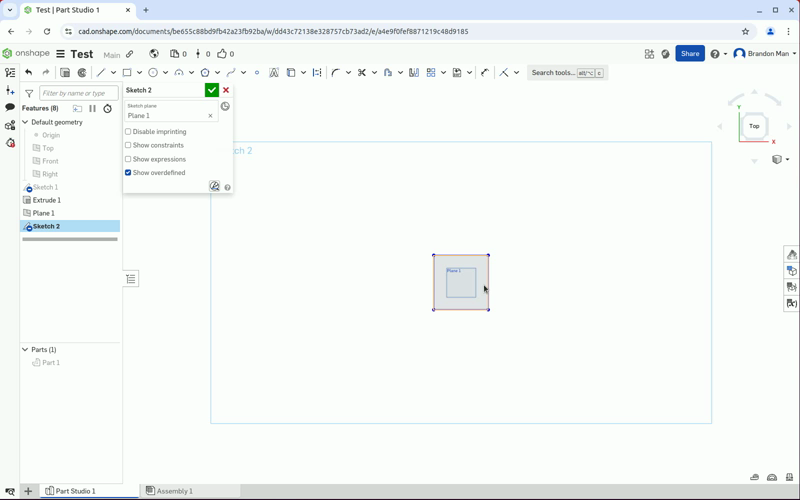
click(484, 284)
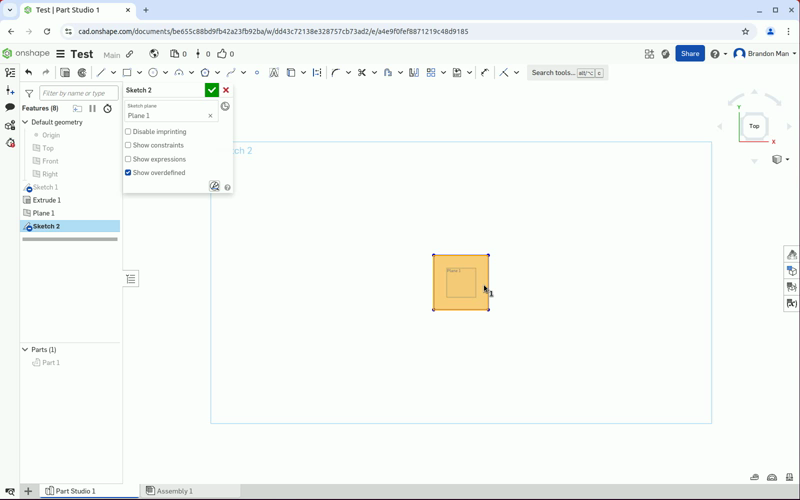
mouse_move(73, 352)
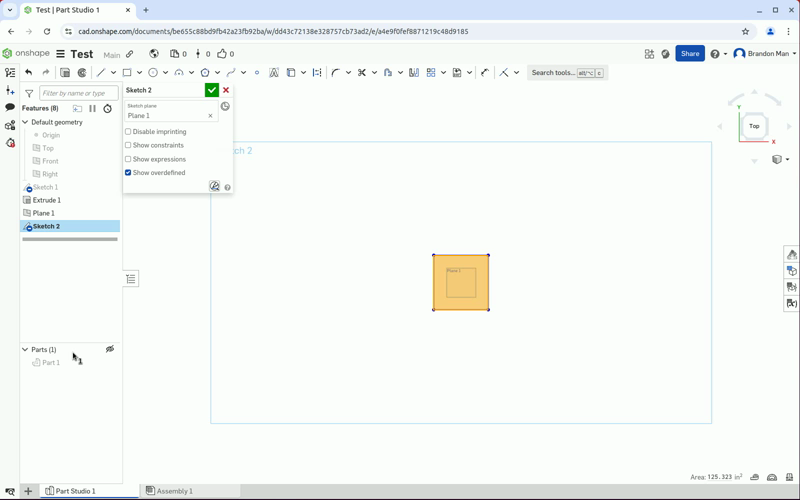
key(shift+y)
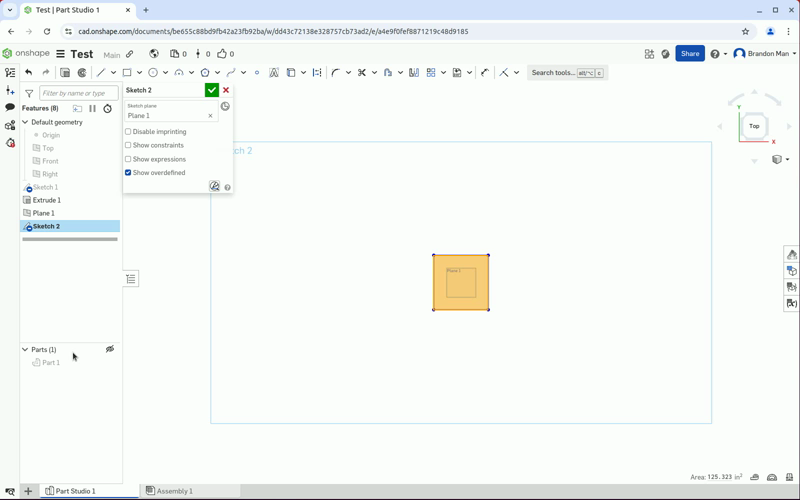
key(shift+e)
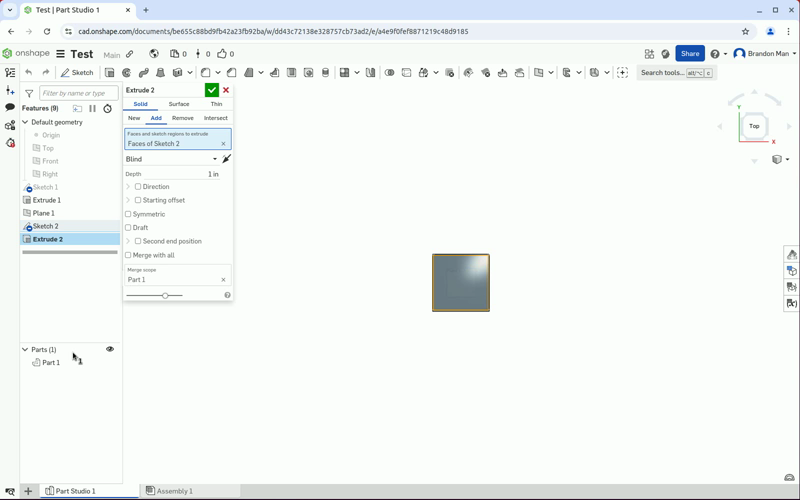
mouse_move(143, 106)
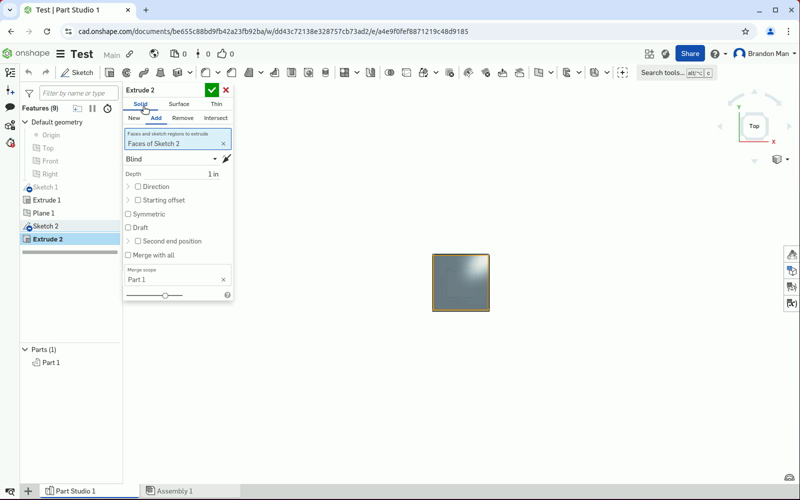
click(143, 106)
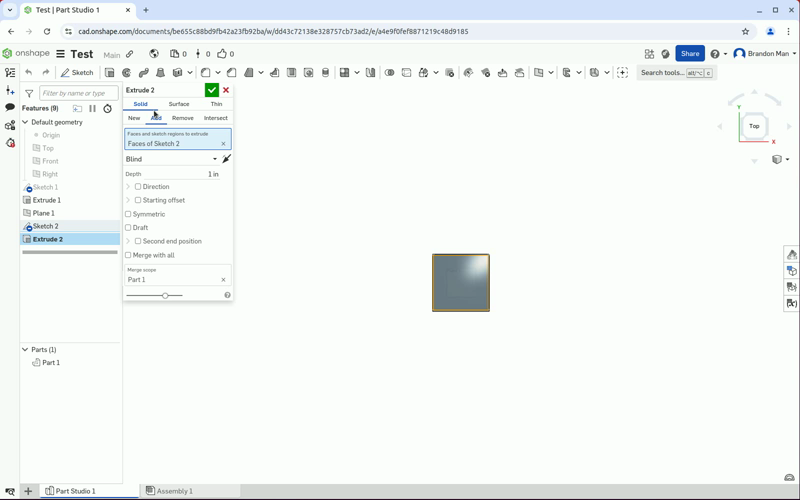
mouse_move(186, 120)
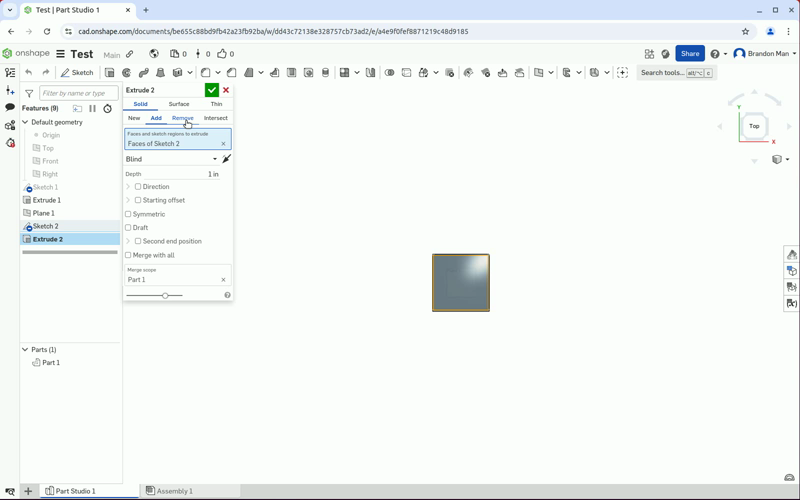
click(186, 120)
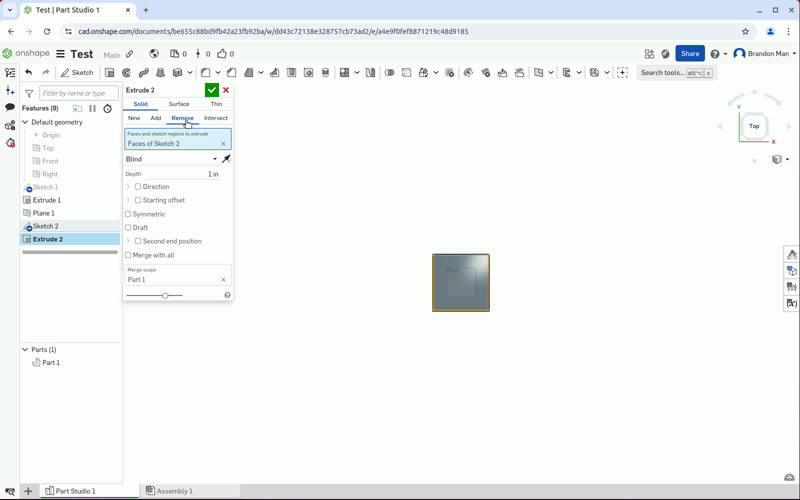
key(tab, 4)
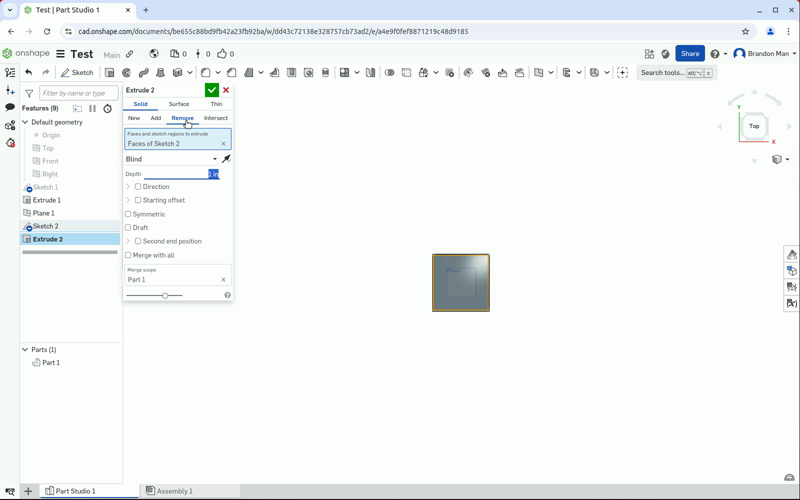
text(22.868)
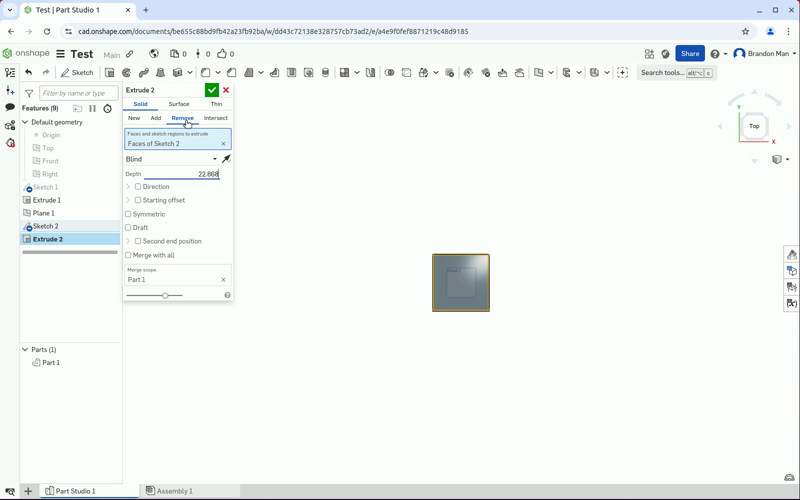
key(tab, 6)
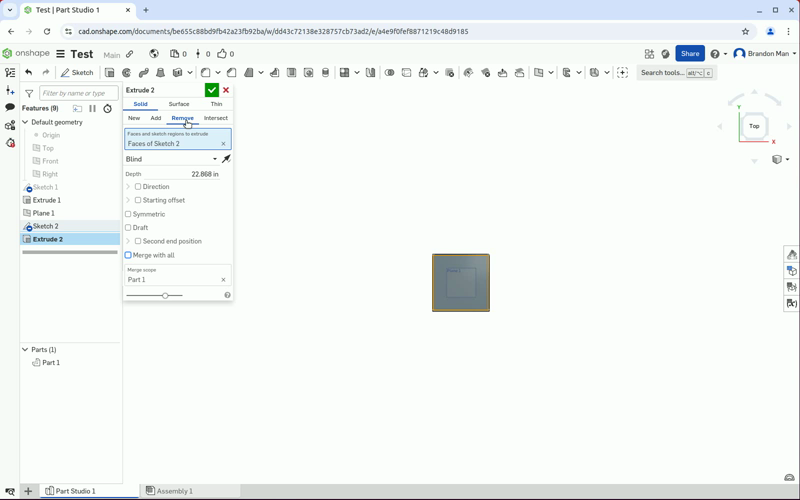
key(space)
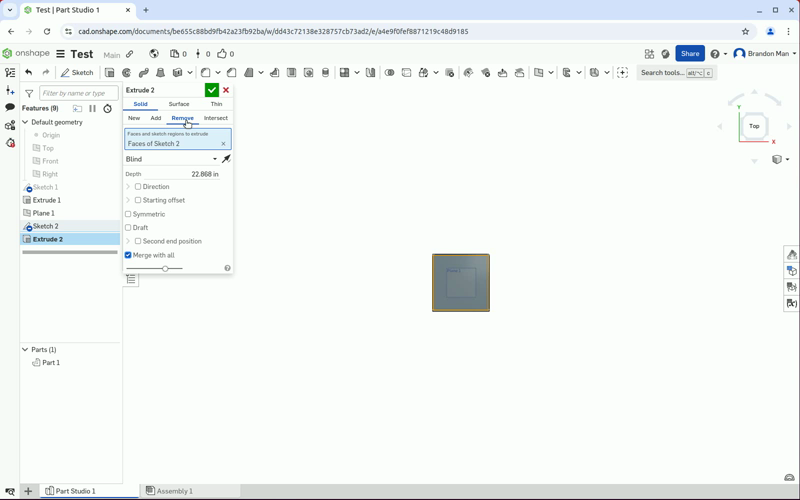
key(enter)
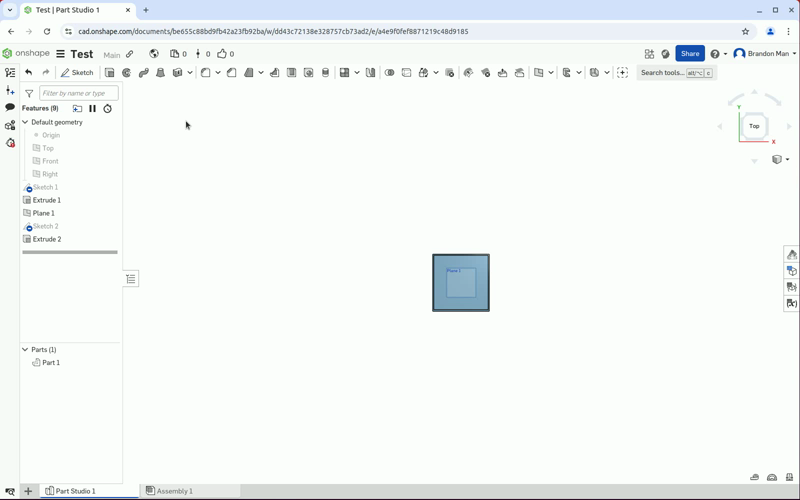
key(shift+h)
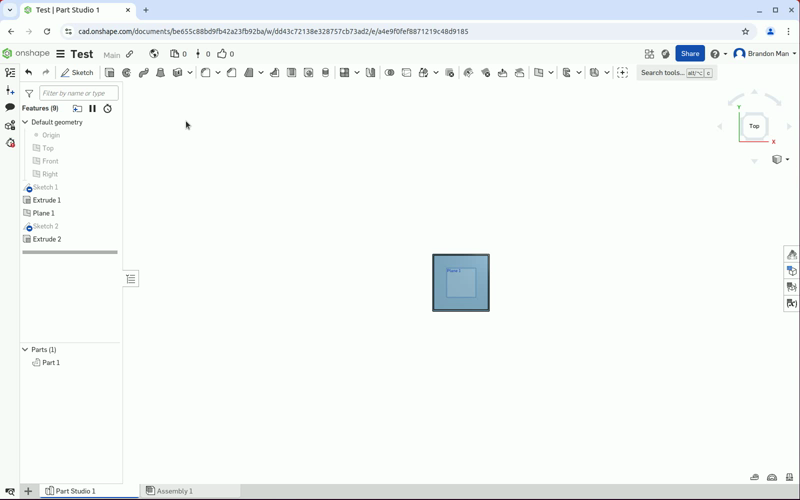
key(shift+h)
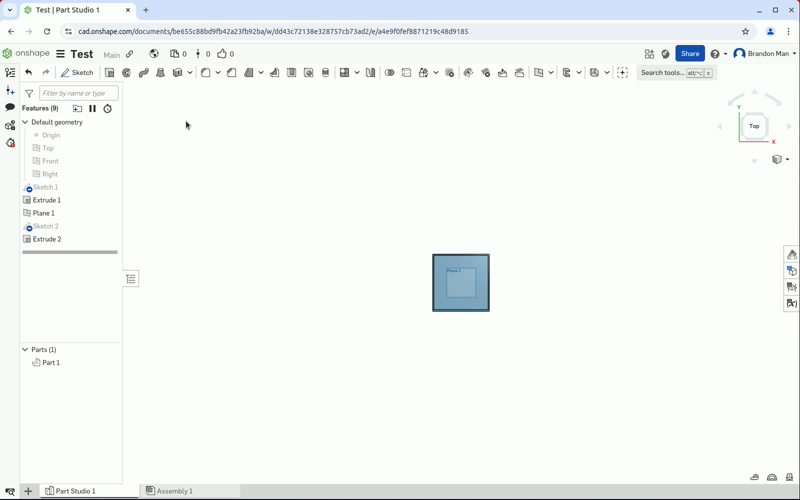
mouse_move(73, 189)
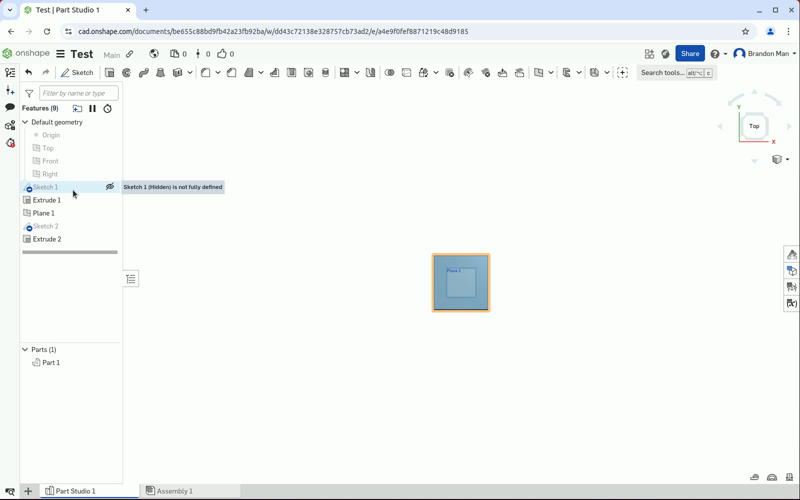
click(73, 189)
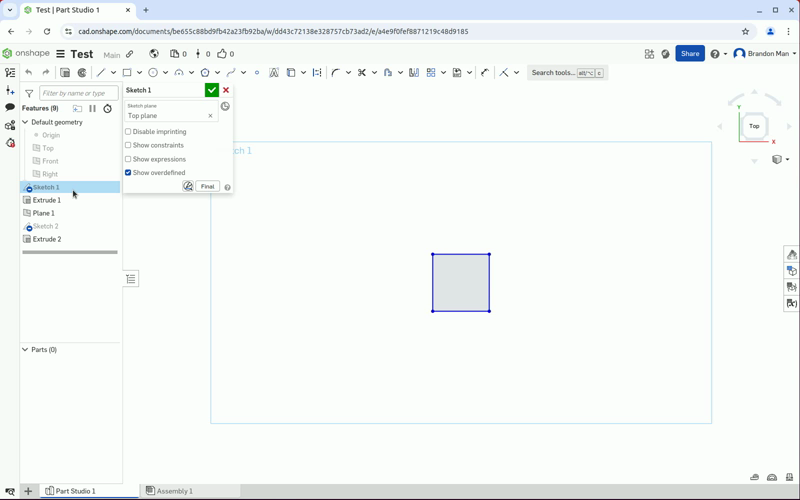
mouse_move(229, 92)
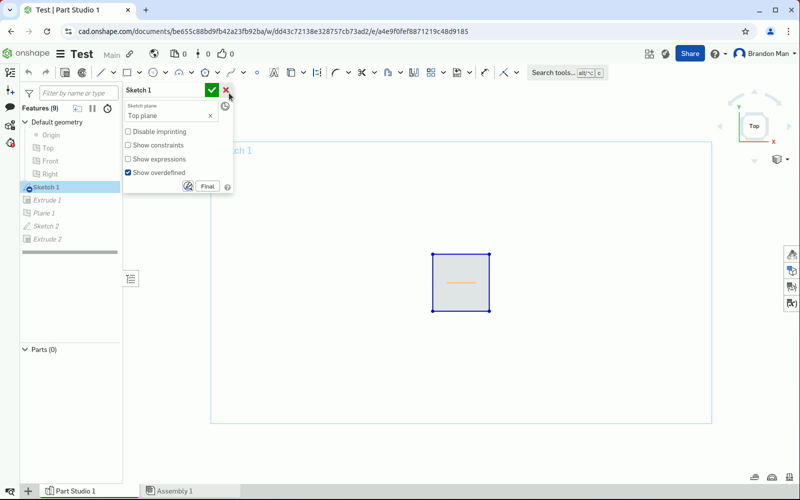
click(229, 92)
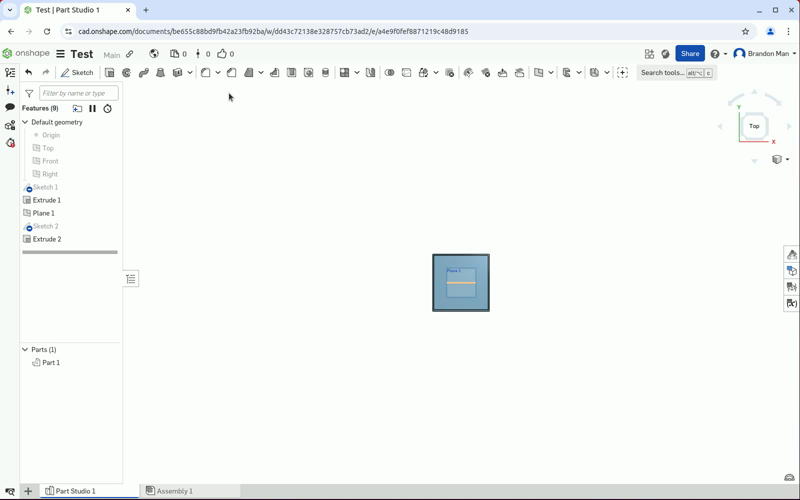
mouse_move(73, 352)
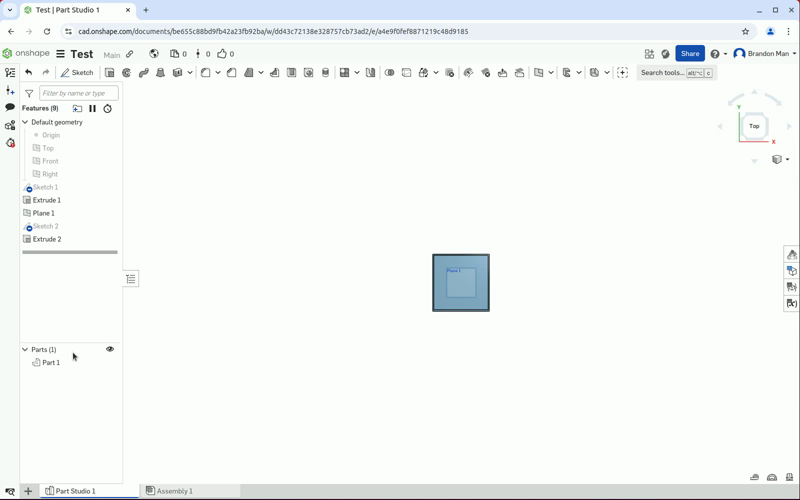
key(y)
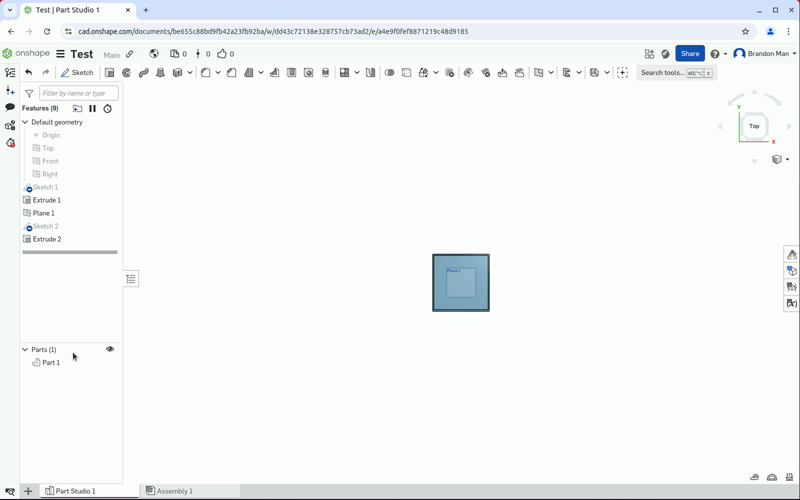
key(shift+p)
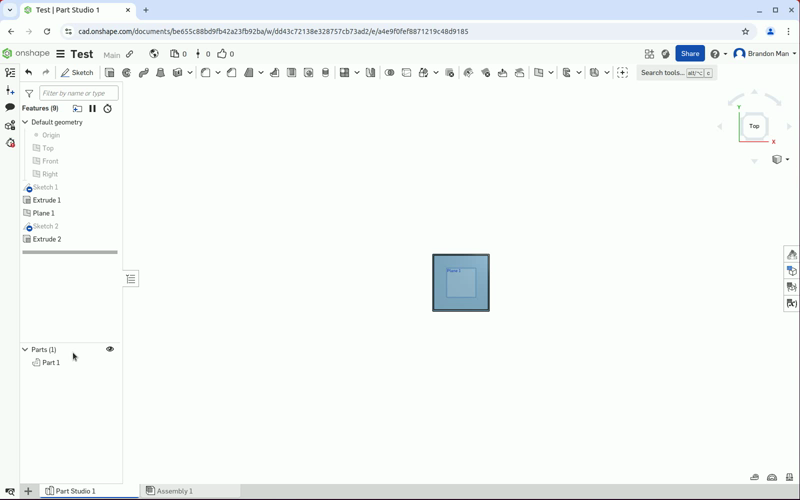
key(space)
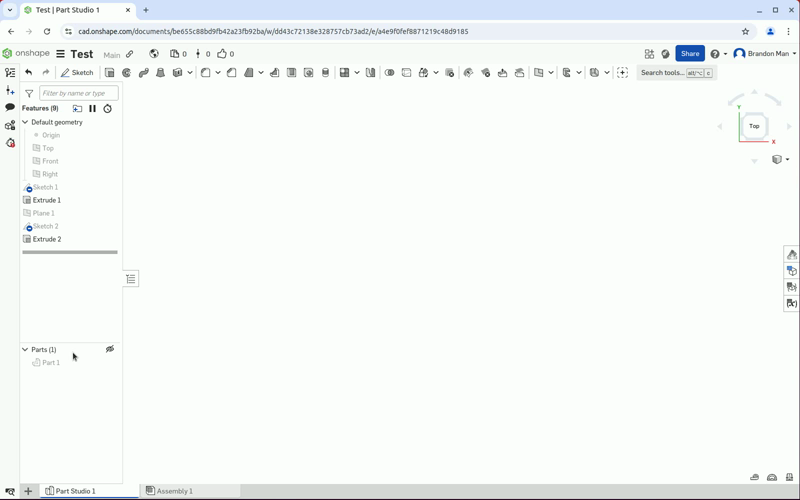
key_down(shift)
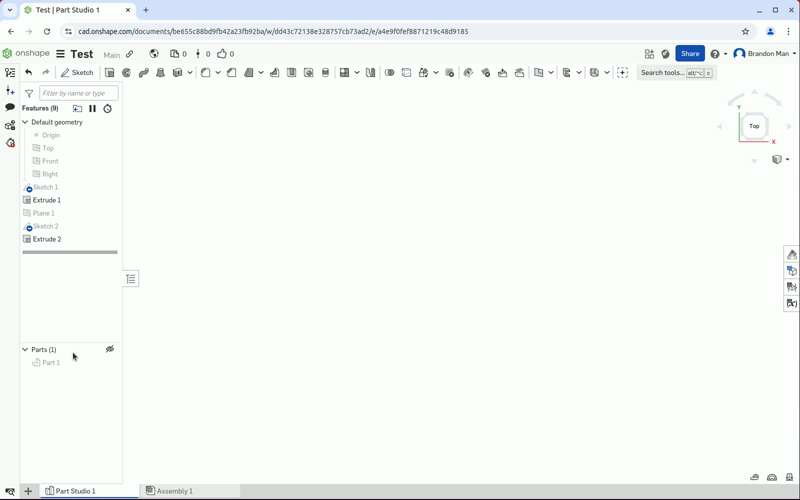
key(up)
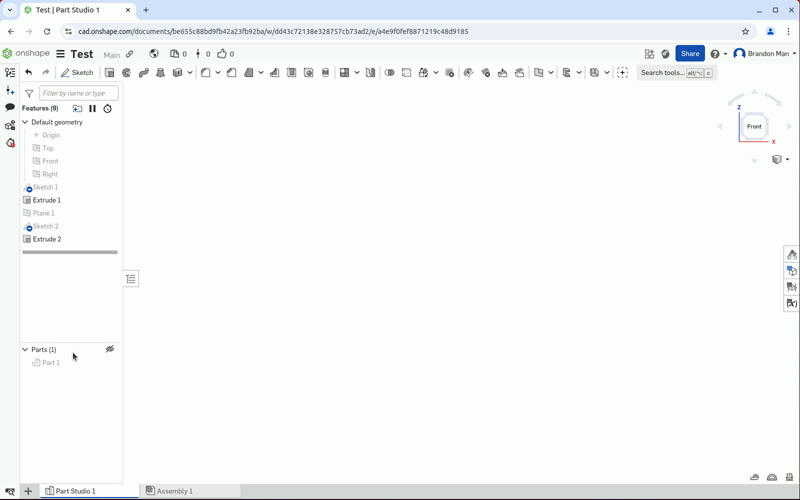
key_up(shift)
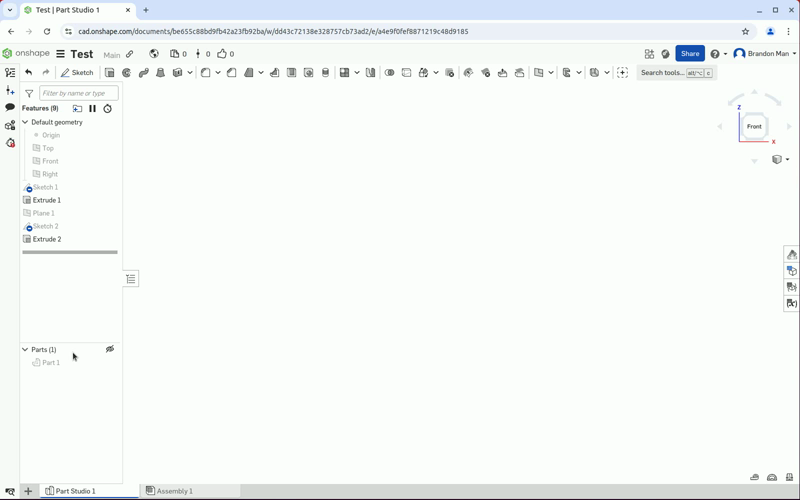
key(space)
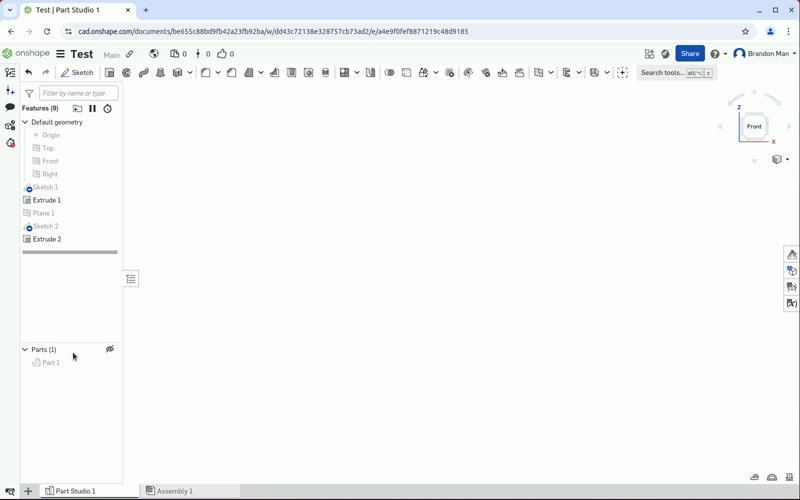
key_down(shift)
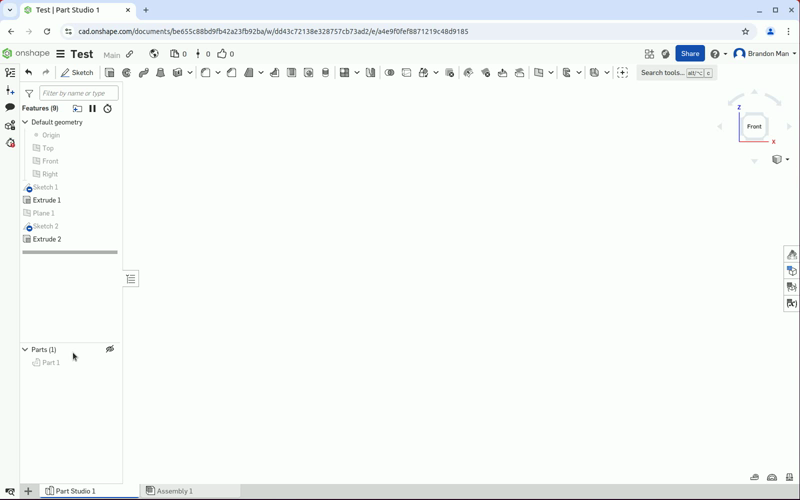
key(left)
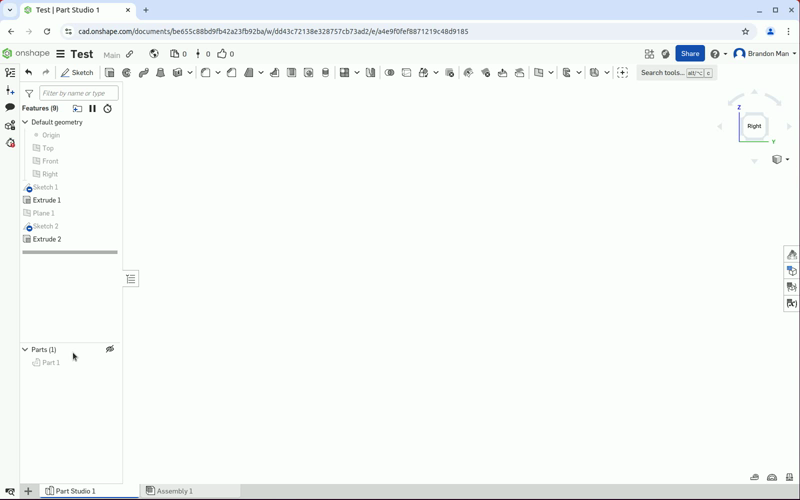
key_up(shift)
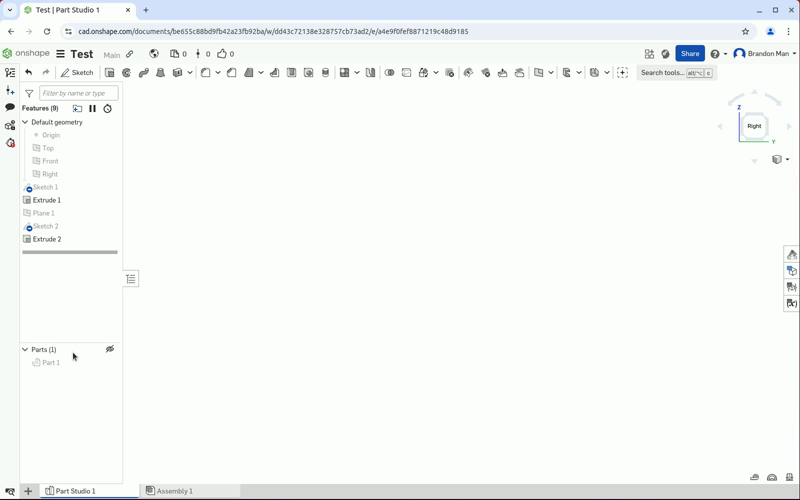
mouse_move(73, 352)
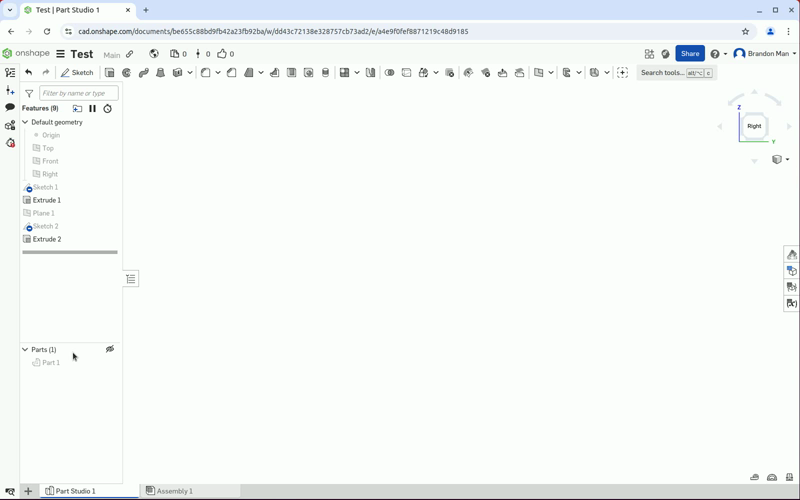
key(shift+y)
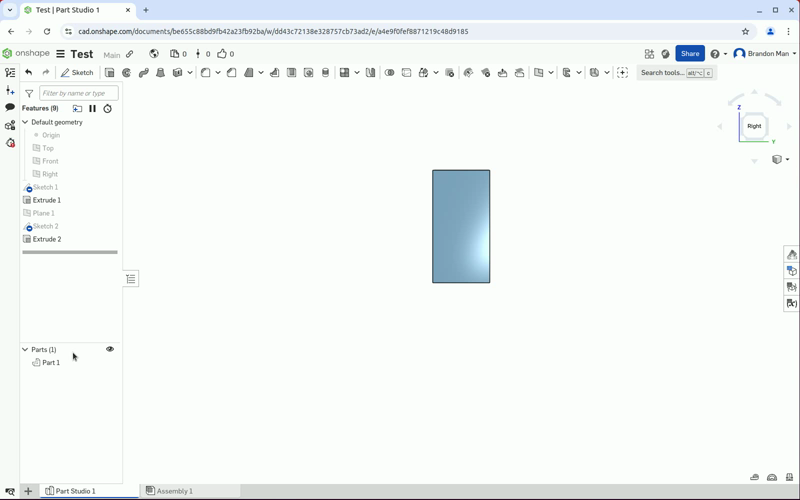
mouse_move(541, 75)
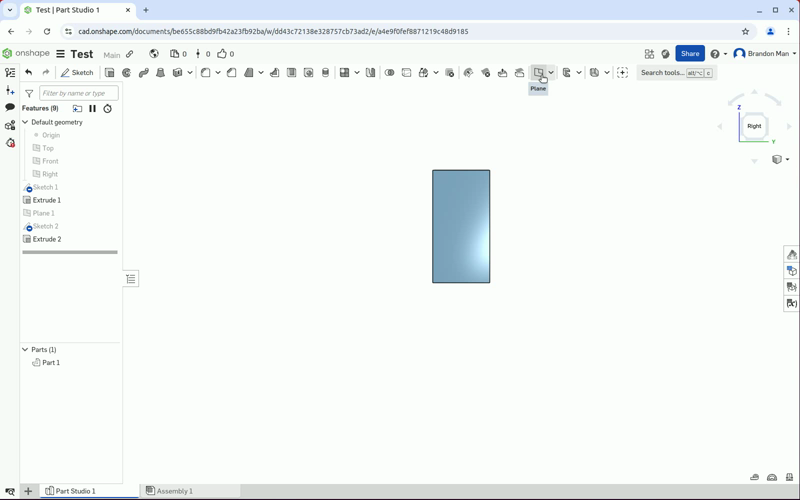
click(541, 75)
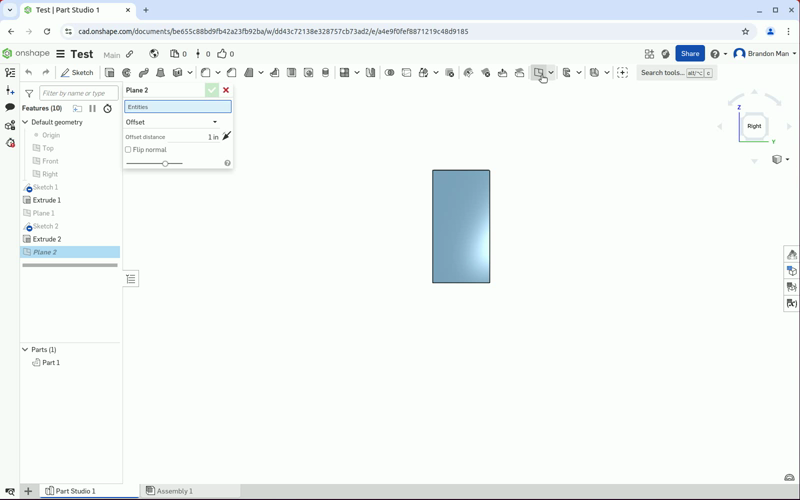
mouse_move(73, 176)
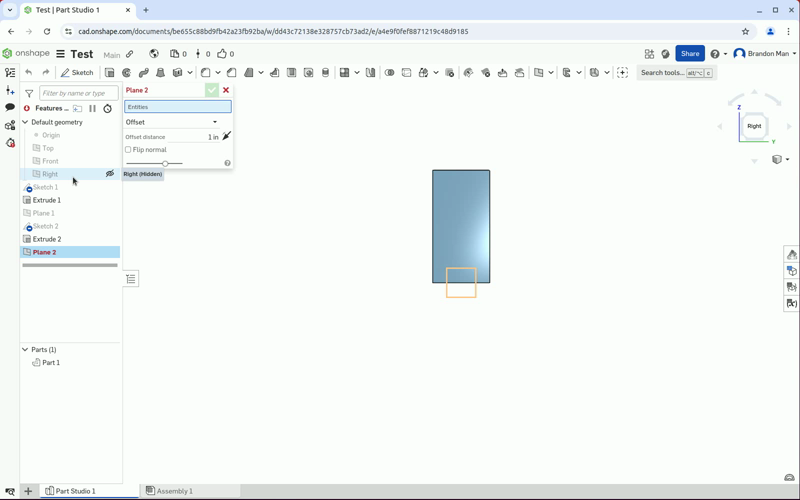
click(73, 176)
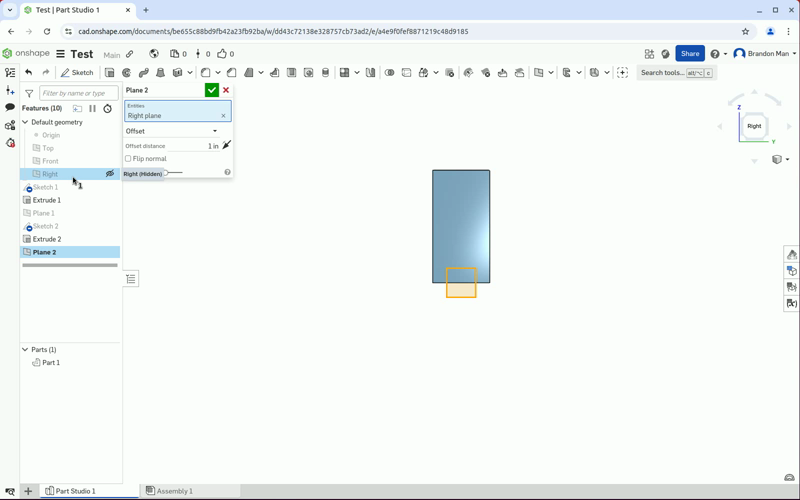
key(tab, 2)
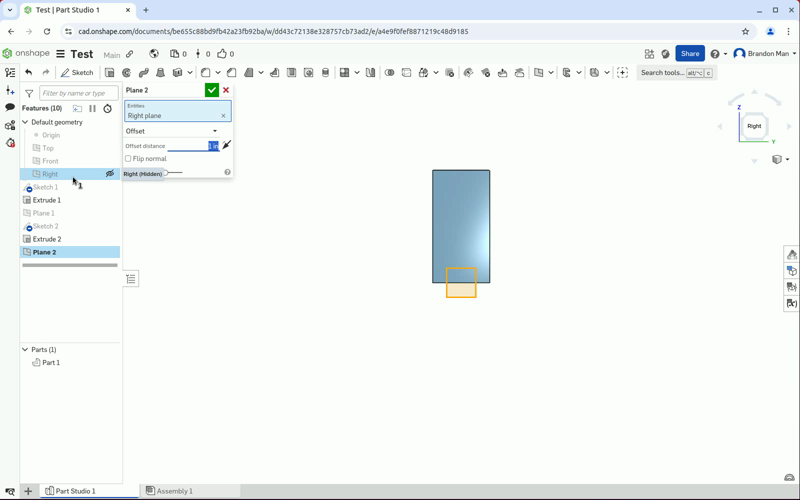
text(5.792)
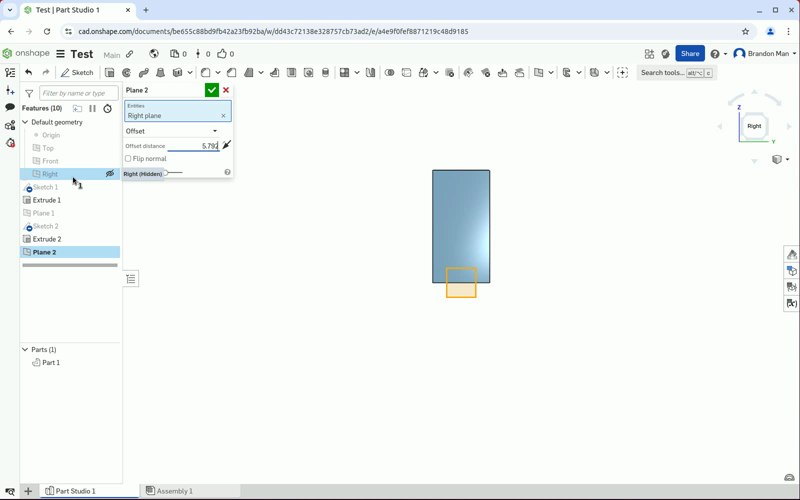
key(enter, 2)
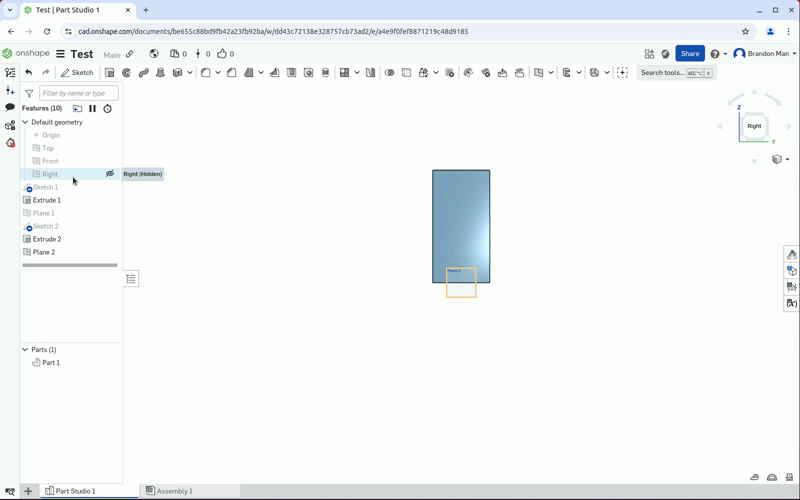
key(shift+s)
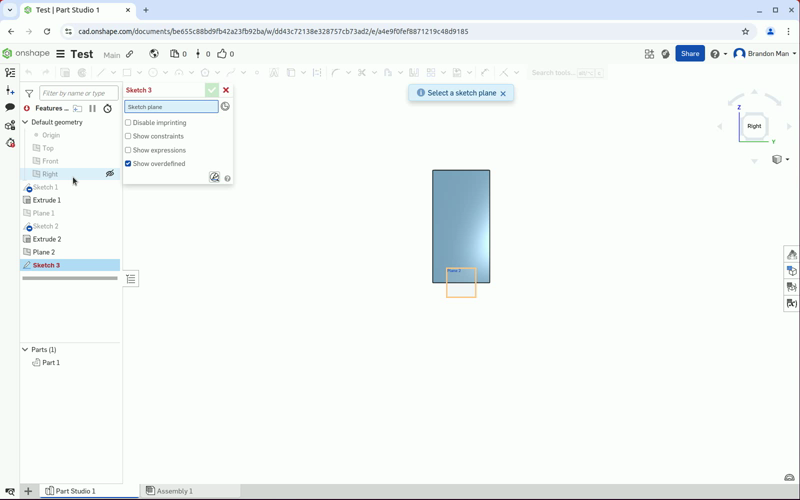
mouse_move(73, 254)
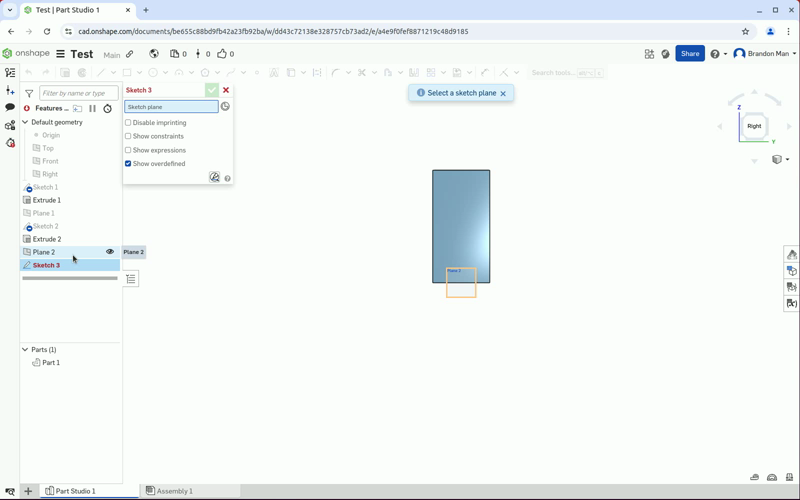
click(73, 254)
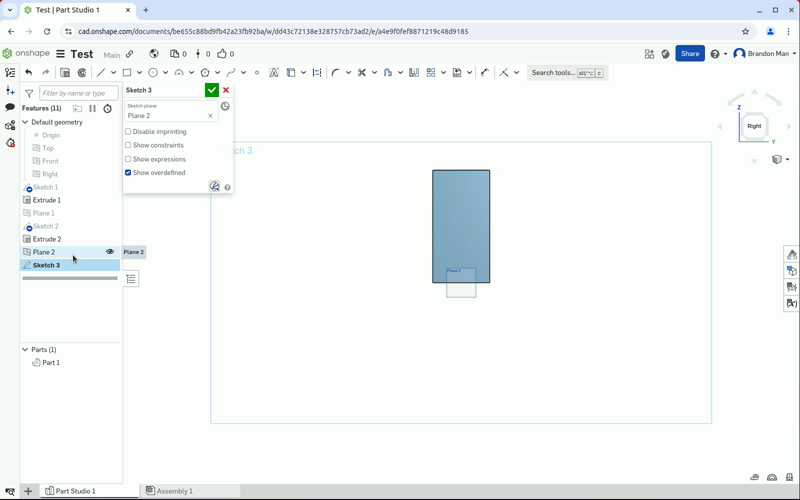
mouse_move(73, 352)
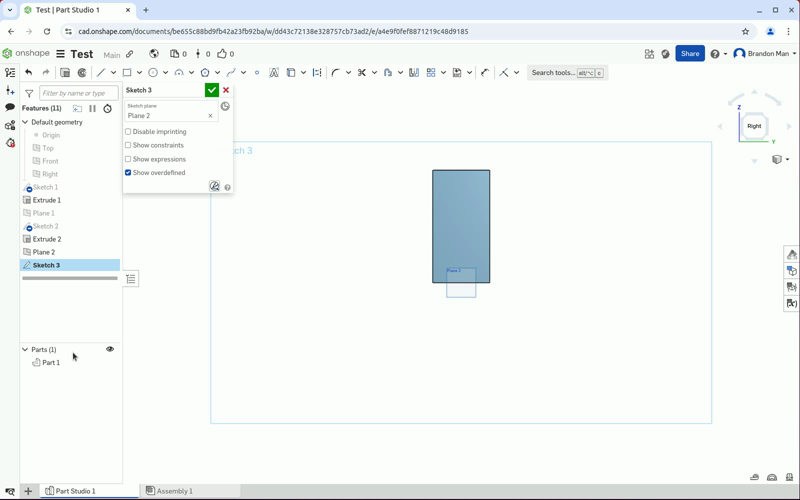
key(y)
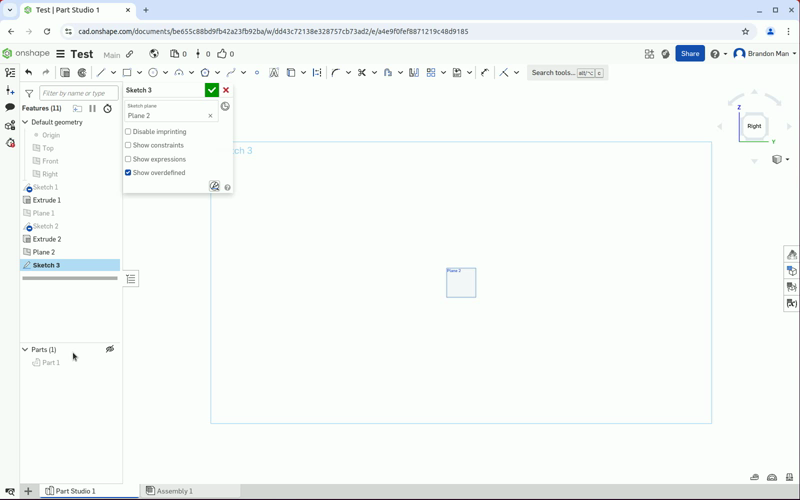
key(l)
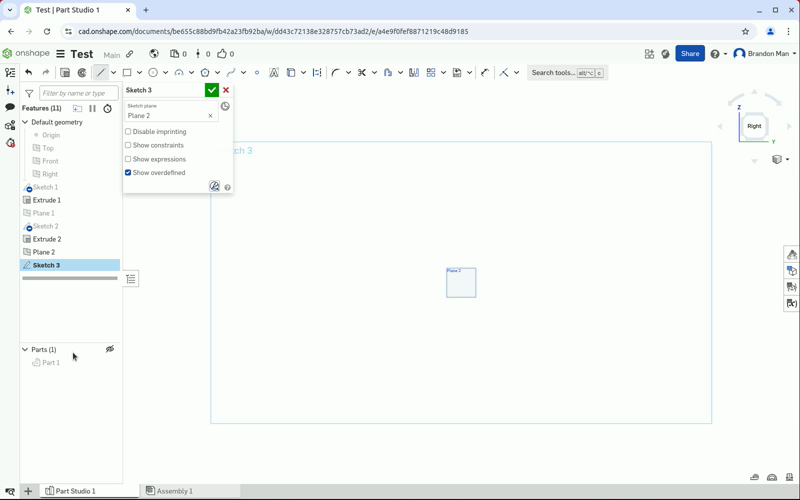
key_down(shift)
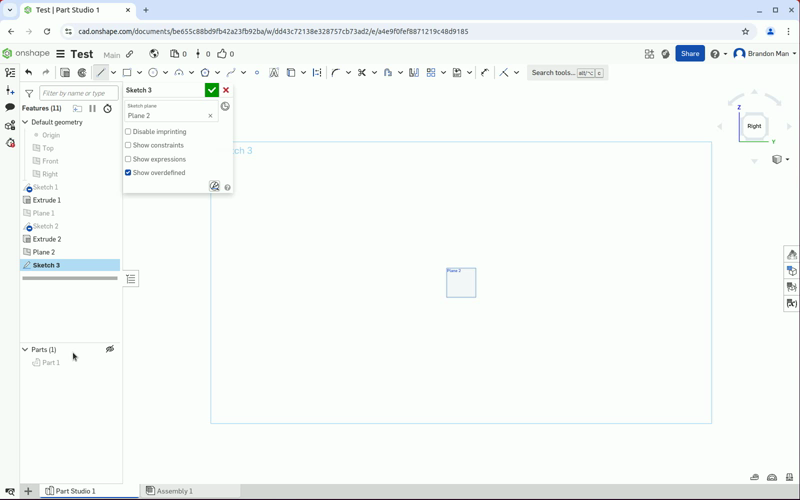
mouse_move(432, 281)
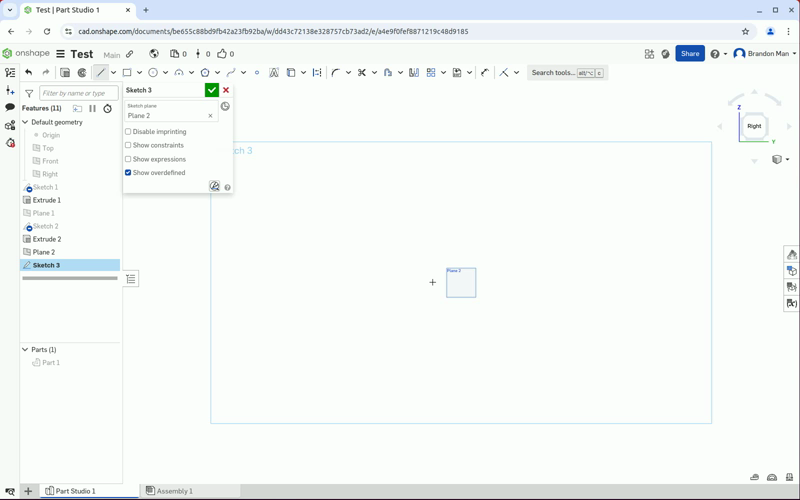
click(432, 281)
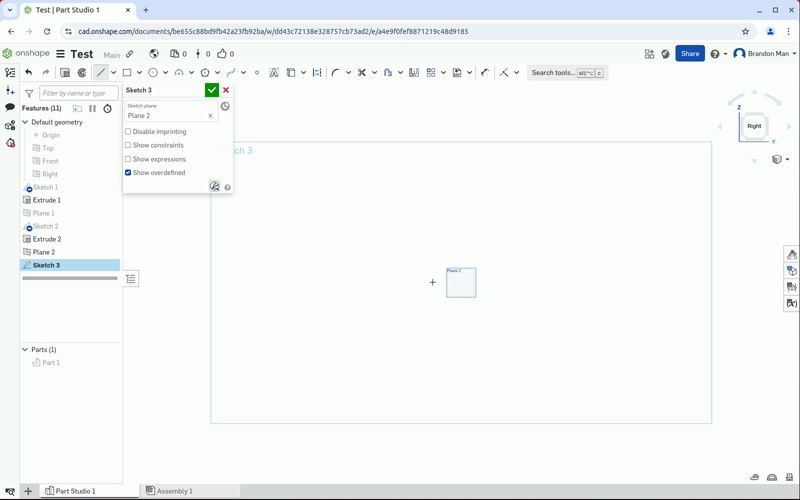
key_up(shift)
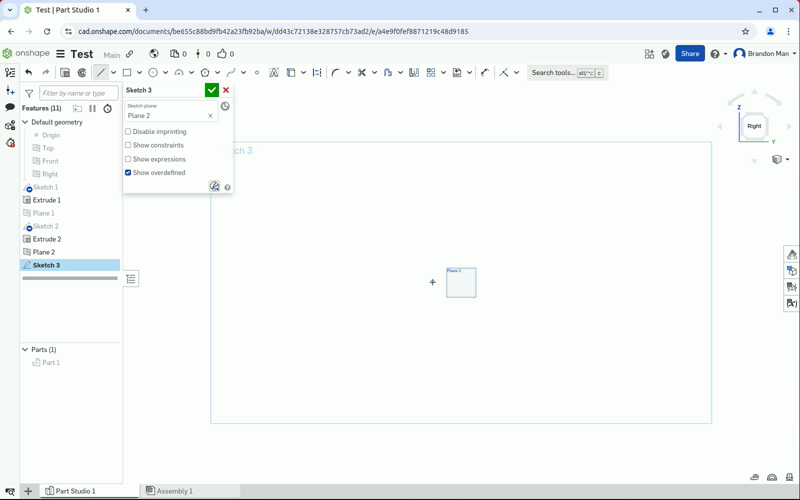
key_down(shift)
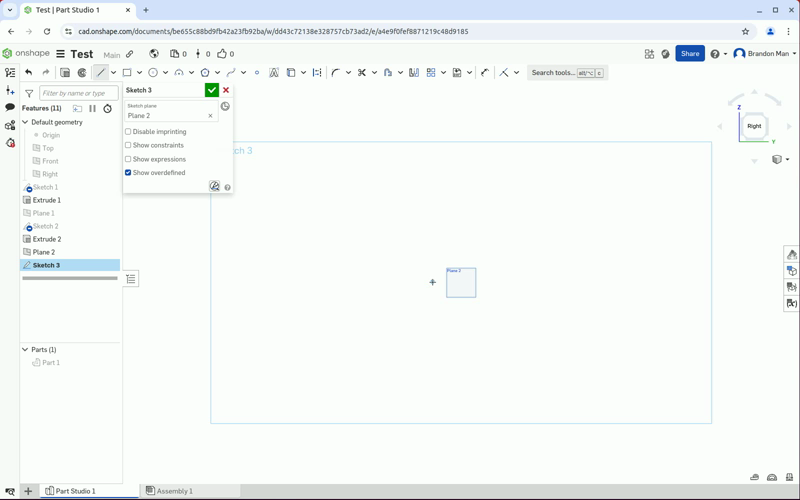
mouse_move(462, 281)
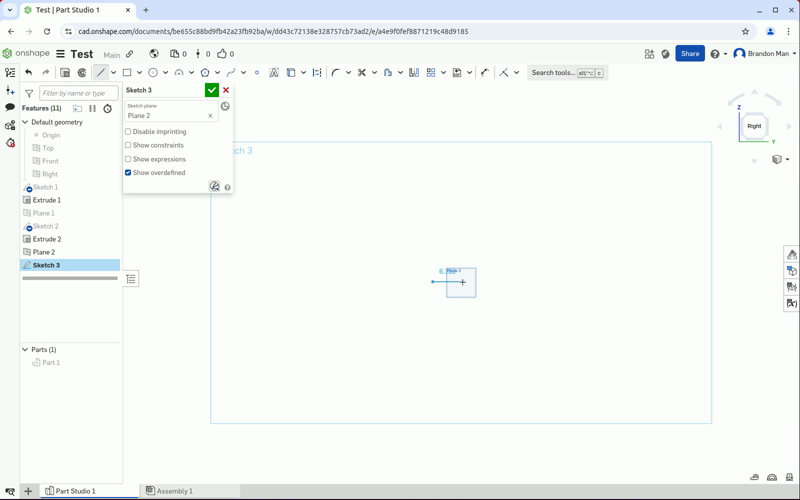
mouse_move(446, 281)
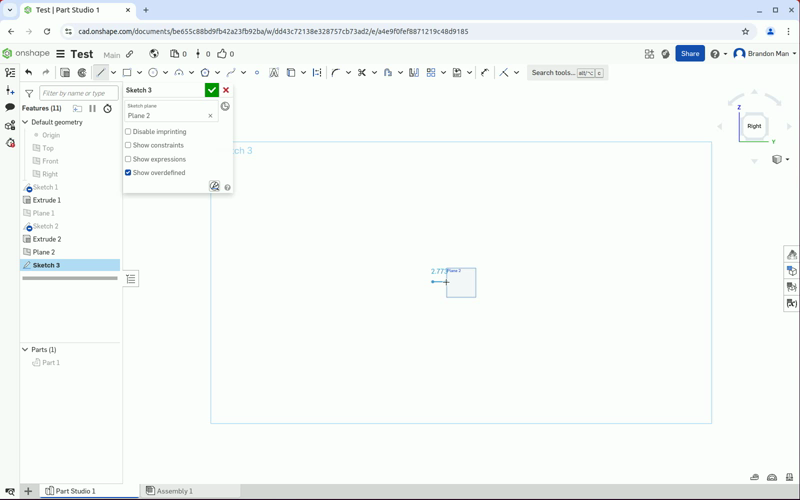
click(446, 281)
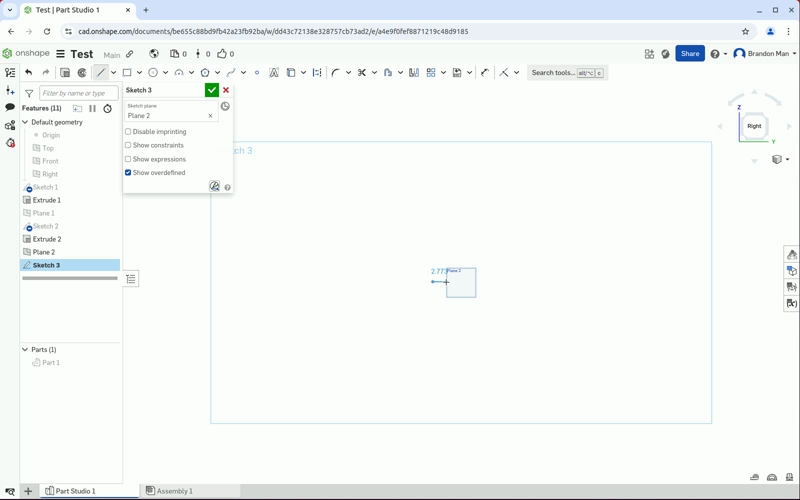
key_up(shift)
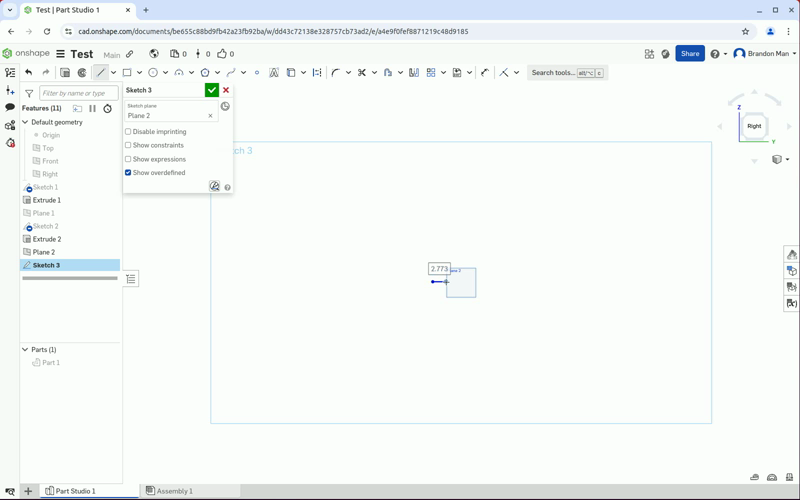
key_down(shift)
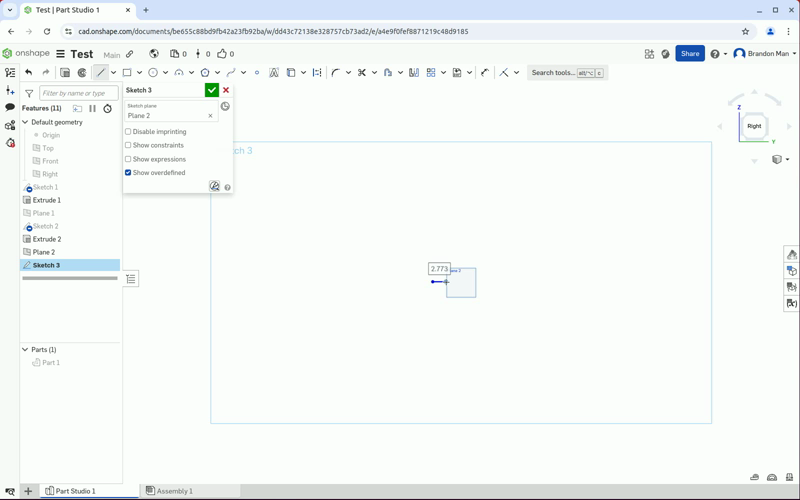
mouse_move(476, 281)
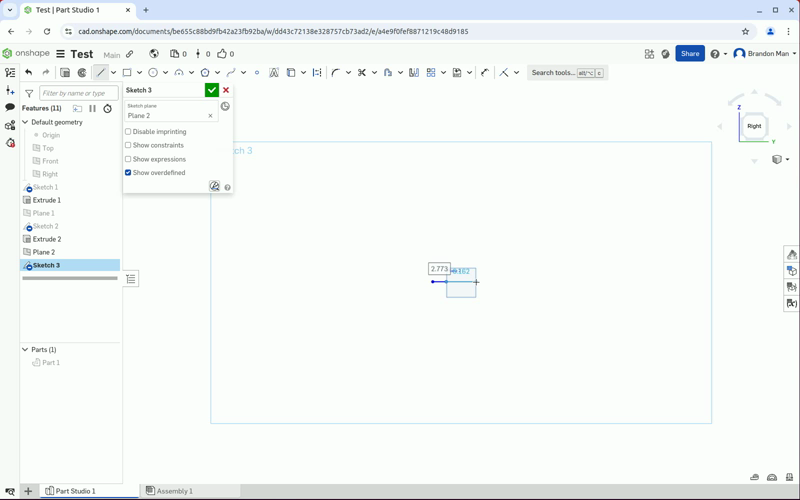
mouse_move(446, 271)
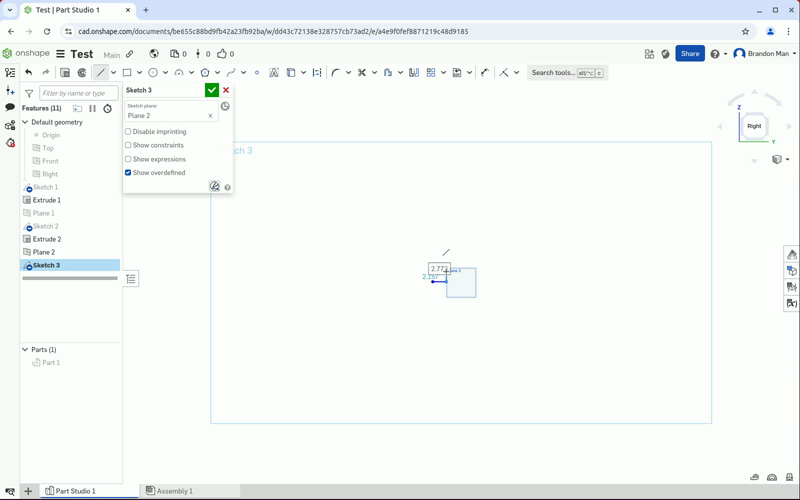
click(446, 271)
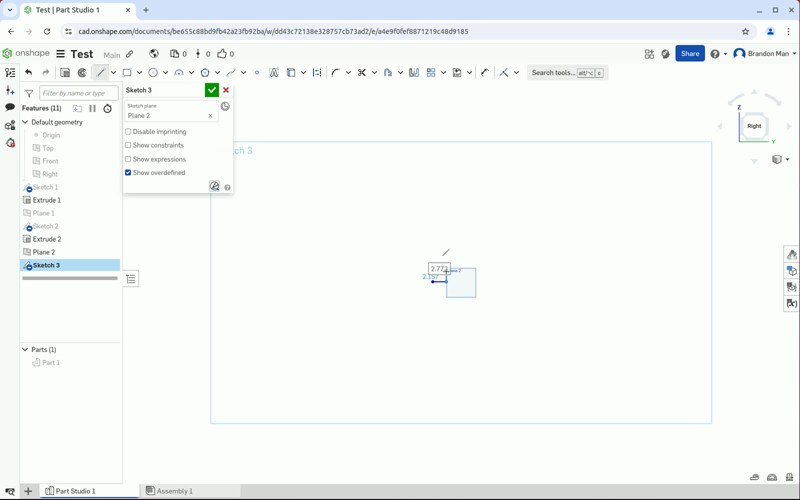
key_up(shift)
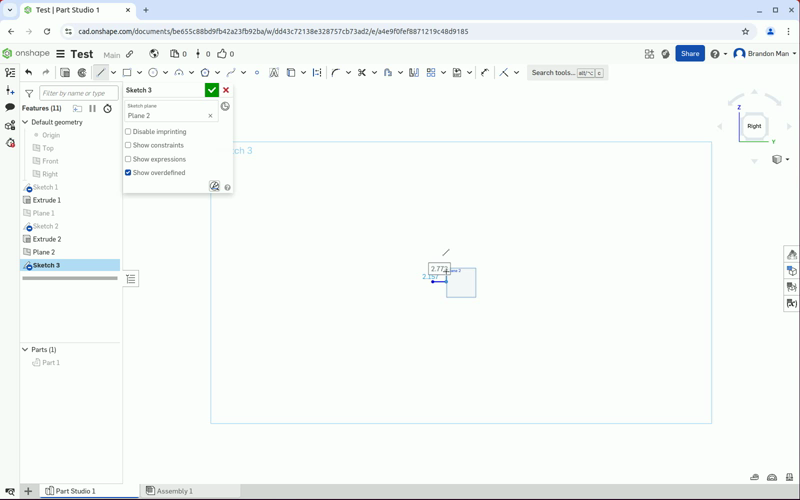
key_down(shift)
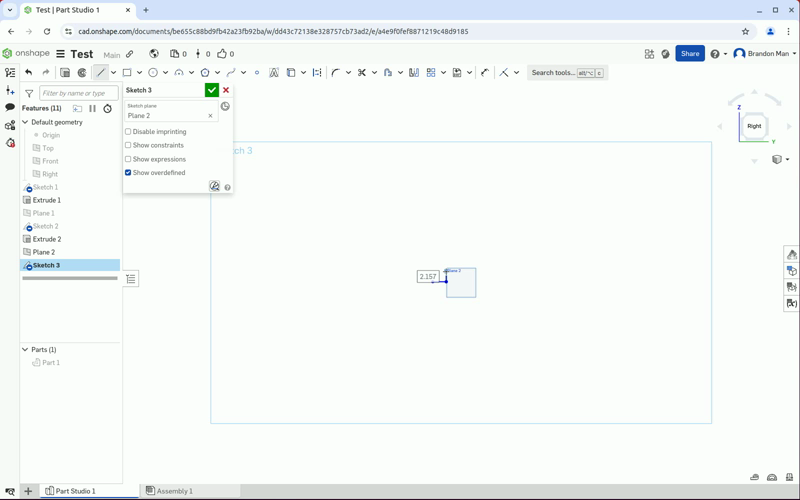
mouse_move(476, 271)
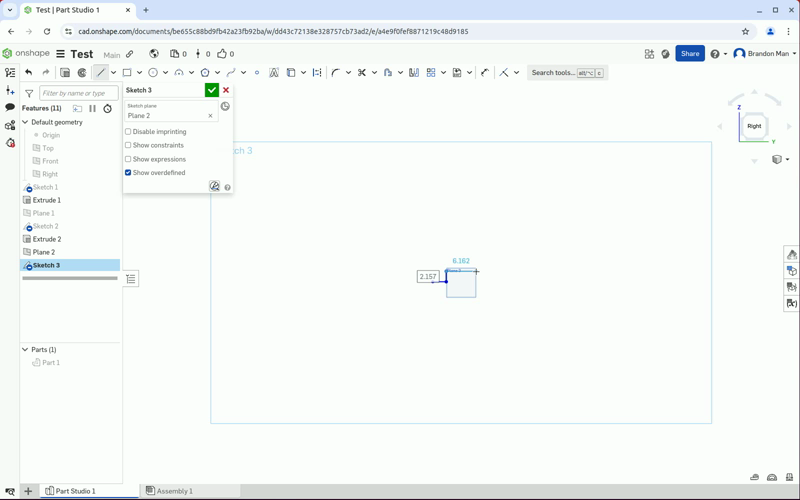
mouse_move(432, 271)
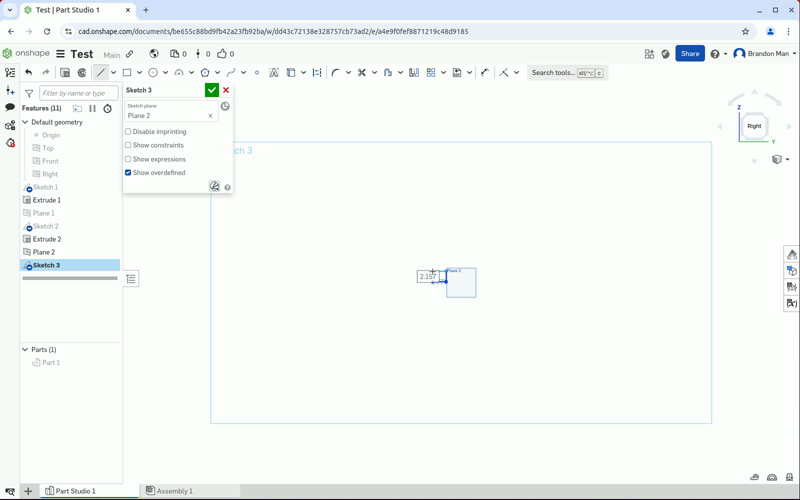
click(432, 271)
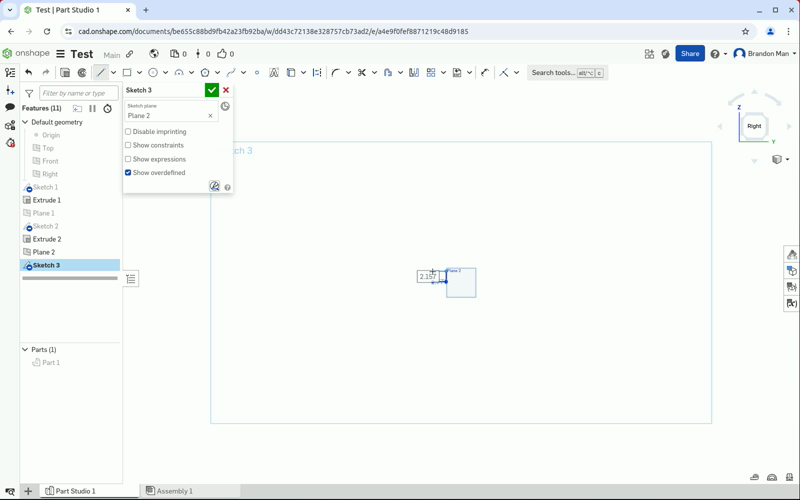
key_up(shift)
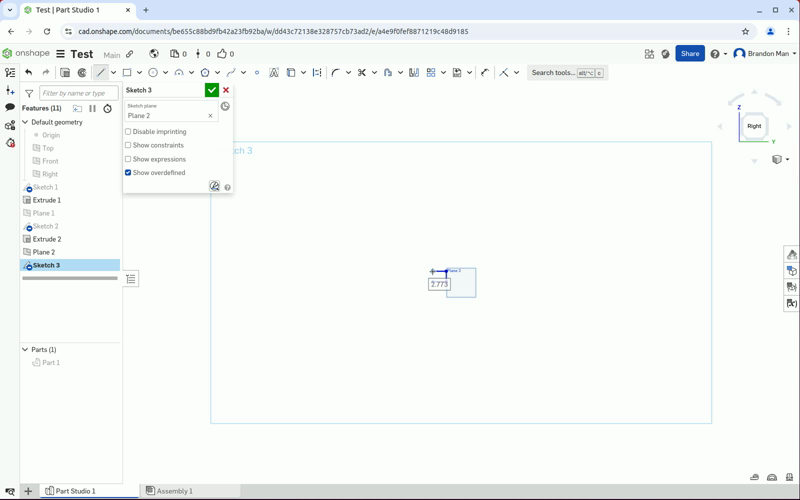
mouse_move(462, 271)
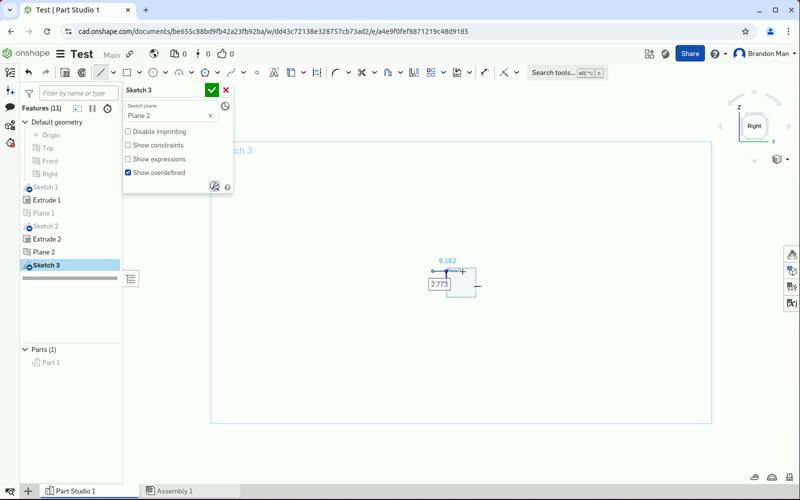
key_down(shift)
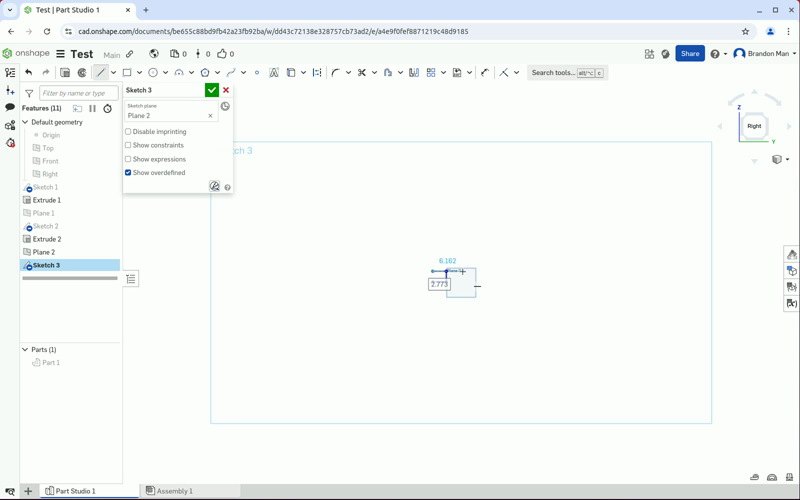
mouse_move(432, 281)
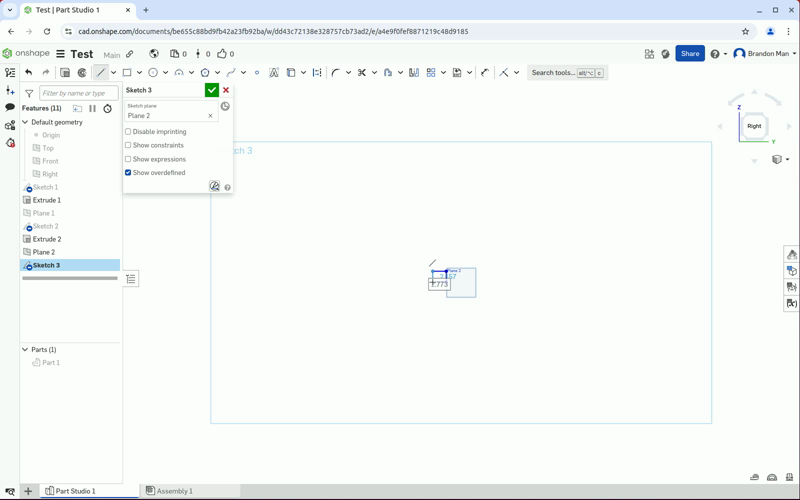
key_up(shift)
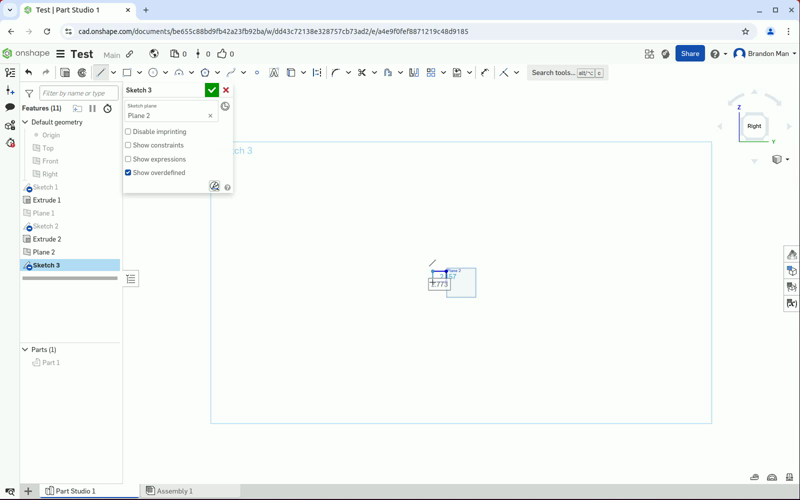
click(432, 281)
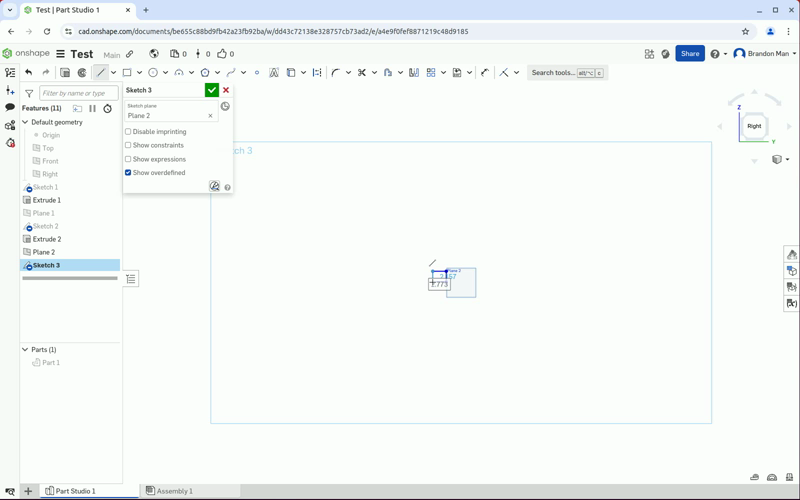
key(esc)
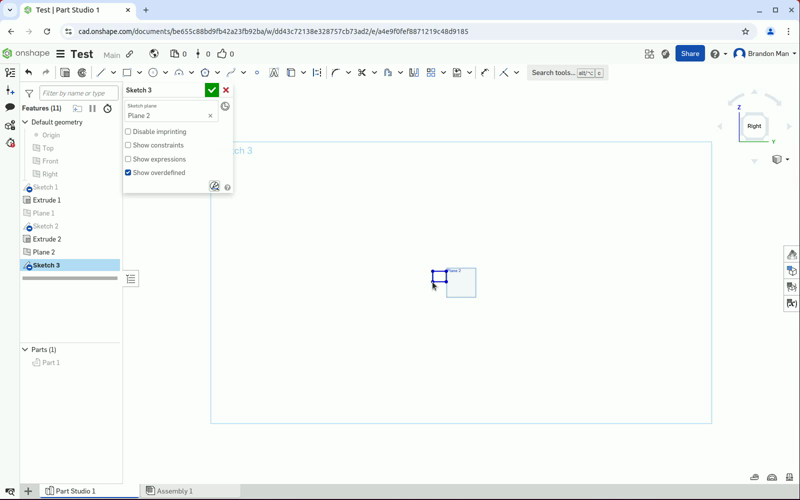
mouse_move(445, 272)
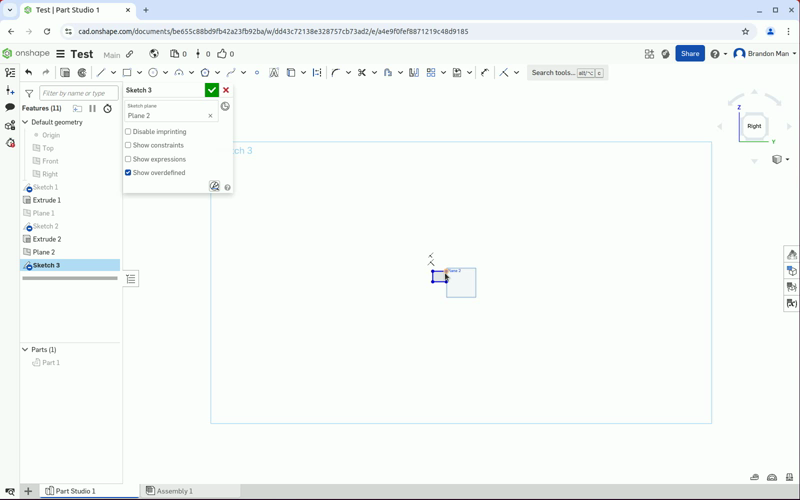
scroll(6)
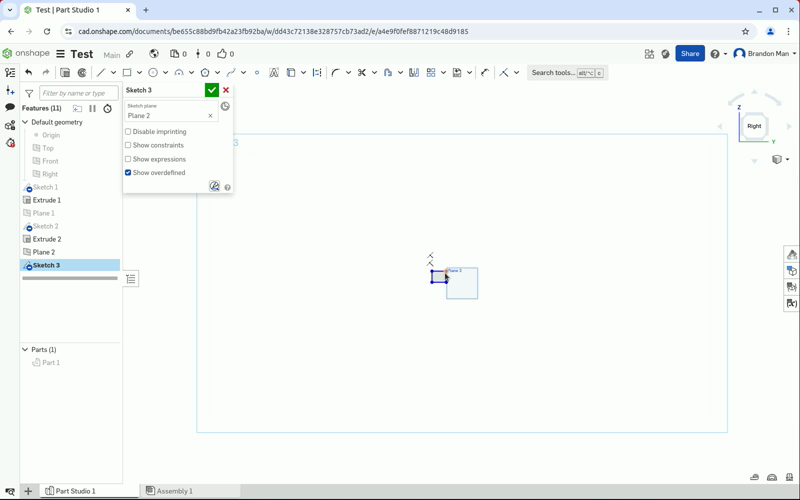
scroll(6)
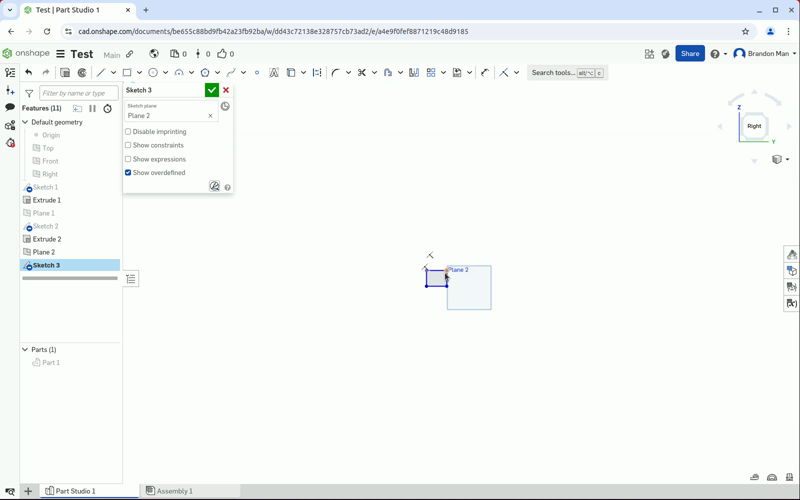
scroll(6)
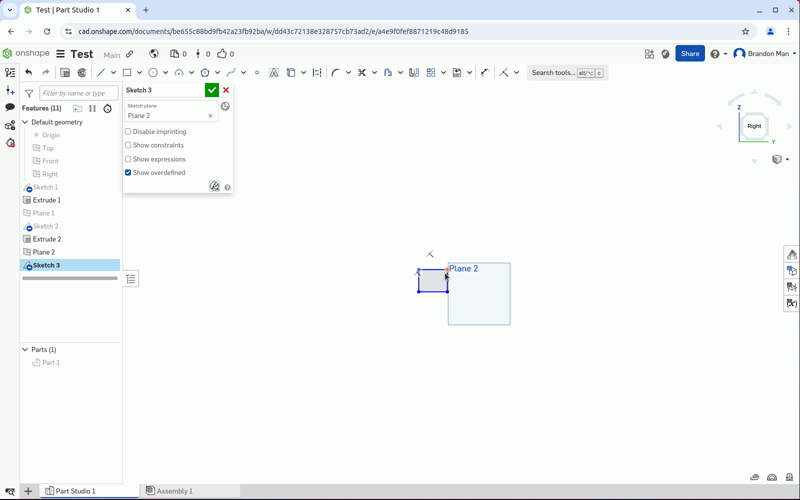
scroll(6)
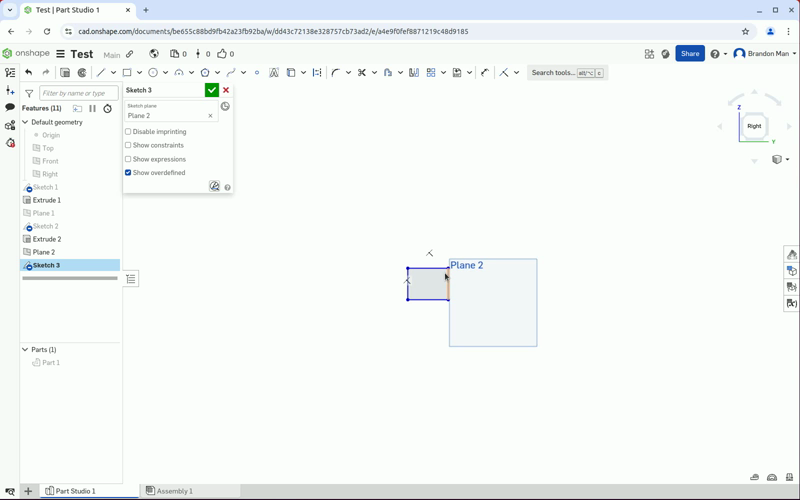
scroll(6)
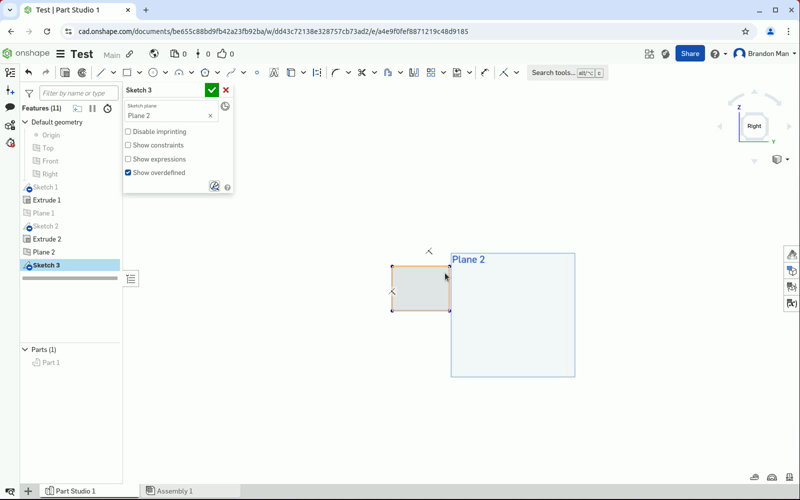
scroll(6)
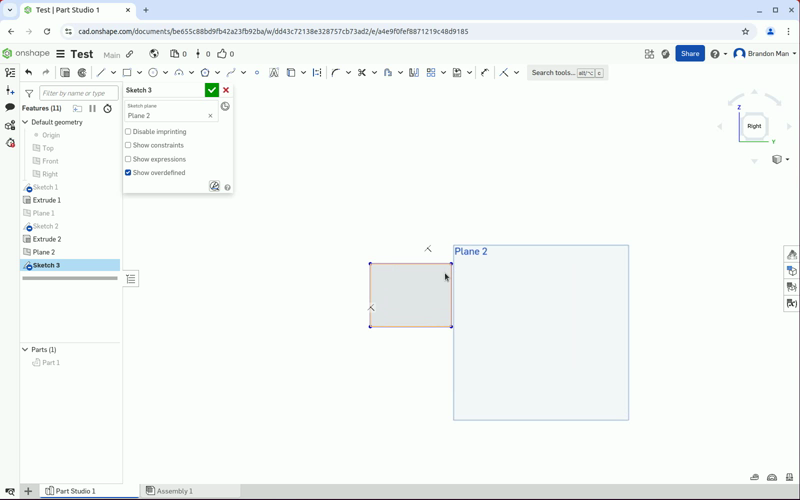
scroll(6)
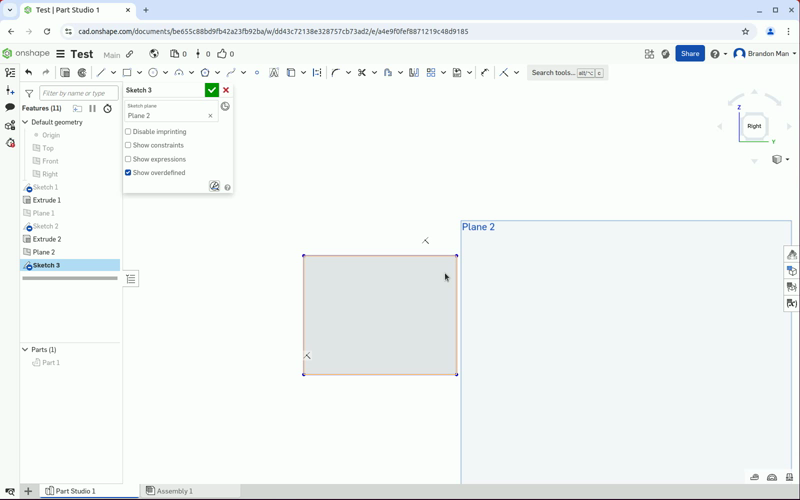
click(445, 272)
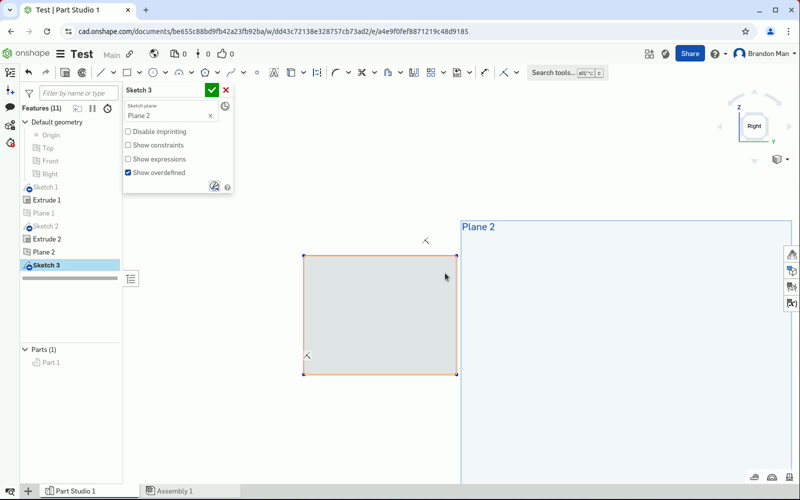
scroll(-6)
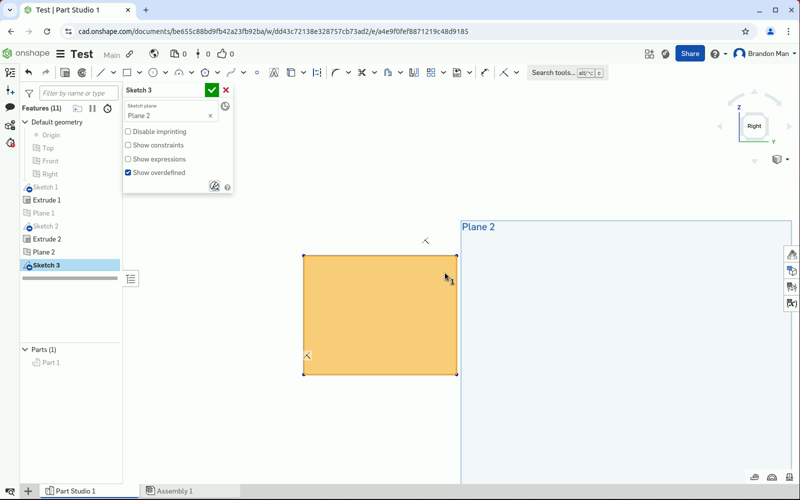
scroll(-6)
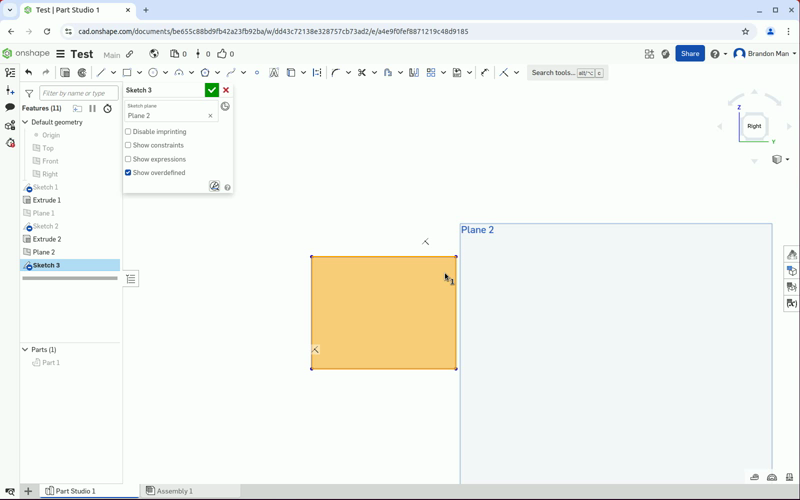
scroll(-6)
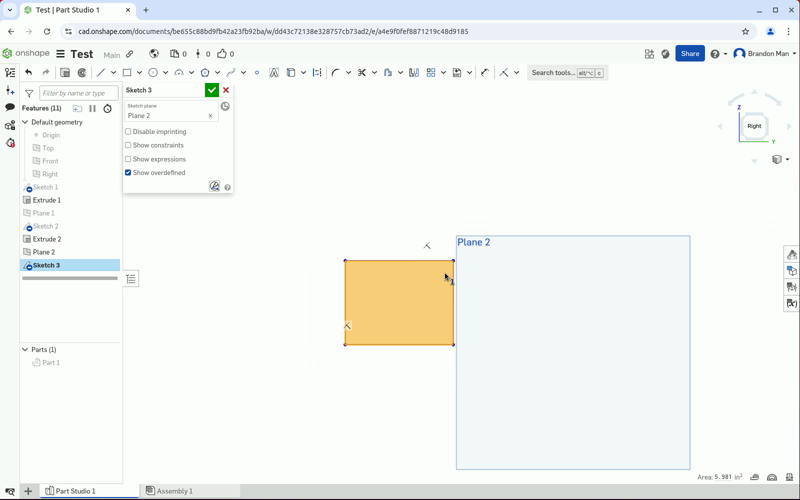
scroll(-6)
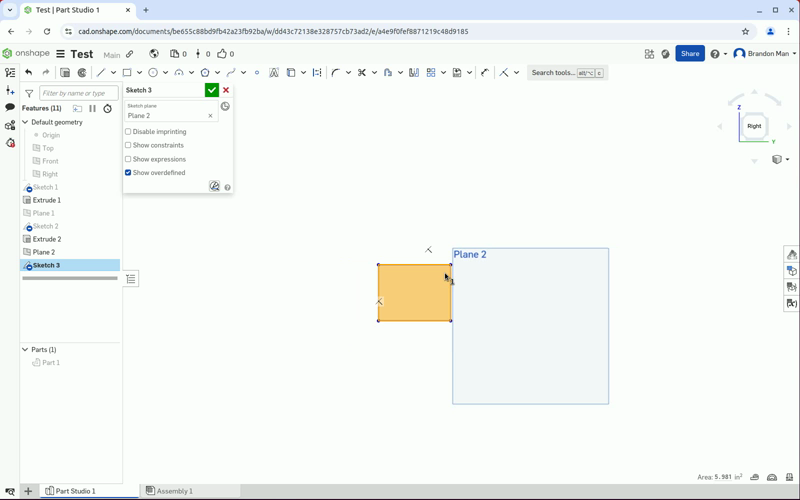
scroll(-6)
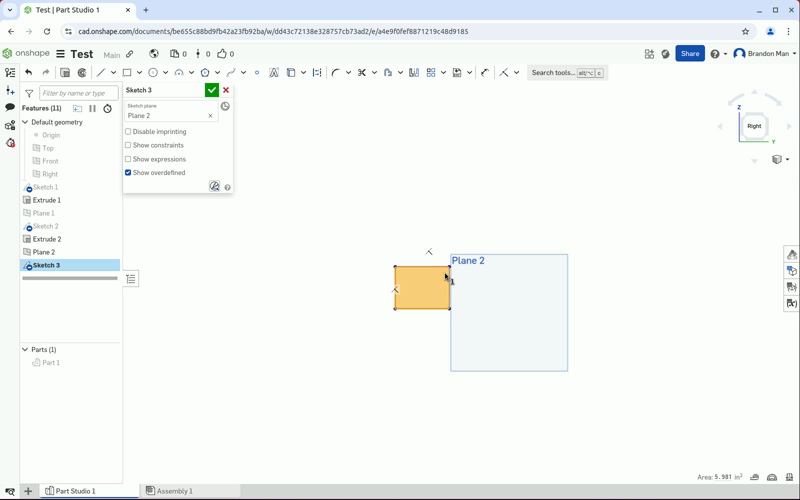
scroll(-6)
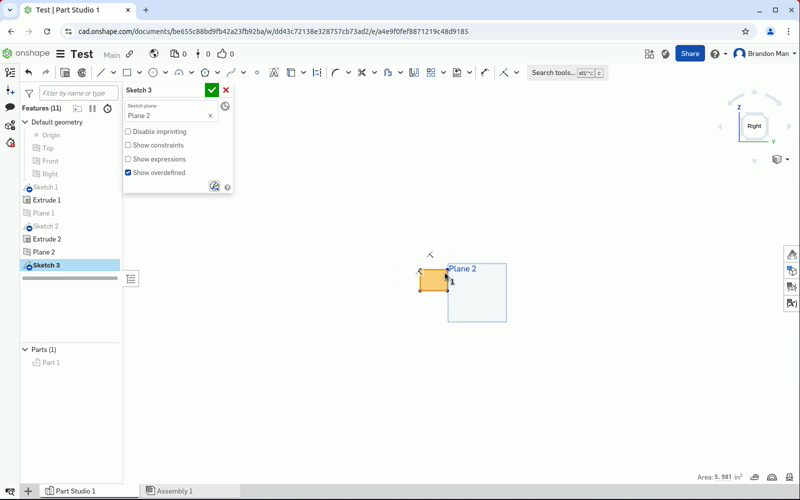
scroll(-6)
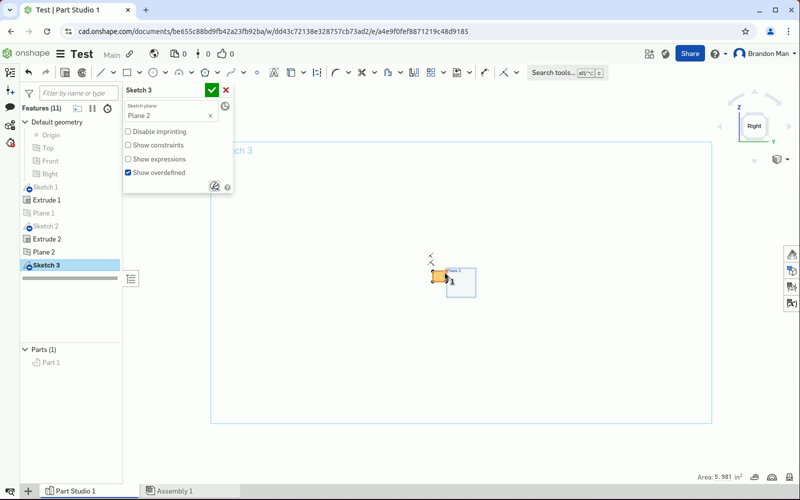
mouse_move(73, 352)
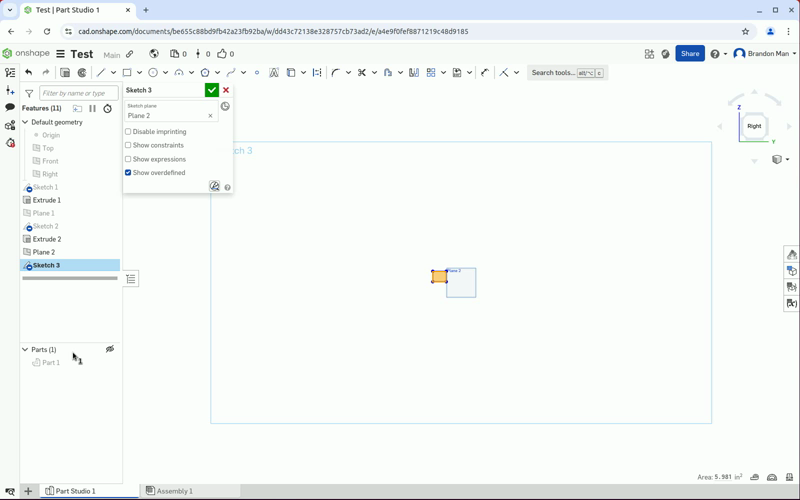
key(shift+y)
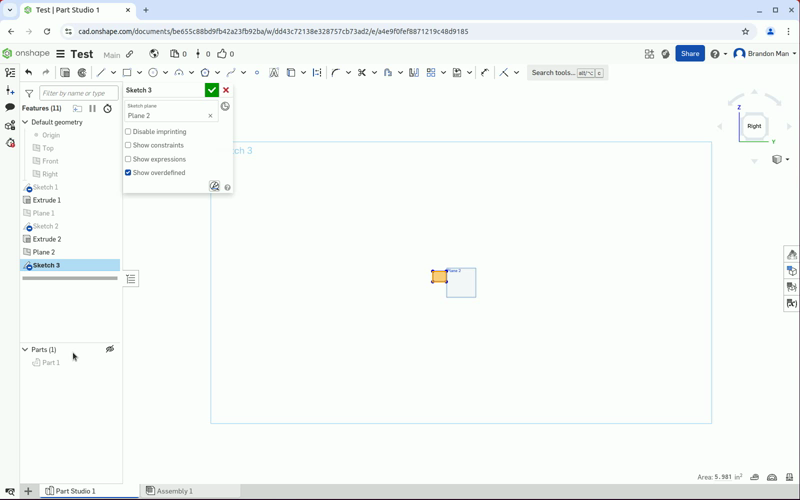
key(shift+e)
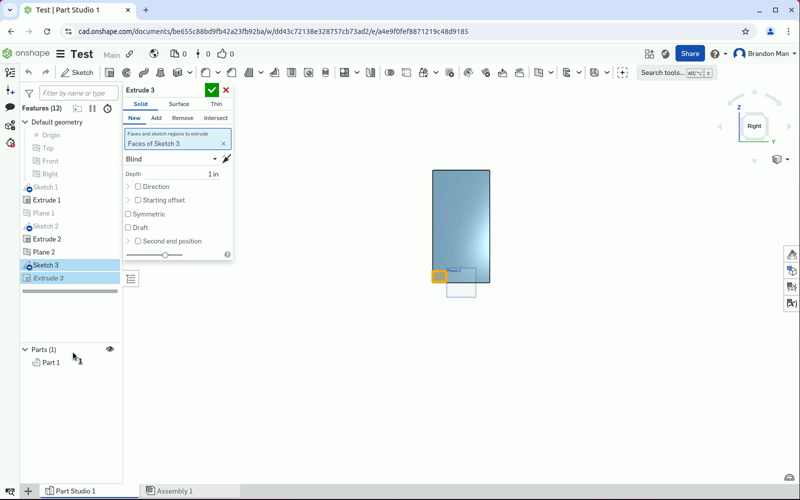
mouse_move(143, 106)
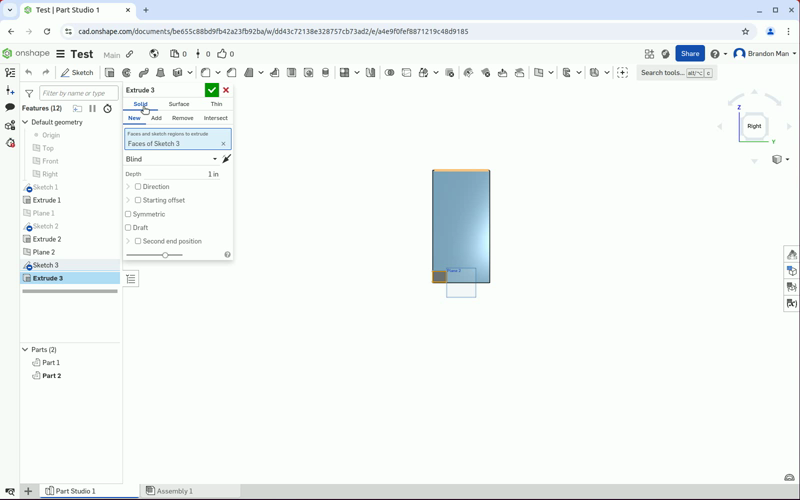
click(143, 106)
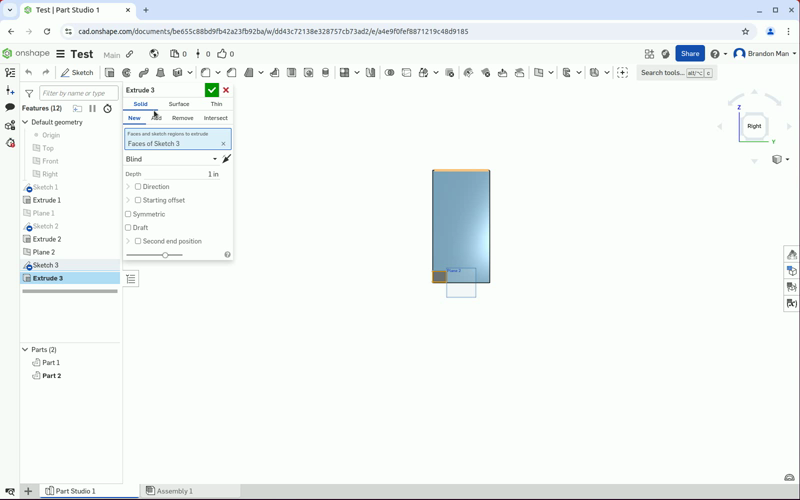
mouse_move(186, 120)
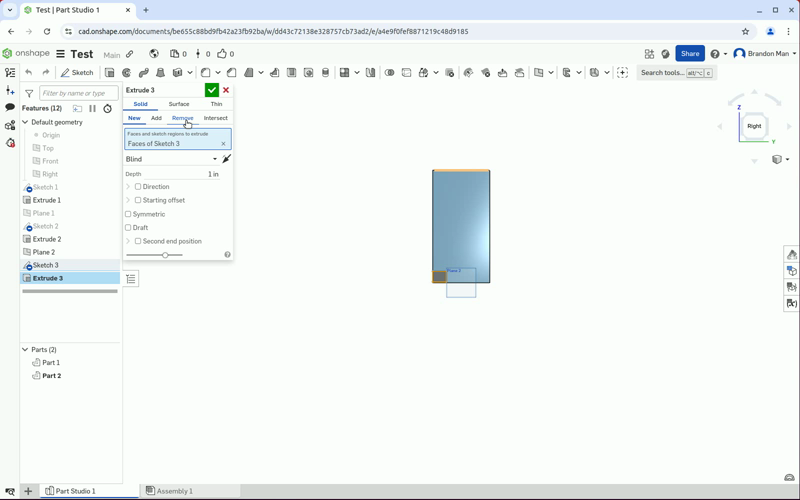
click(186, 120)
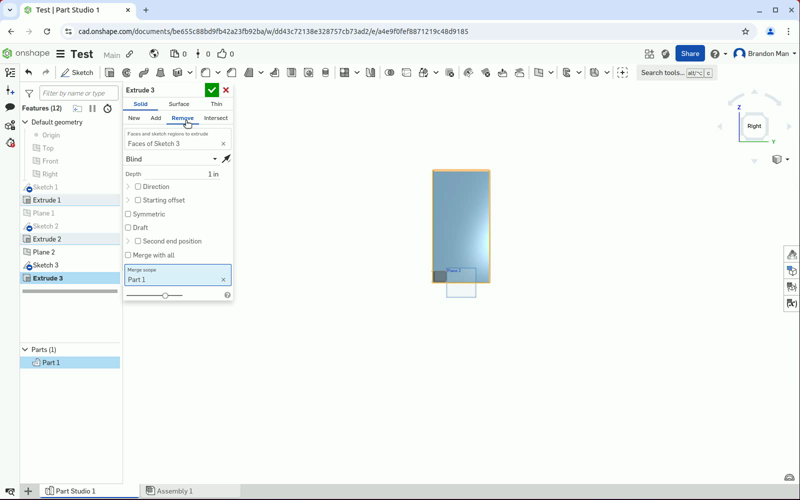
key(tab, 4)
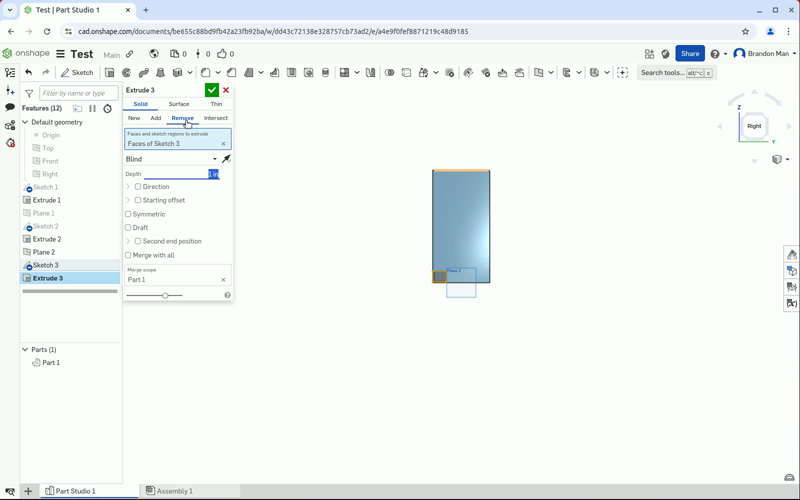
text(11.554)
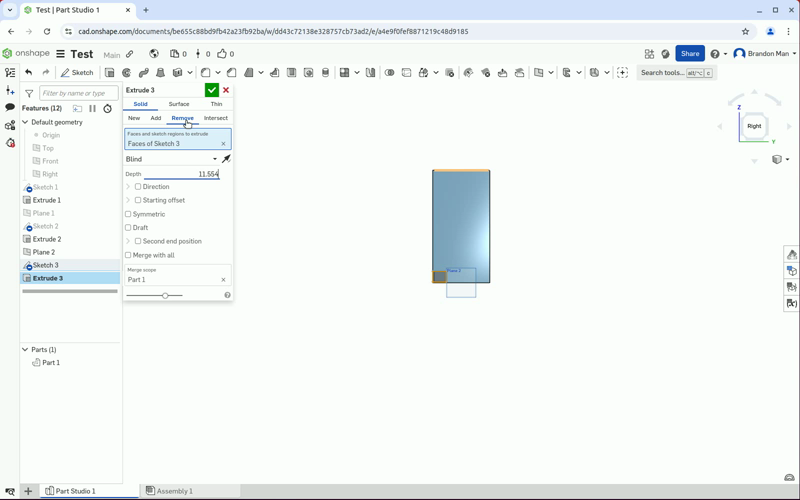
key(tab, 6)
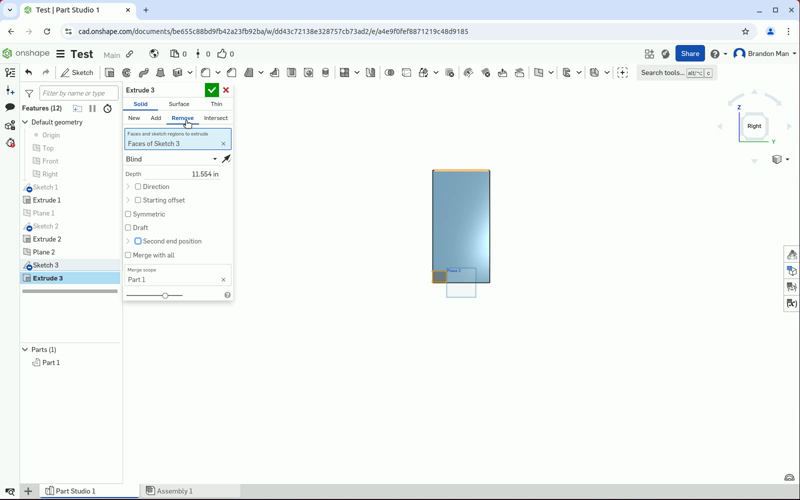
key(space)
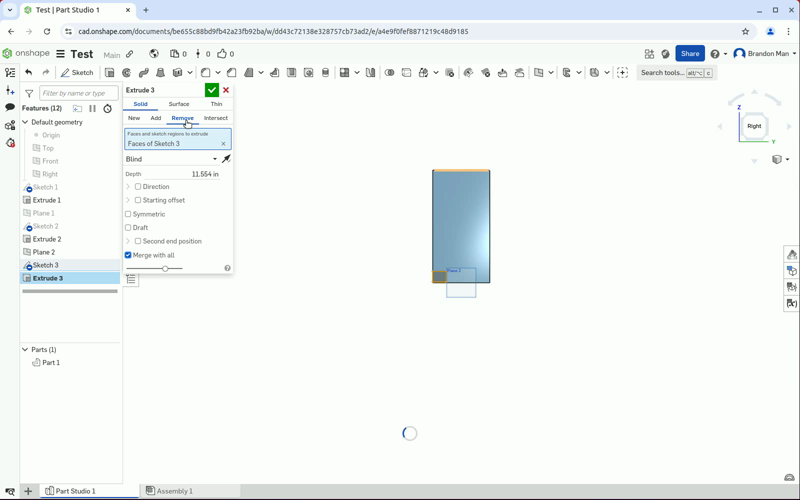
key(enter)
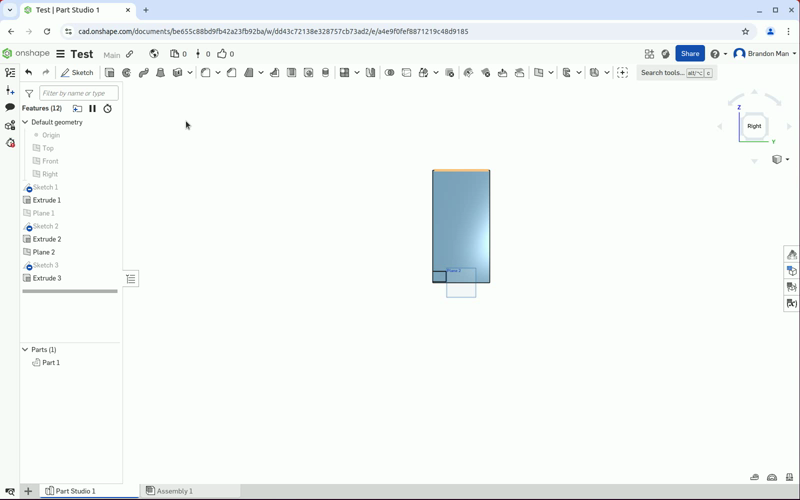
key(shift+h)
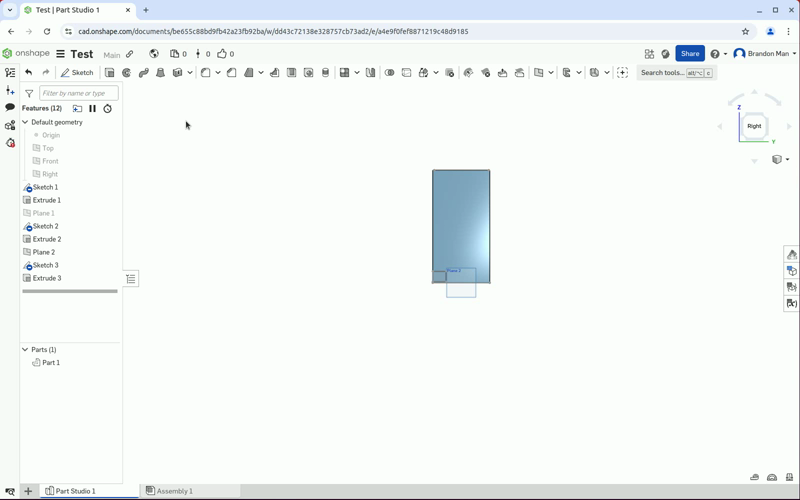
key(shift+h)
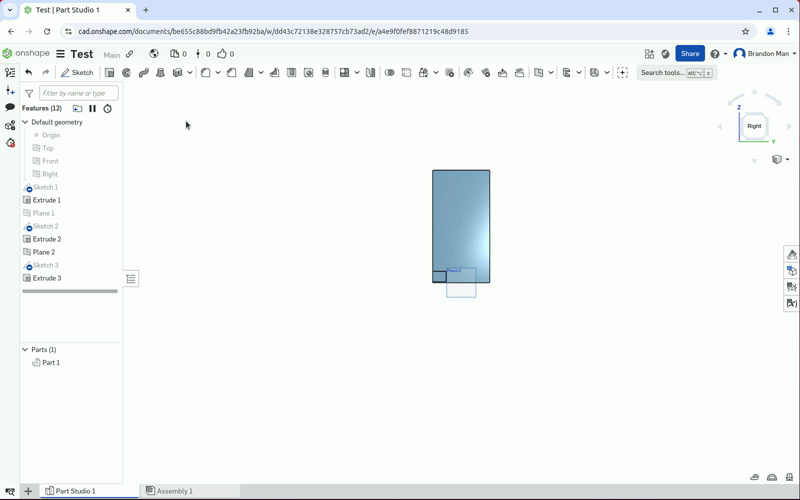
mouse_move(73, 189)
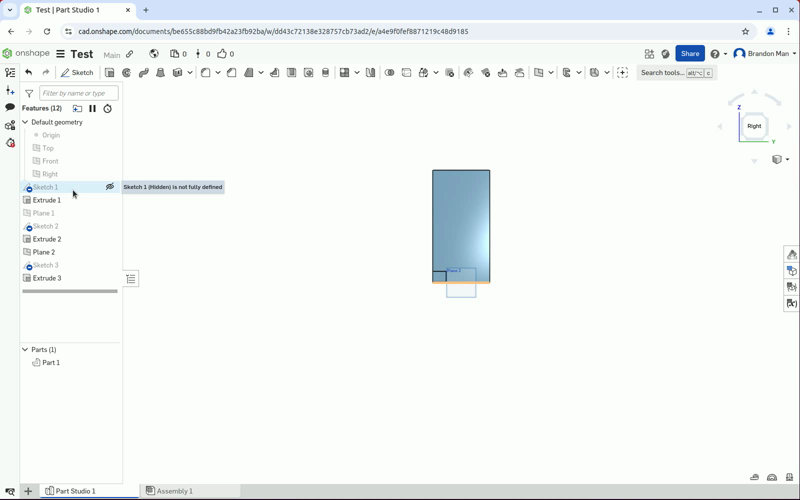
click(73, 189)
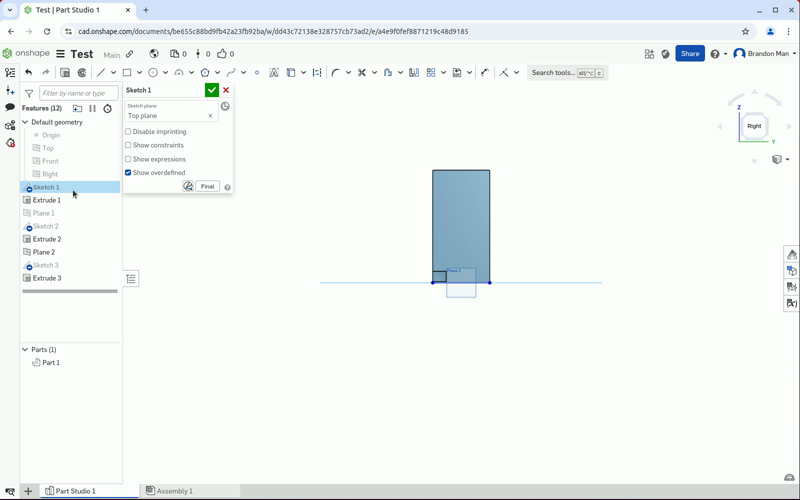
mouse_move(229, 92)
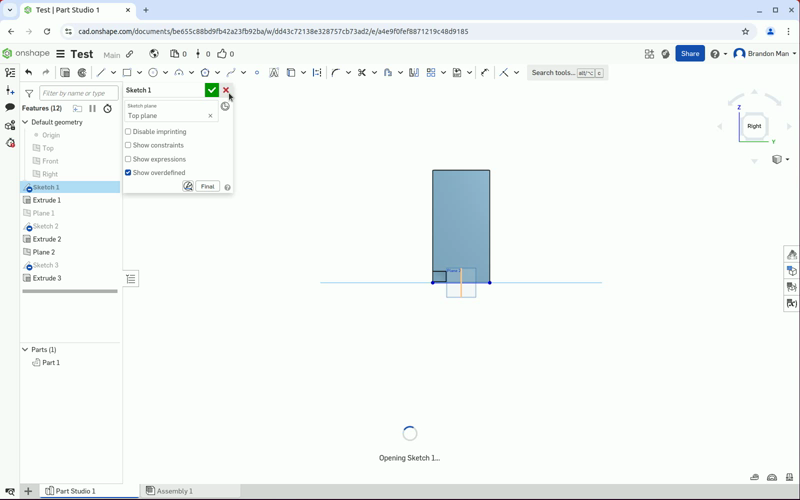
click(229, 92)
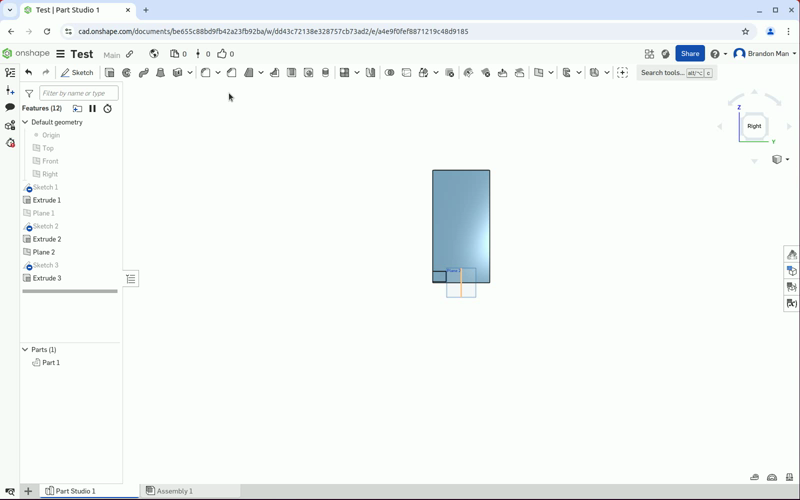
mouse_move(73, 352)
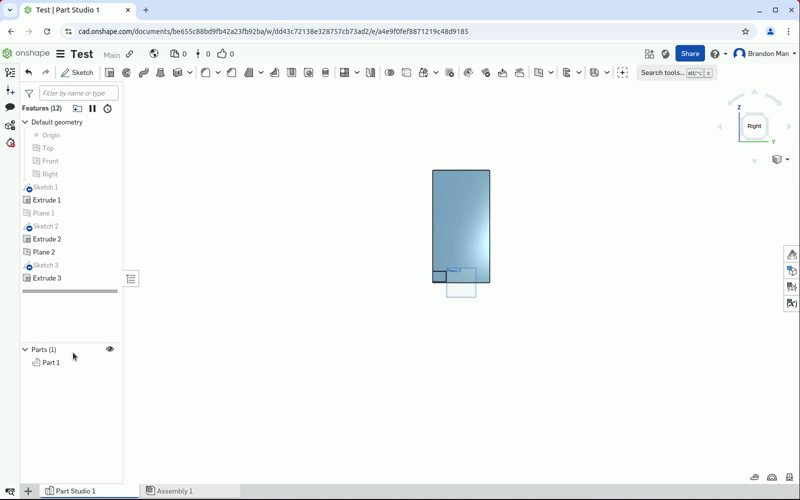
key(y)
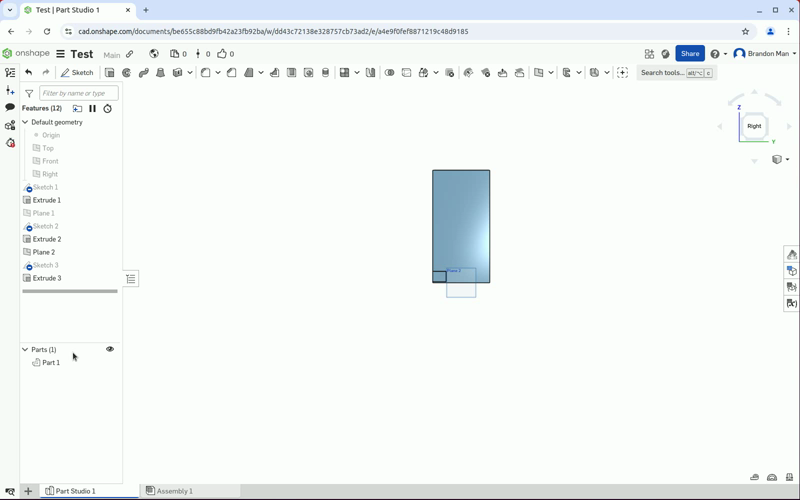
key(shift+p)
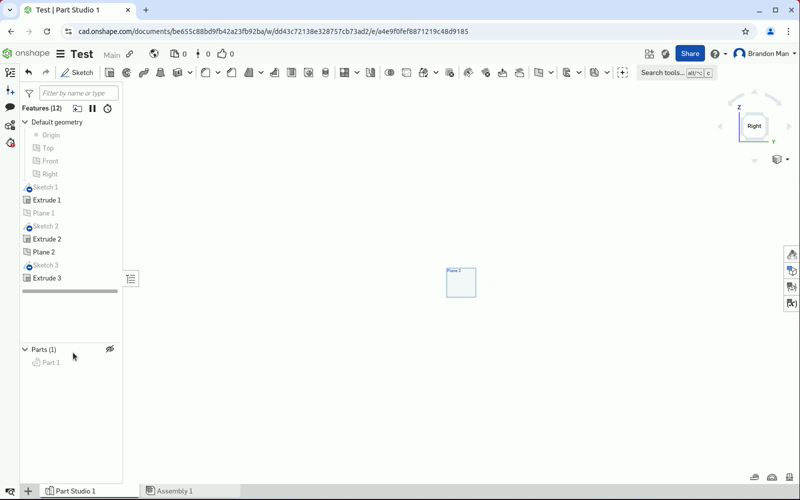
key(space)
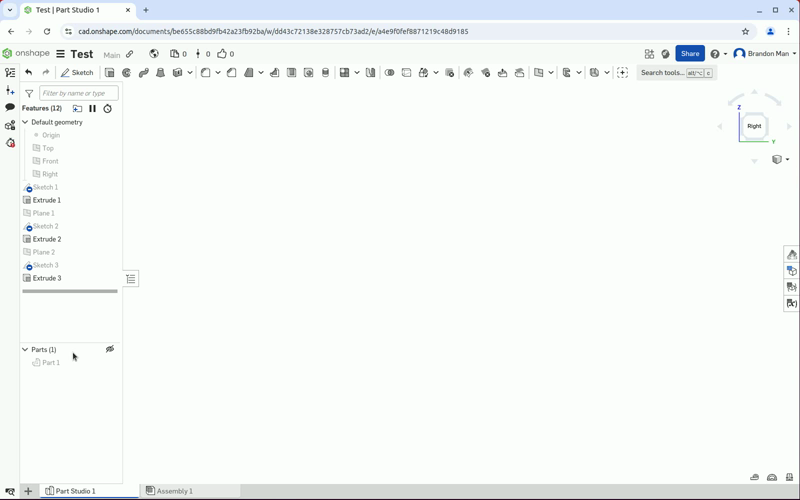
key_down(shift)
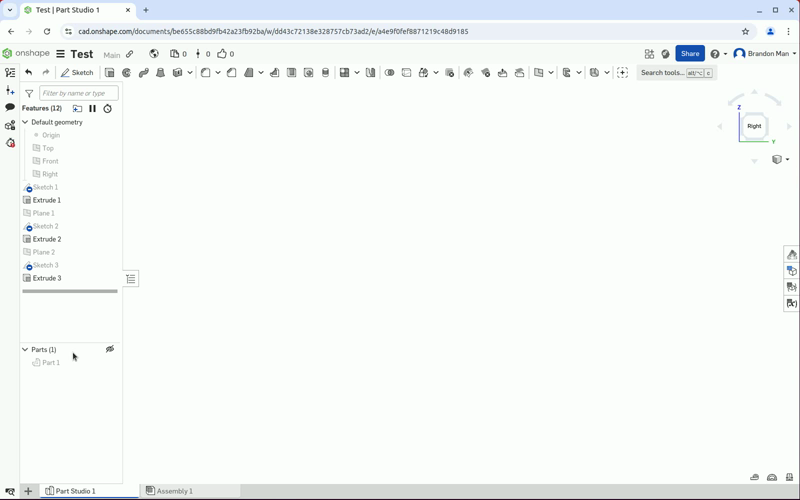
key(right)
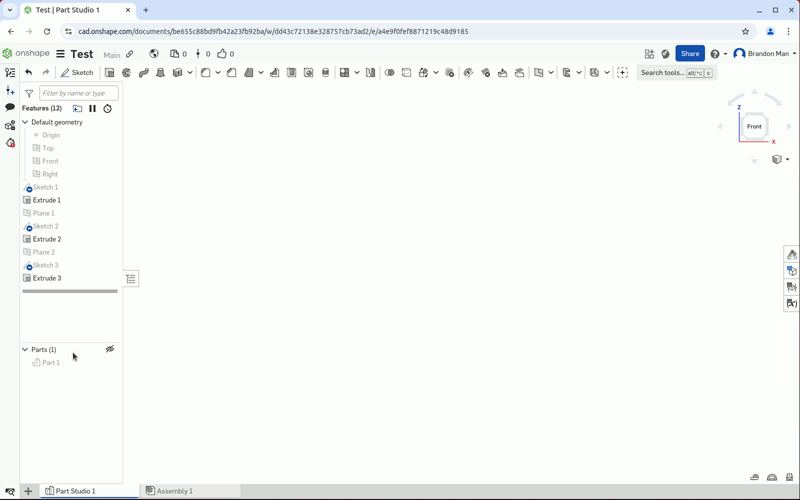
key_up(shift)
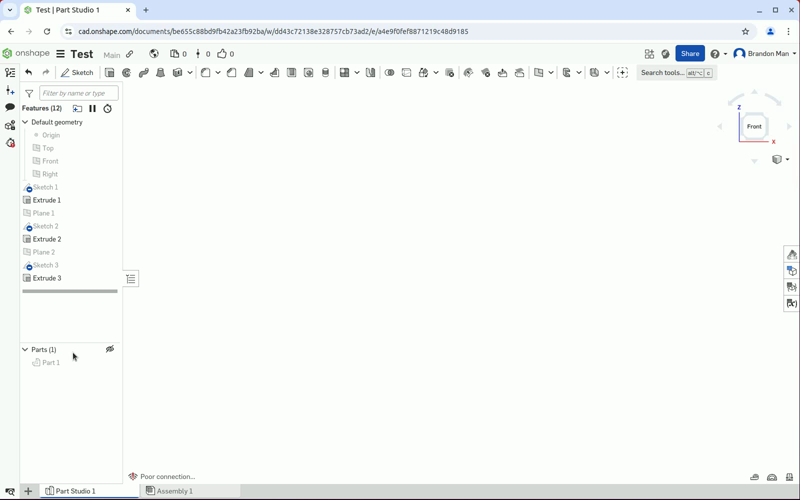
mouse_move(73, 352)
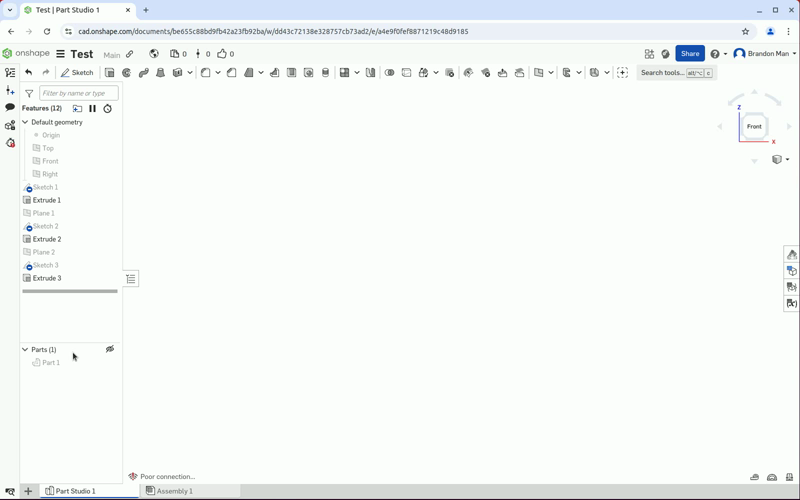
key(shift+y)
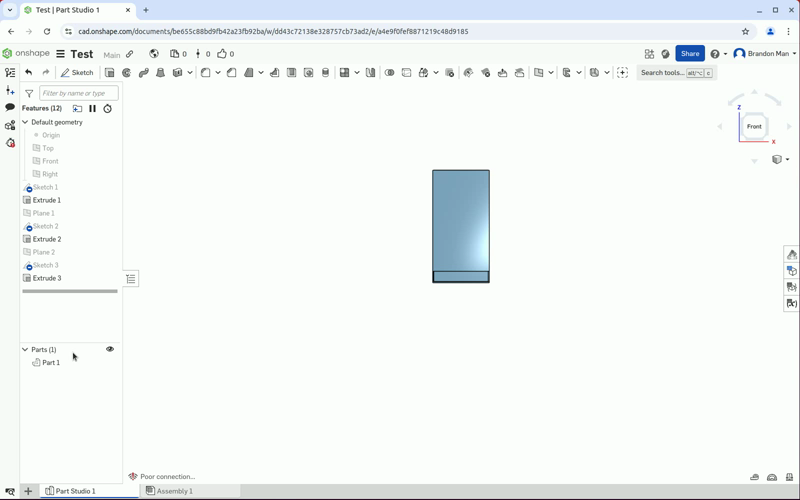
mouse_move(541, 75)
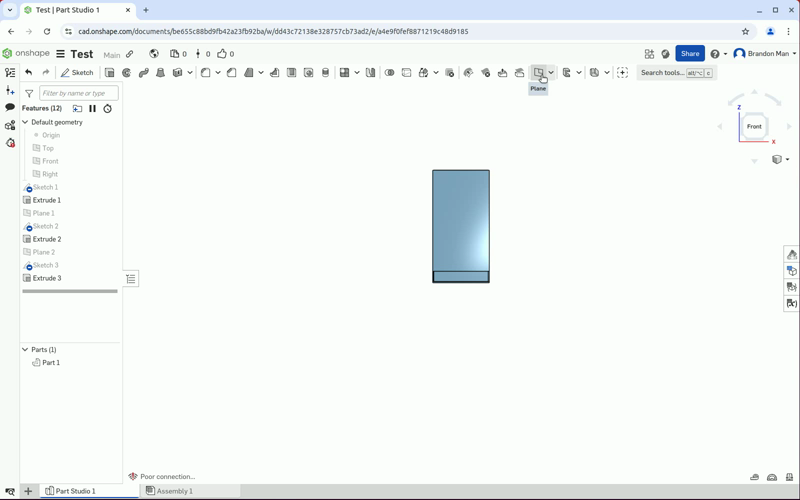
click(541, 75)
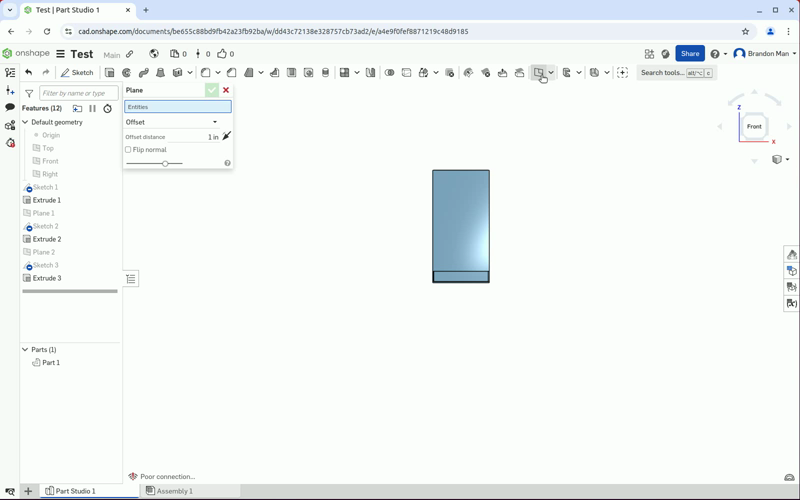
mouse_move(73, 163)
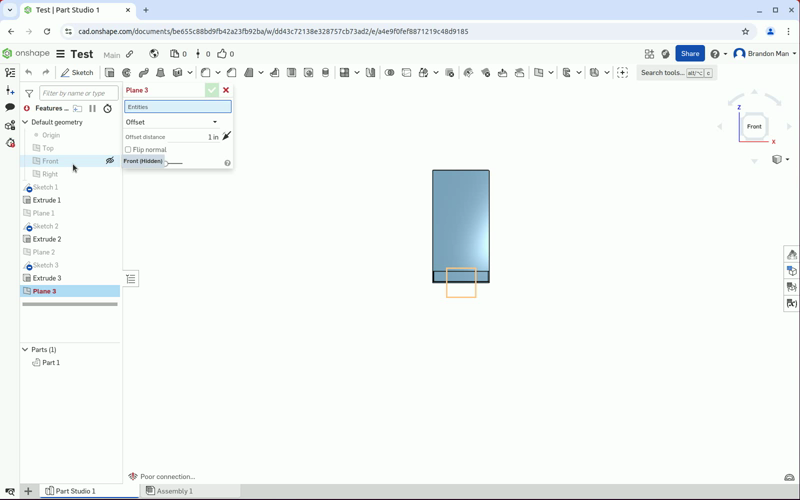
click(73, 163)
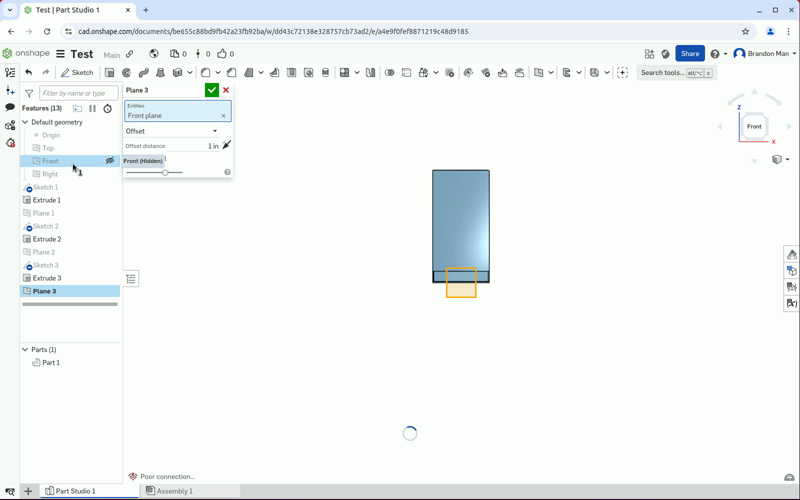
key(tab, 2)
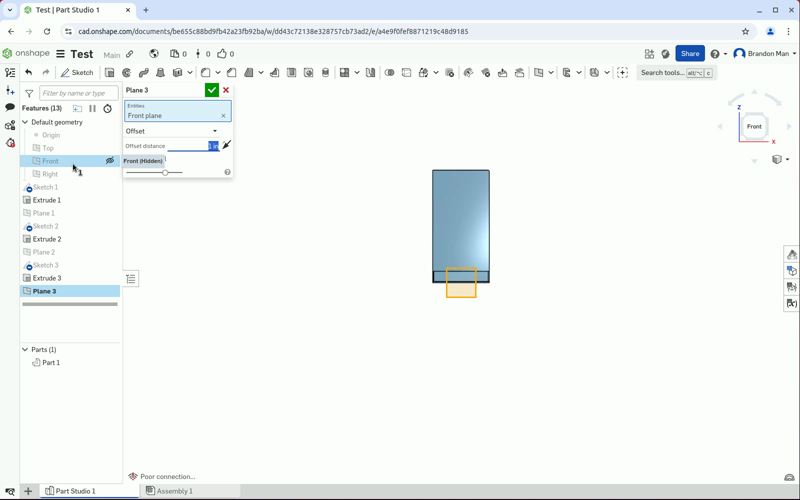
text(5.792)
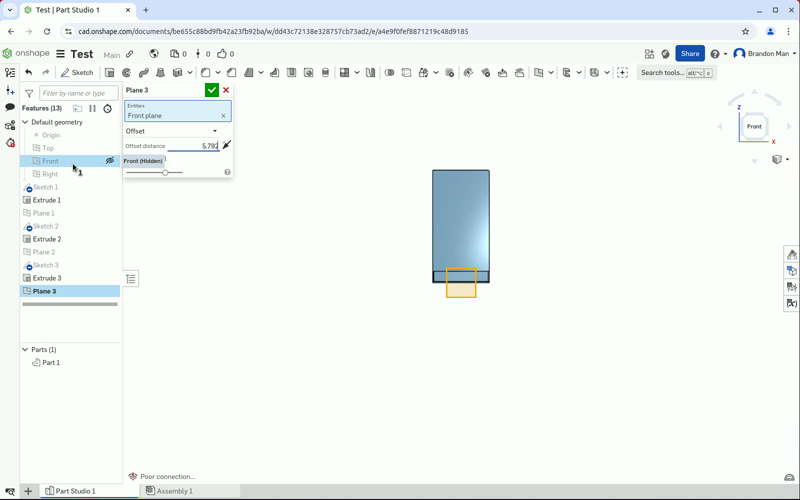
key(enter, 2)
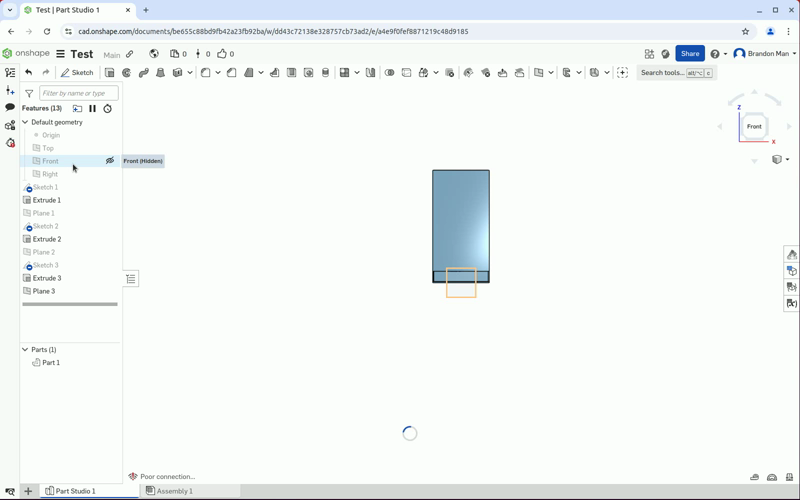
key(shift+s)
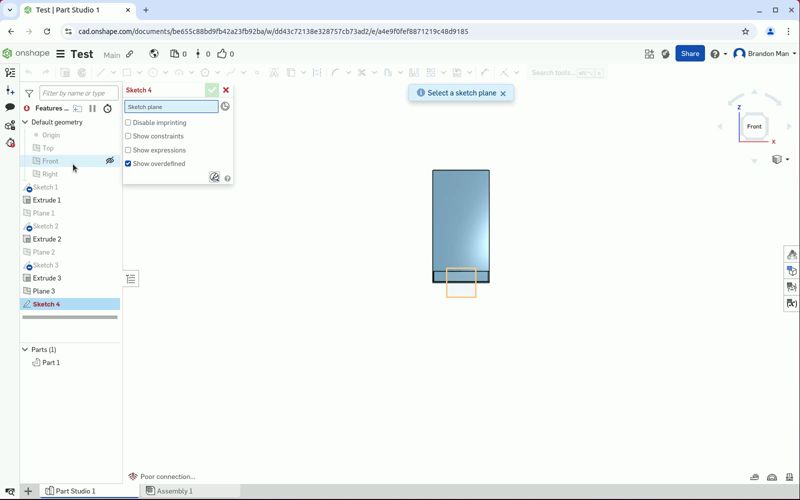
mouse_move(73, 293)
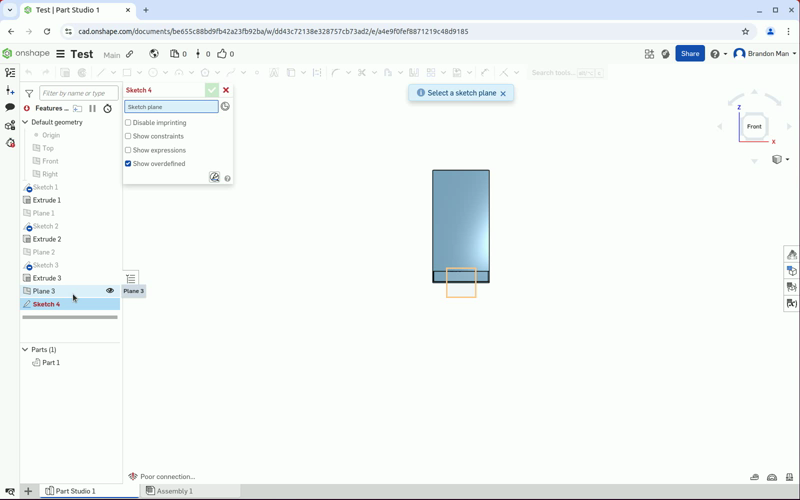
click(73, 293)
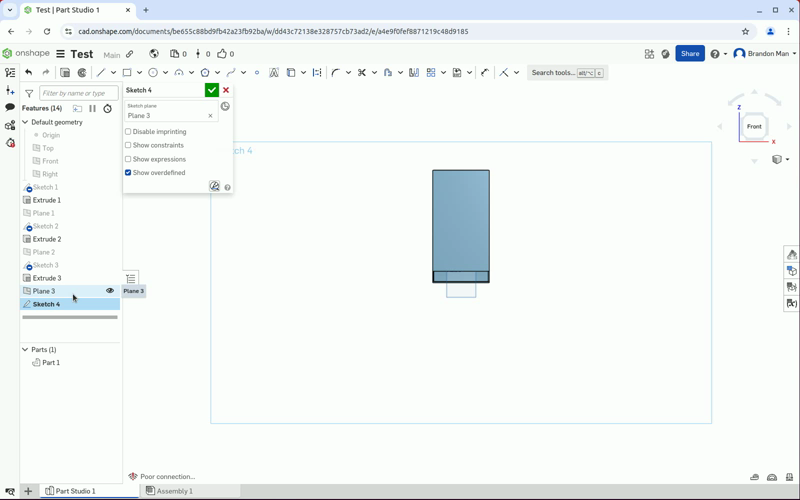
mouse_move(73, 352)
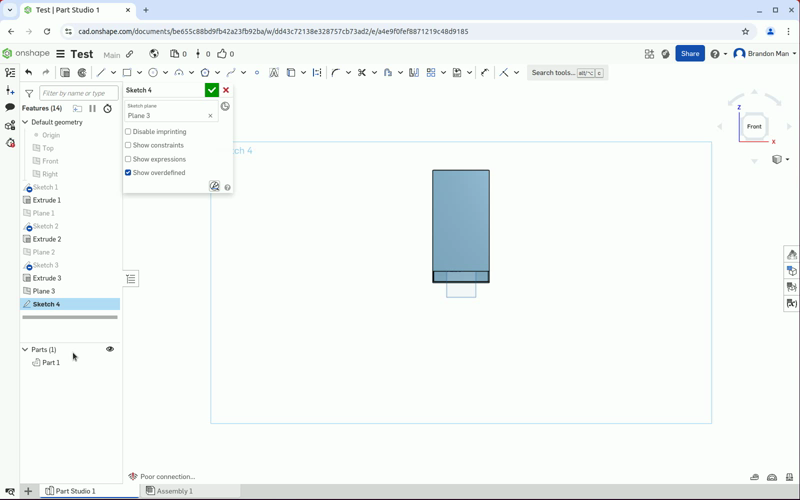
key(y)
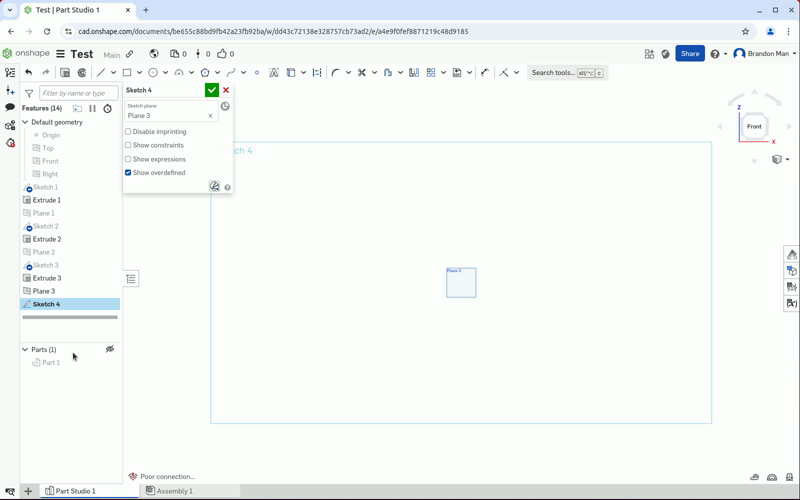
key(l)
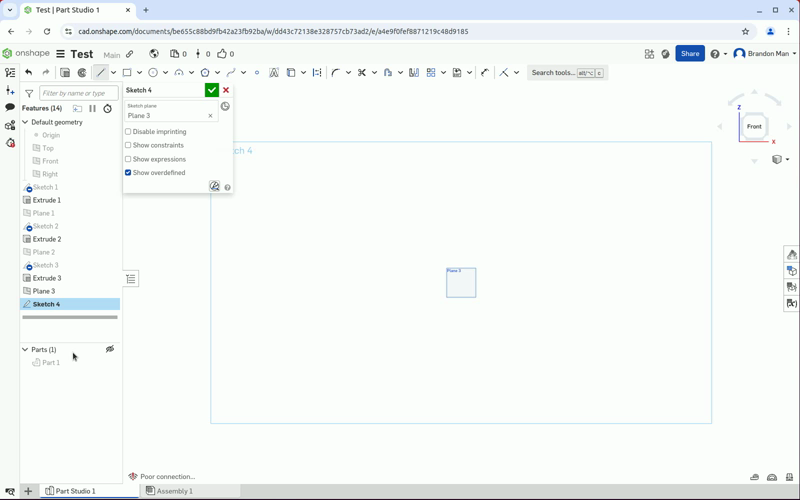
key_down(shift)
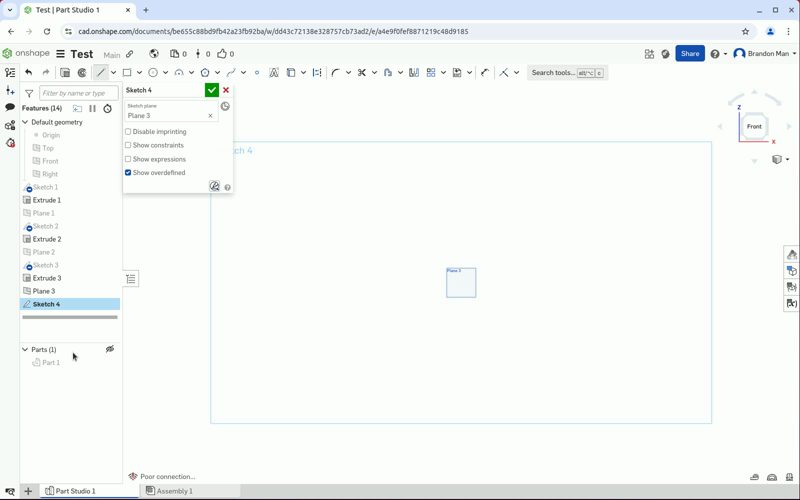
mouse_move(457, 250)
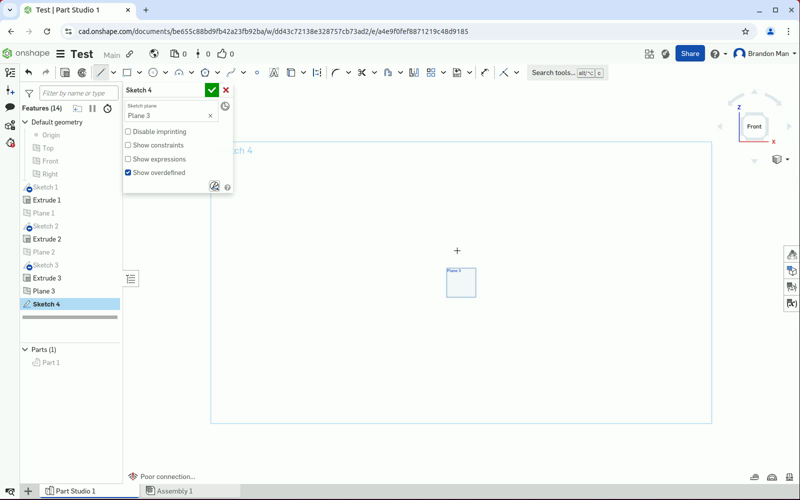
click(457, 250)
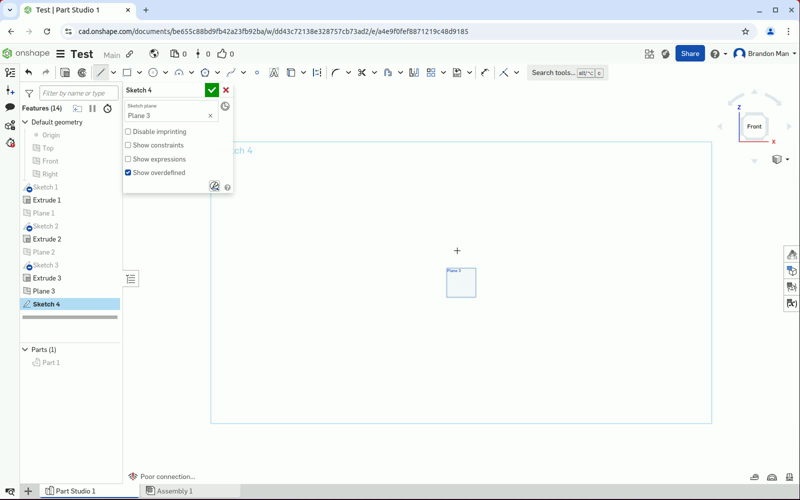
key_up(shift)
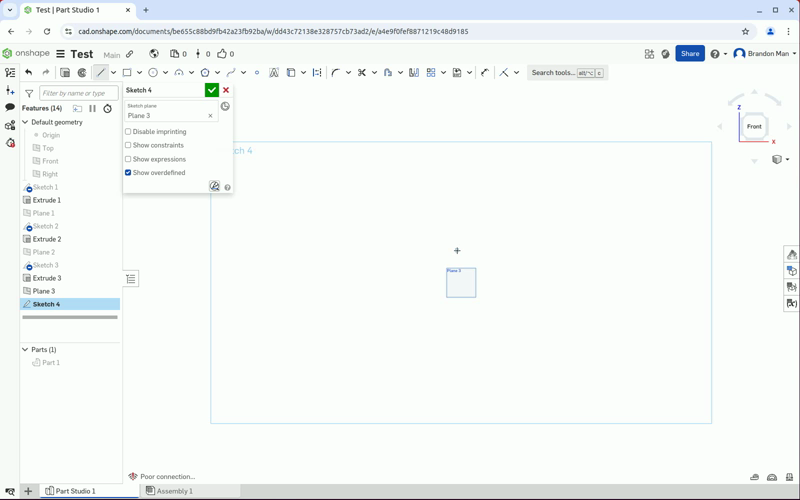
key_down(shift)
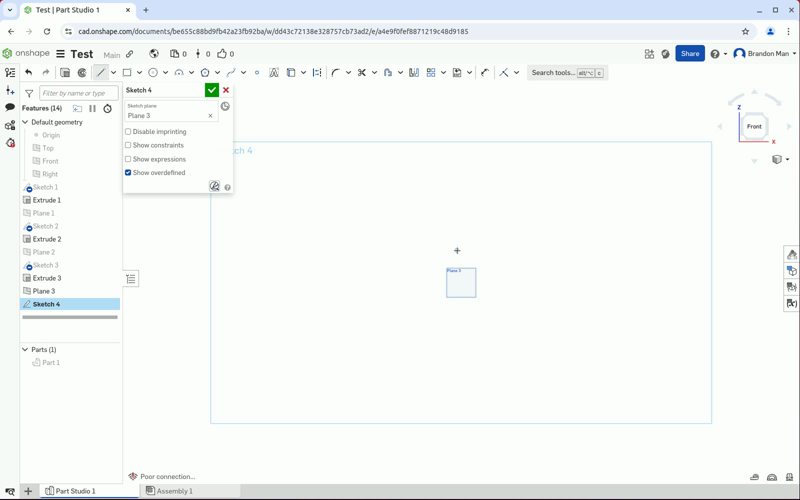
mouse_move(487, 250)
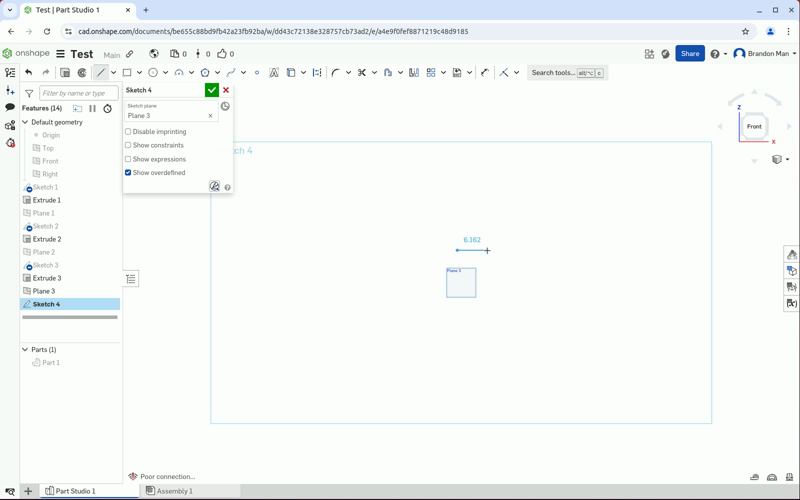
mouse_move(461, 257)
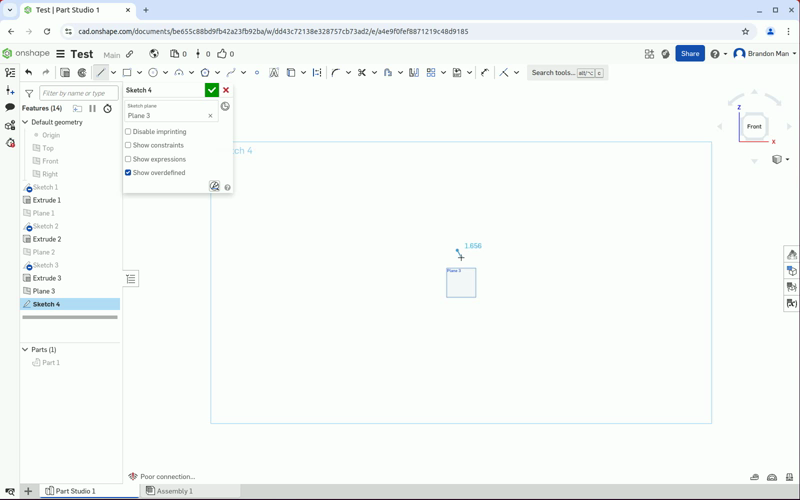
click(461, 257)
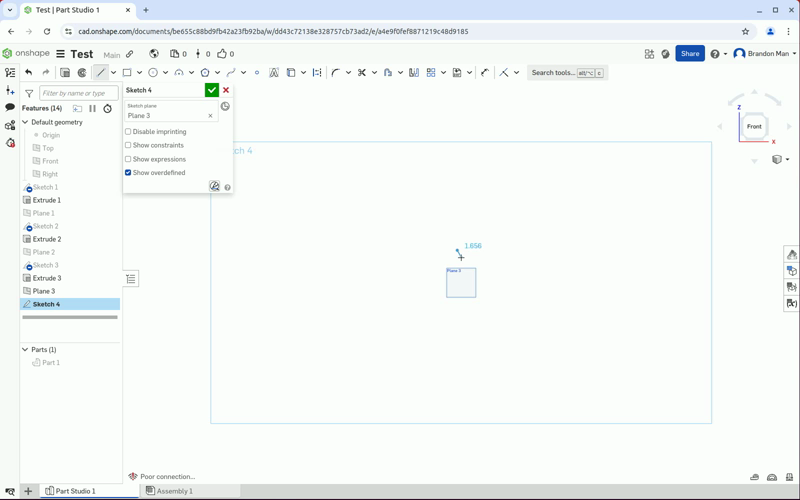
key_up(shift)
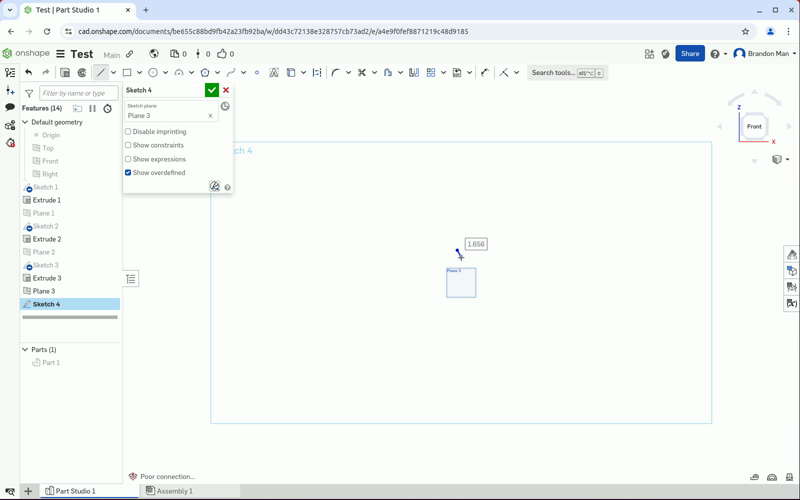
key_down(shift)
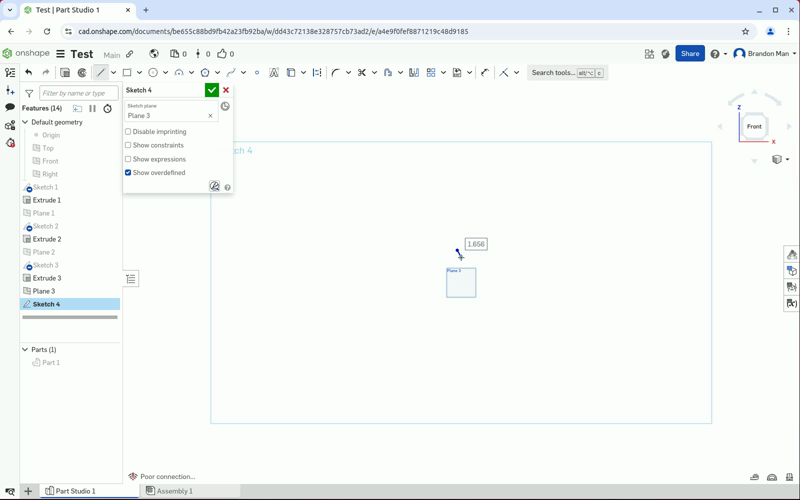
mouse_move(491, 257)
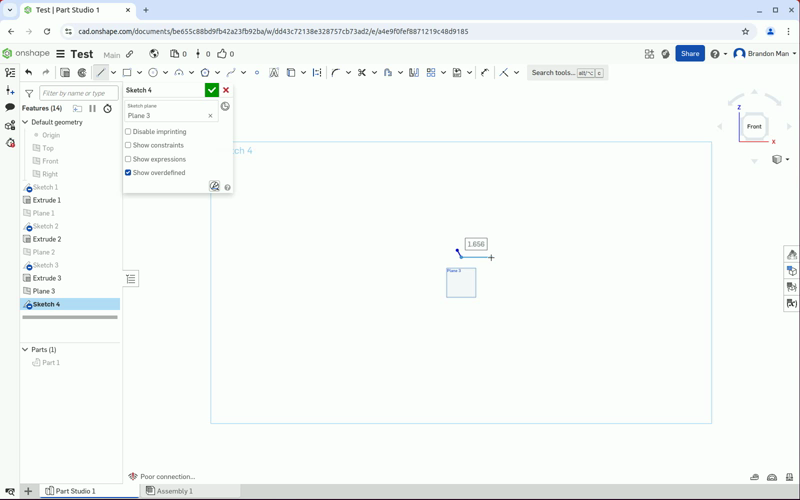
mouse_move(465, 250)
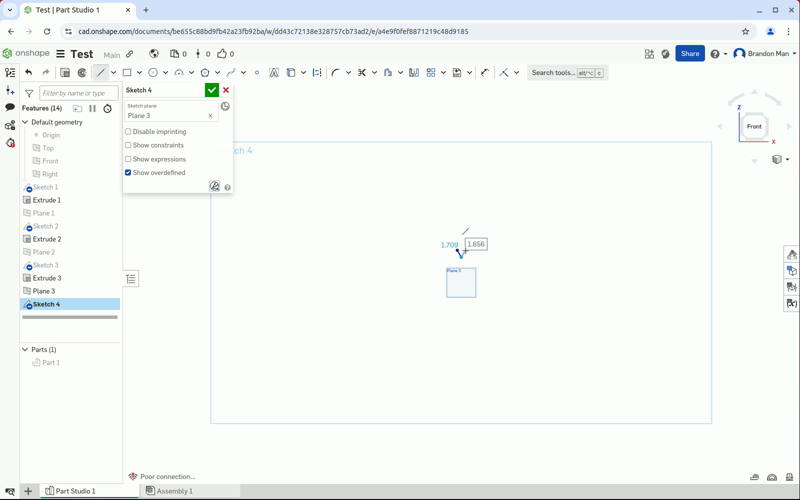
click(465, 250)
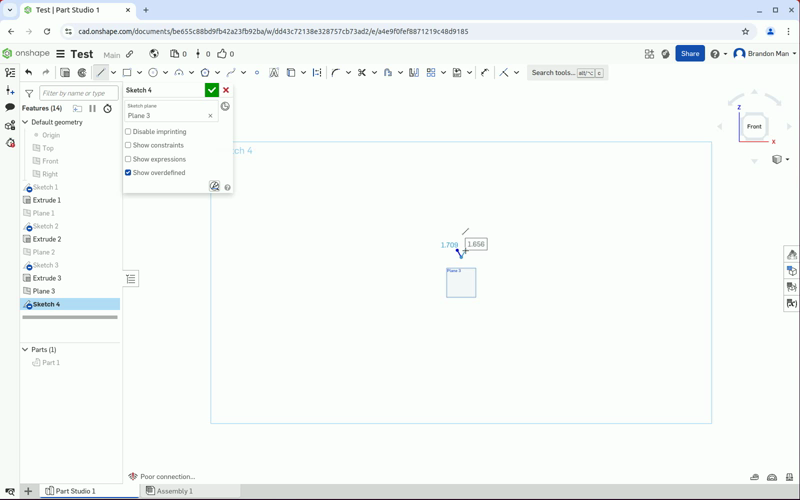
key_up(shift)
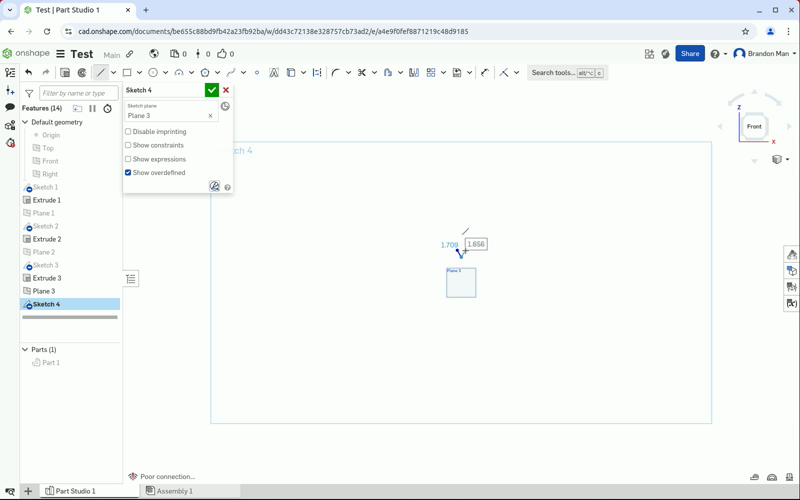
mouse_move(495, 250)
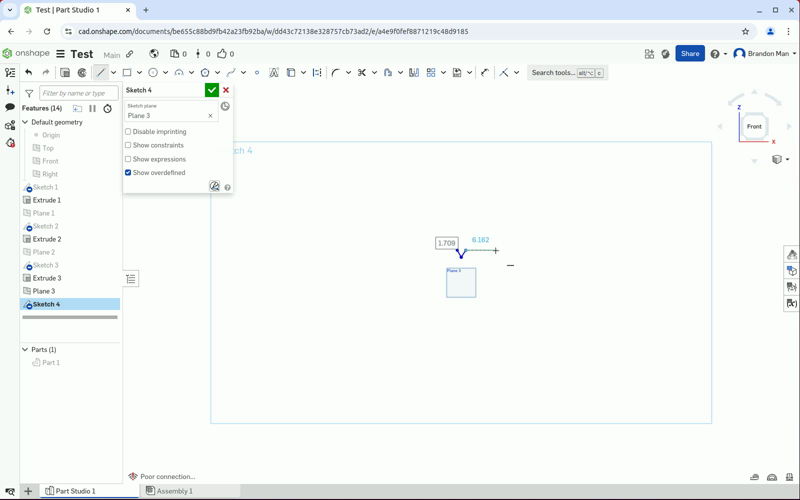
key_down(shift)
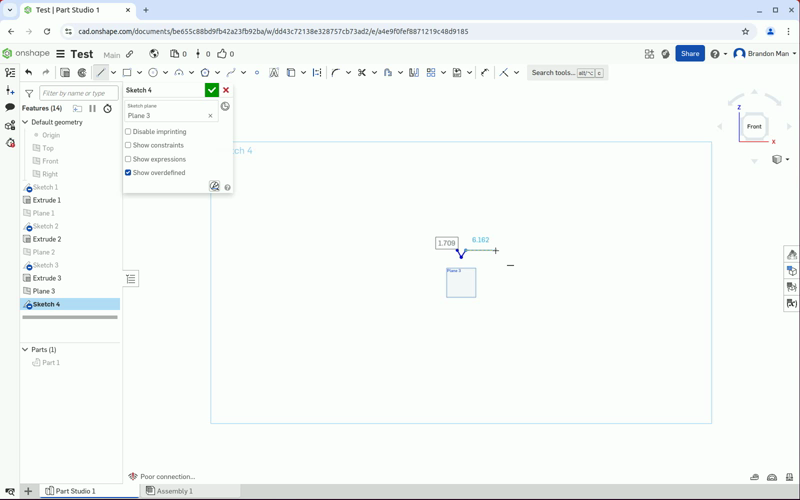
mouse_move(457, 250)
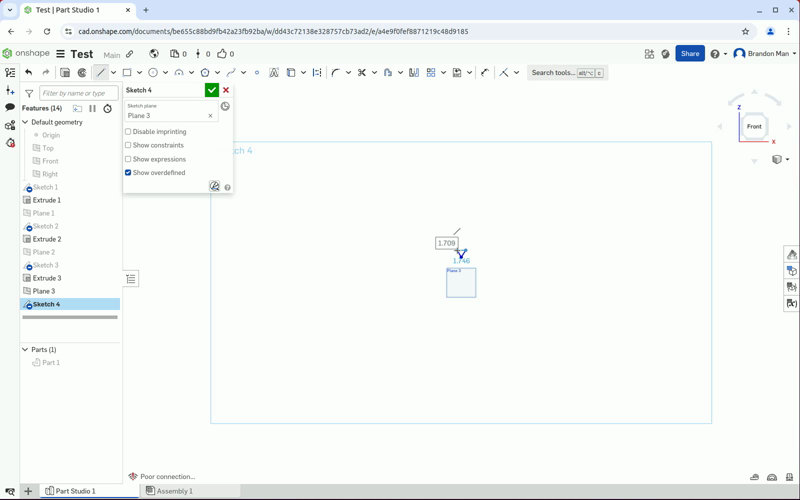
key_up(shift)
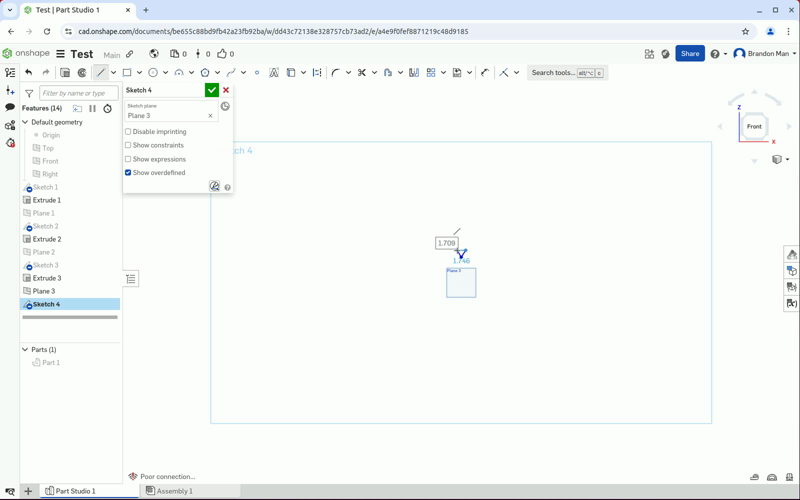
click(457, 250)
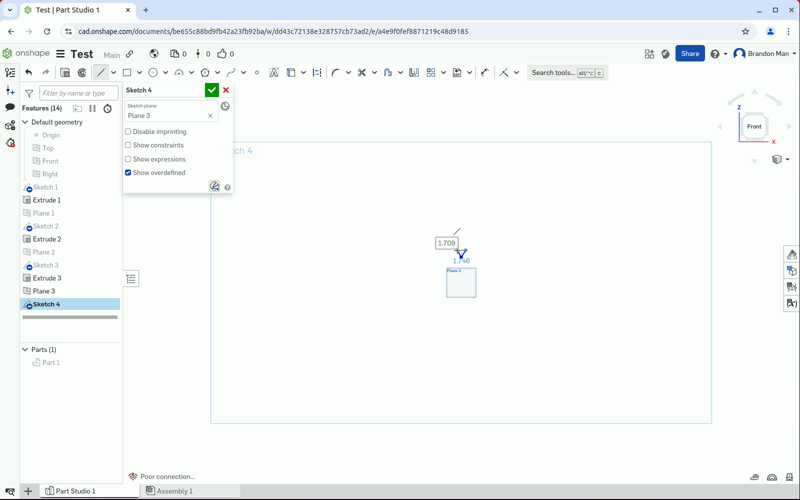
key(esc)
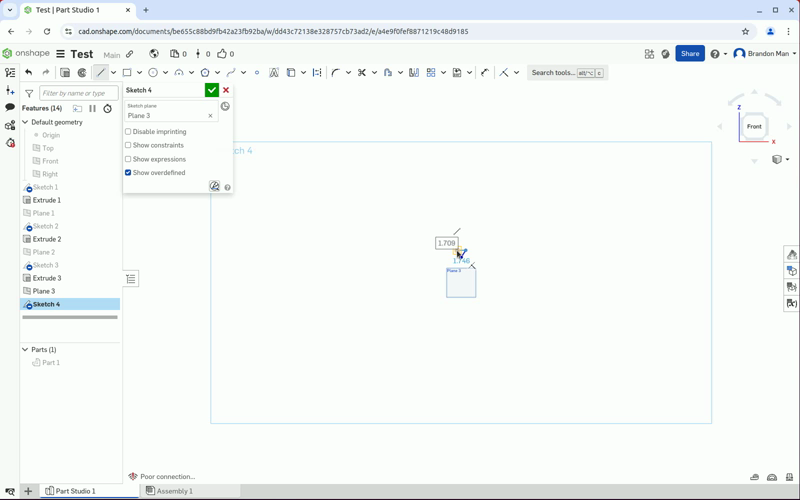
mouse_move(458, 250)
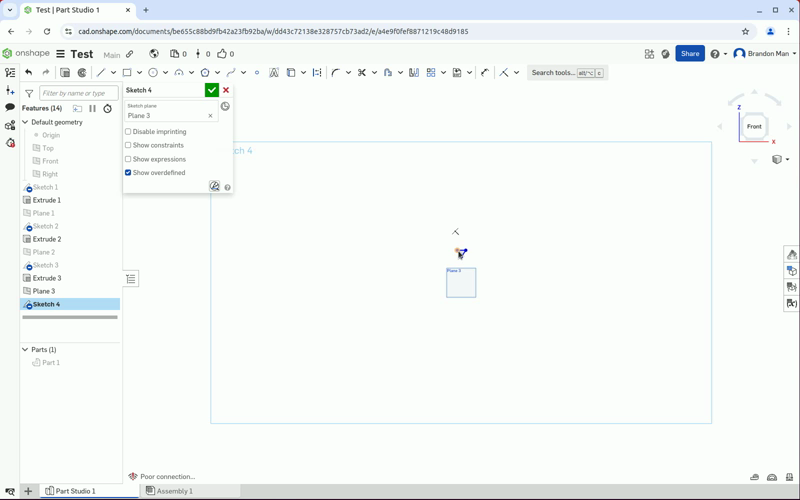
scroll(6)
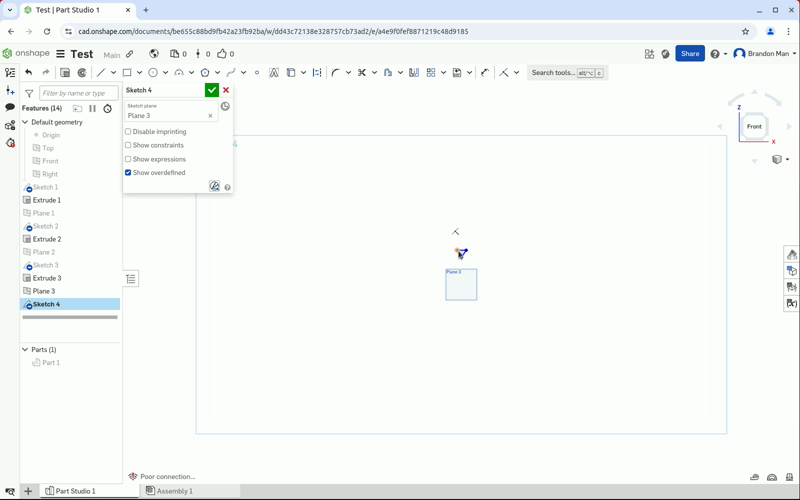
scroll(6)
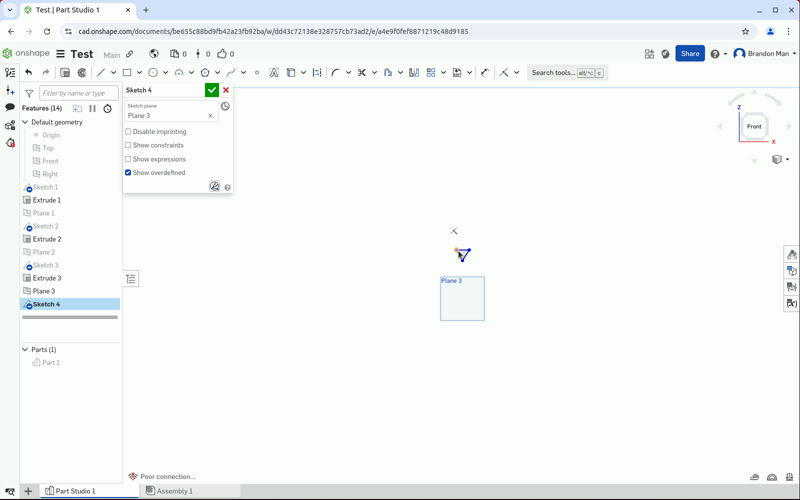
scroll(6)
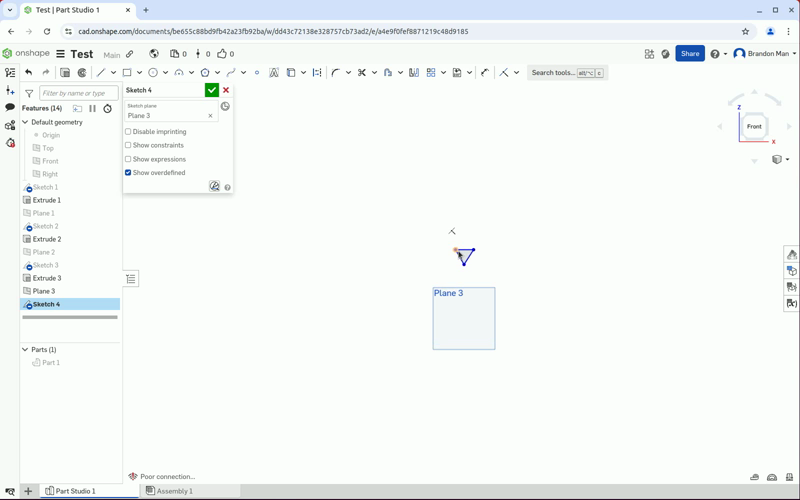
scroll(6)
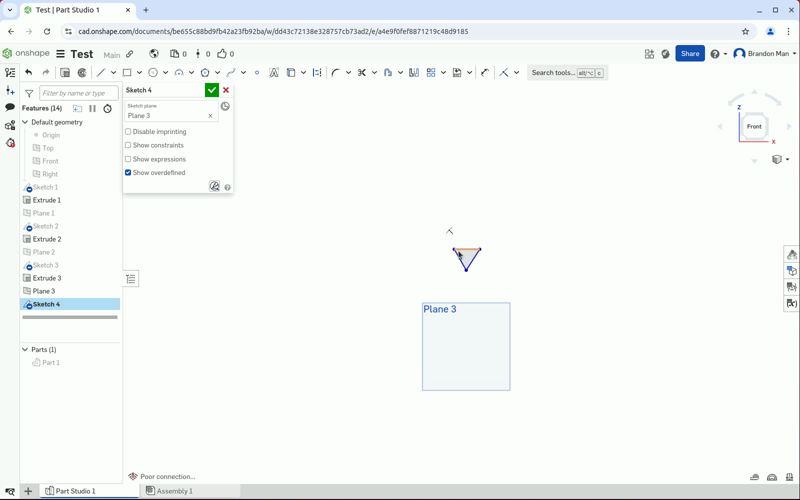
scroll(6)
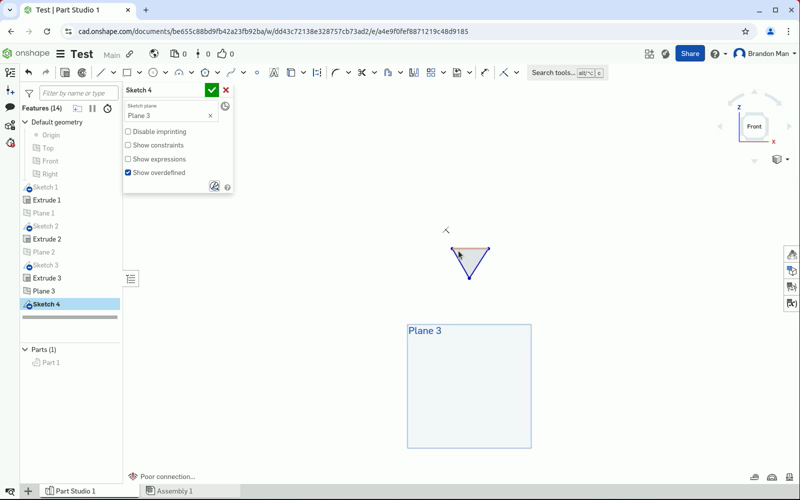
scroll(6)
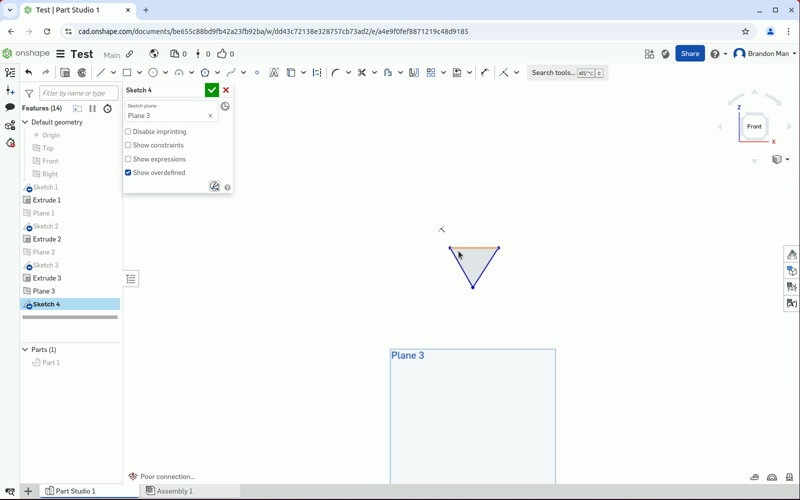
scroll(6)
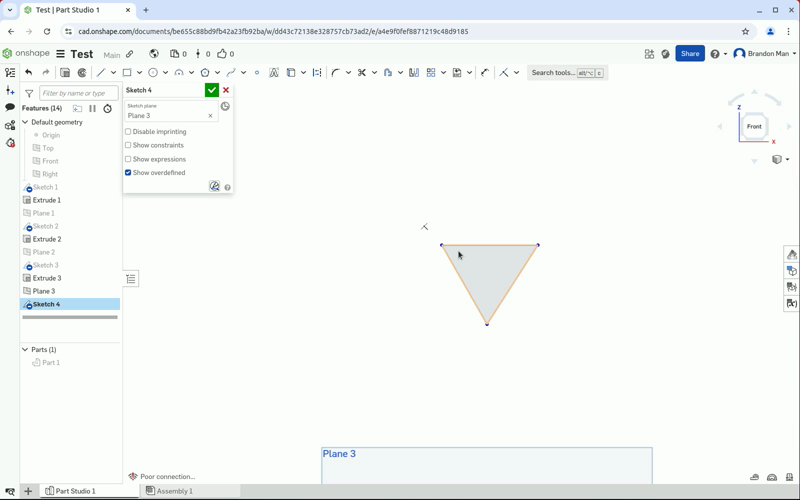
click(458, 250)
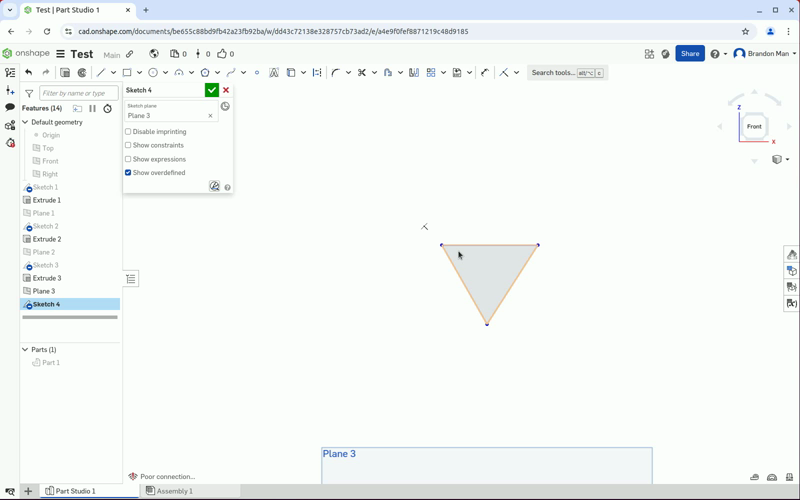
scroll(-6)
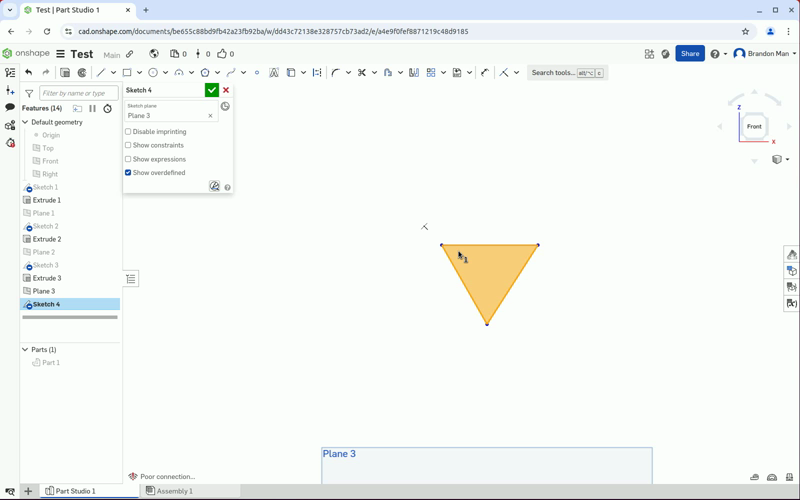
scroll(-6)
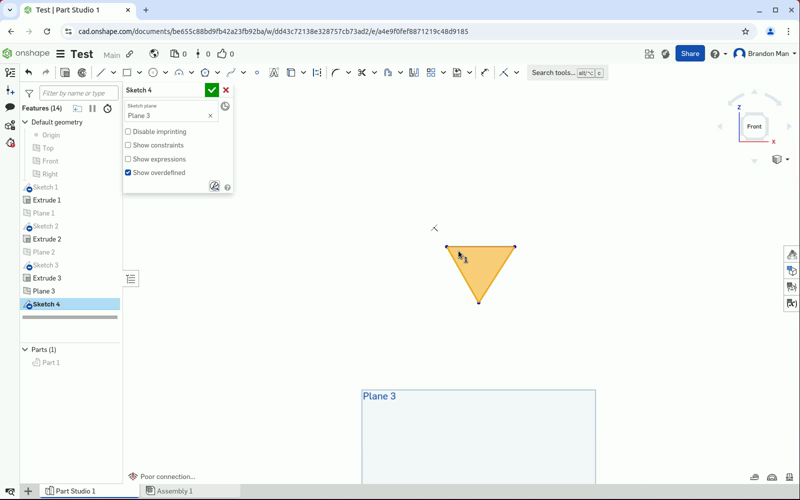
scroll(-6)
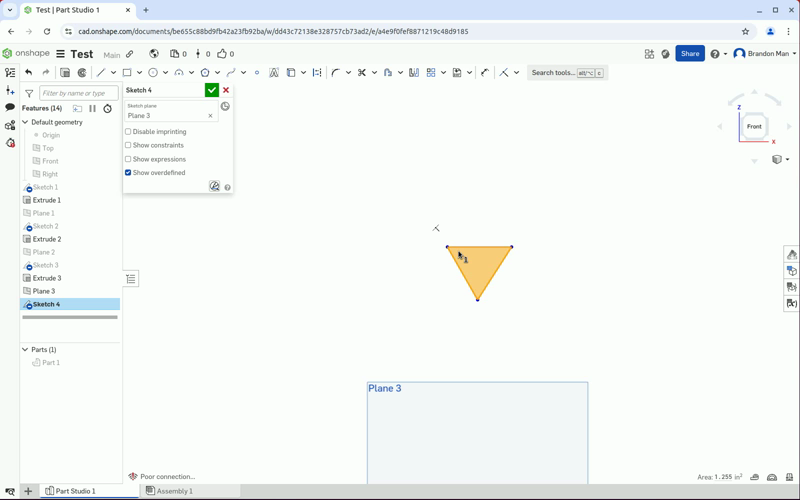
scroll(-6)
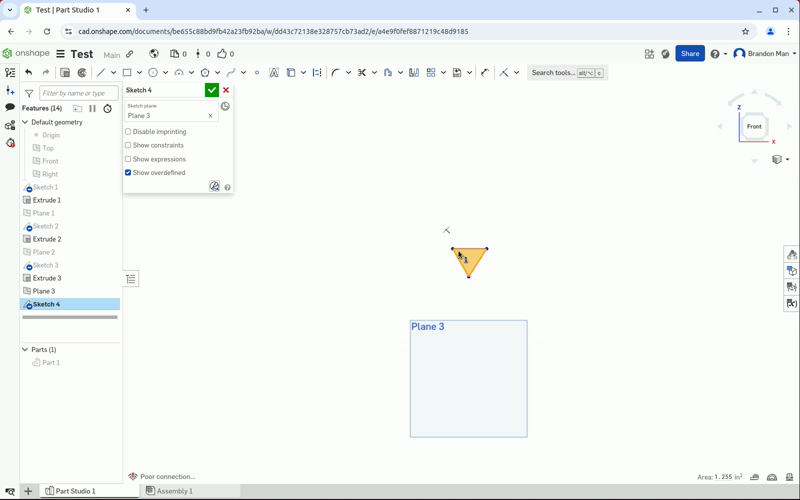
scroll(-6)
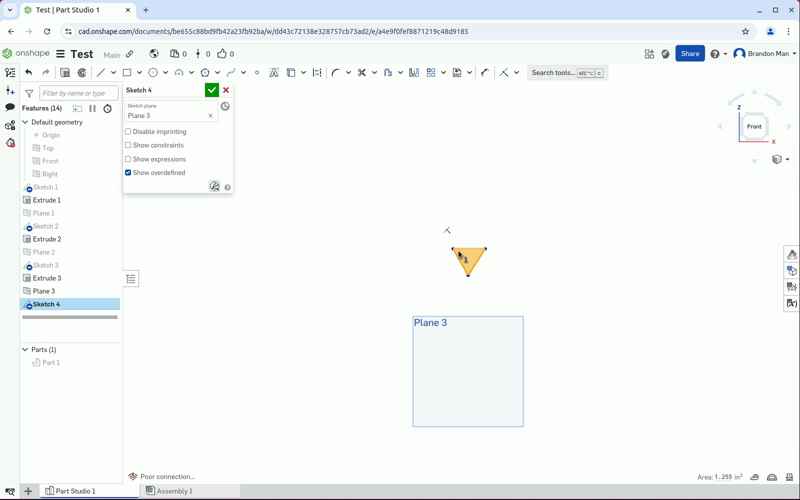
scroll(-6)
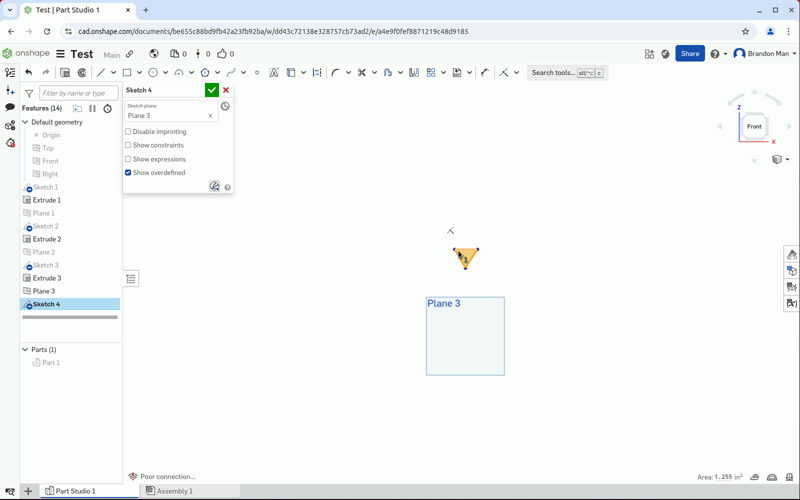
scroll(-6)
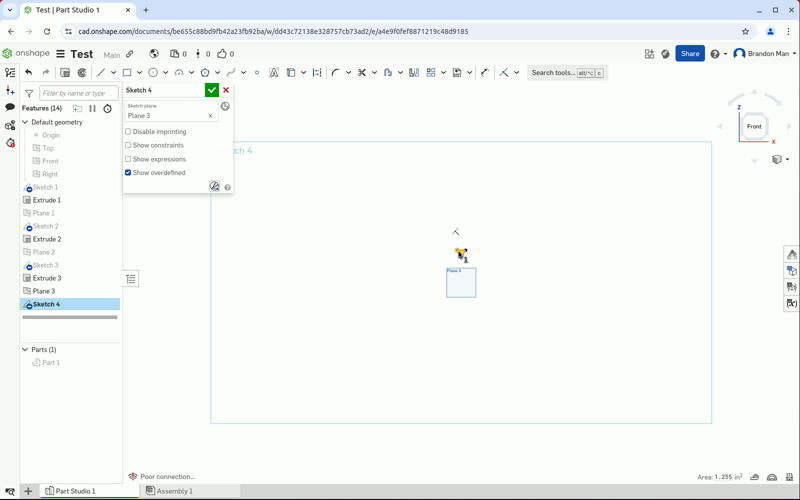
mouse_move(73, 352)
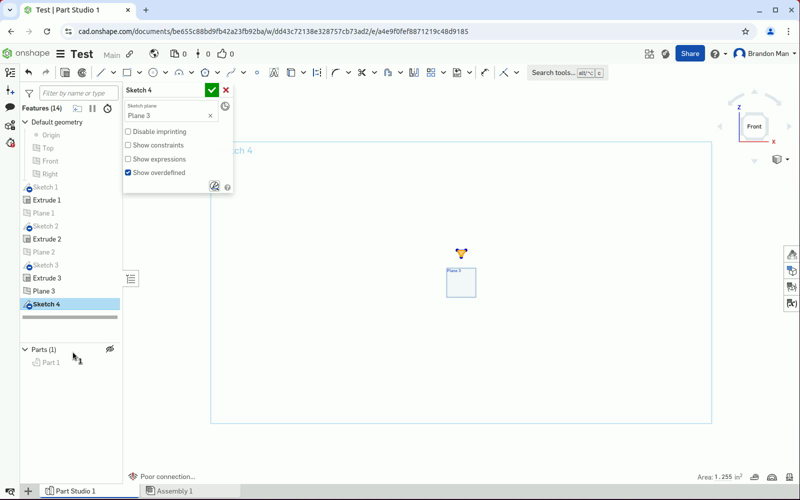
key(shift+y)
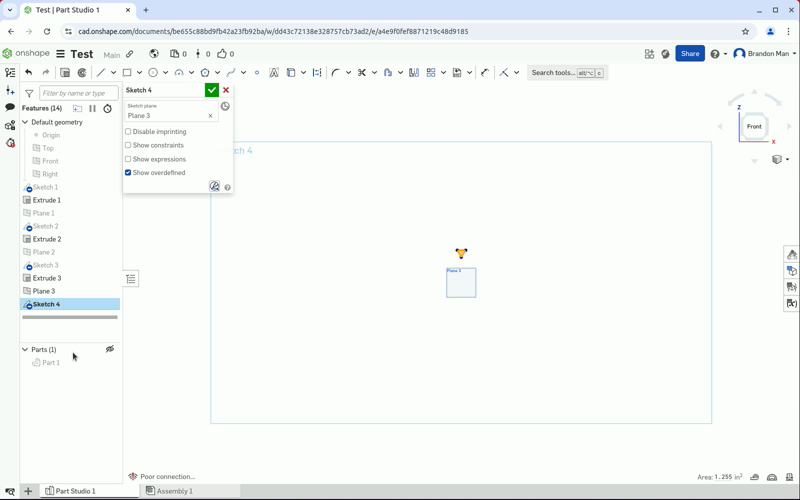
key(shift+e)
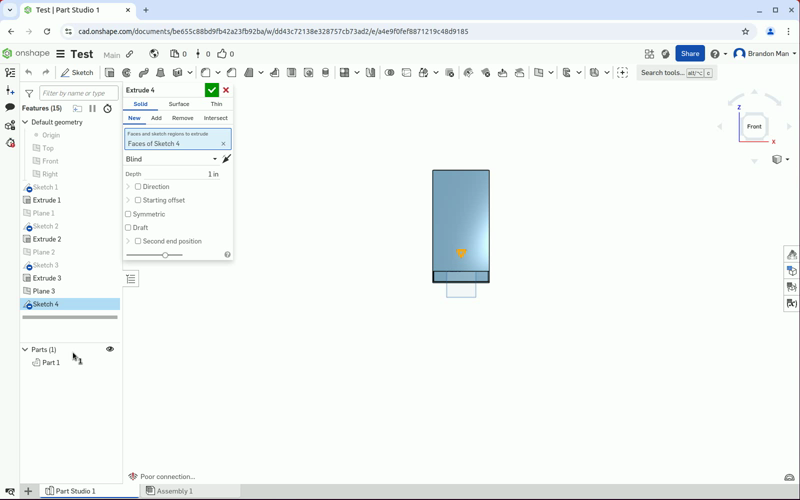
mouse_move(143, 106)
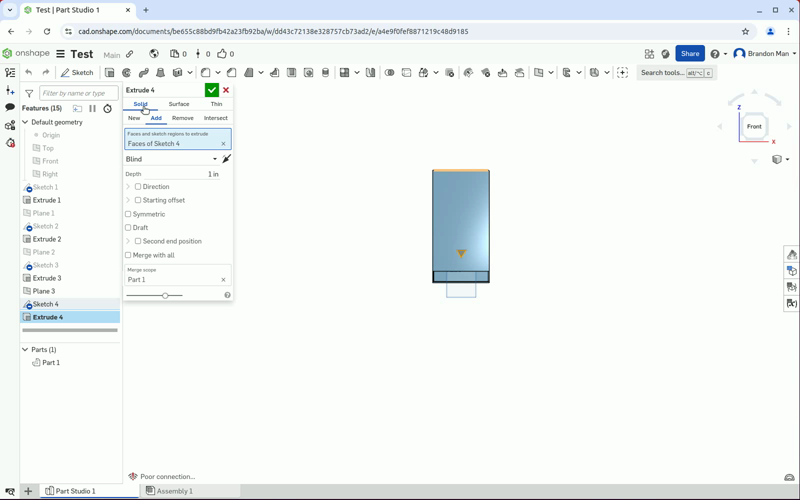
click(143, 106)
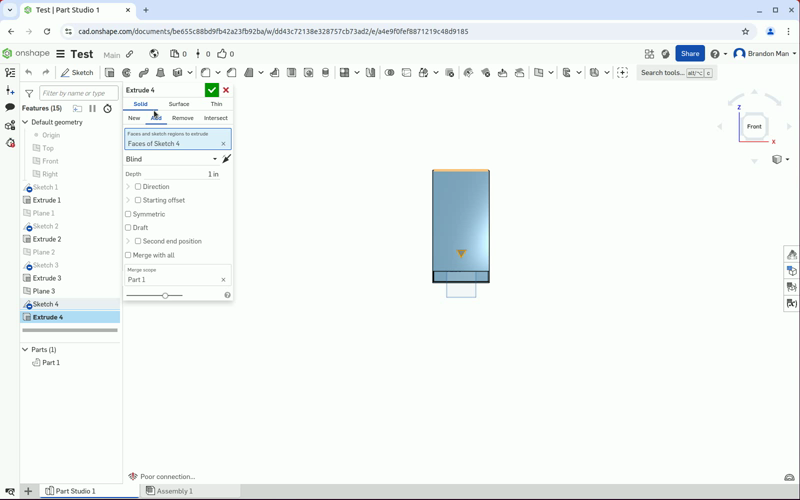
mouse_move(186, 120)
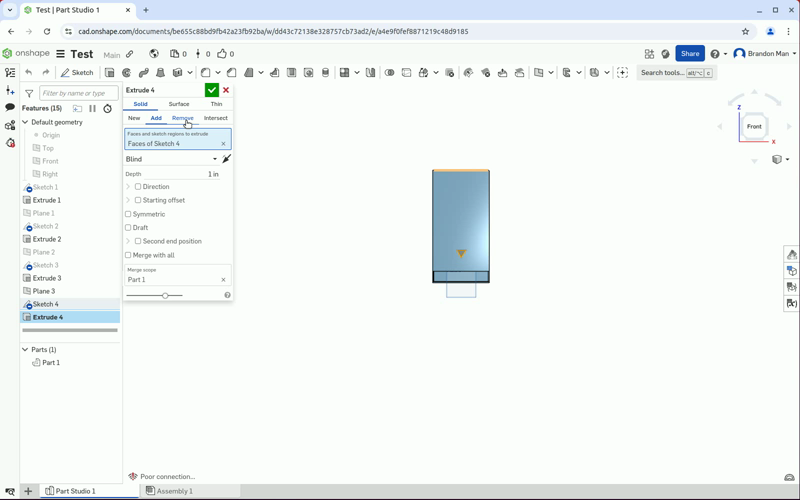
click(186, 120)
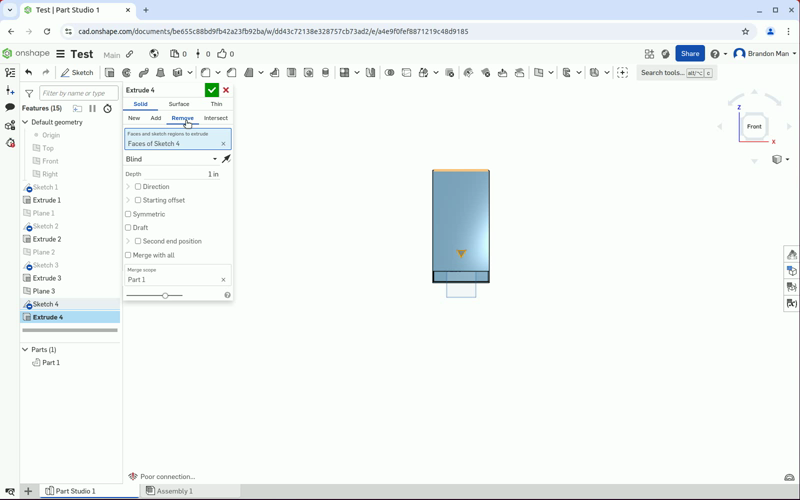
key(tab, 4)
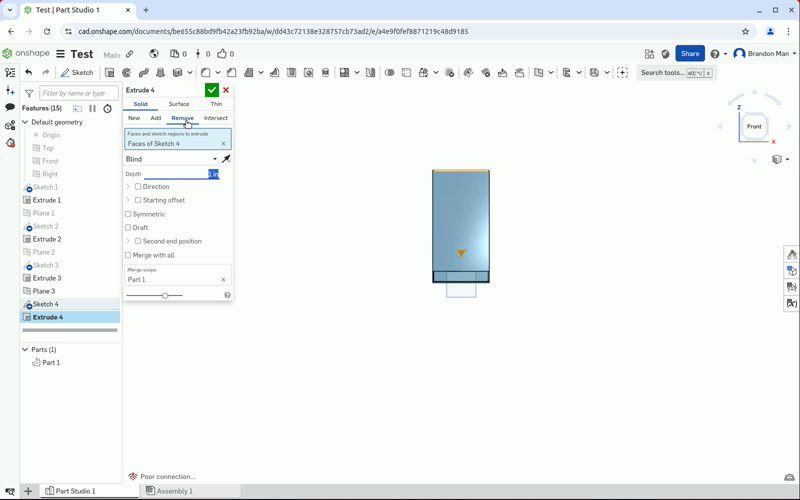
text(0.241)
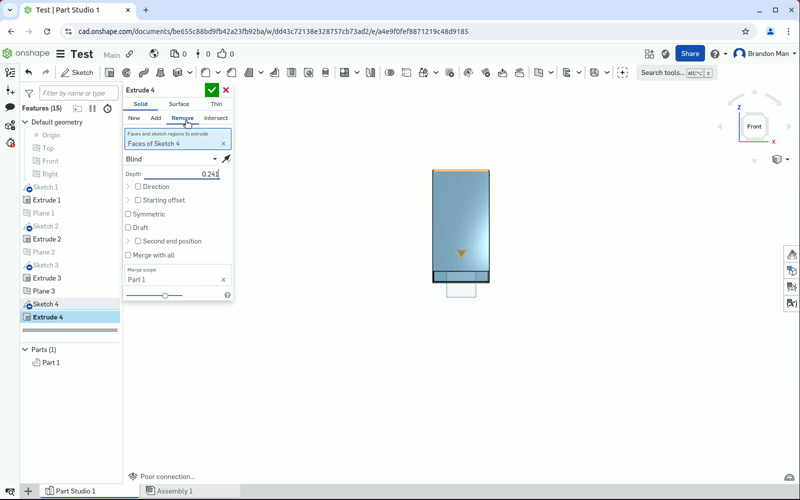
key(tab, 6)
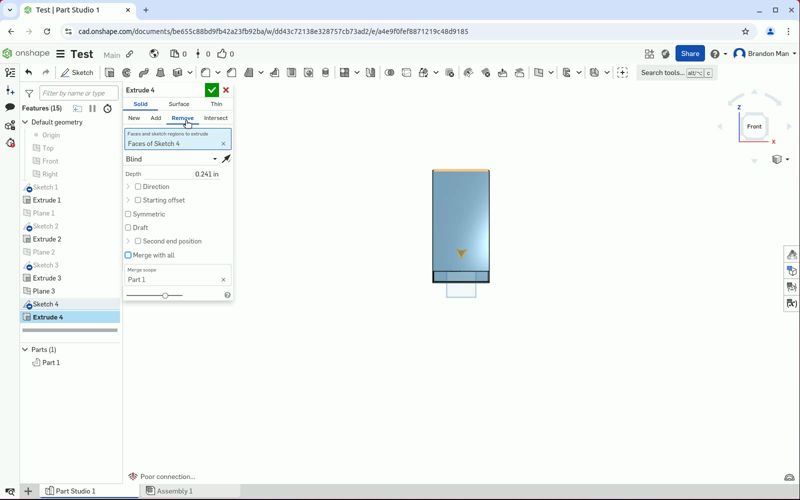
key(space)
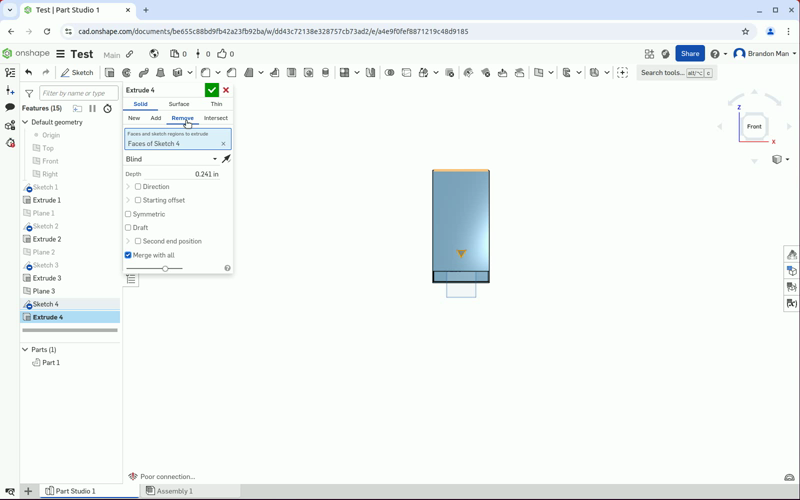
key(enter)
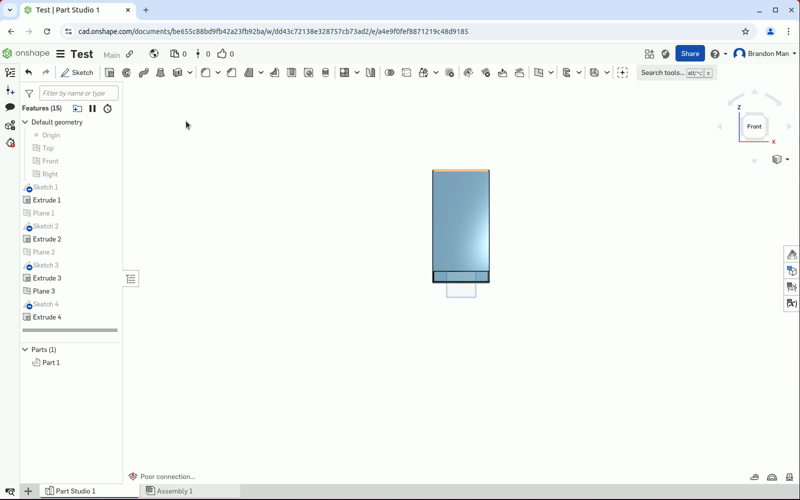
key(shift+h)
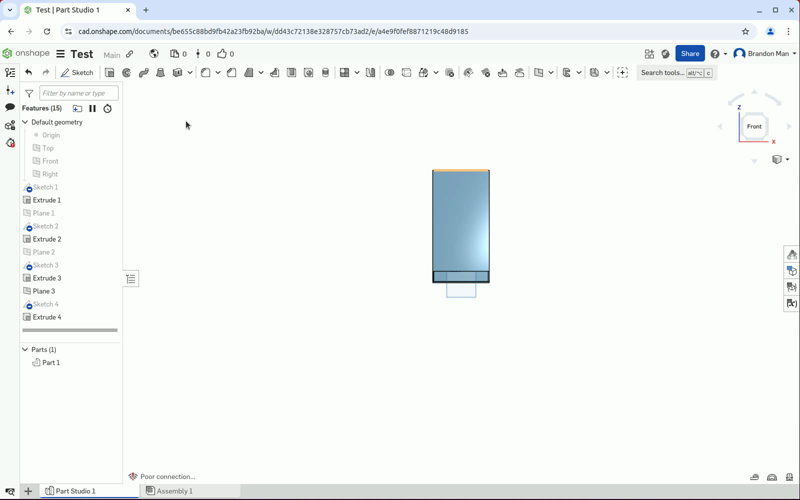
key(shift+h)
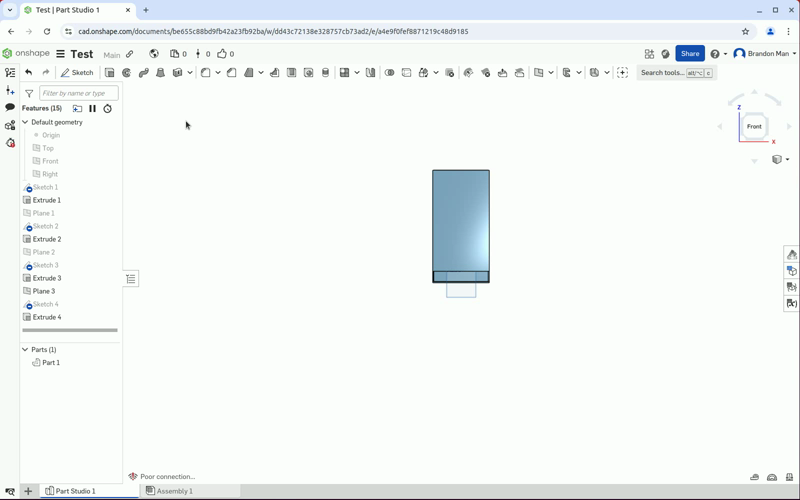
mouse_move(73, 189)
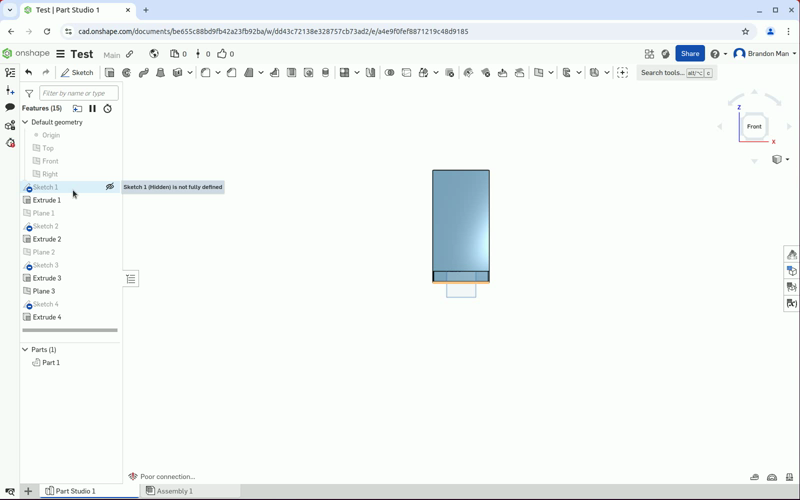
click(73, 189)
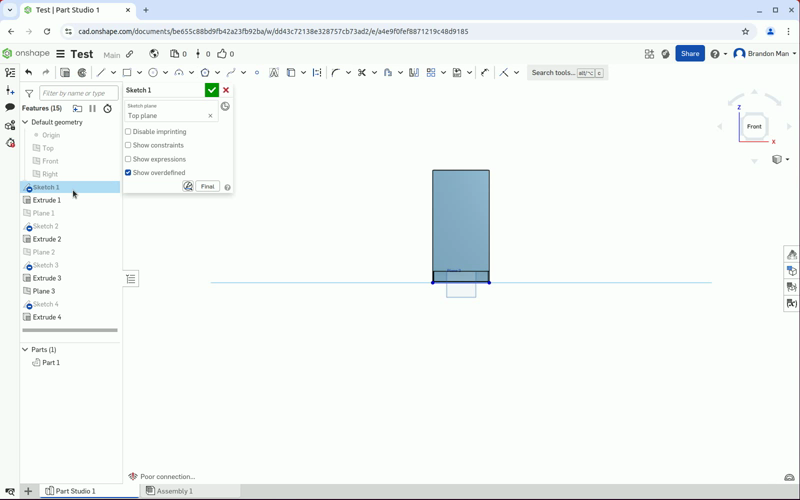
mouse_move(229, 92)
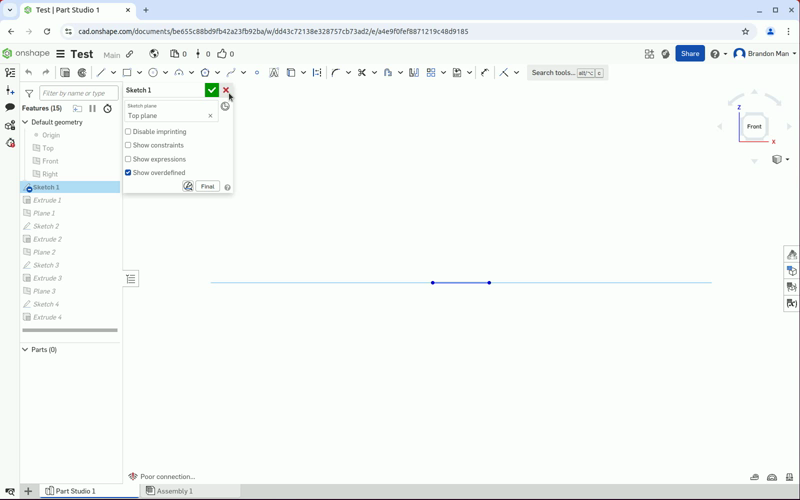
click(229, 92)
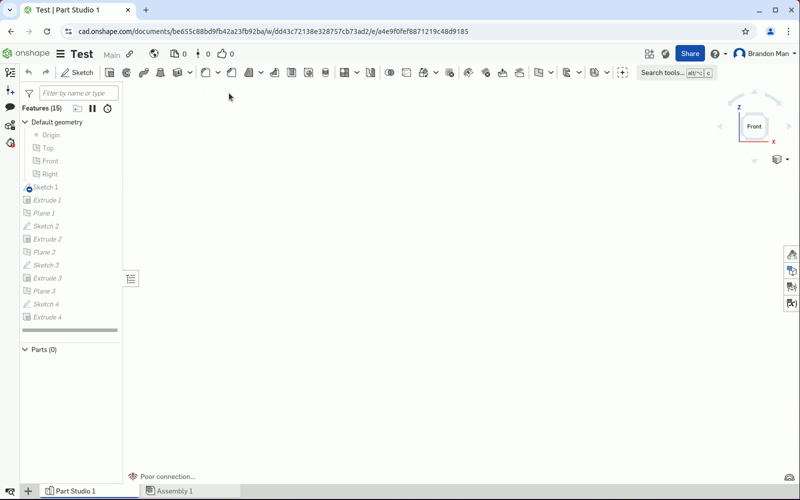
key(shift+s)
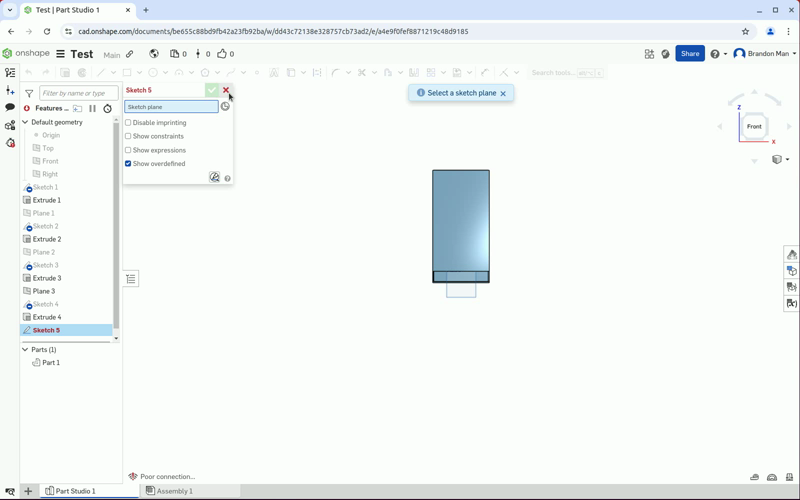
mouse_move(69, 293)
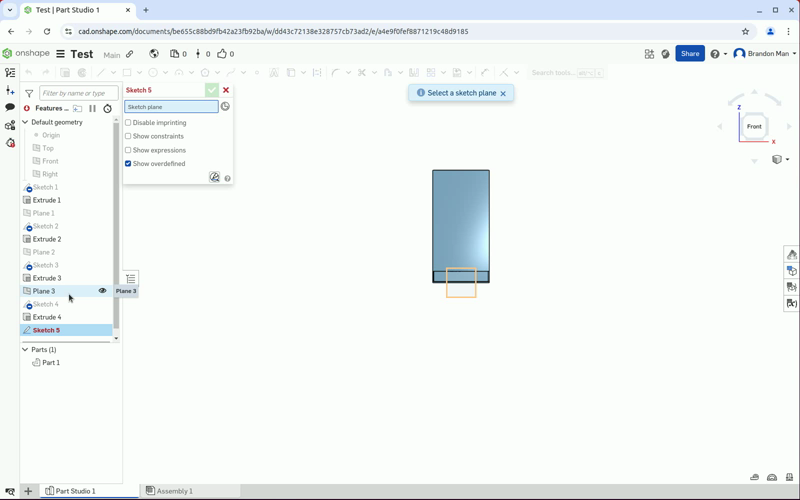
click(69, 293)
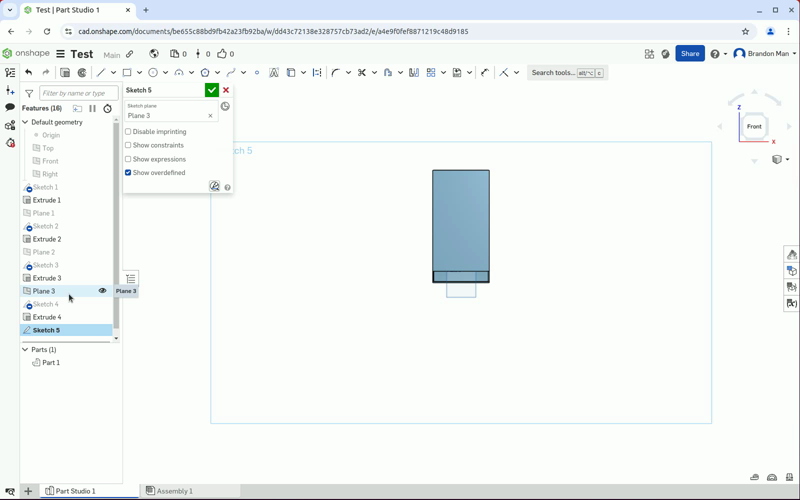
mouse_move(73, 352)
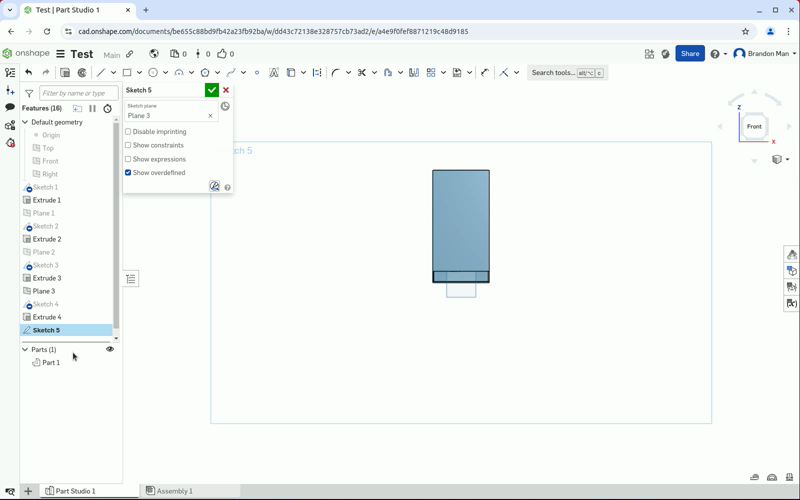
key(y)
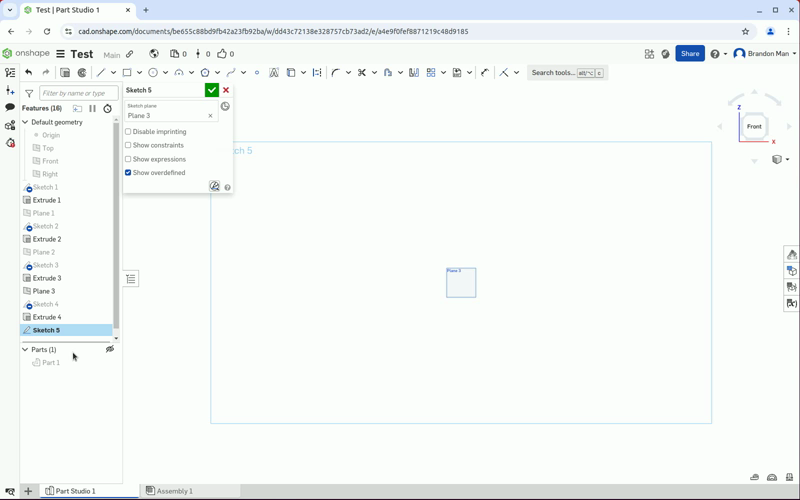
key(l)
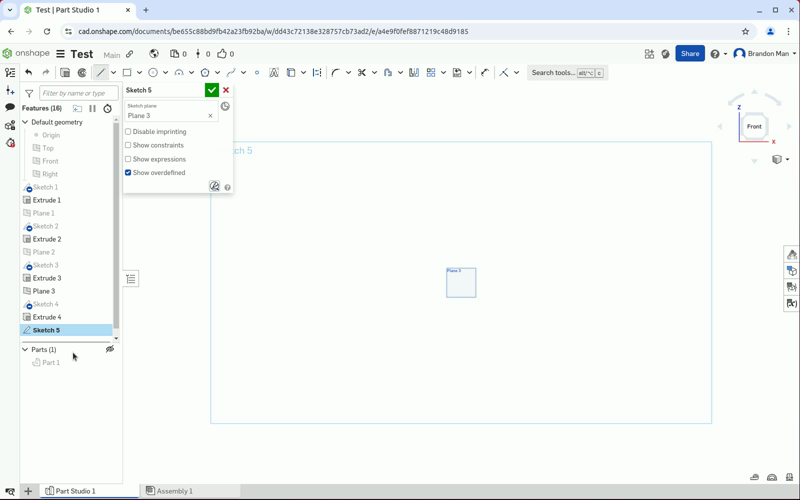
key_down(shift)
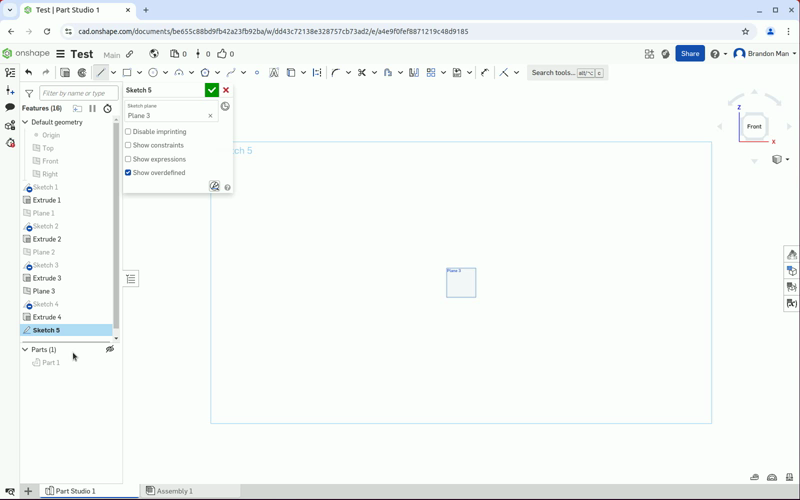
mouse_move(457, 250)
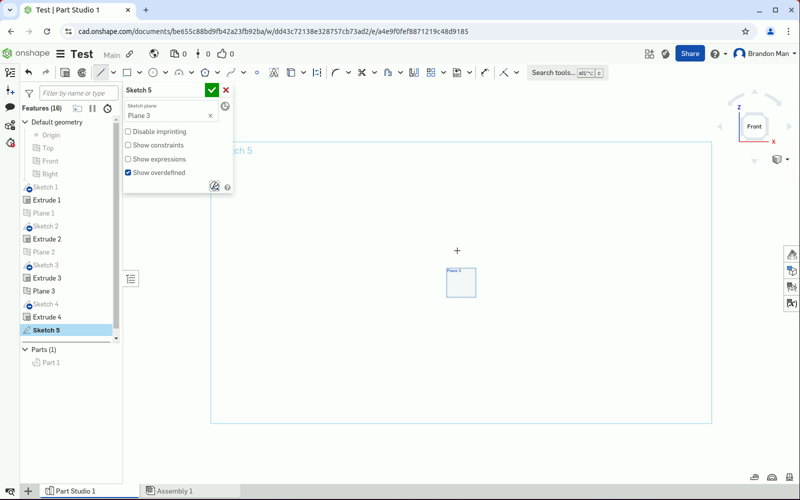
click(457, 250)
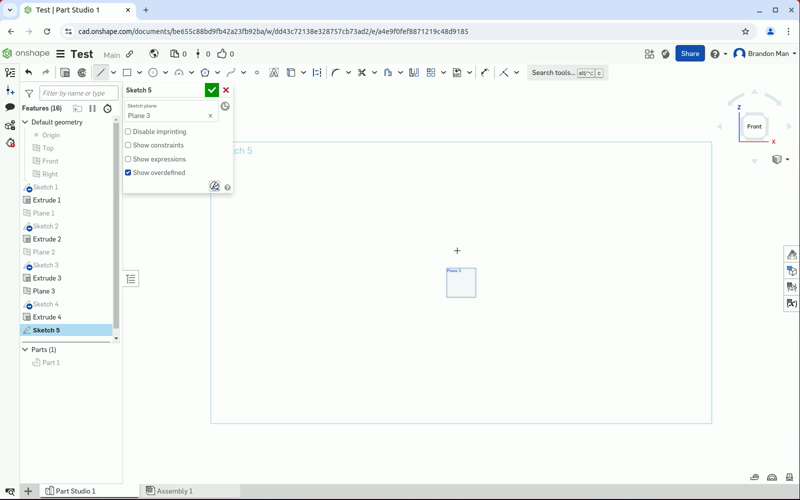
key_up(shift)
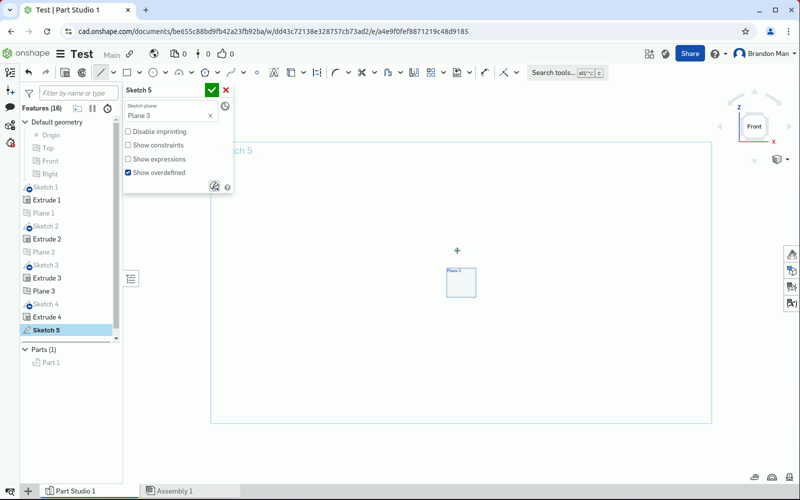
key_down(shift)
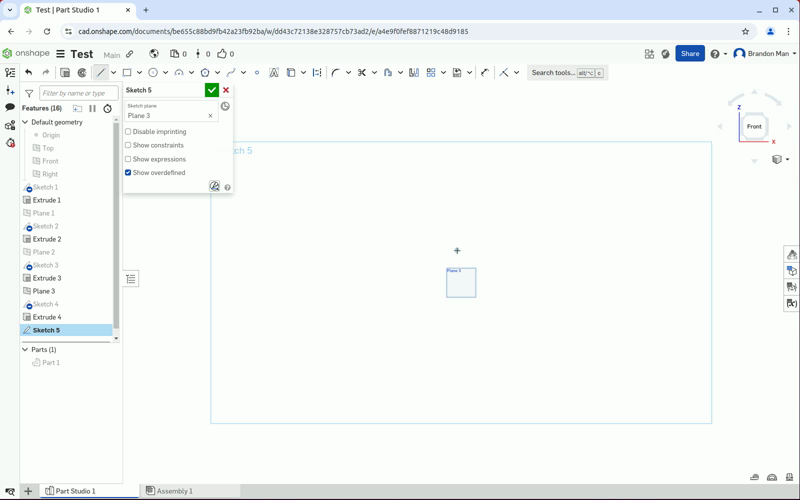
mouse_move(487, 250)
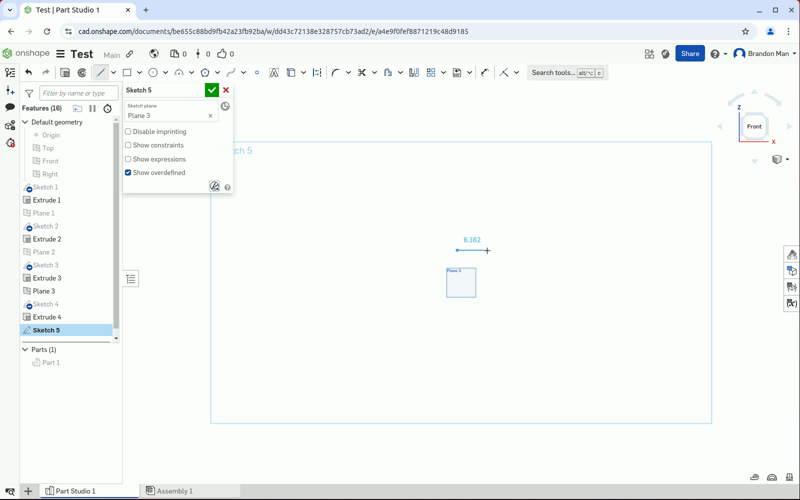
mouse_move(464, 250)
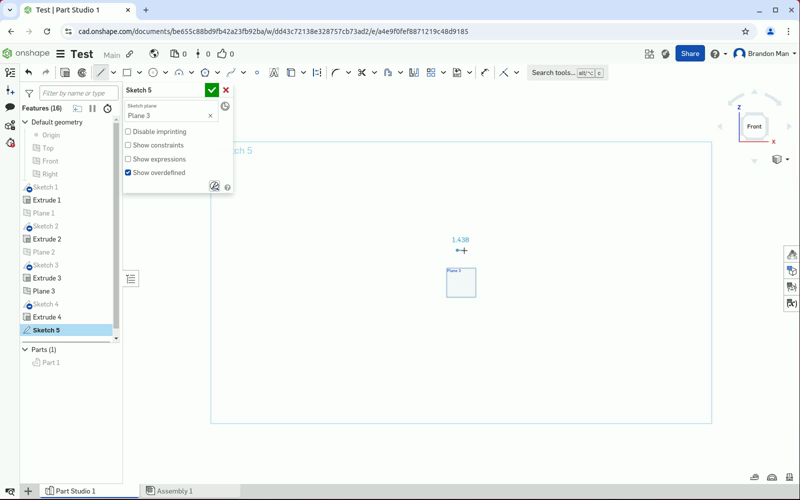
scroll(6)
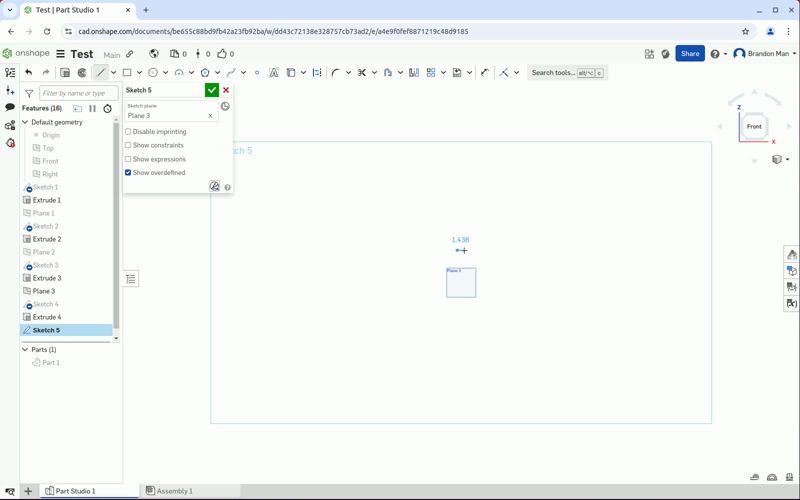
scroll(6)
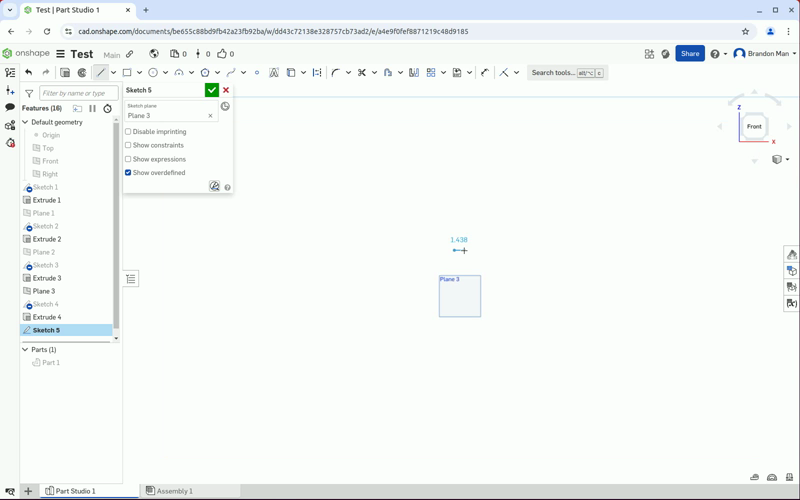
scroll(6)
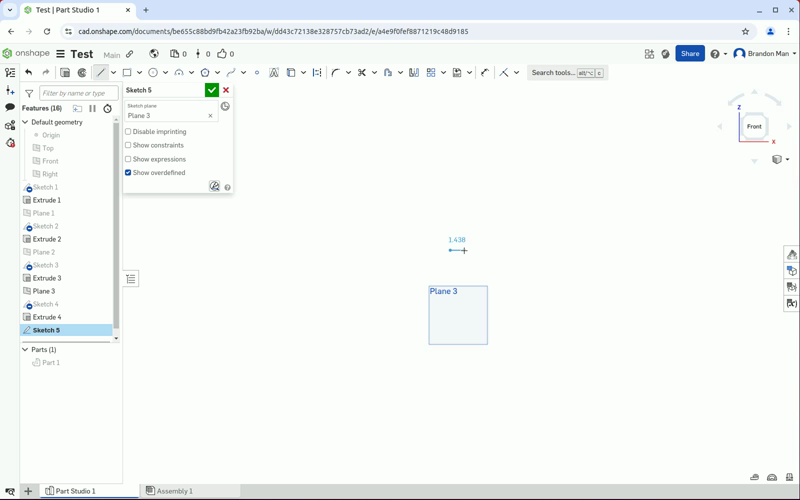
scroll(6)
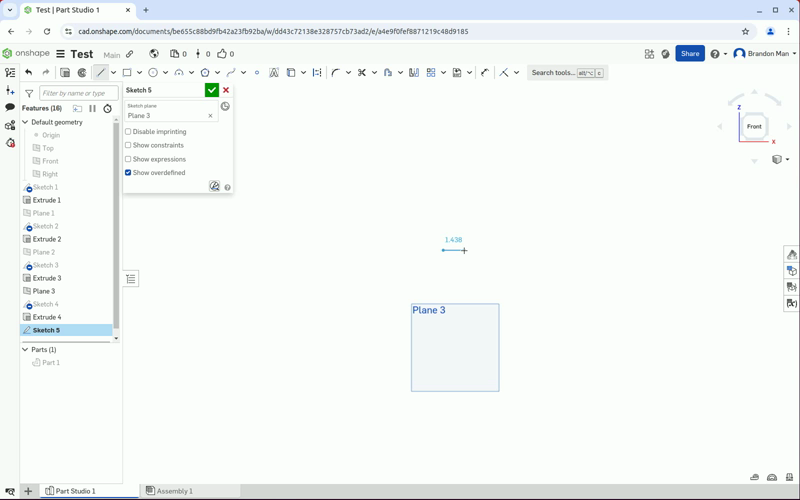
scroll(6)
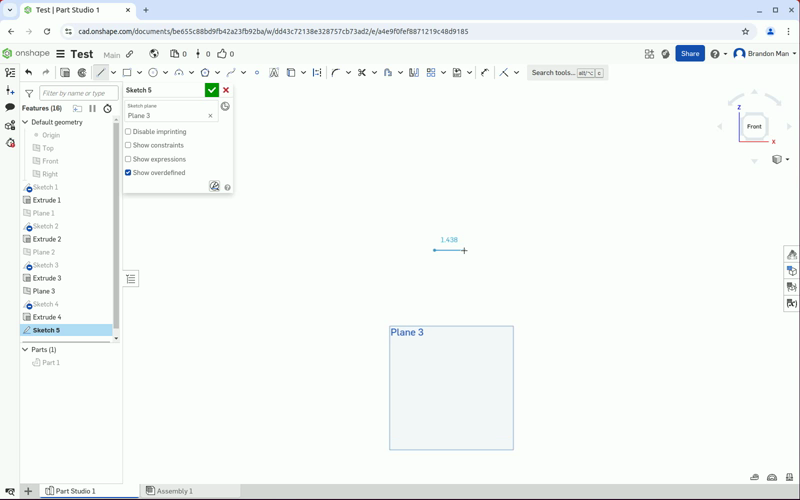
scroll(6)
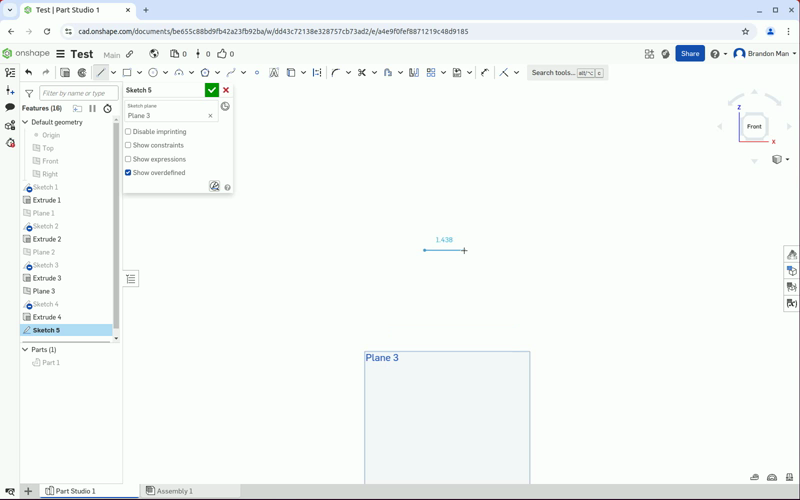
scroll(6)
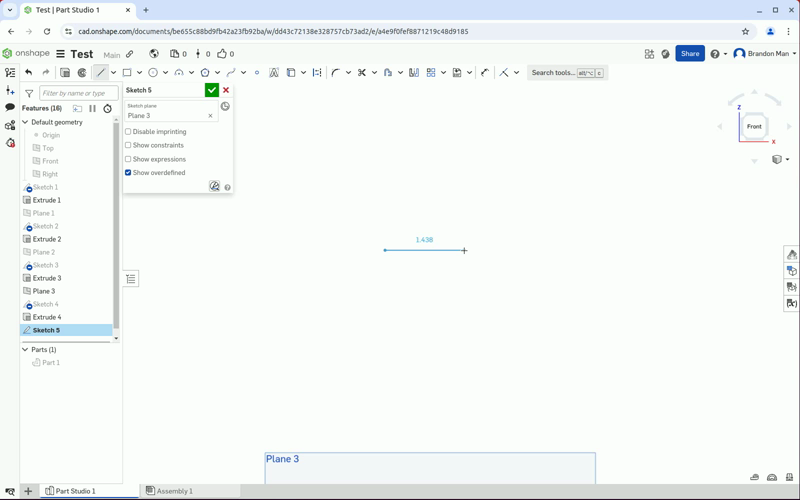
click(464, 250)
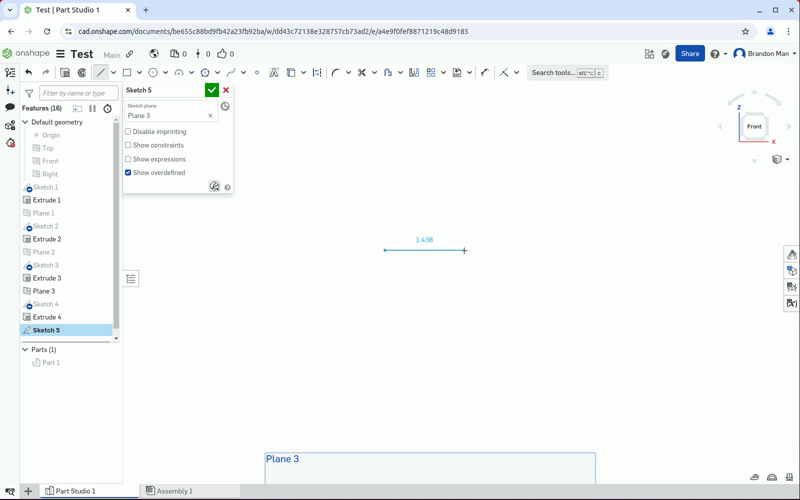
scroll(-6)
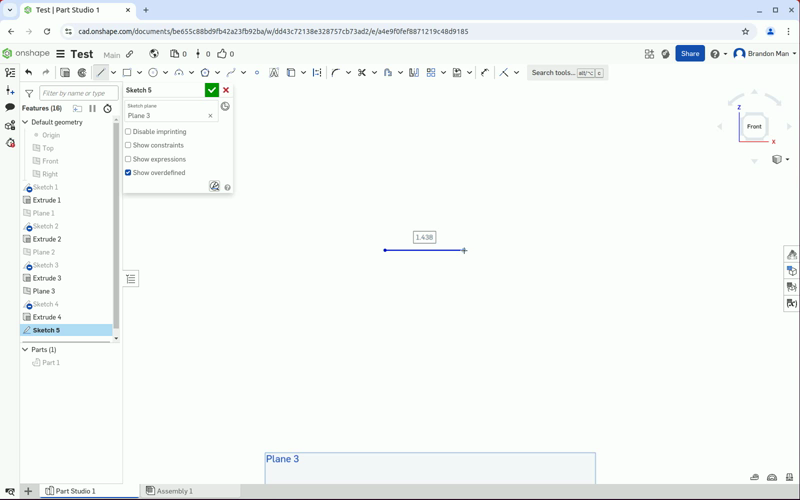
scroll(-6)
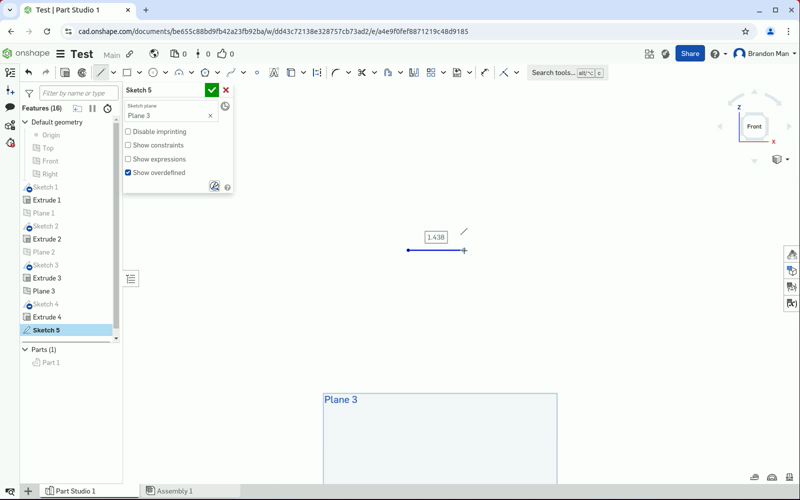
scroll(-6)
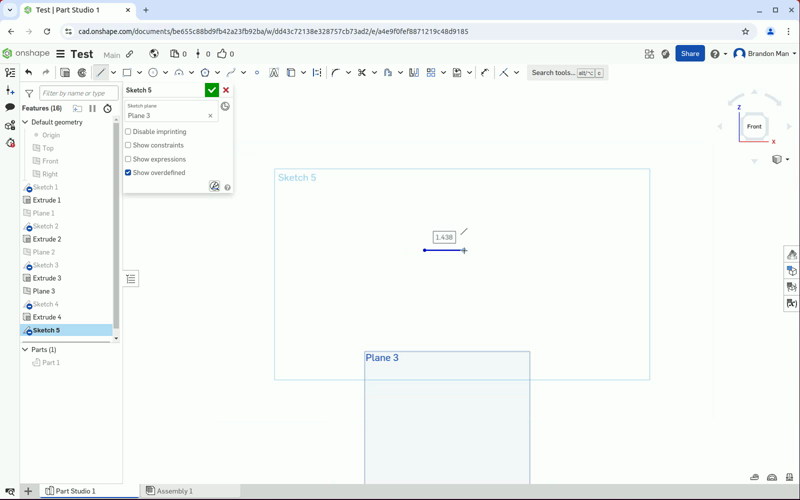
scroll(-6)
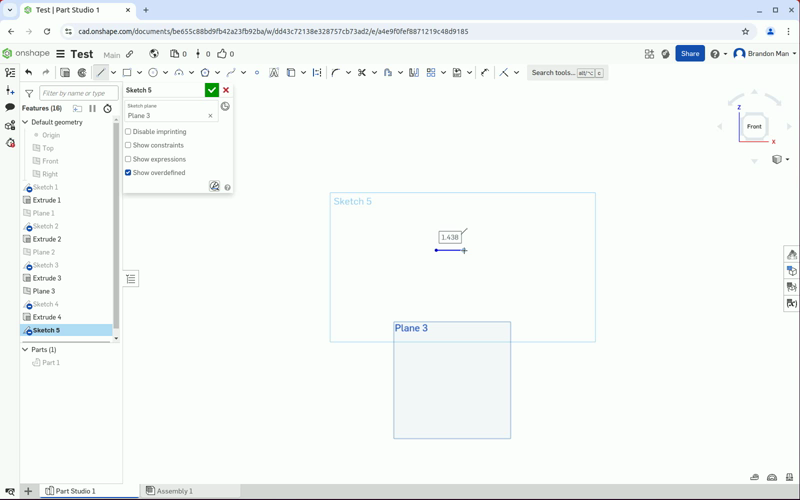
scroll(-6)
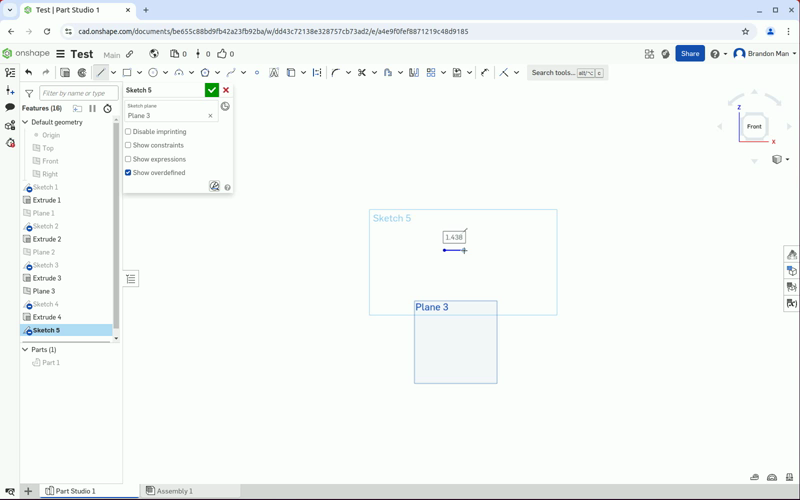
scroll(-6)
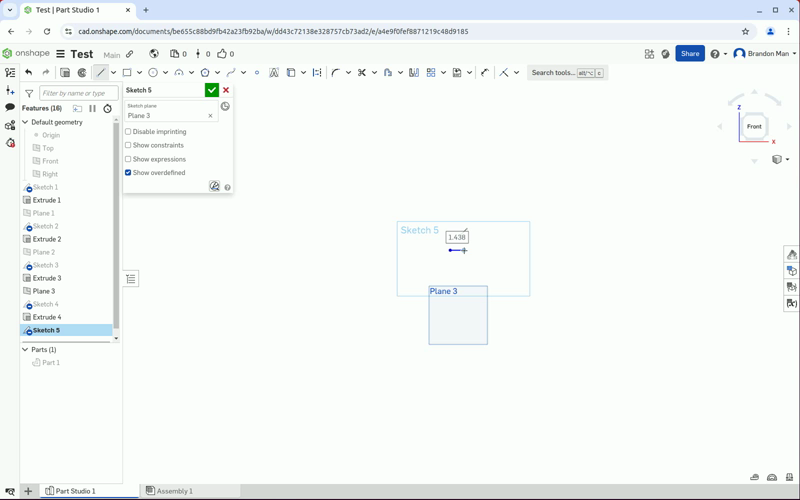
scroll(-6)
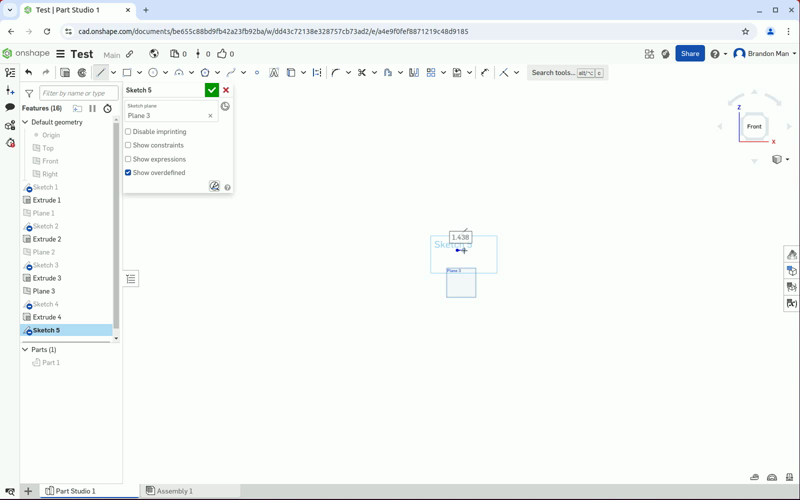
key_up(shift)
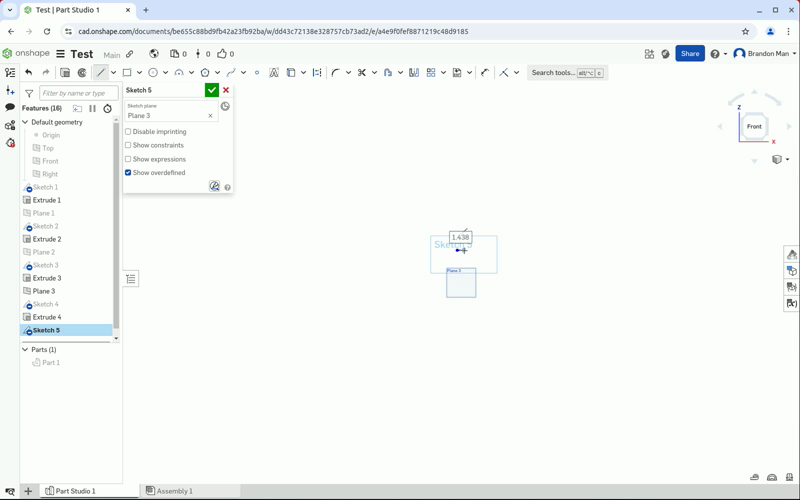
key_down(shift)
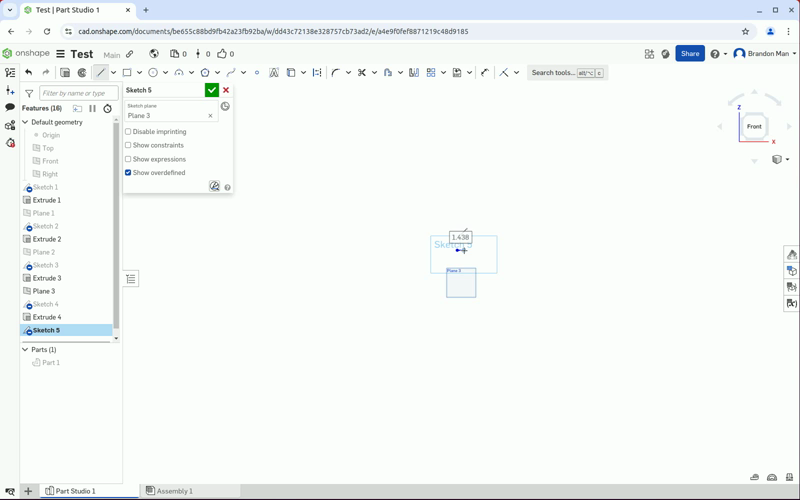
mouse_move(494, 250)
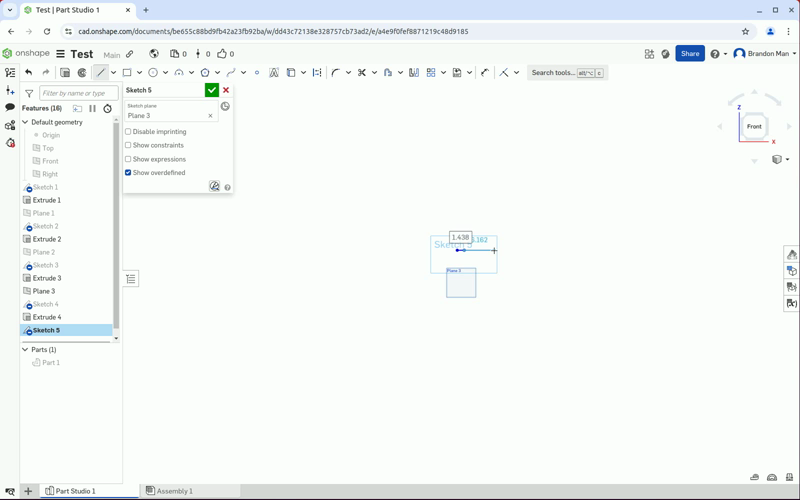
mouse_move(464, 195)
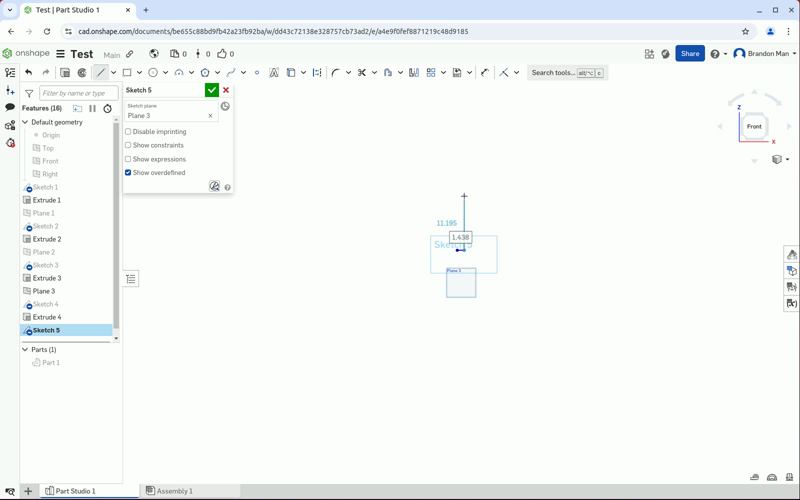
click(464, 195)
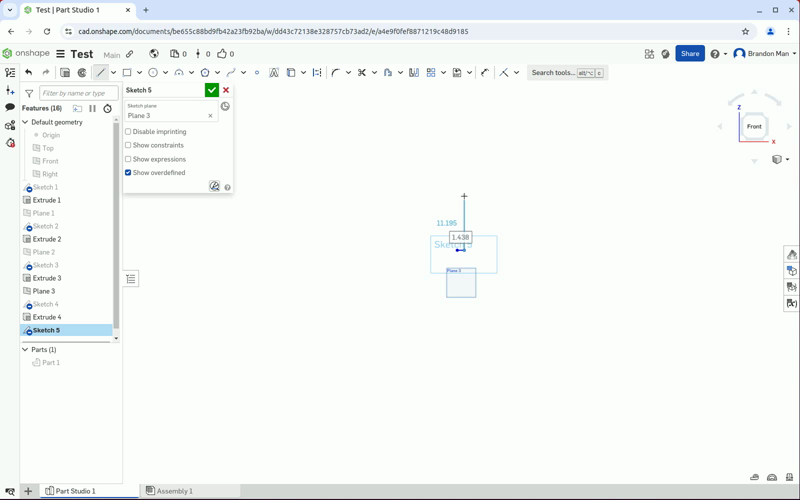
key_up(shift)
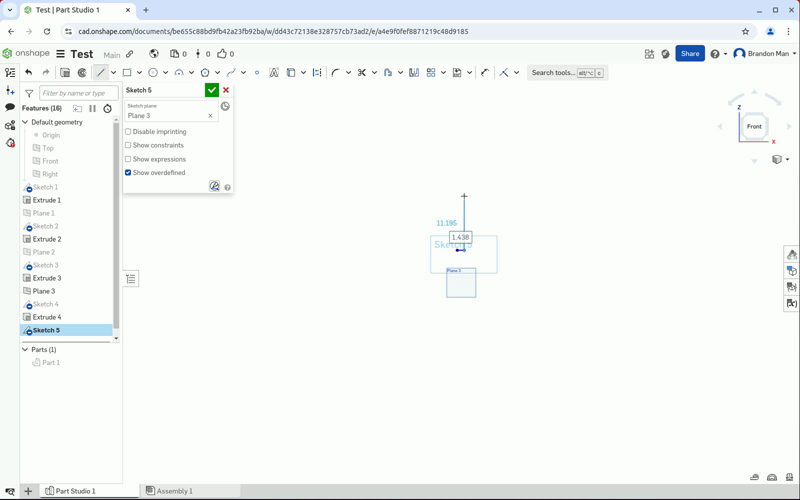
key_down(shift)
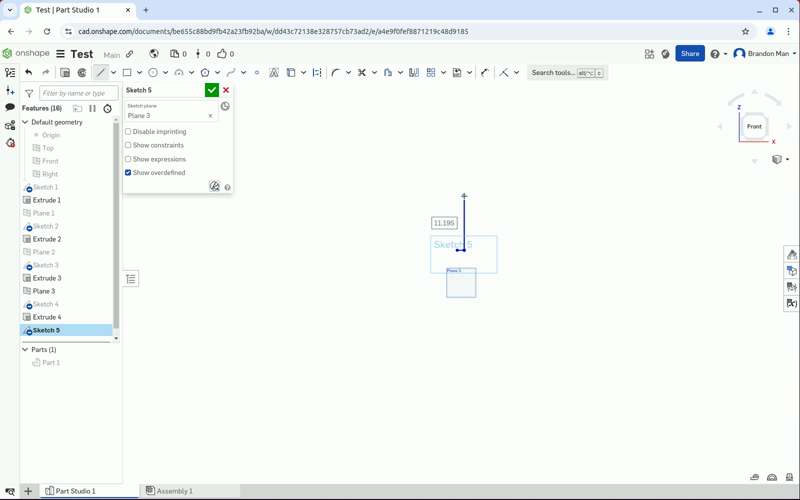
mouse_move(494, 195)
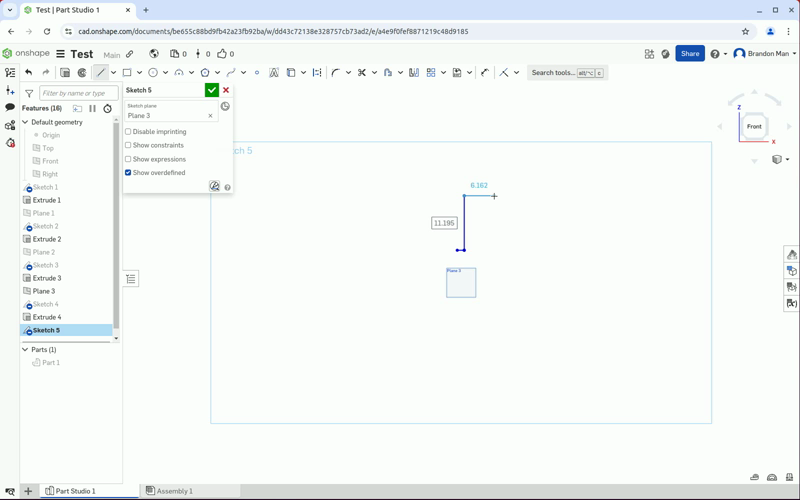
mouse_move(457, 195)
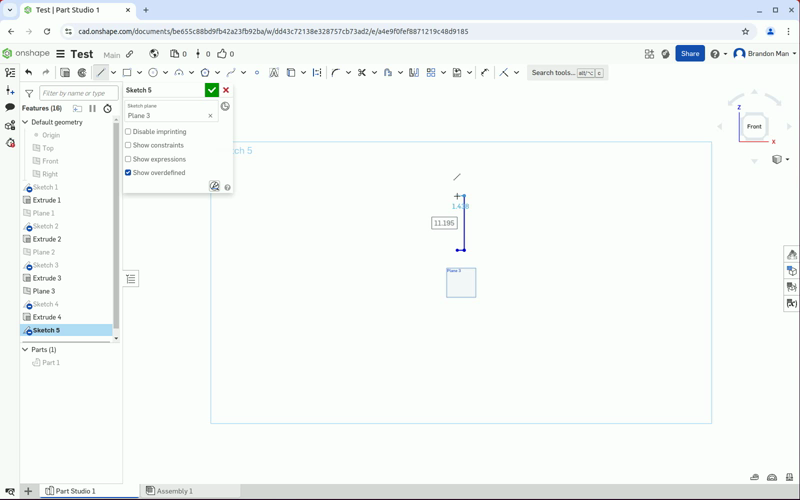
scroll(6)
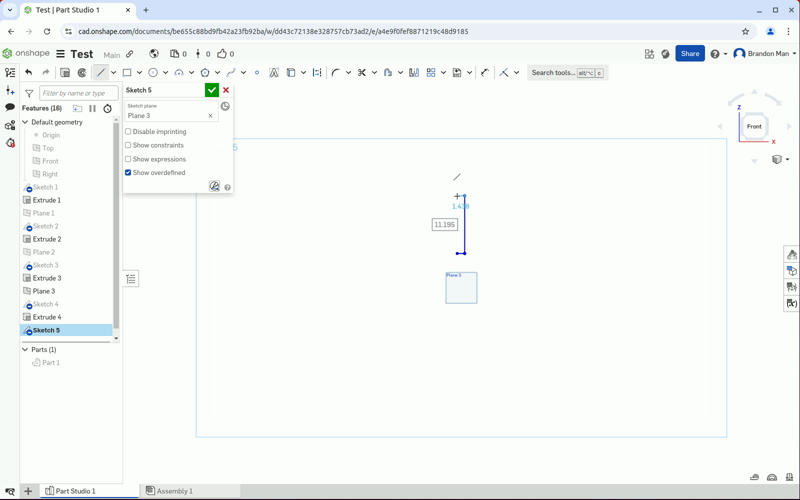
scroll(6)
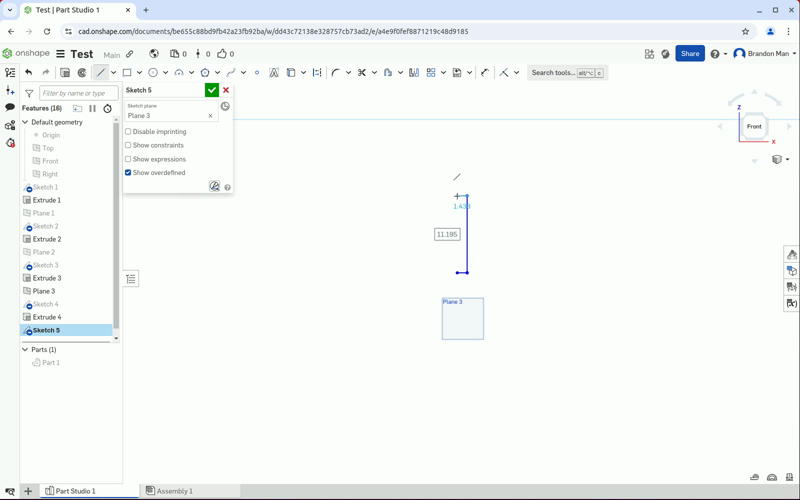
scroll(6)
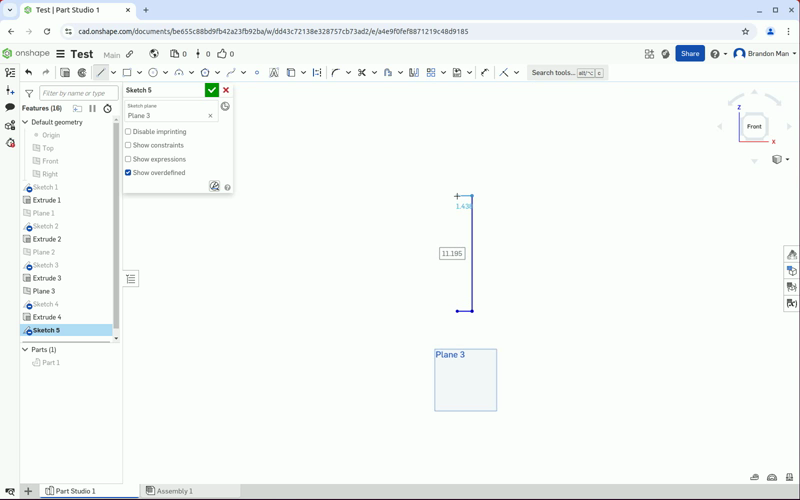
scroll(6)
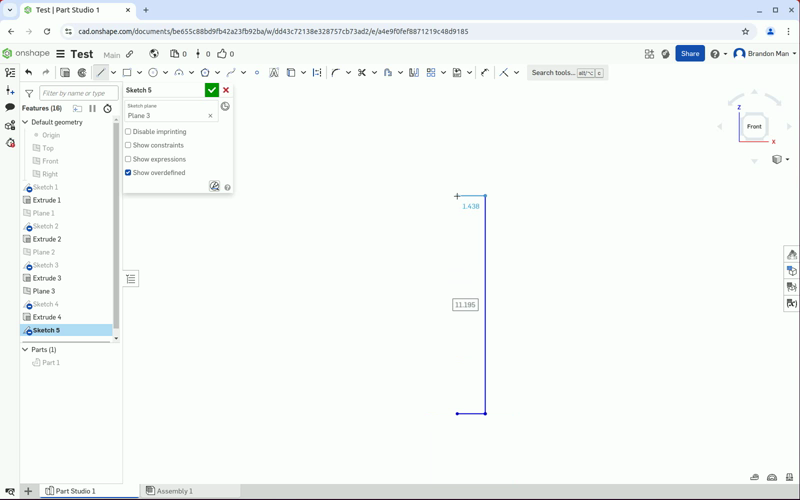
scroll(6)
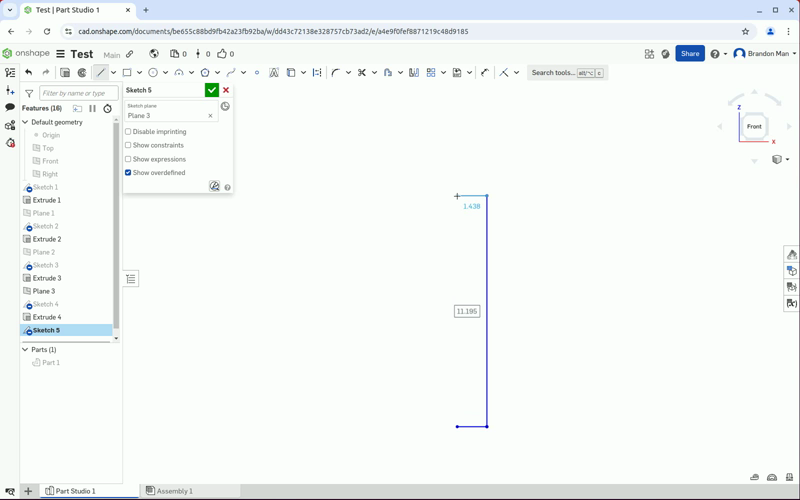
scroll(6)
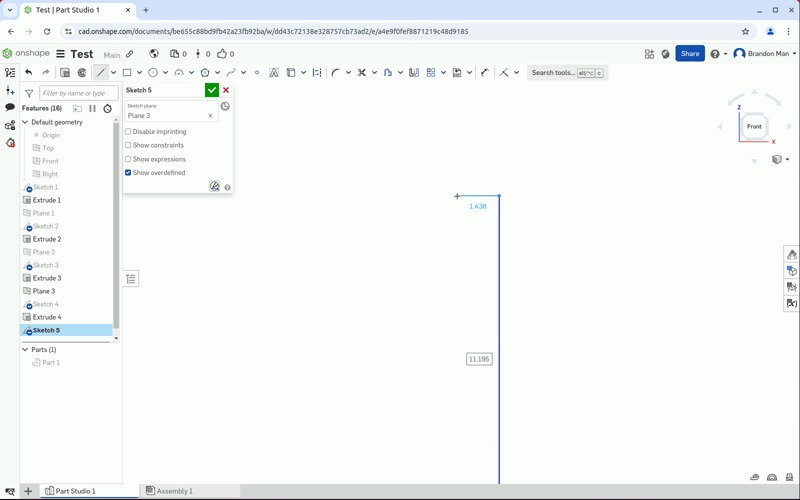
scroll(6)
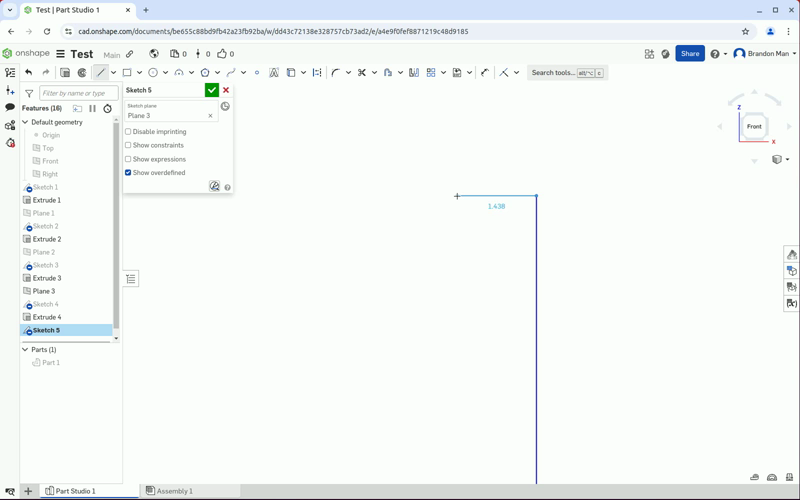
click(457, 195)
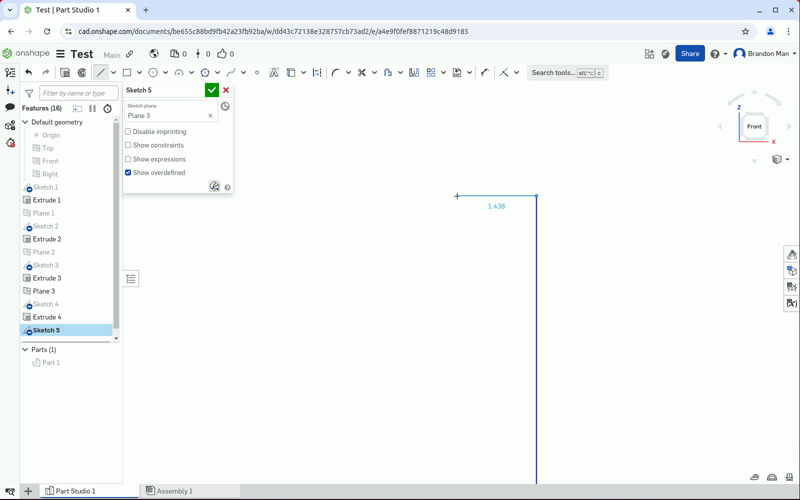
scroll(-6)
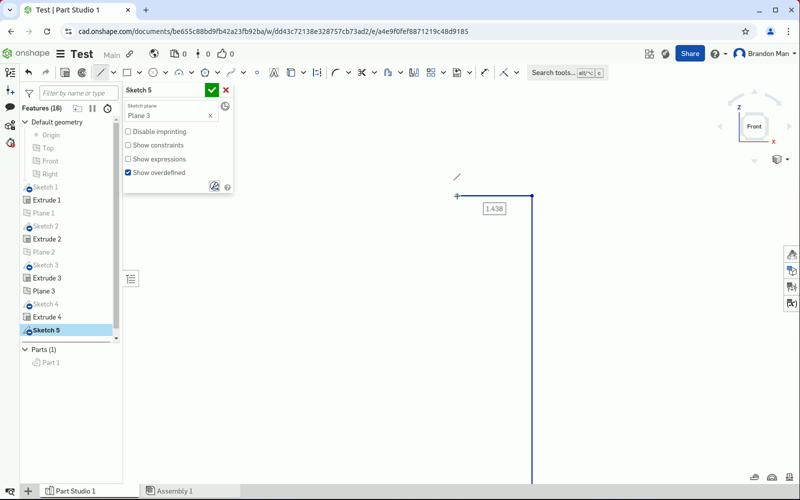
scroll(-6)
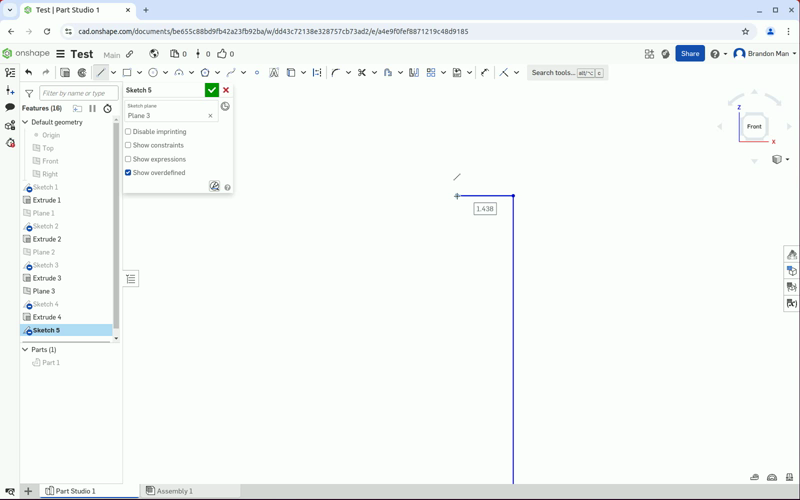
scroll(-6)
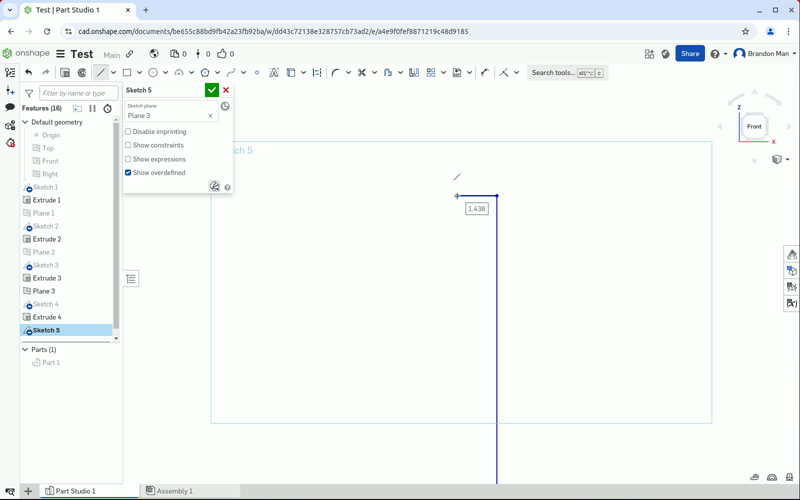
scroll(-6)
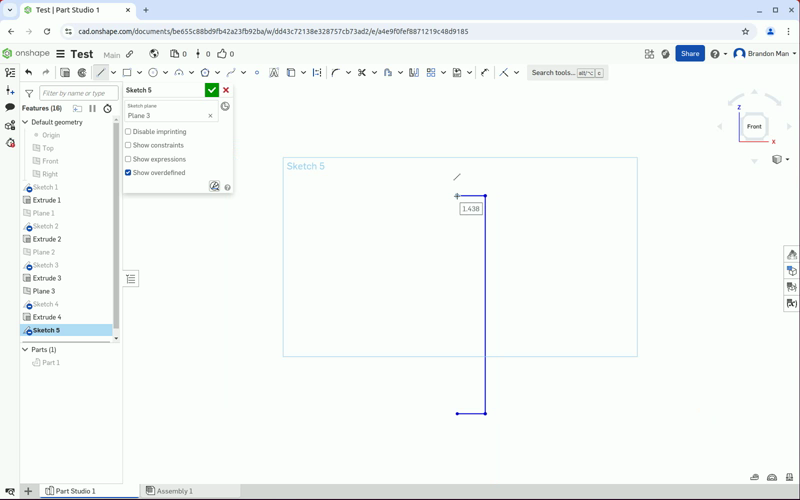
scroll(-6)
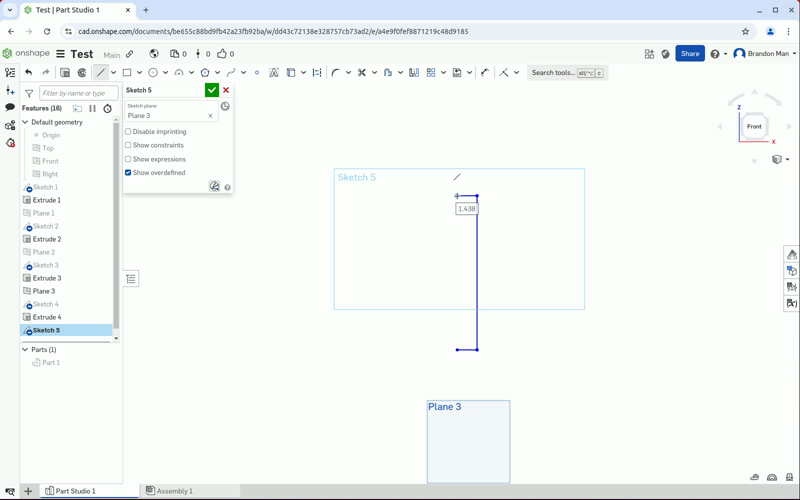
scroll(-6)
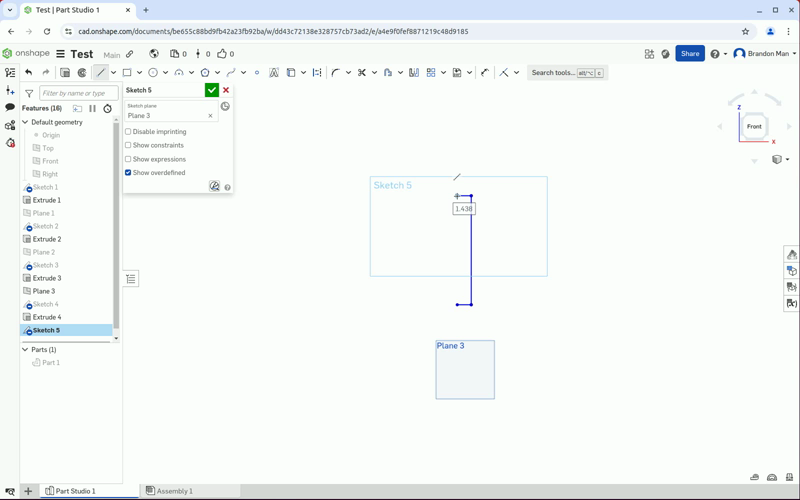
scroll(-6)
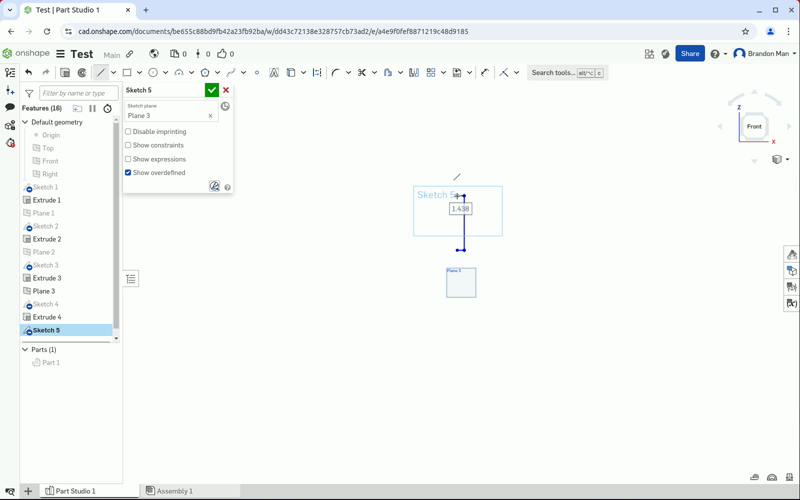
key_up(shift)
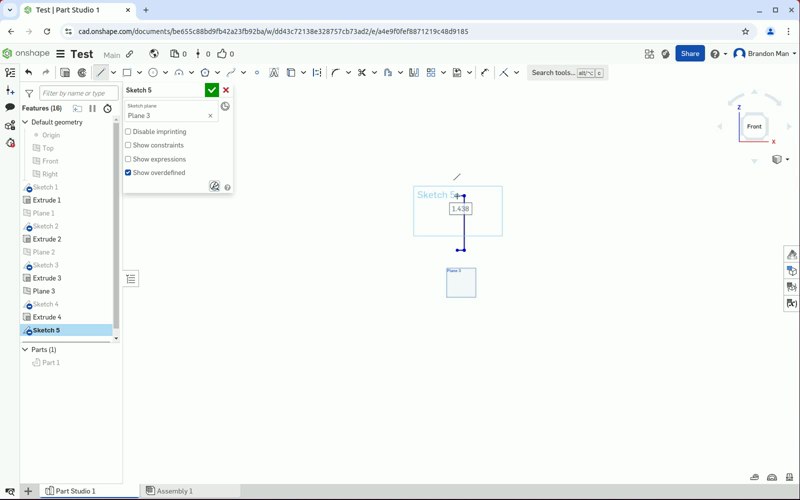
mouse_move(487, 195)
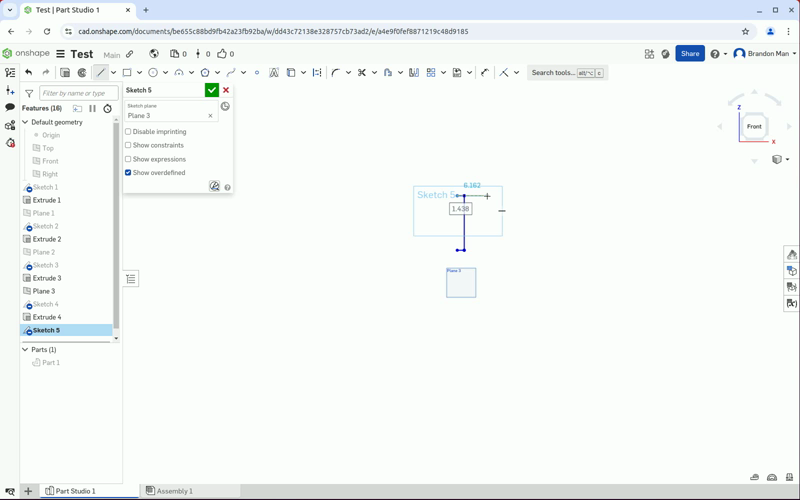
key_down(shift)
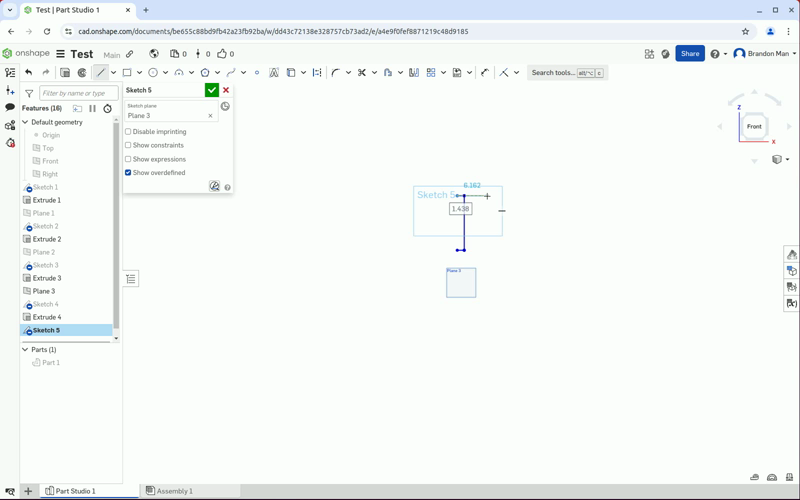
mouse_move(457, 250)
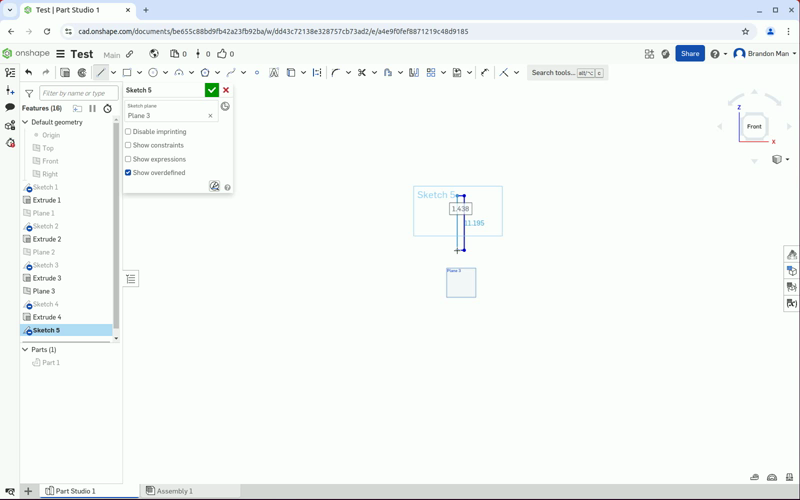
key_up(shift)
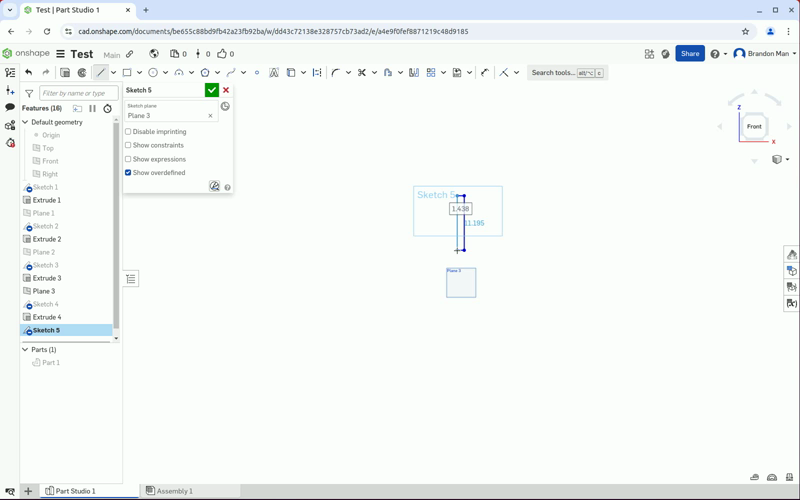
click(457, 250)
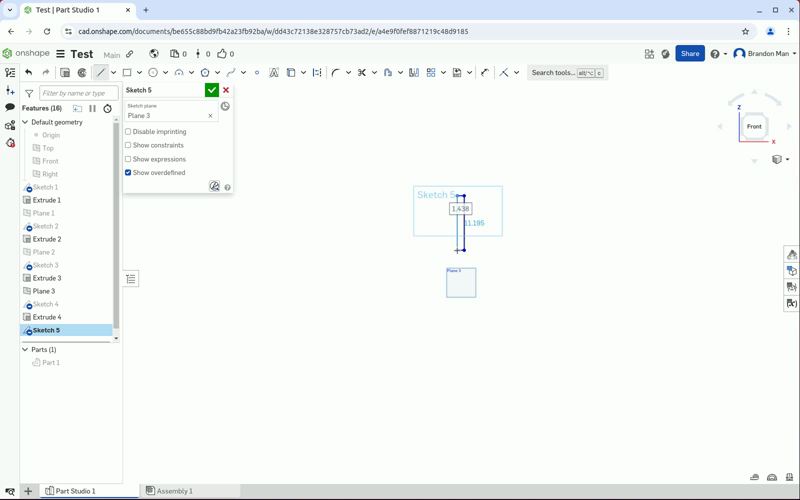
key(esc)
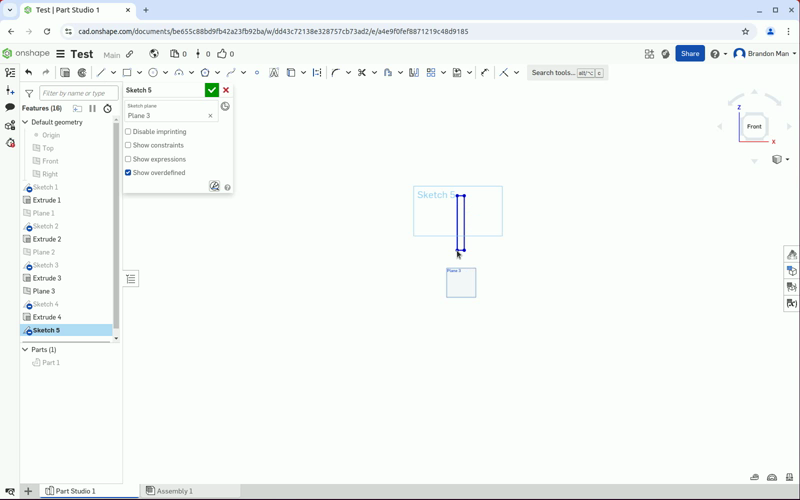
mouse_move(461, 230)
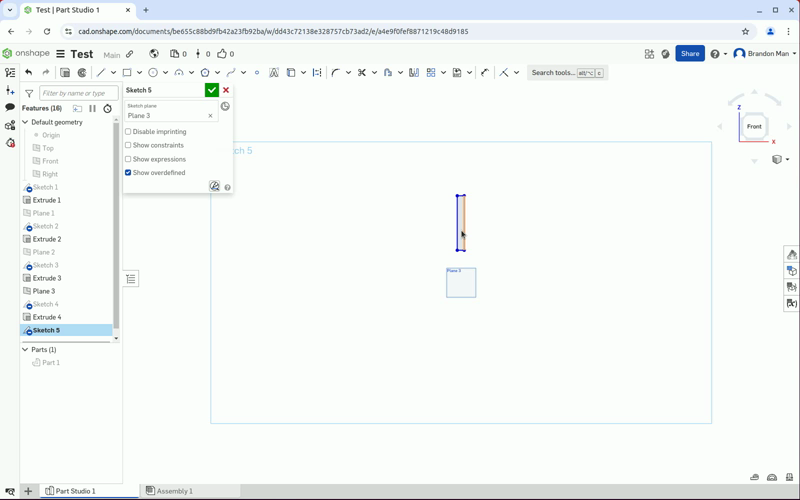
scroll(6)
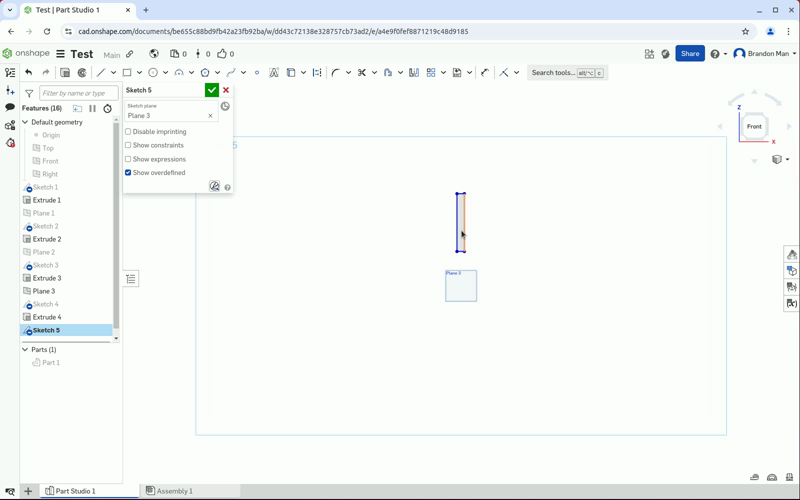
scroll(6)
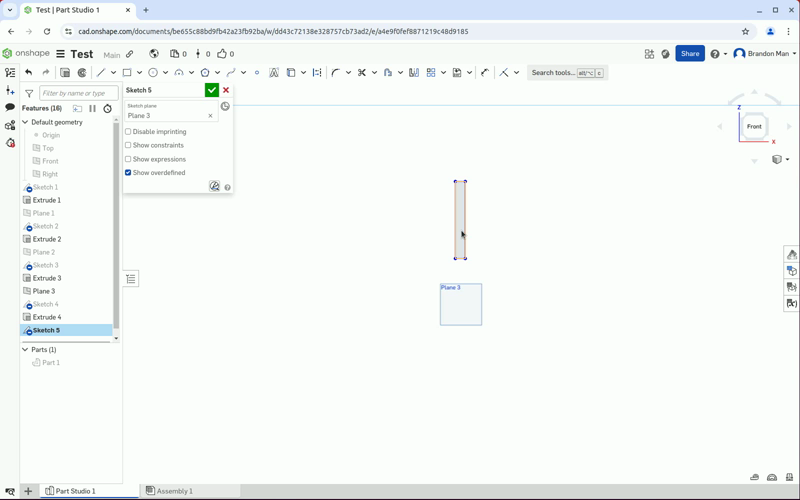
scroll(6)
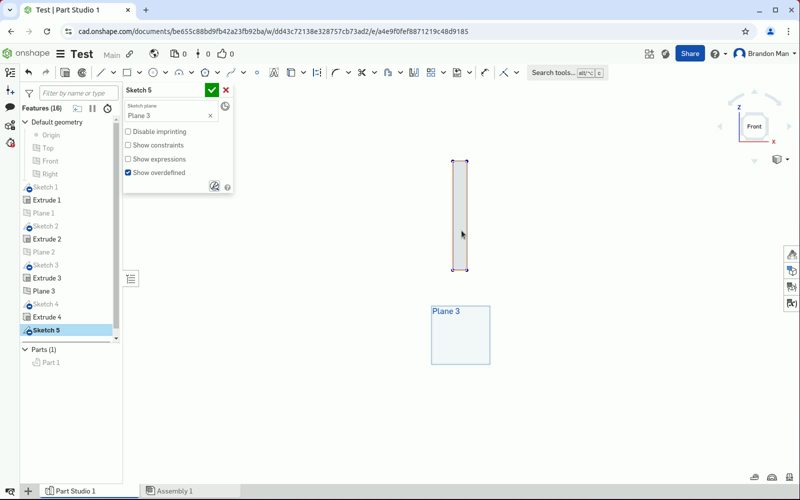
scroll(6)
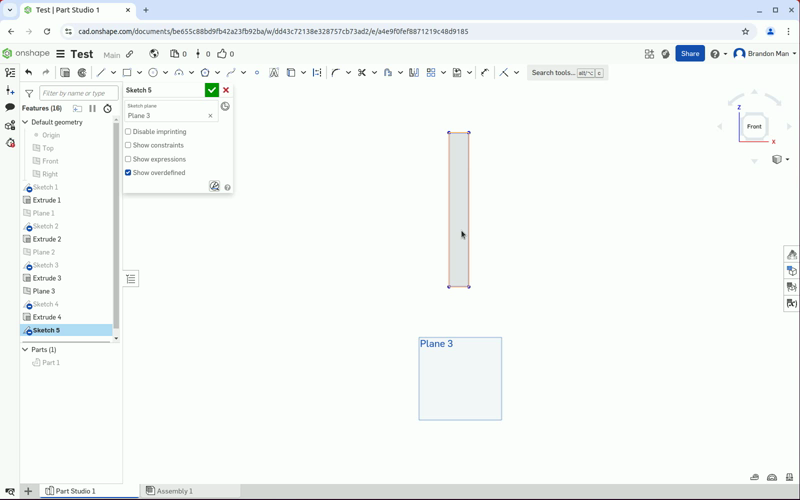
scroll(6)
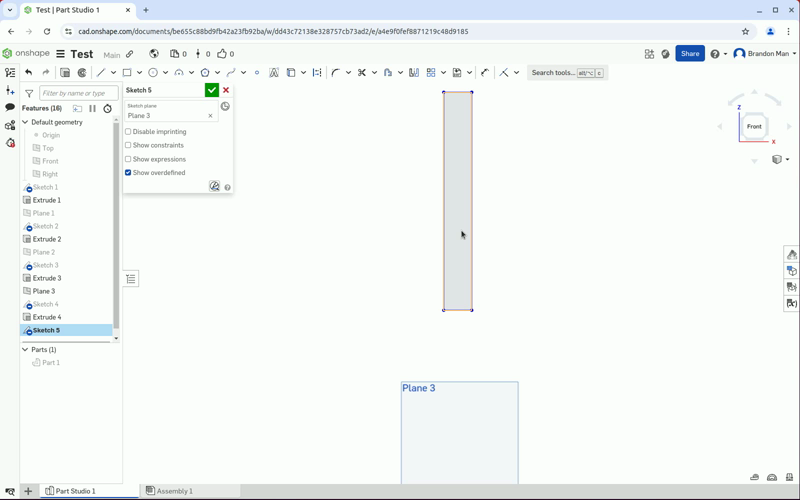
scroll(6)
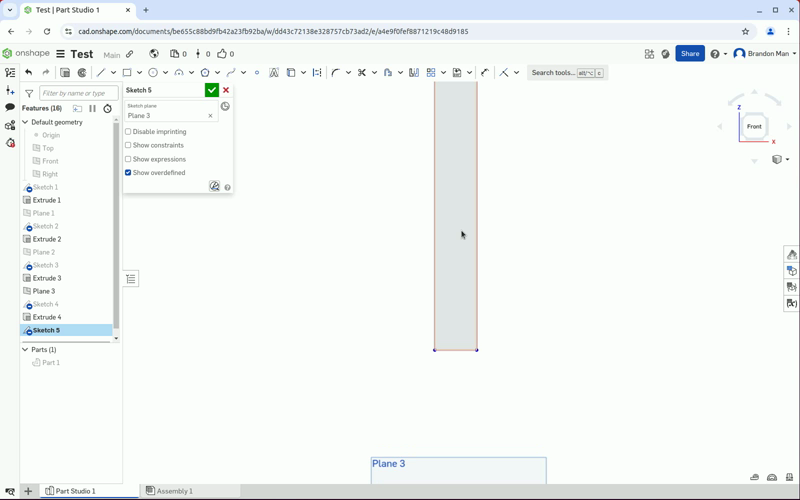
scroll(6)
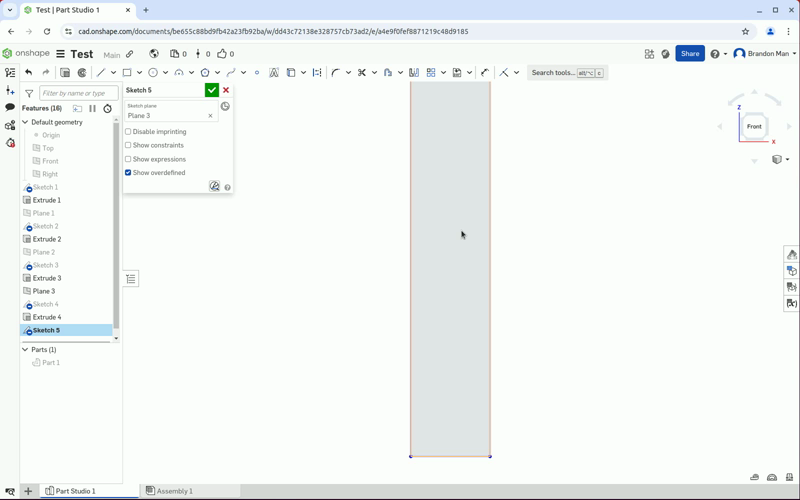
click(461, 230)
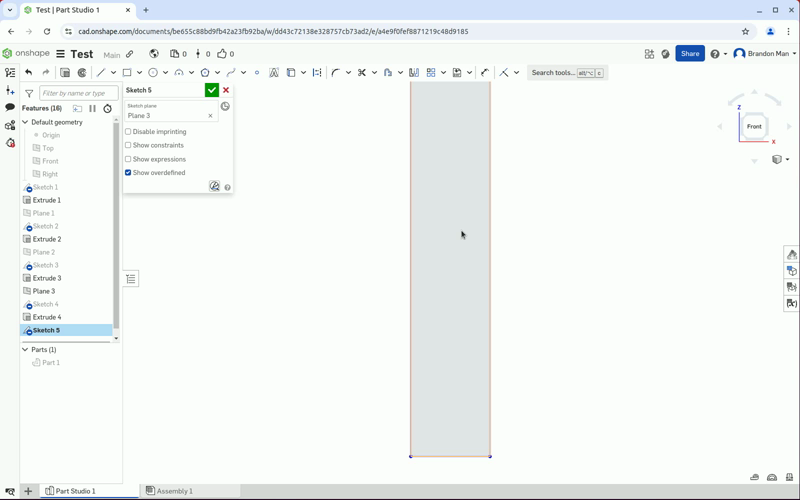
scroll(-6)
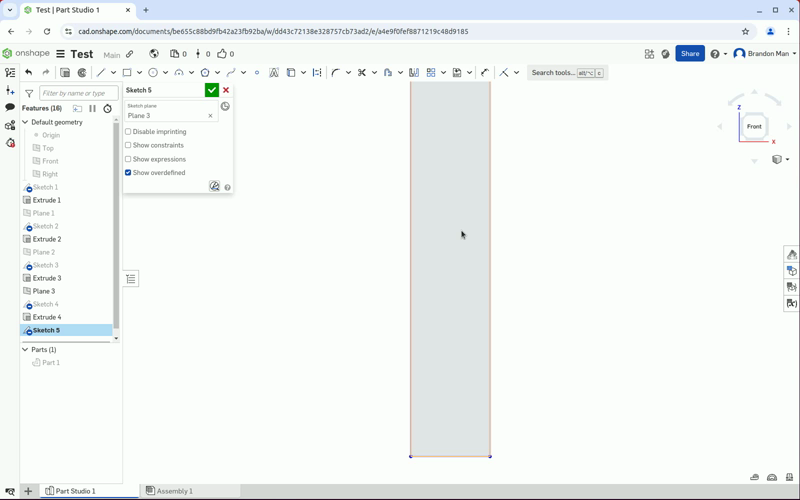
scroll(-6)
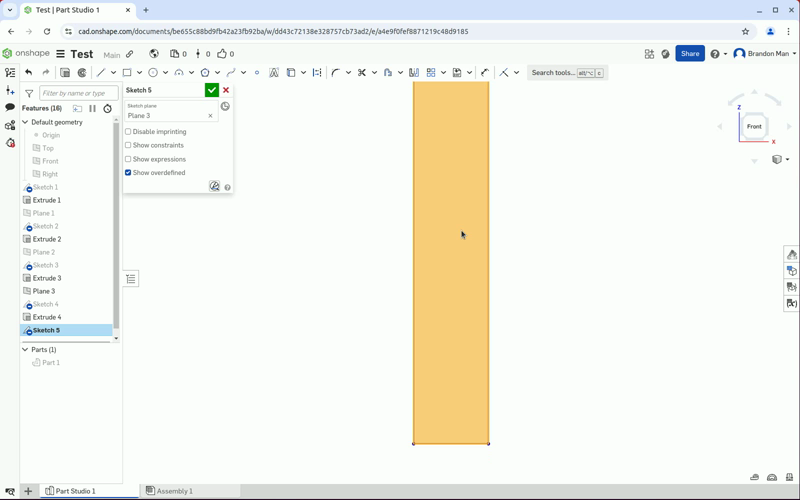
scroll(-6)
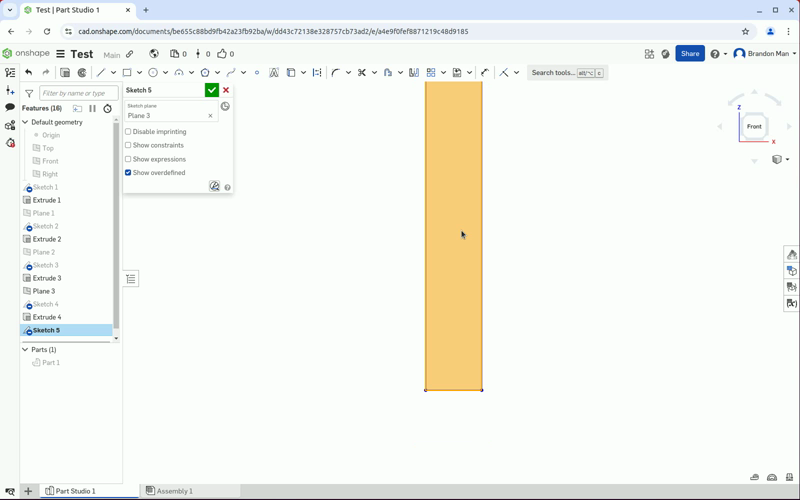
scroll(-6)
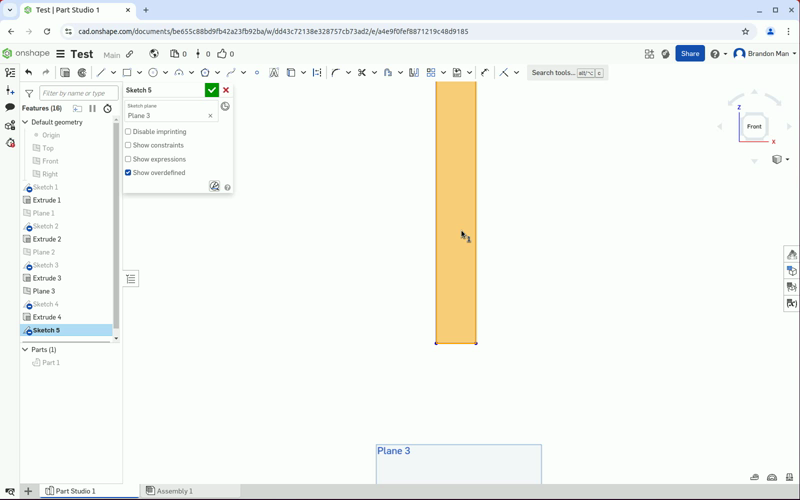
scroll(-6)
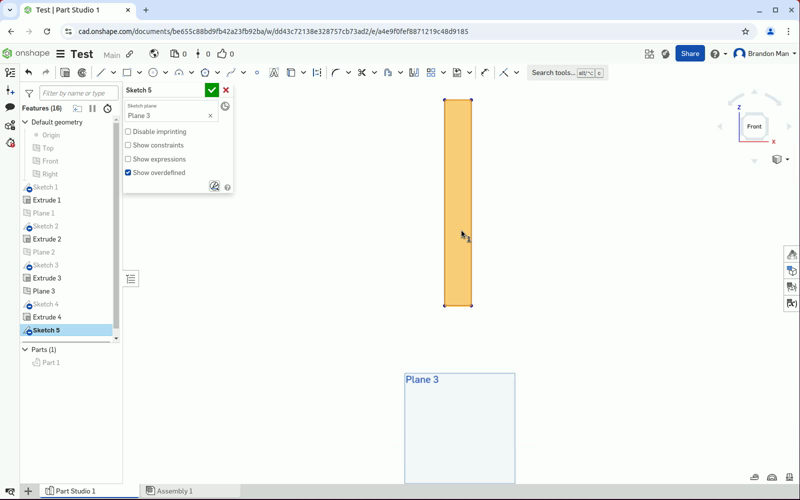
scroll(-6)
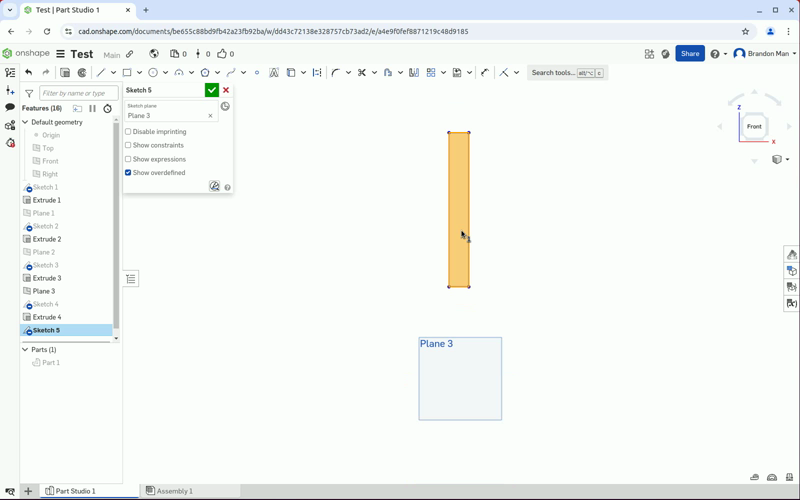
scroll(-6)
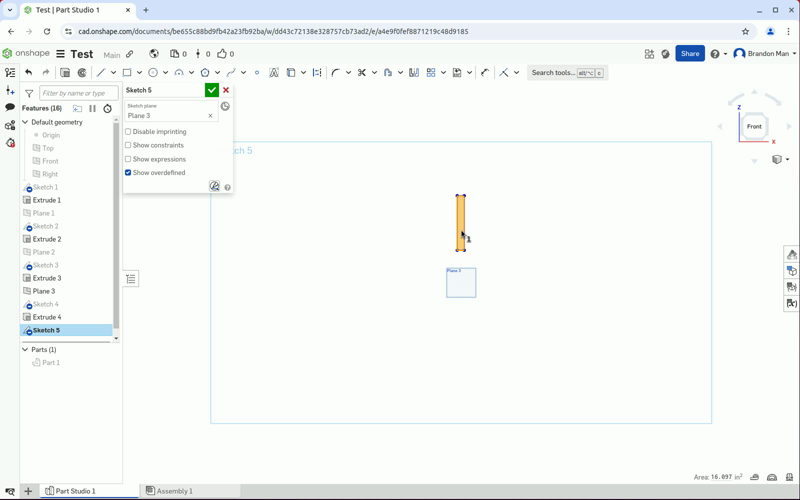
mouse_move(73, 352)
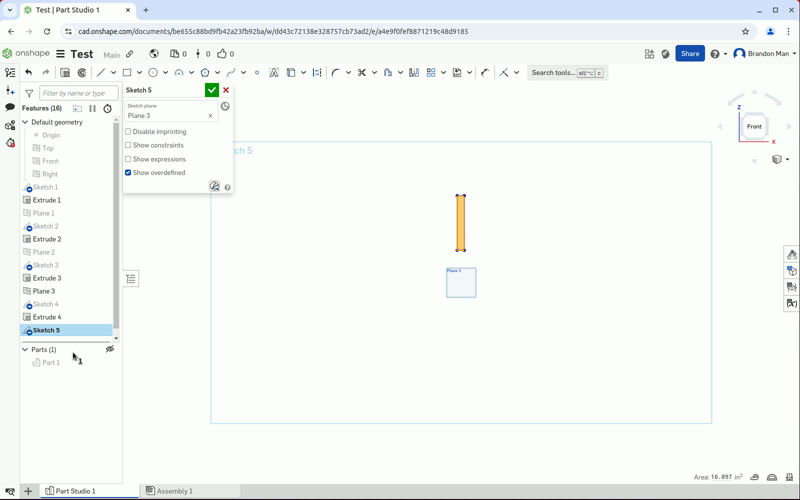
key(shift+y)
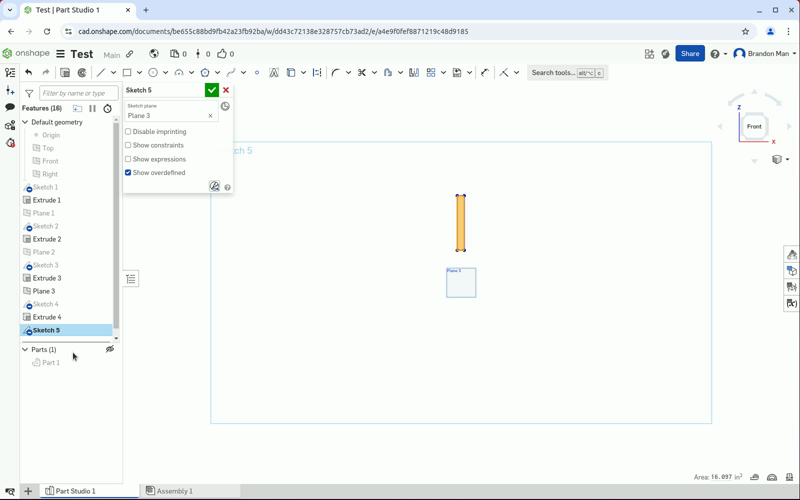
key(shift+e)
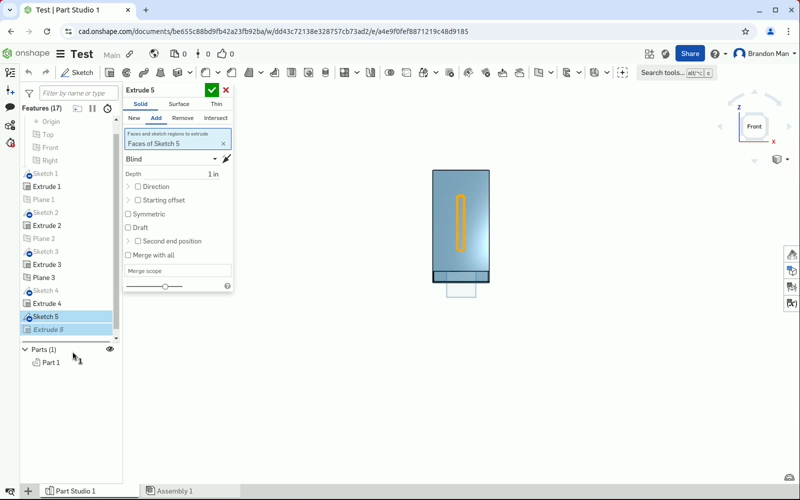
mouse_move(143, 106)
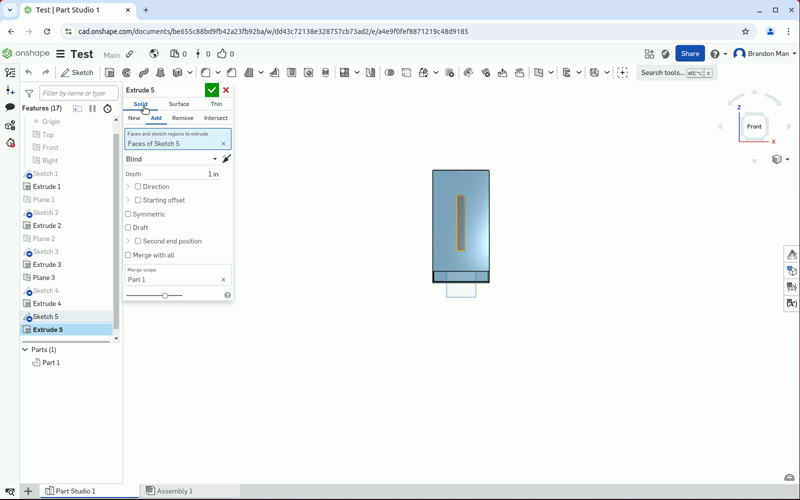
click(143, 106)
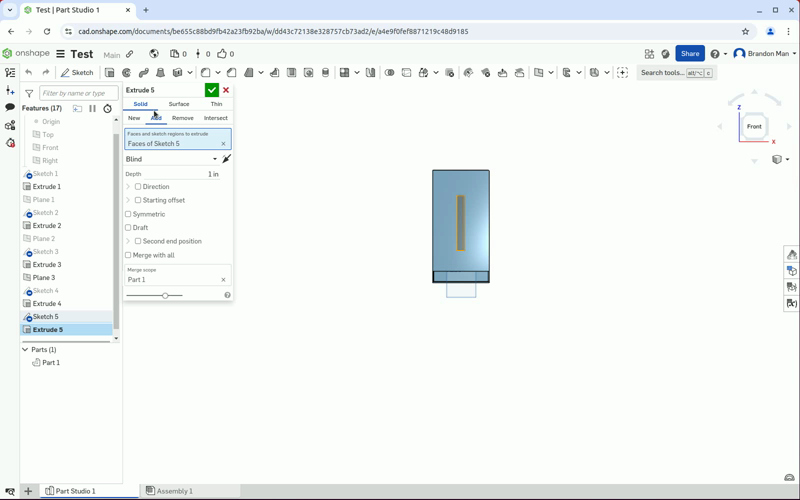
mouse_move(186, 120)
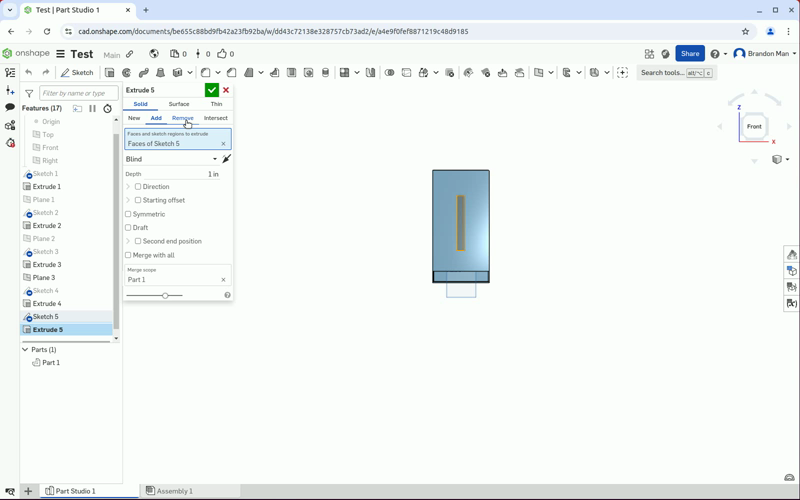
click(186, 120)
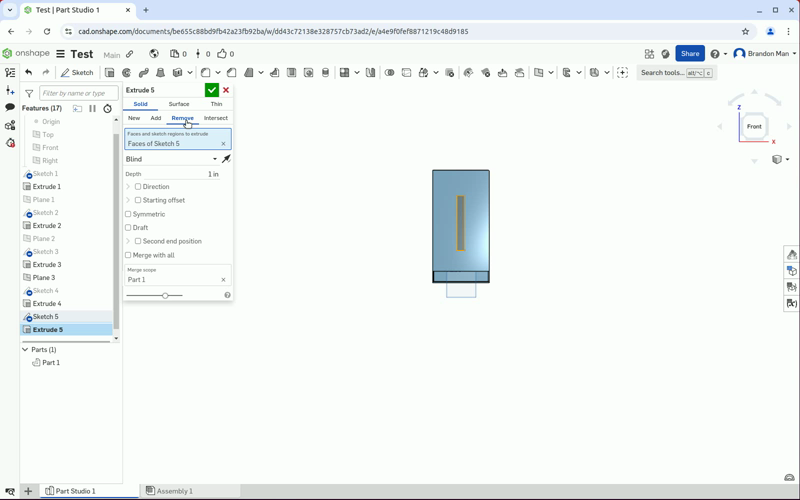
key(tab, 4)
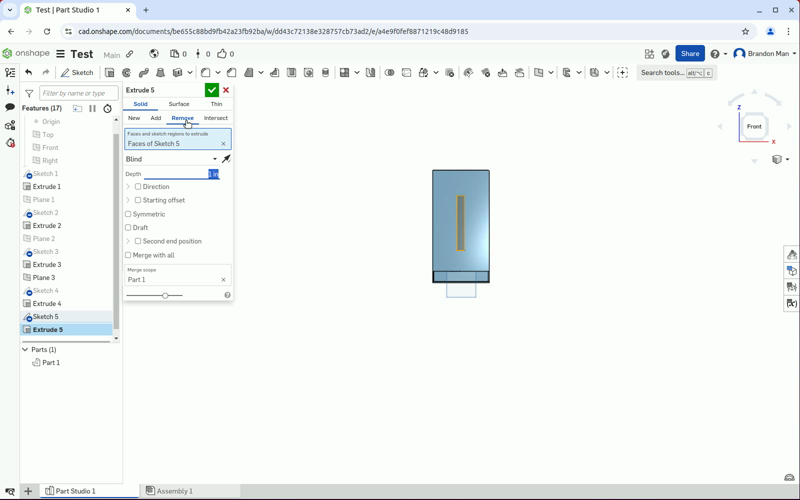
text(0.241)
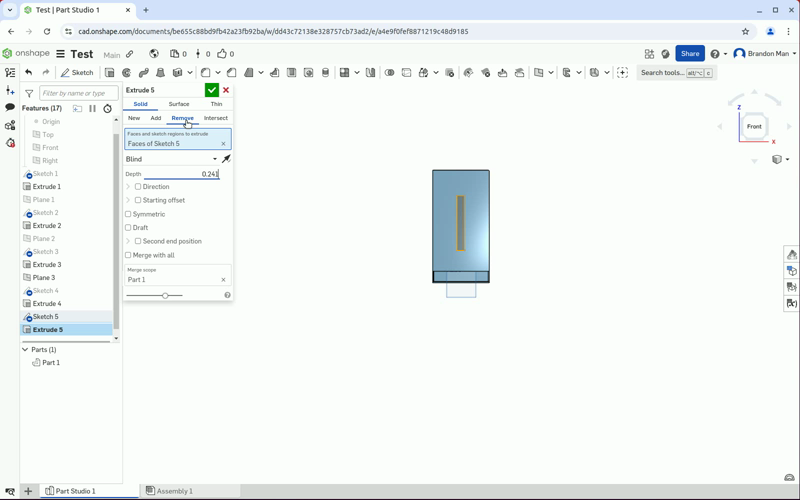
key(tab, 6)
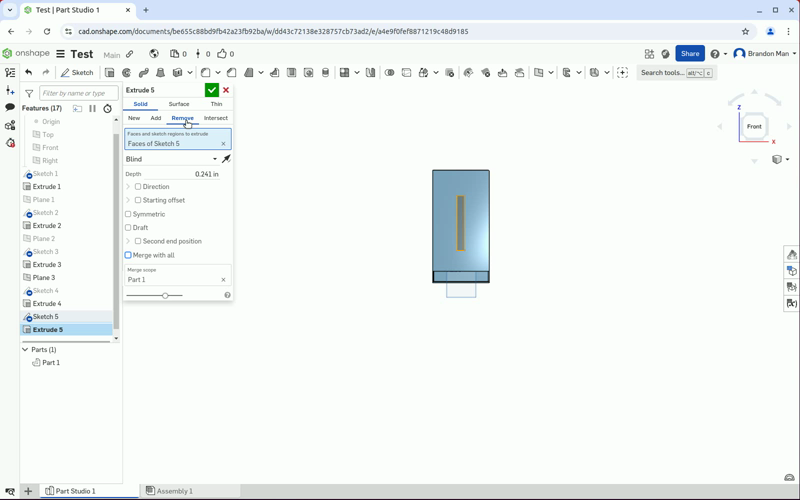
key(space)
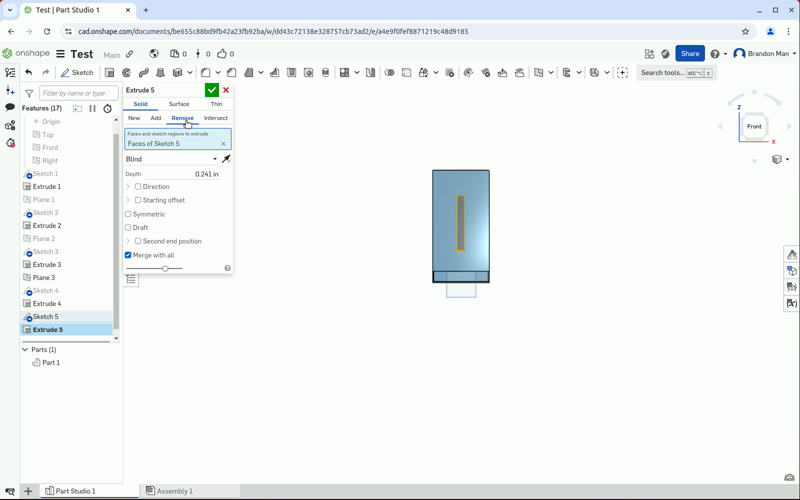
key(enter)
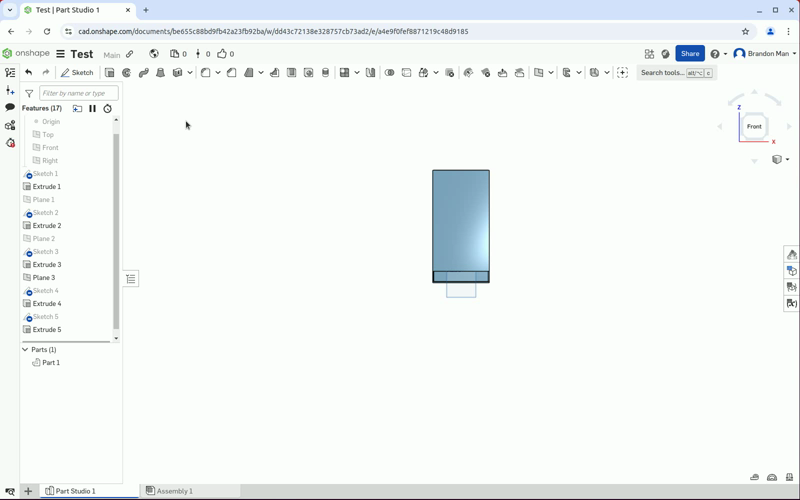
key(shift+h)
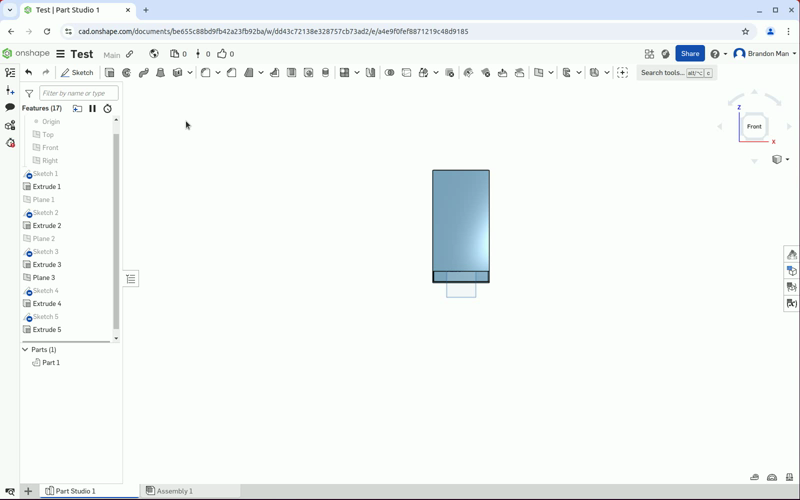
key(shift+h)
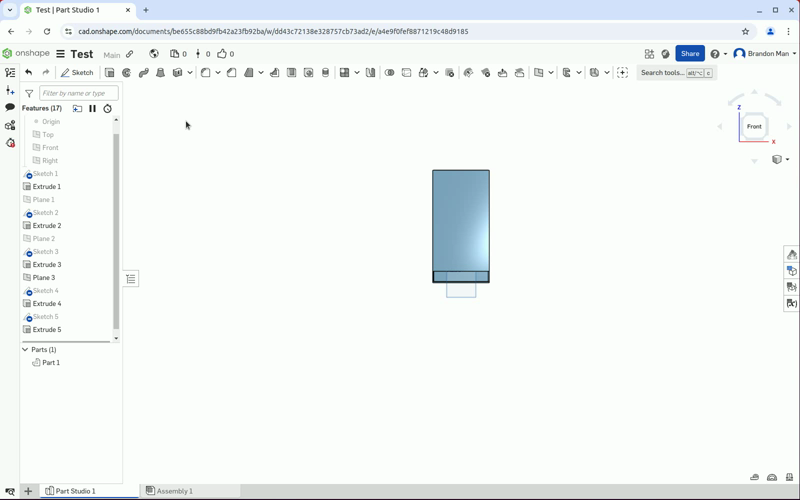
mouse_move(69, 176)
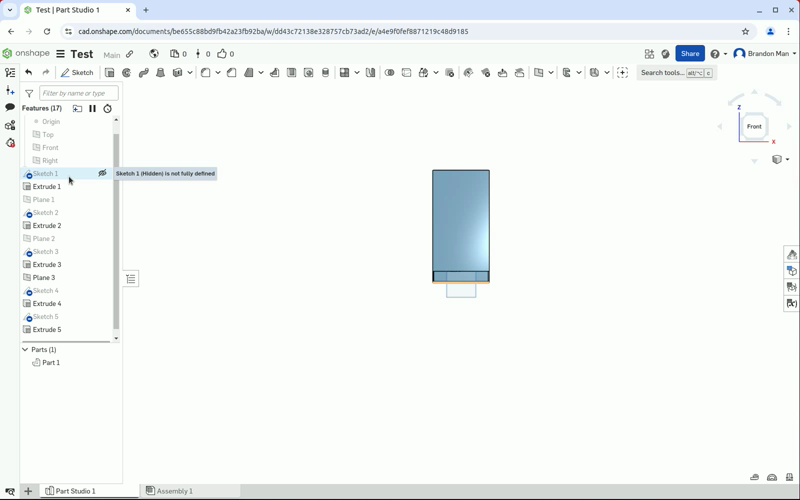
click(69, 176)
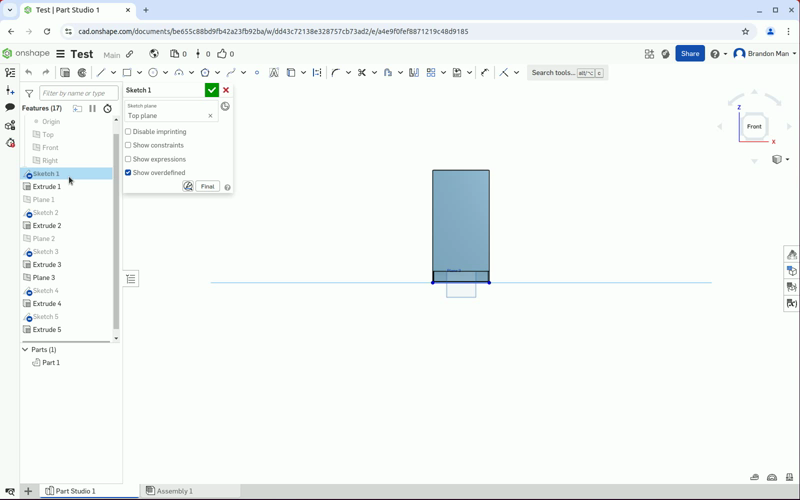
mouse_move(229, 92)
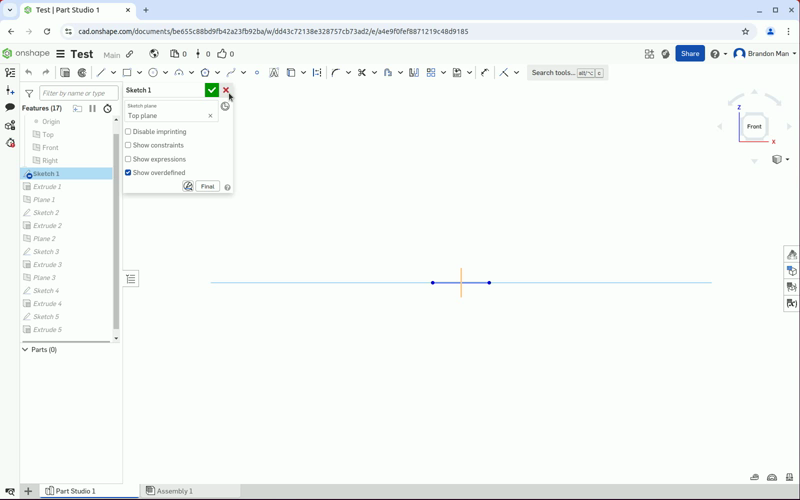
click(229, 92)
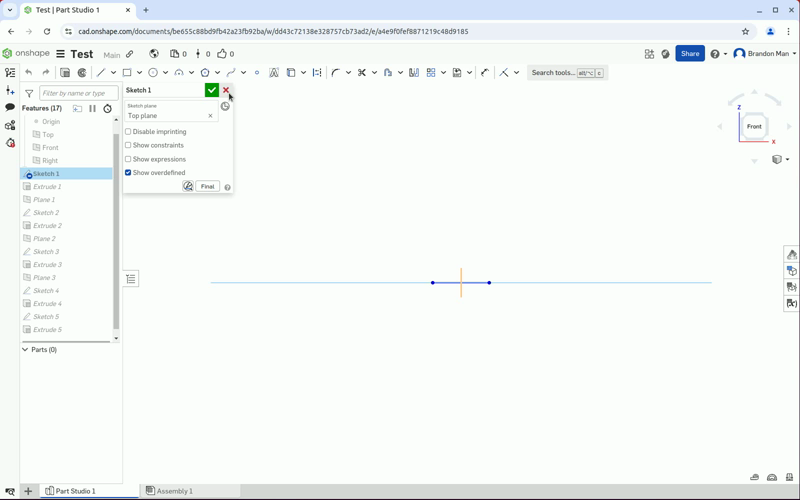
key(shift+s)
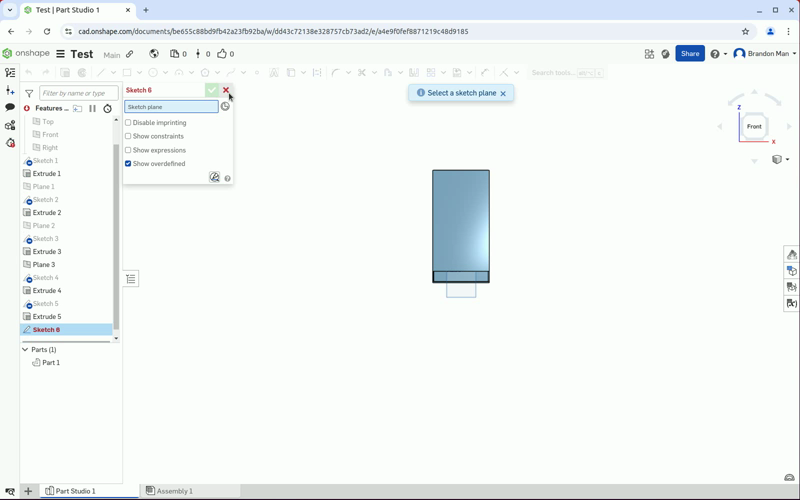
mouse_move(69, 267)
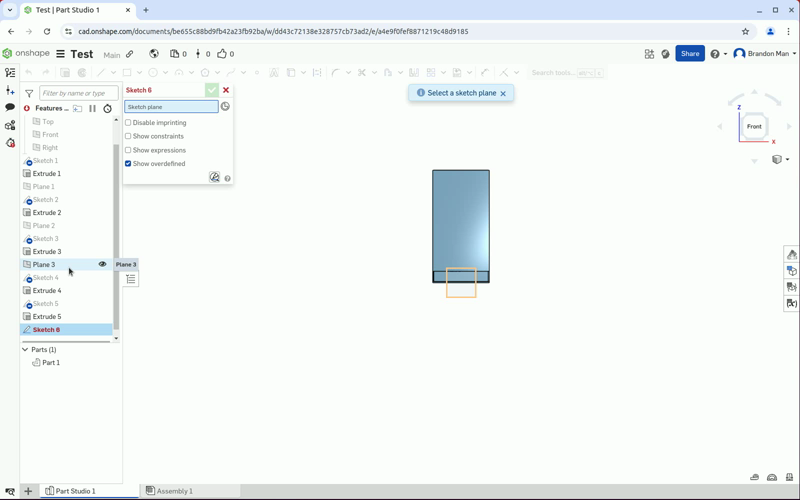
click(69, 267)
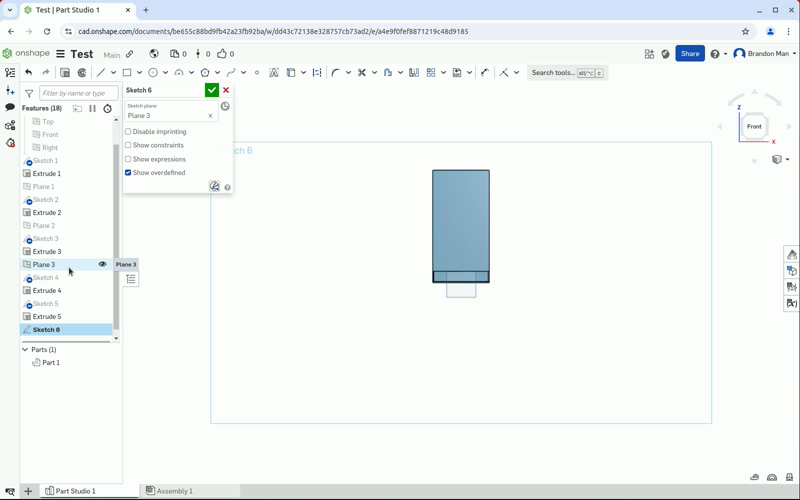
mouse_move(73, 352)
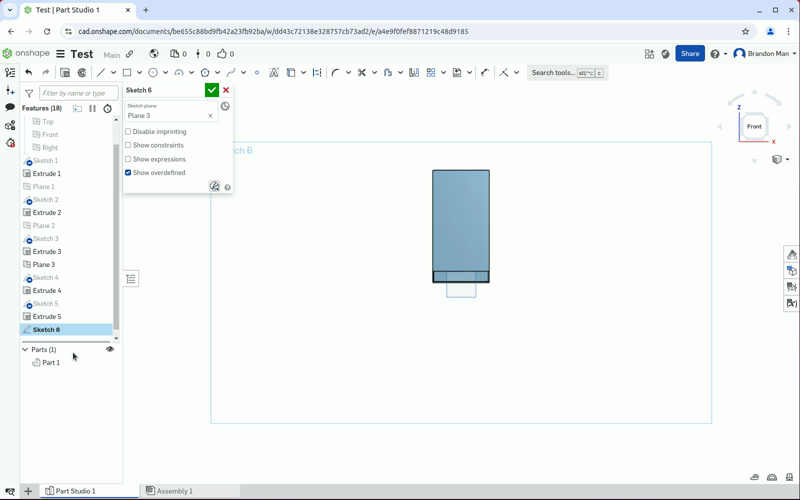
key(y)
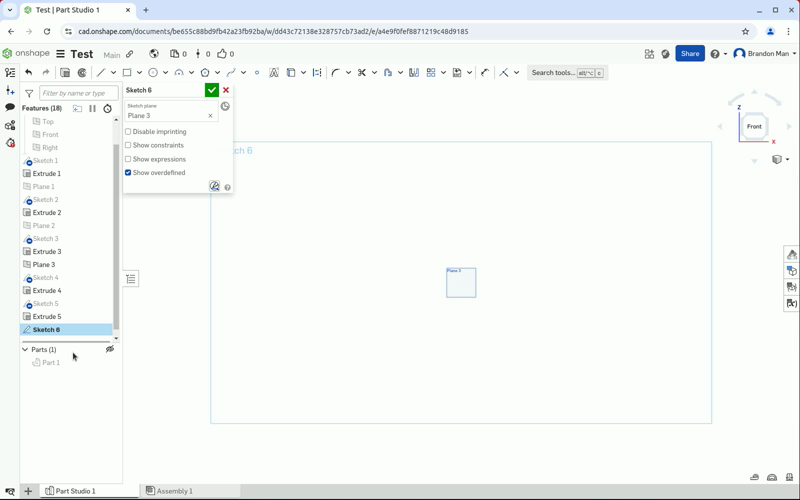
key(l)
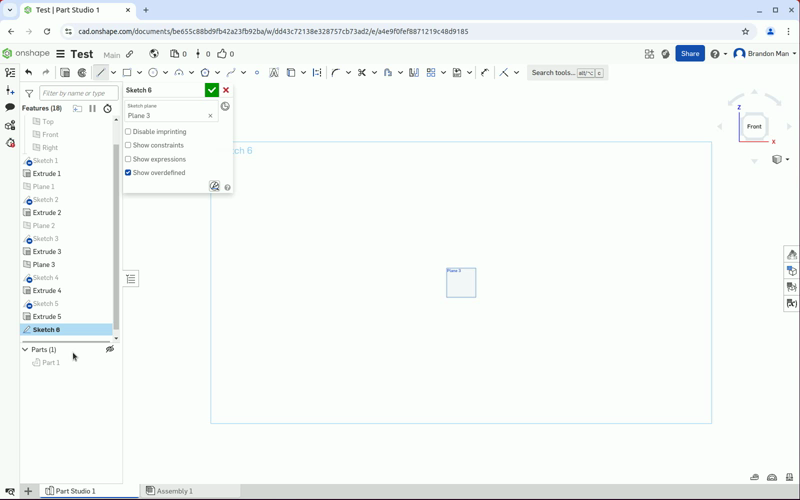
key_down(shift)
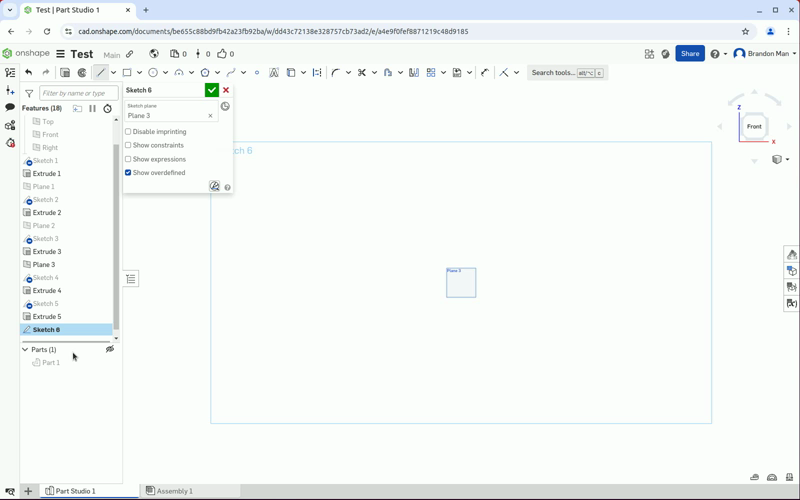
mouse_move(457, 196)
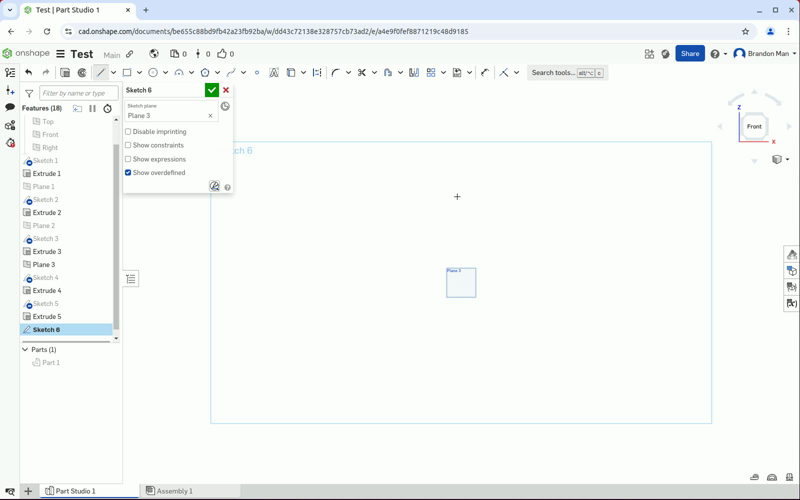
click(457, 196)
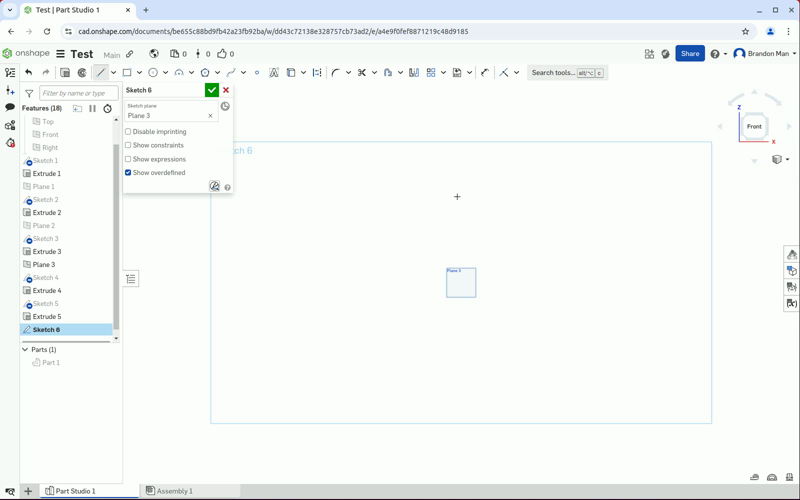
key_up(shift)
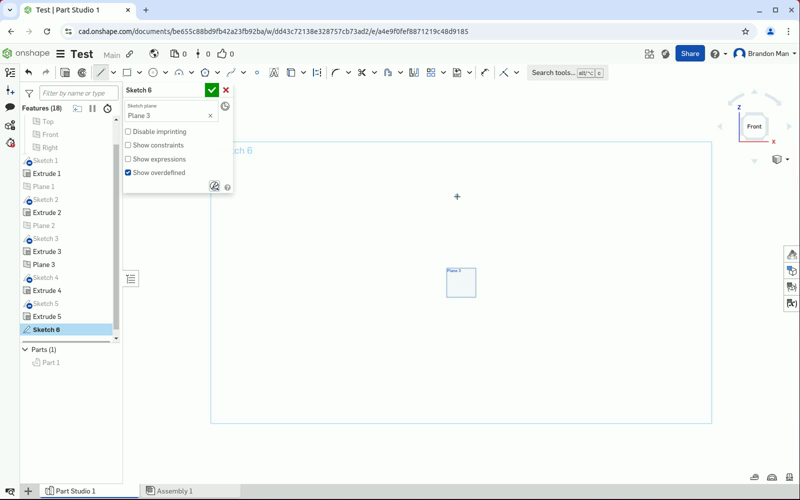
key_down(shift)
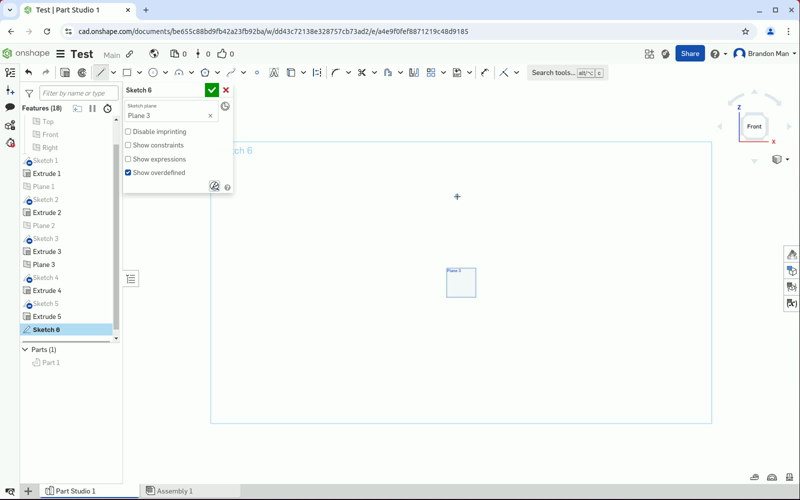
mouse_move(487, 196)
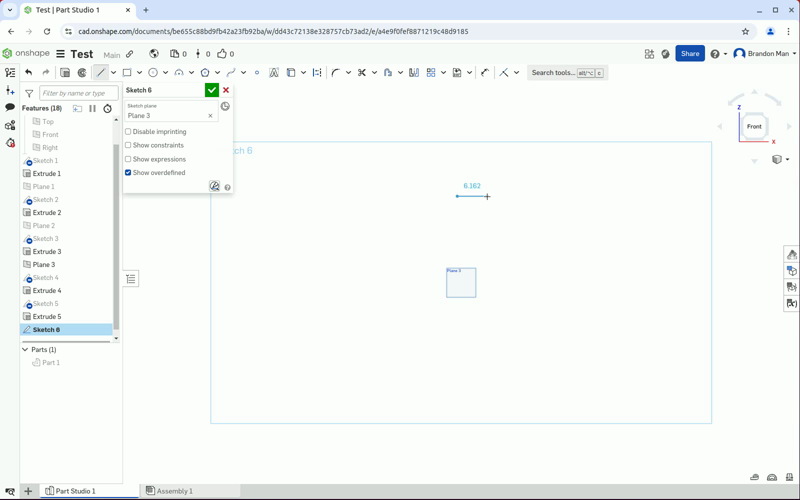
mouse_move(465, 196)
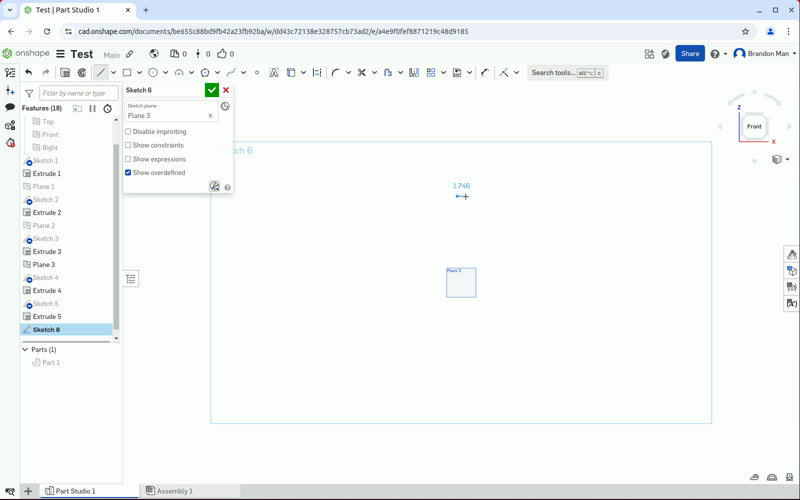
click(465, 196)
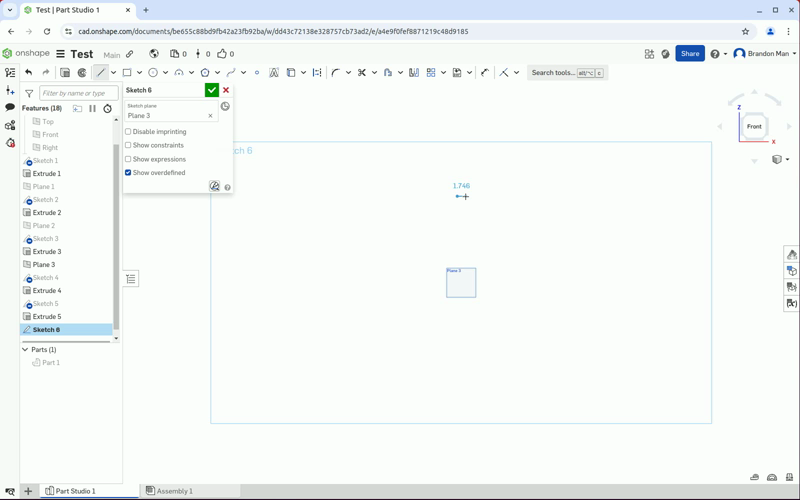
key_up(shift)
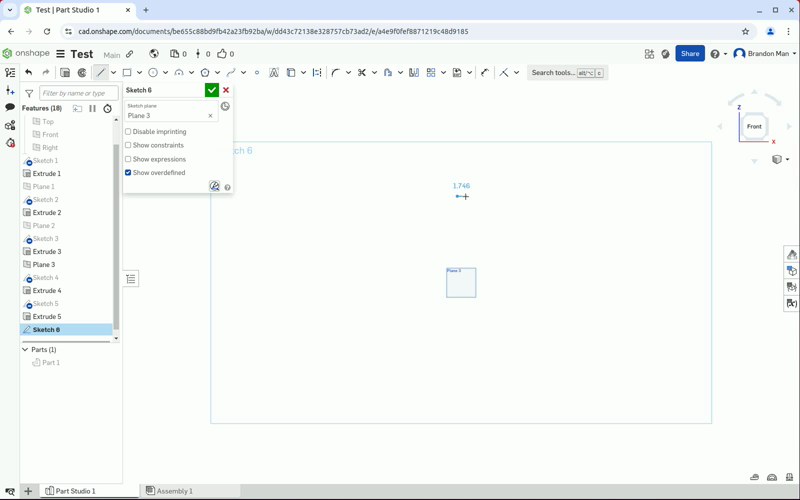
key_down(shift)
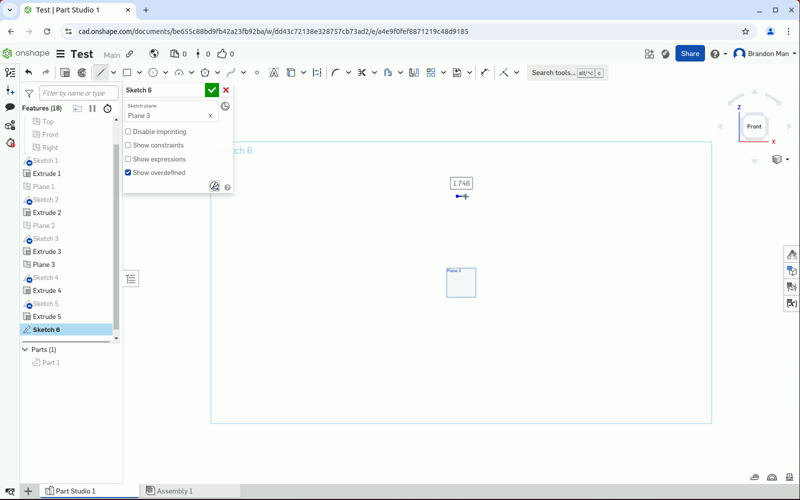
mouse_move(495, 196)
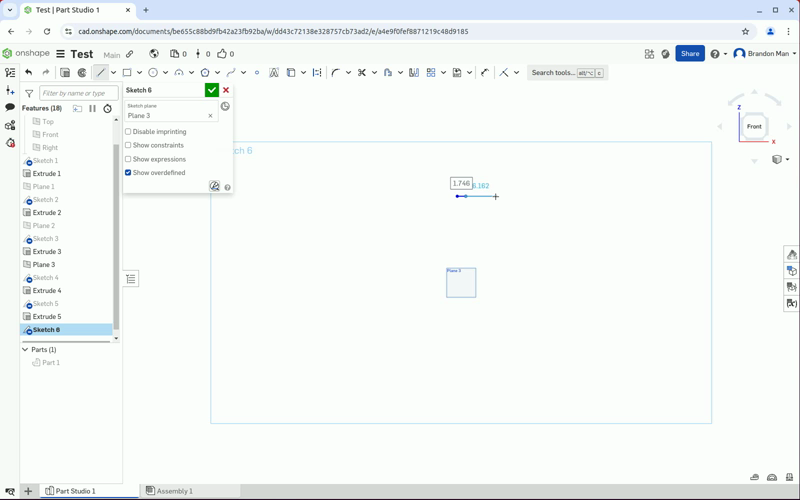
mouse_move(461, 189)
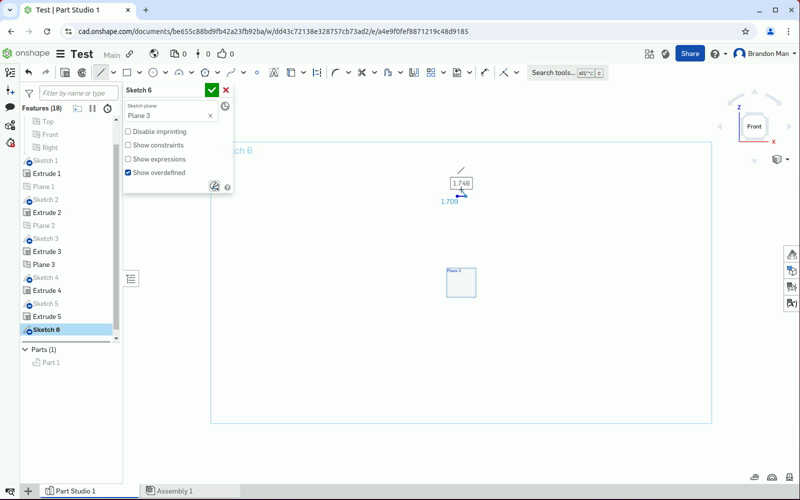
click(461, 189)
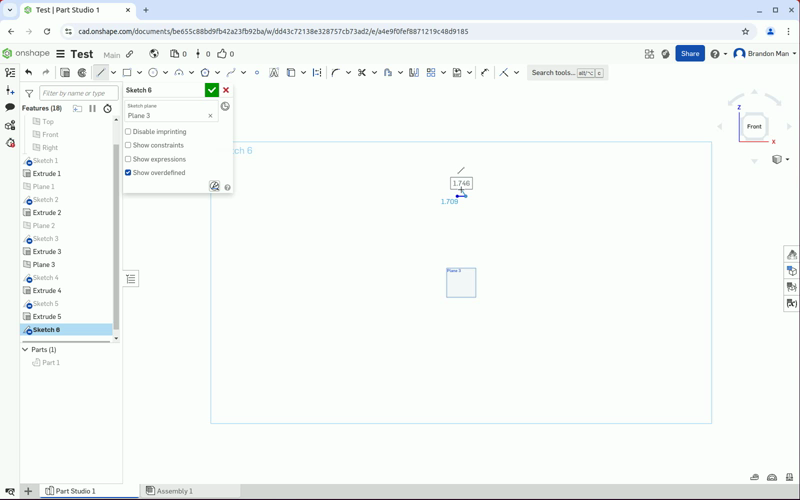
key_up(shift)
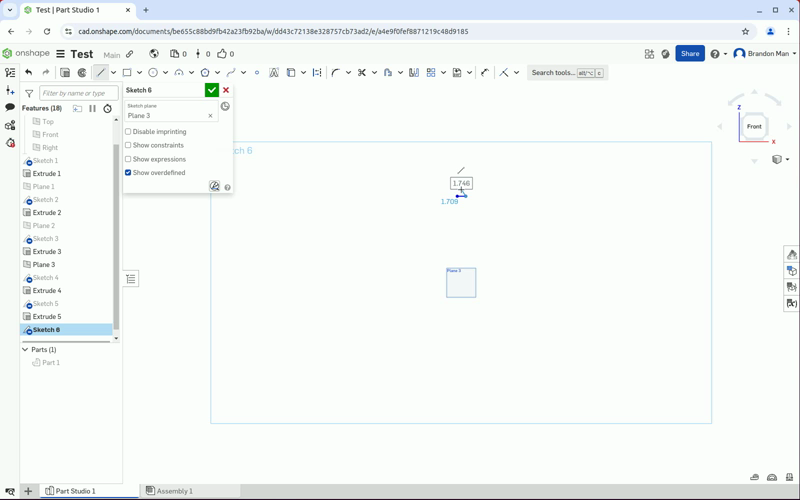
mouse_move(491, 189)
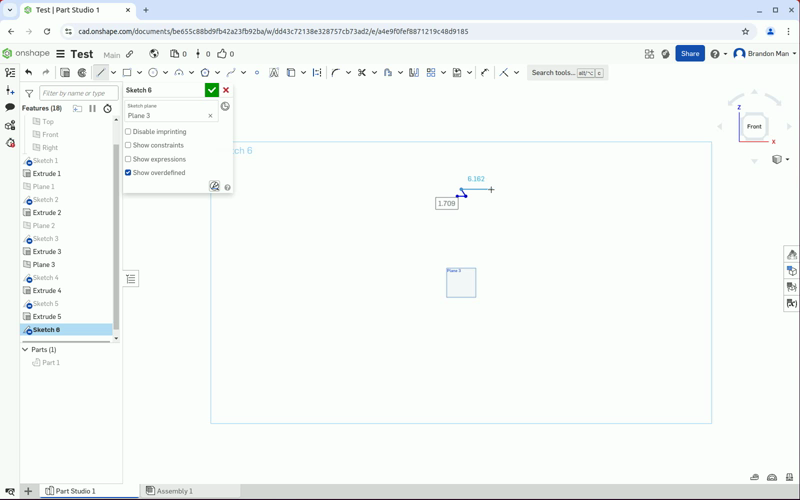
key_down(shift)
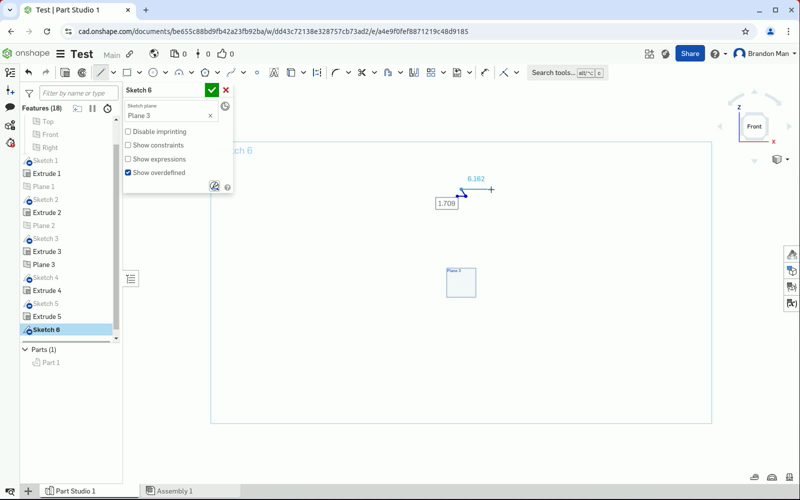
mouse_move(457, 196)
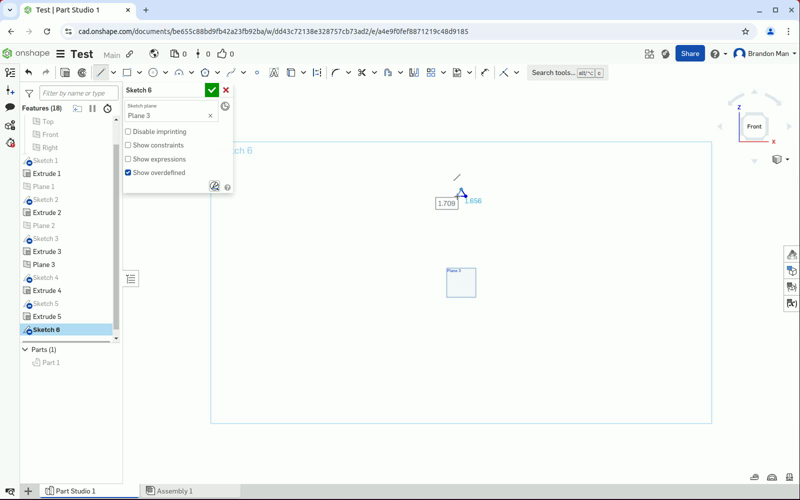
key_up(shift)
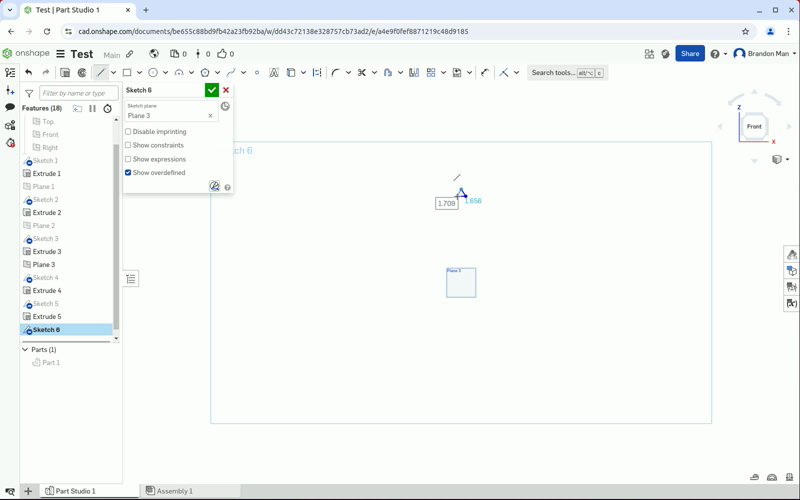
click(457, 196)
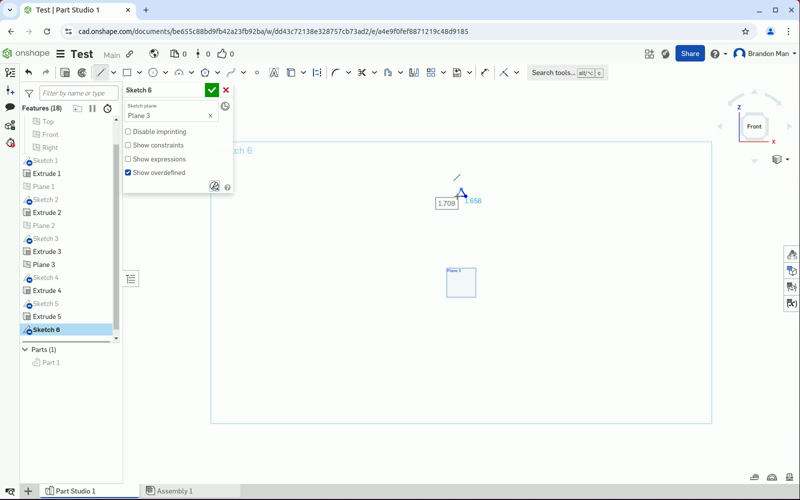
key(esc)
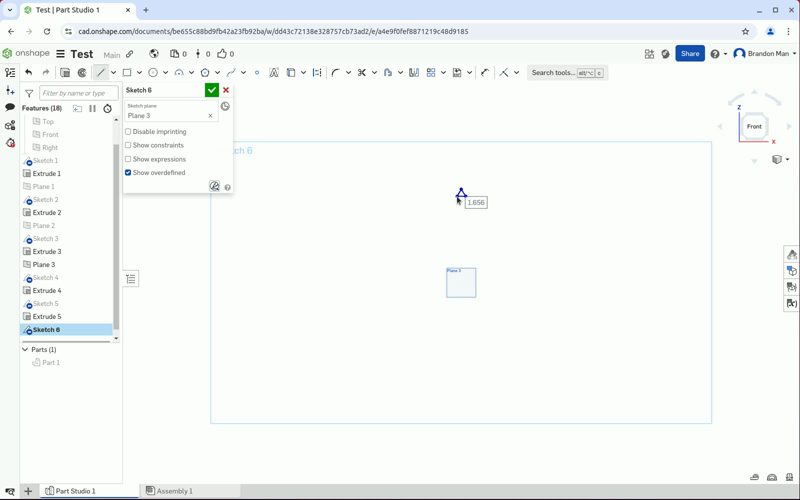
mouse_move(461, 191)
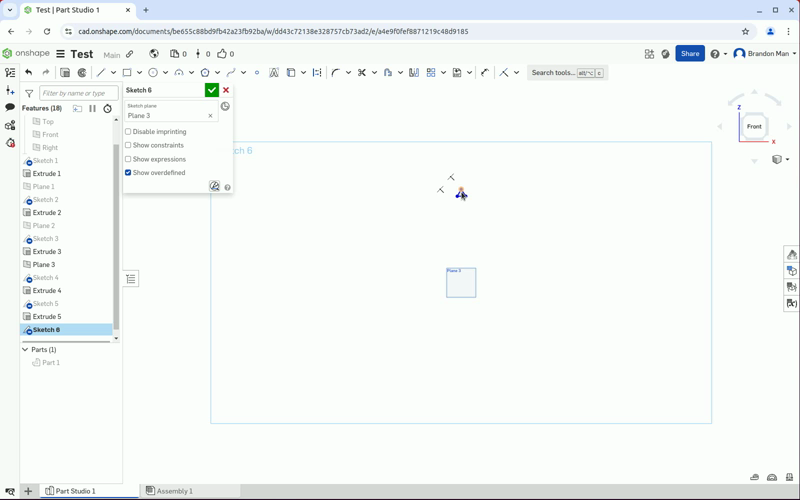
scroll(6)
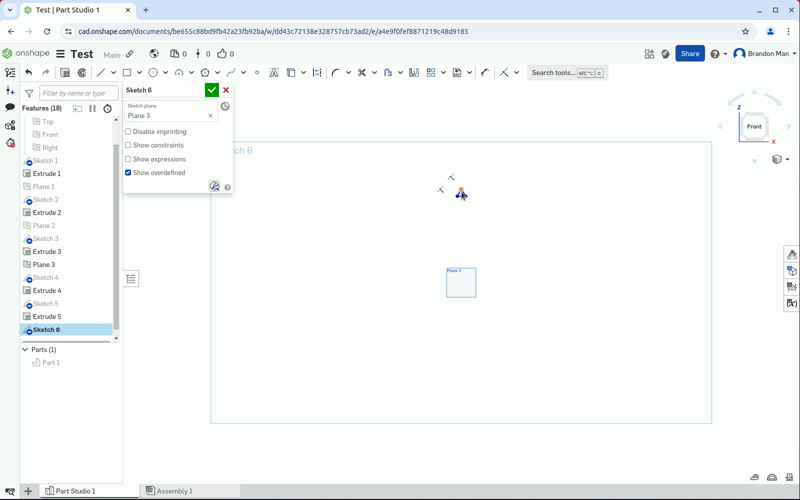
scroll(6)
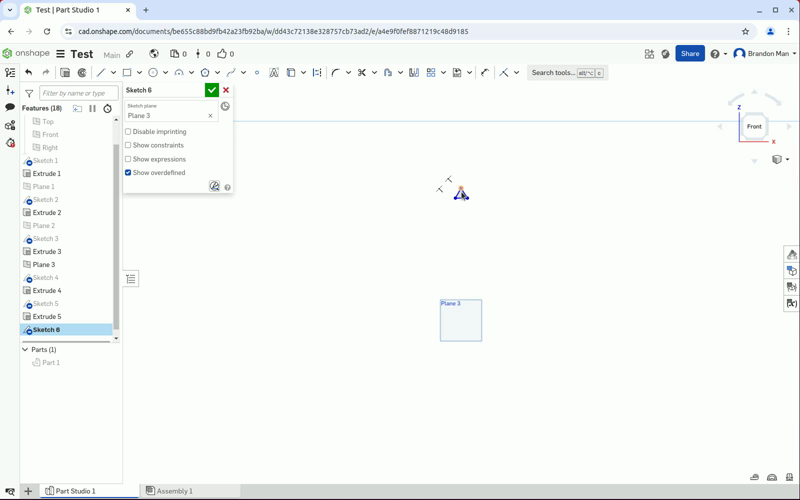
scroll(6)
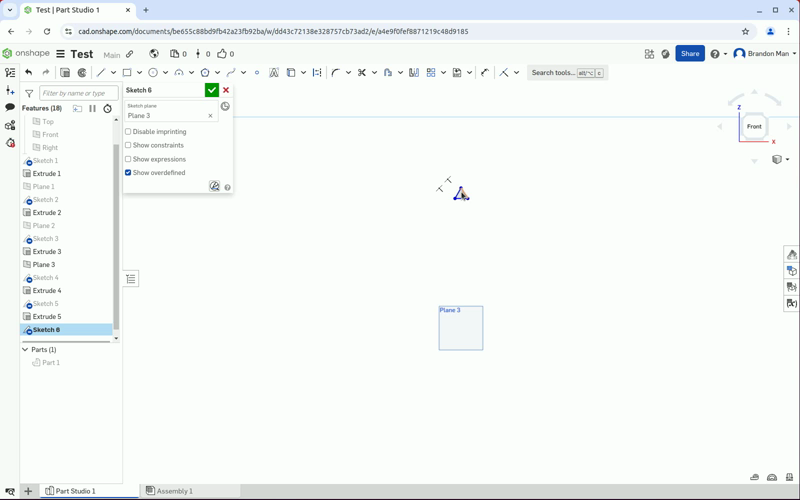
scroll(6)
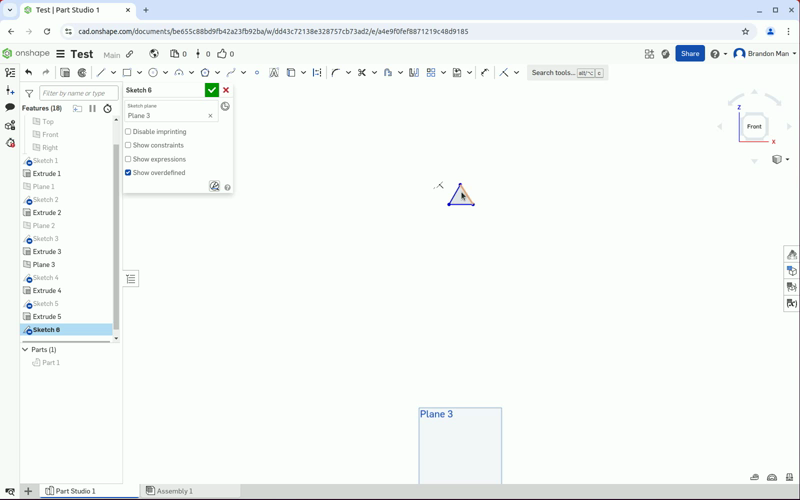
scroll(6)
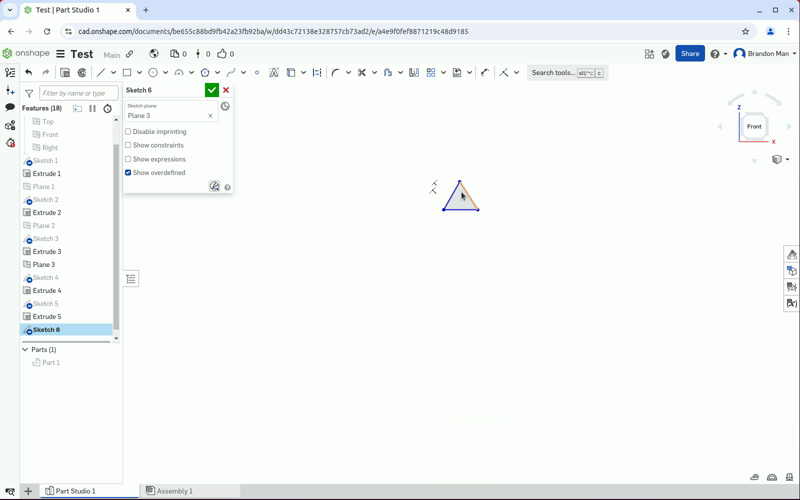
scroll(6)
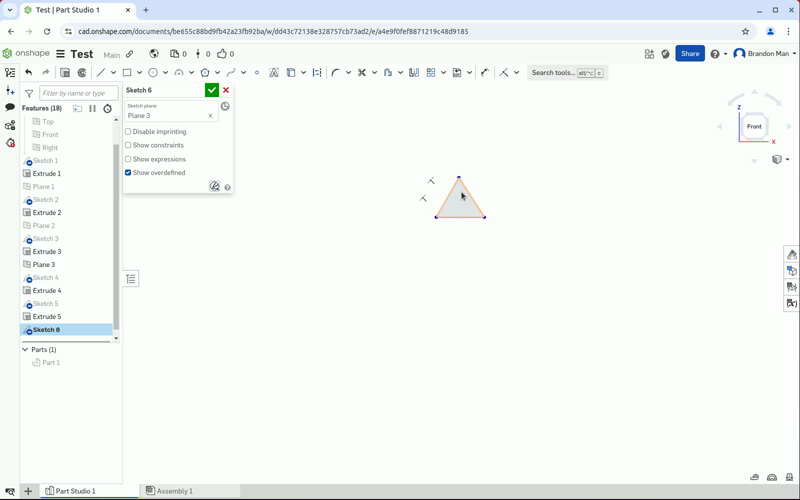
scroll(6)
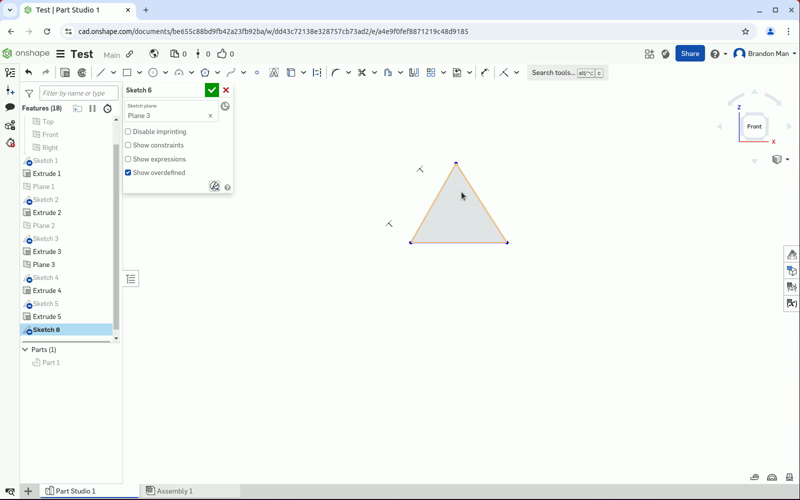
click(461, 191)
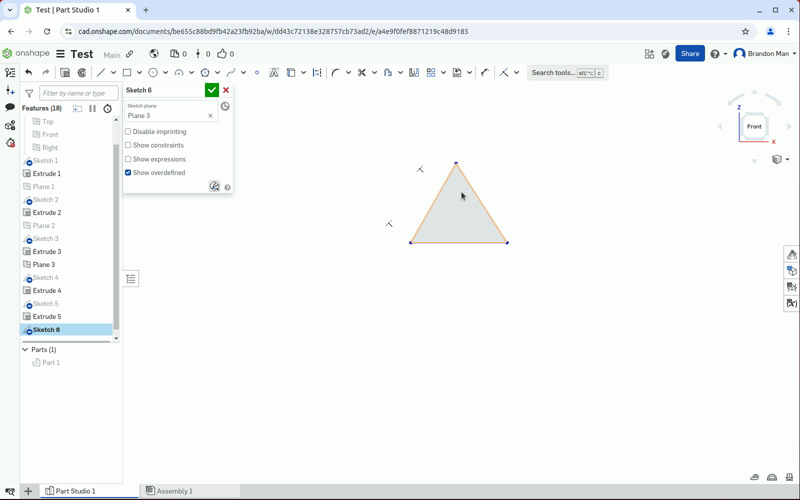
scroll(-6)
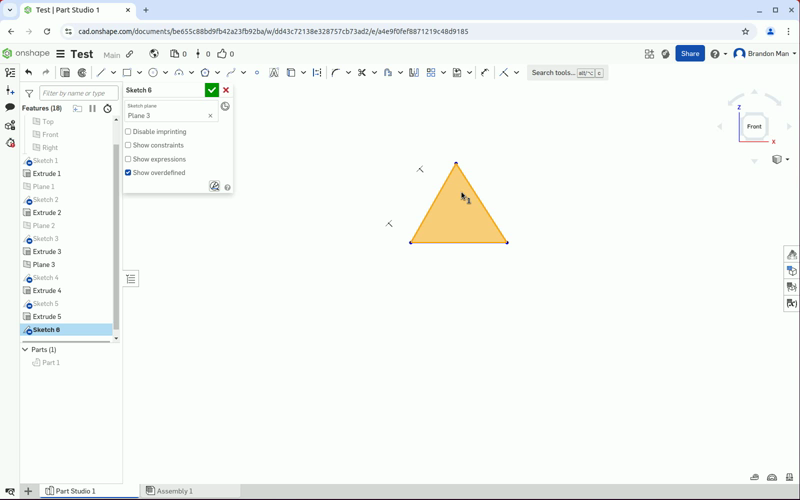
scroll(-6)
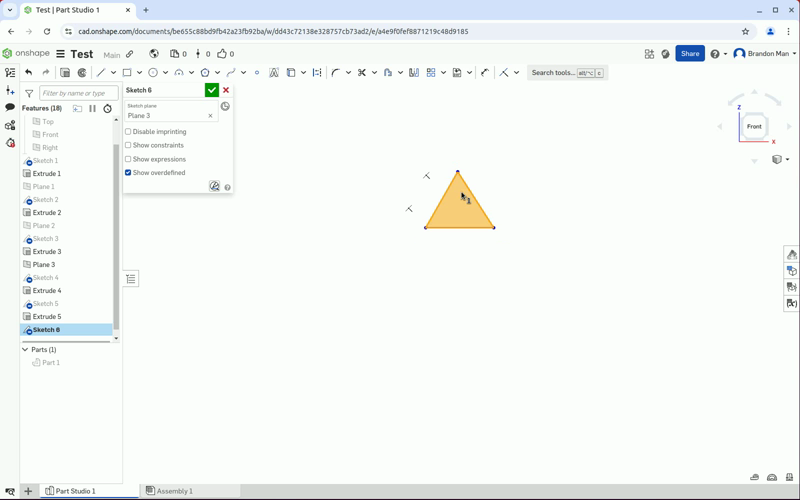
scroll(-6)
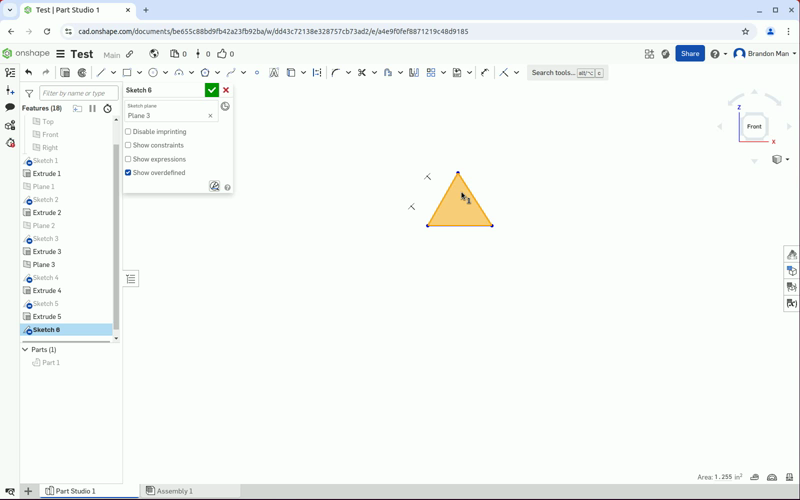
scroll(-6)
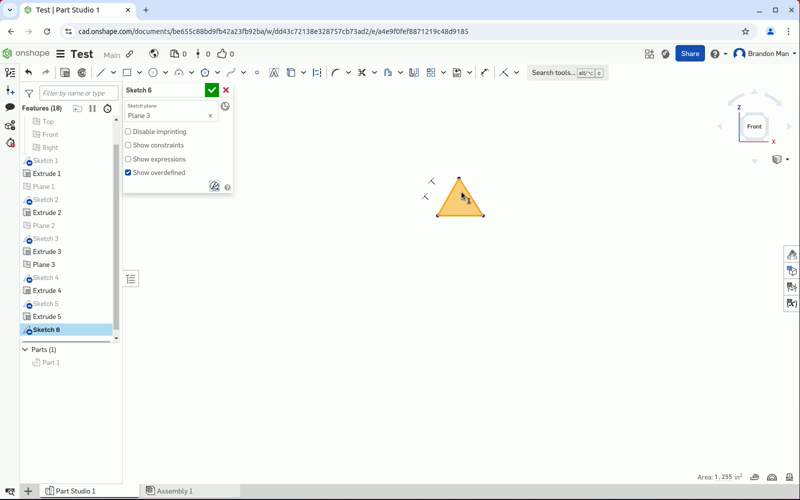
scroll(-6)
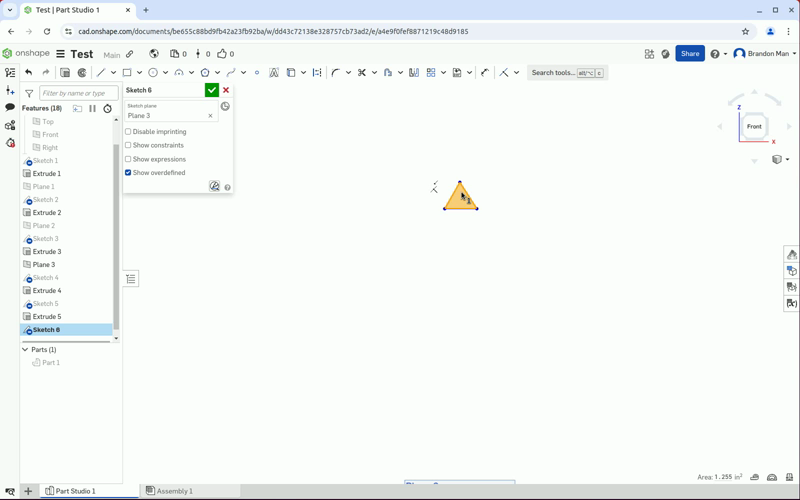
scroll(-6)
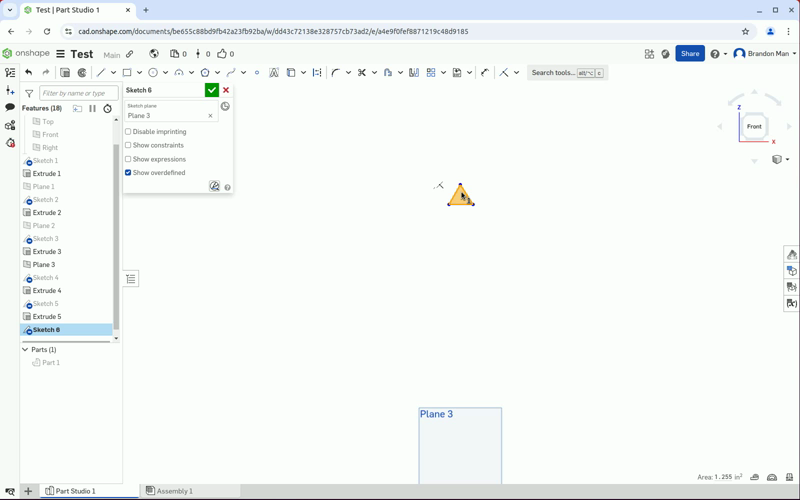
scroll(-6)
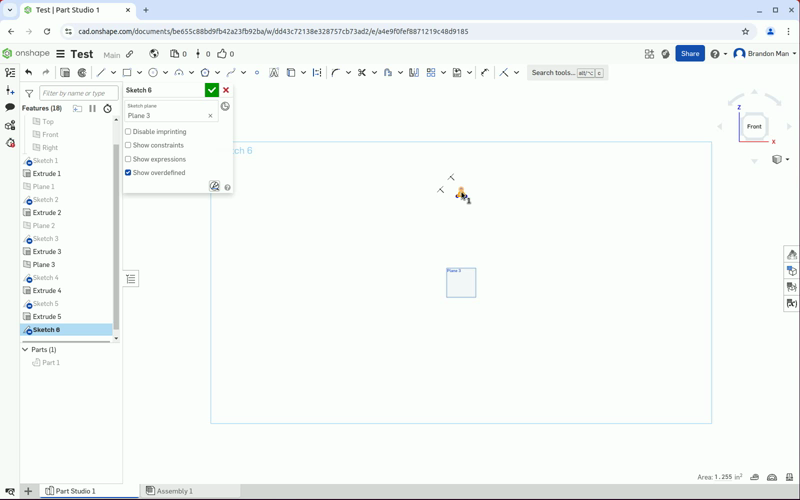
mouse_move(73, 352)
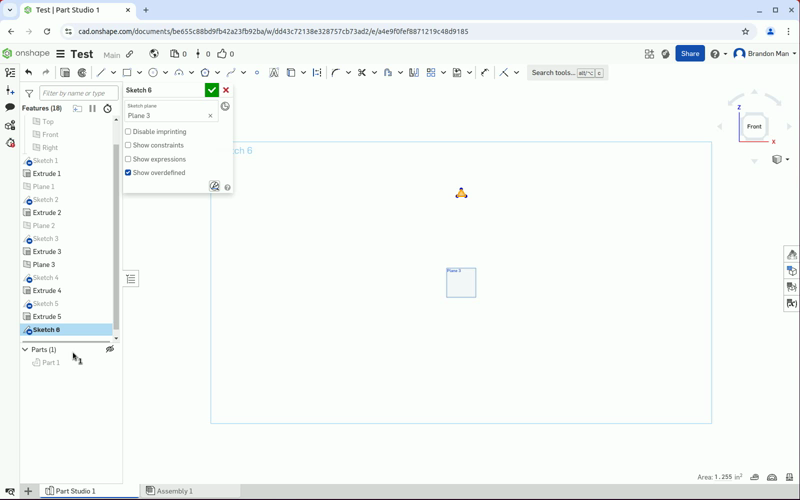
key(shift+y)
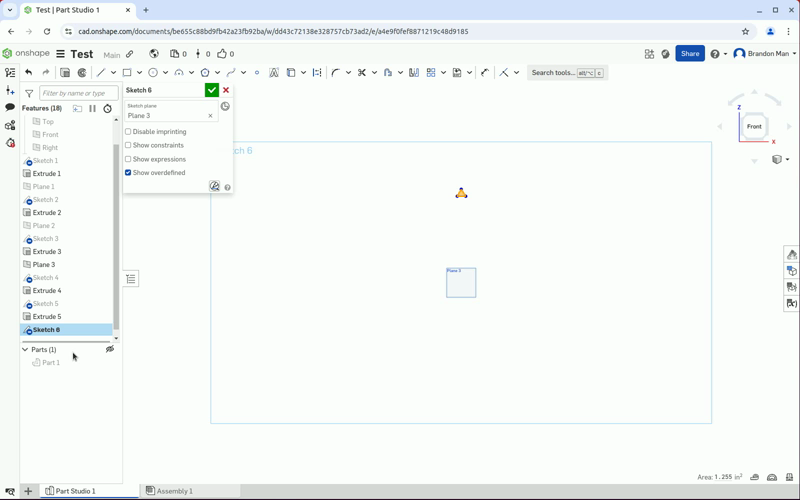
key(shift+e)
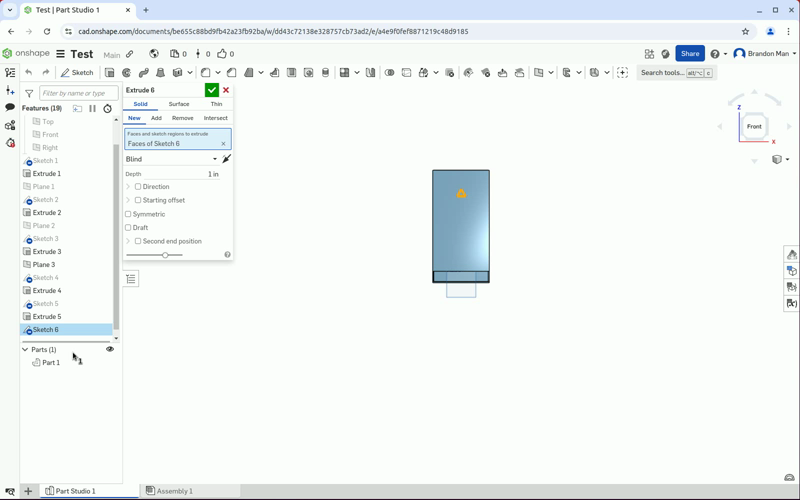
mouse_move(143, 106)
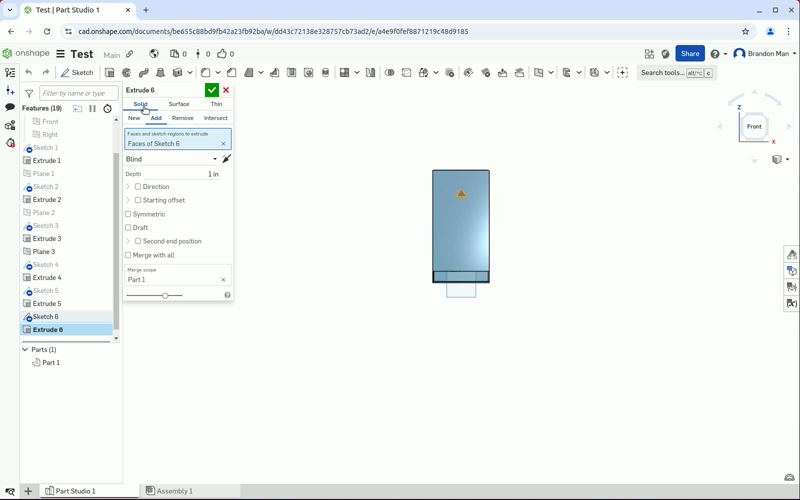
click(143, 106)
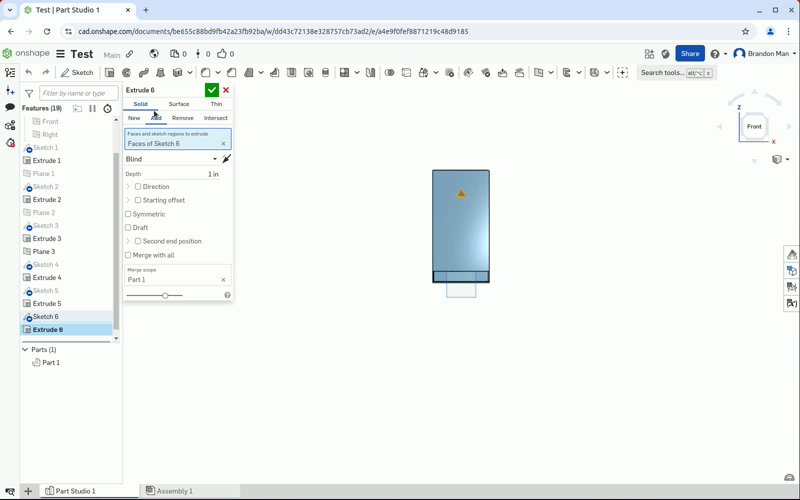
mouse_move(186, 120)
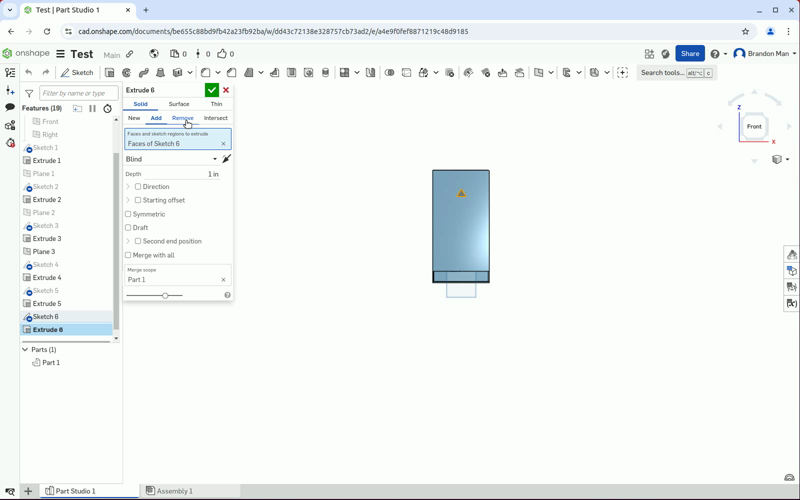
click(186, 120)
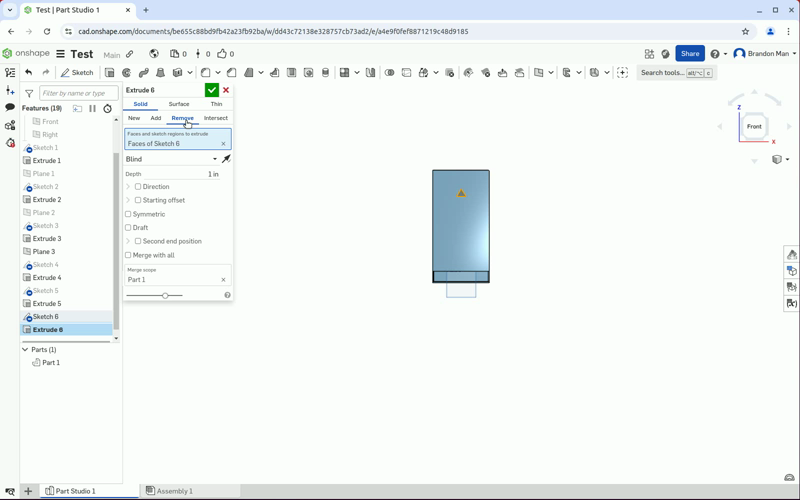
key(tab, 4)
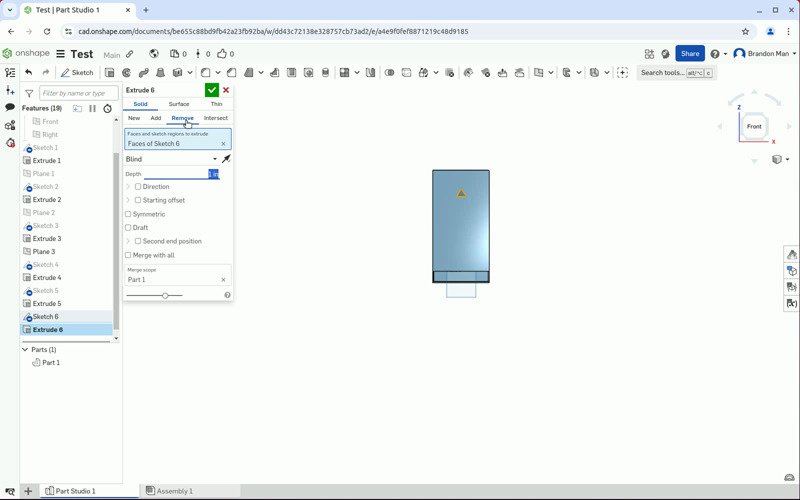
text(0.241)
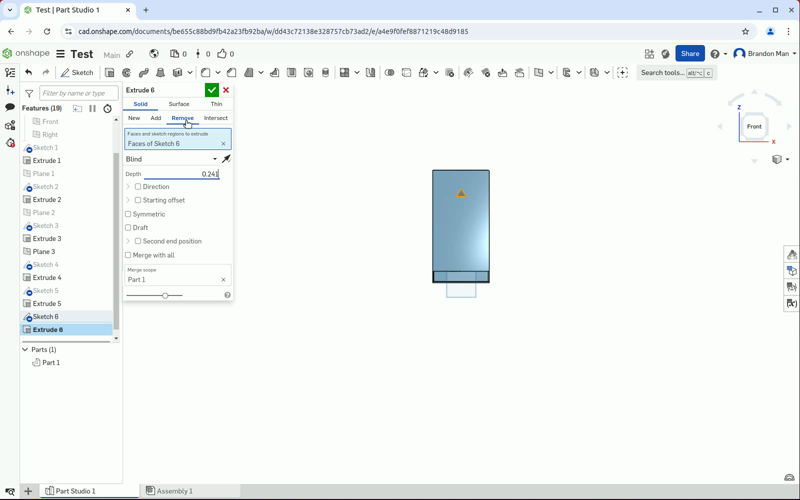
key(tab, 6)
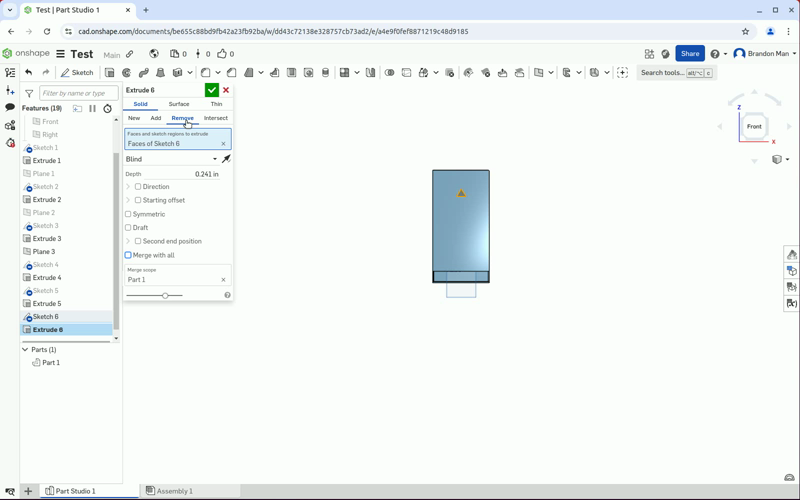
key(space)
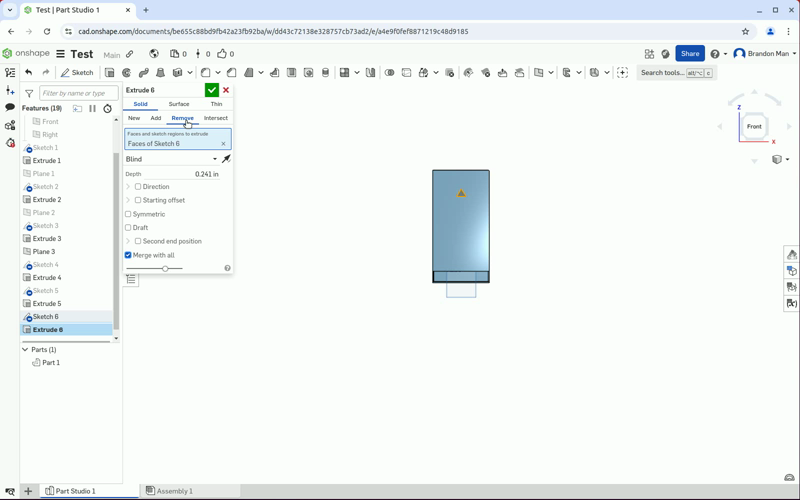
key(enter)
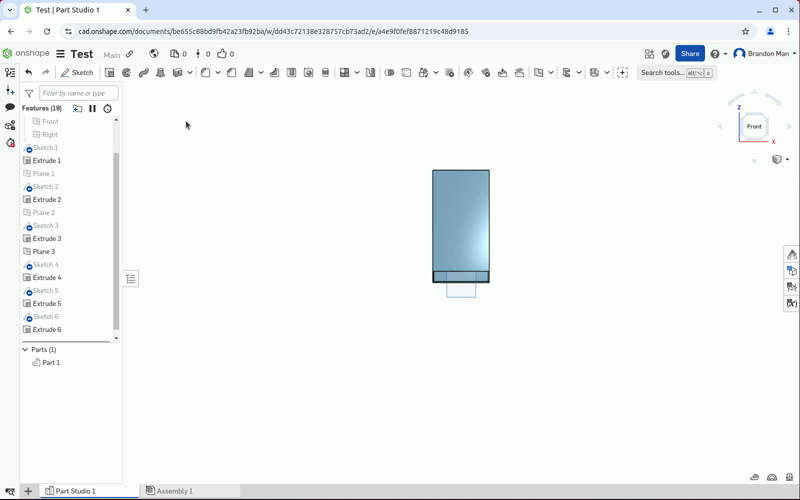
key(shift+h)
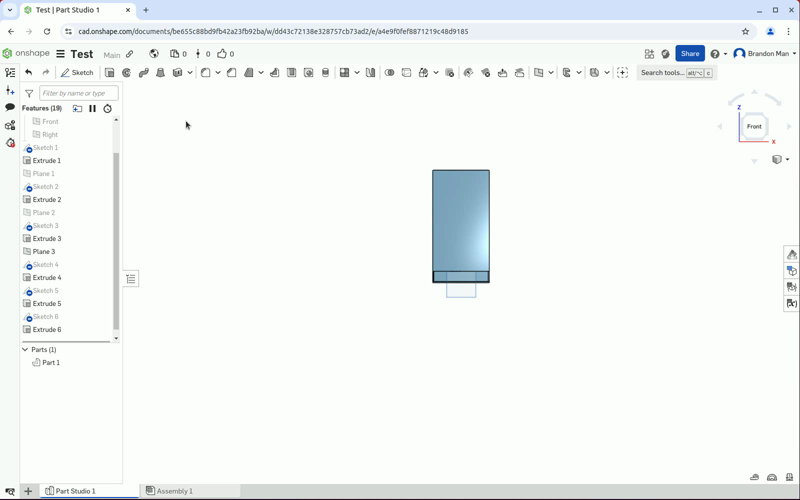
key(shift+h)
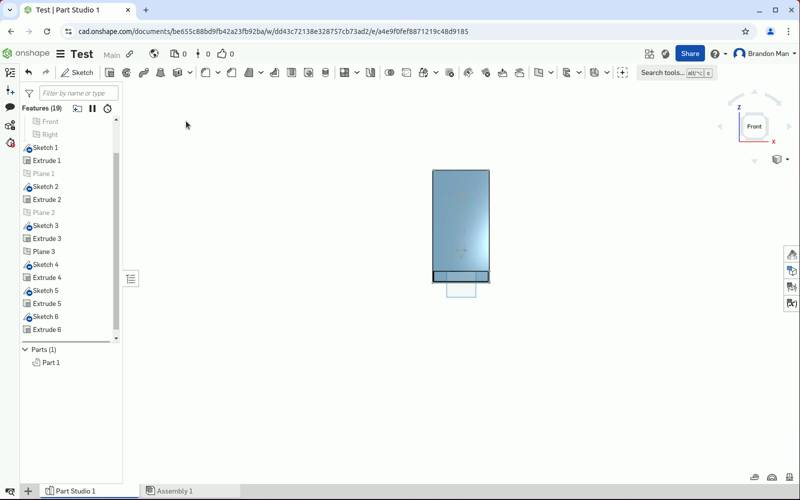
key(shift+7)
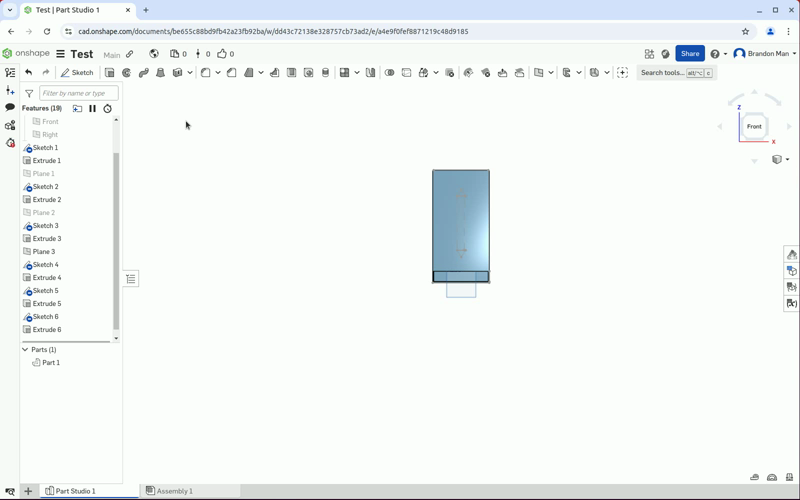
key(left, 2)
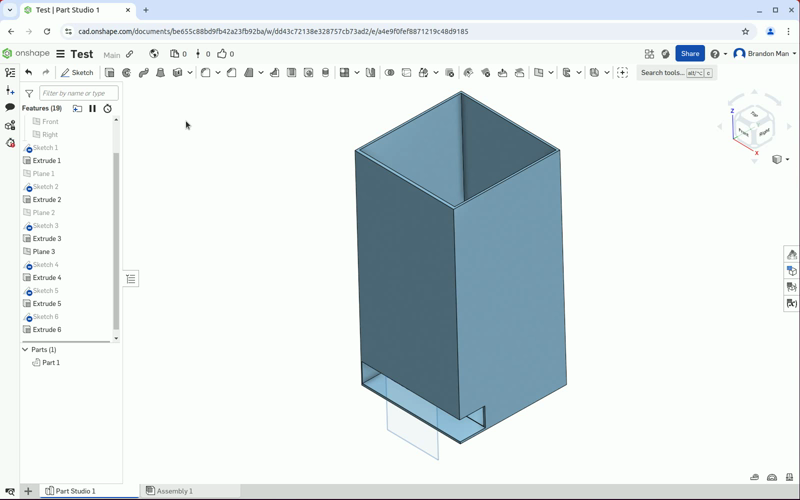
key(down, 2)
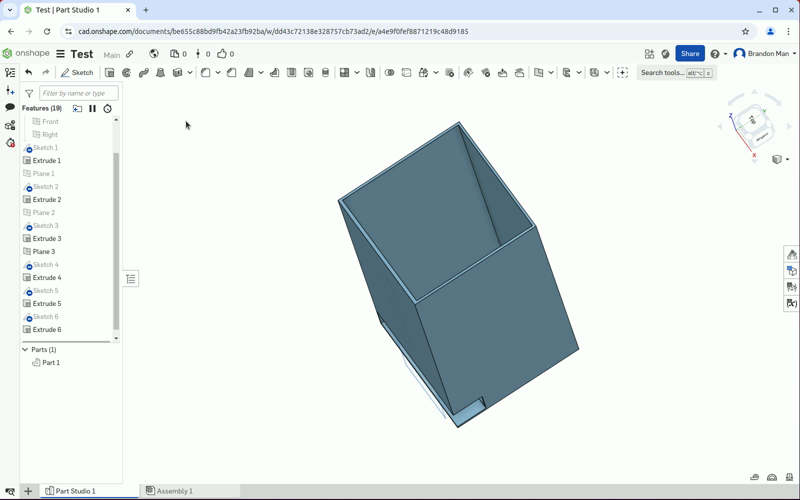
key(up, 2)
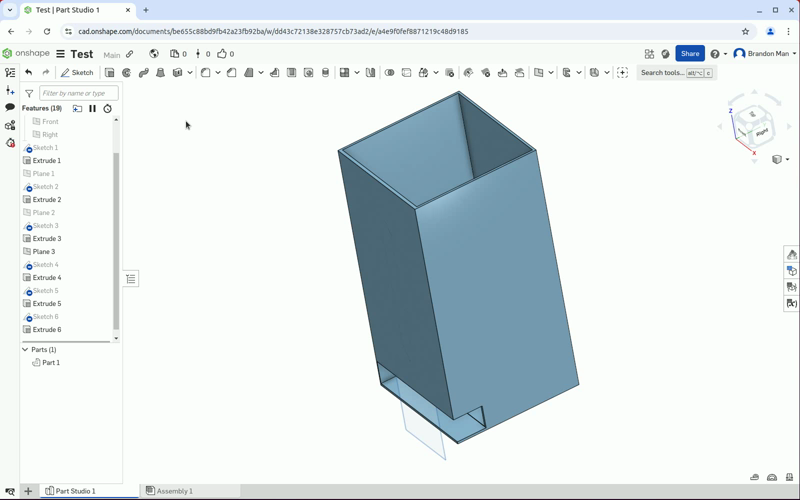
key(right, 2)
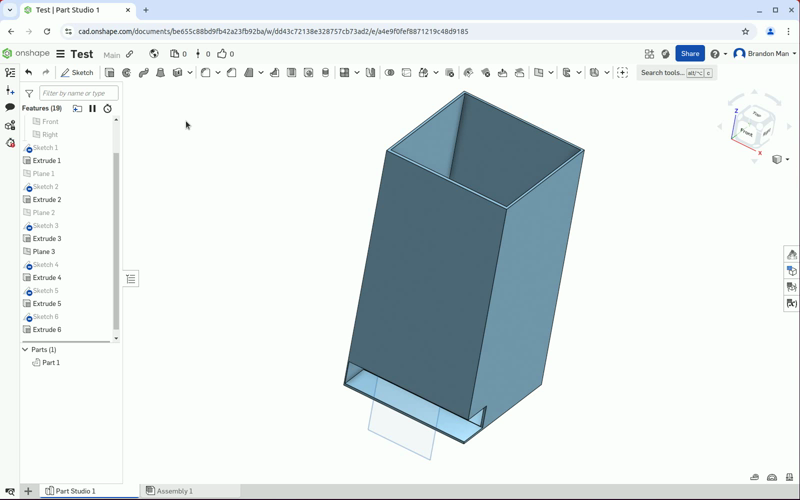
mouse_move(69, 150)
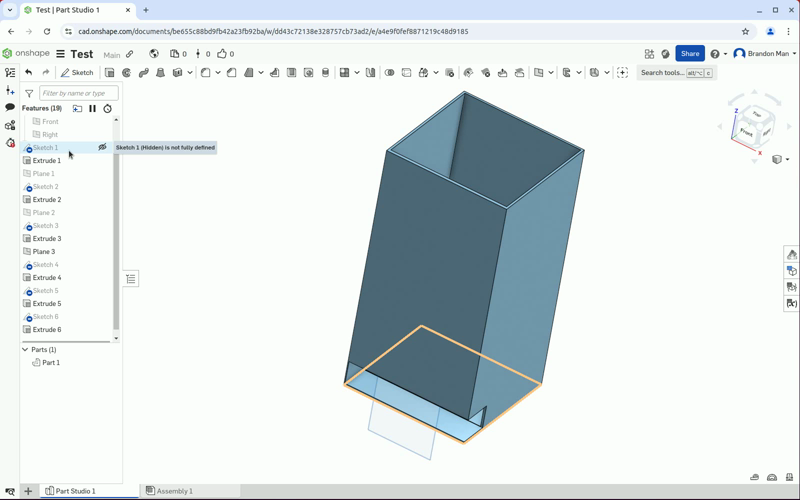
click(69, 150)